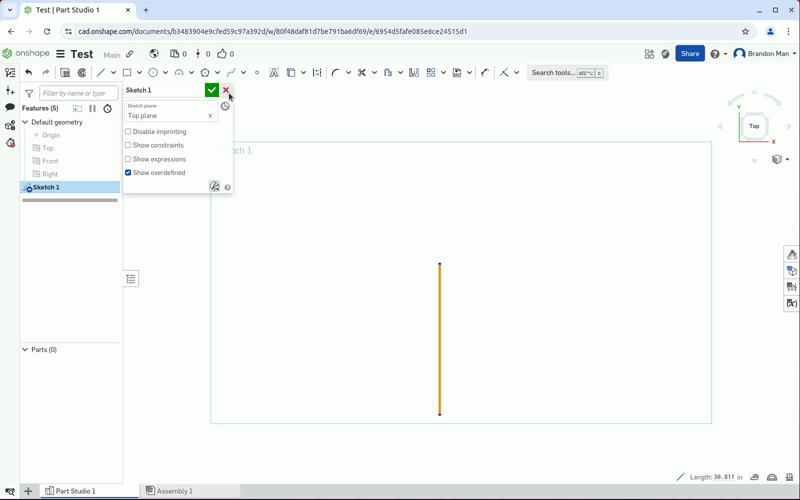
key(shift+h)
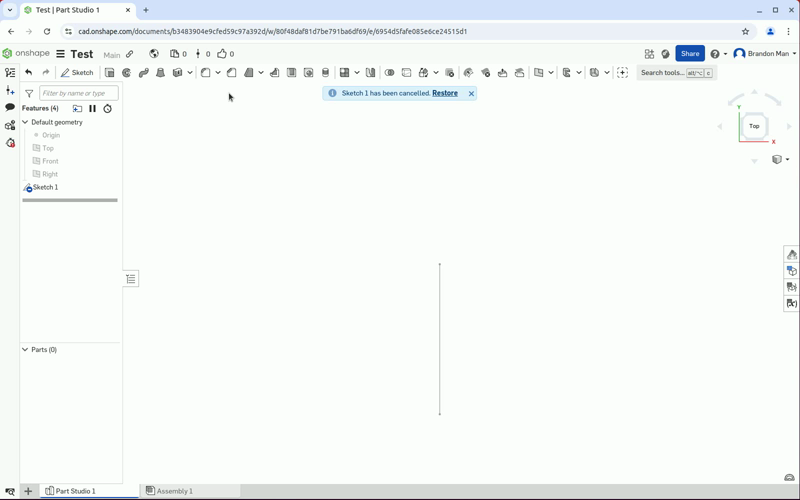
mouse_move(73, 352)
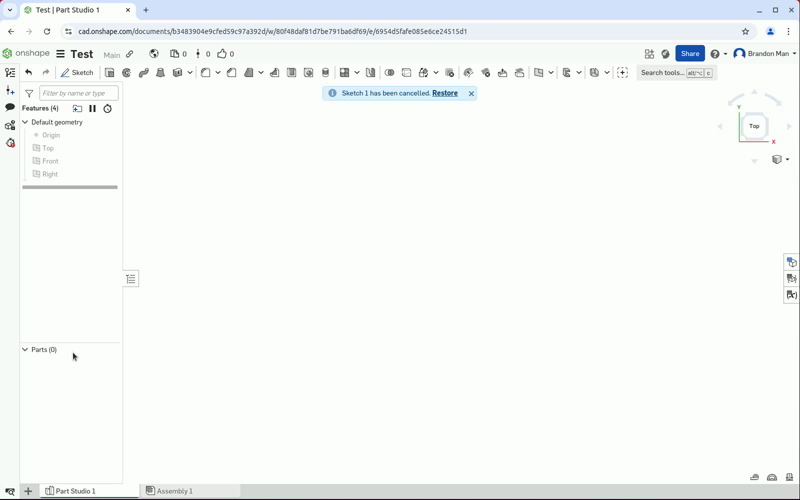
key(y)
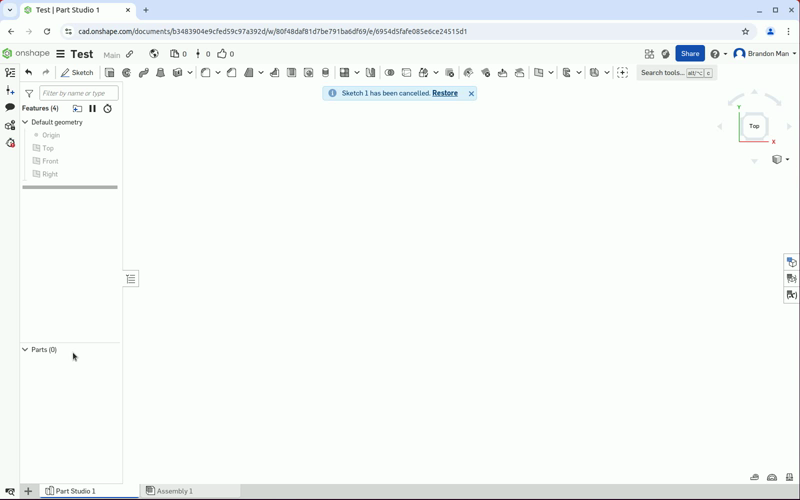
key(shift+p)
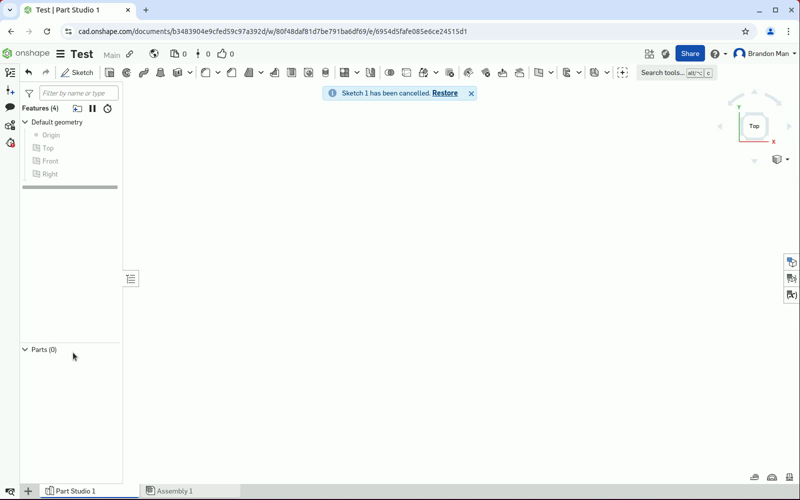
key(space)
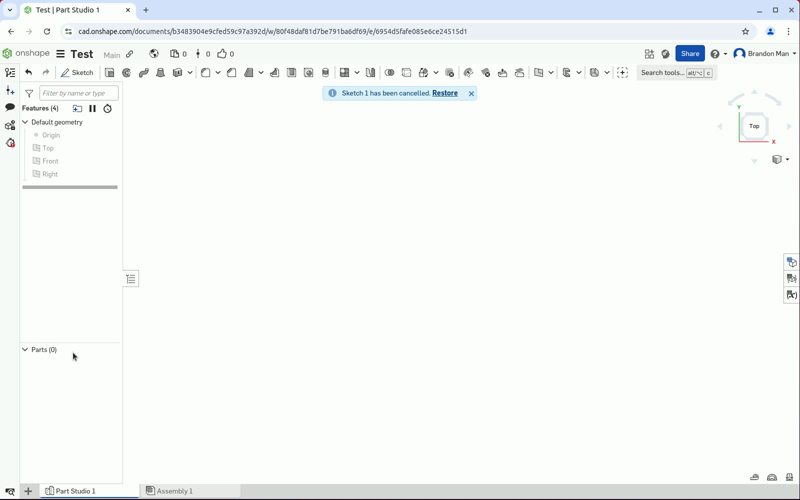
key_down(shift)
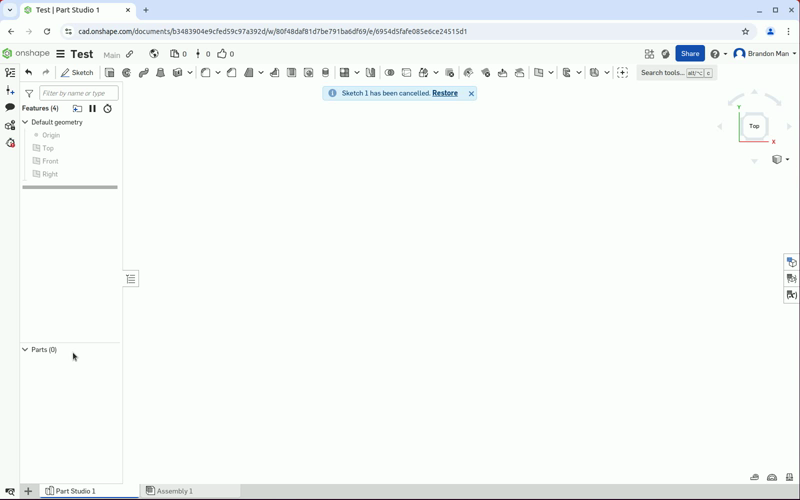
key(up)
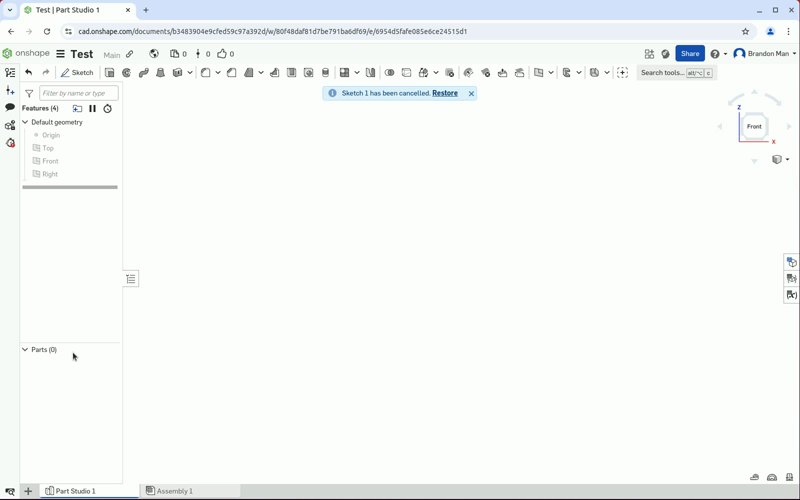
key_up(shift)
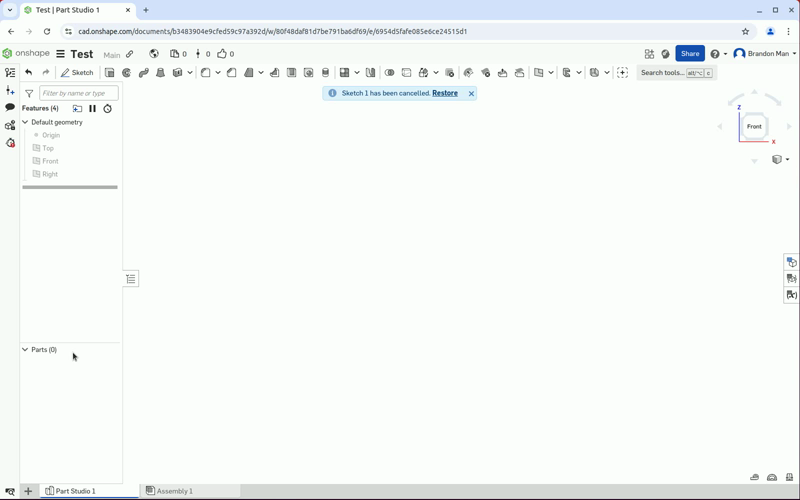
key(space)
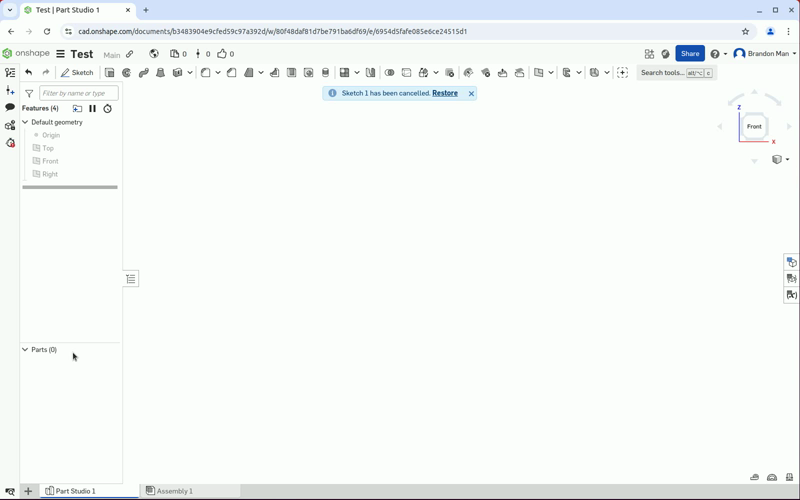
key_down(shift)
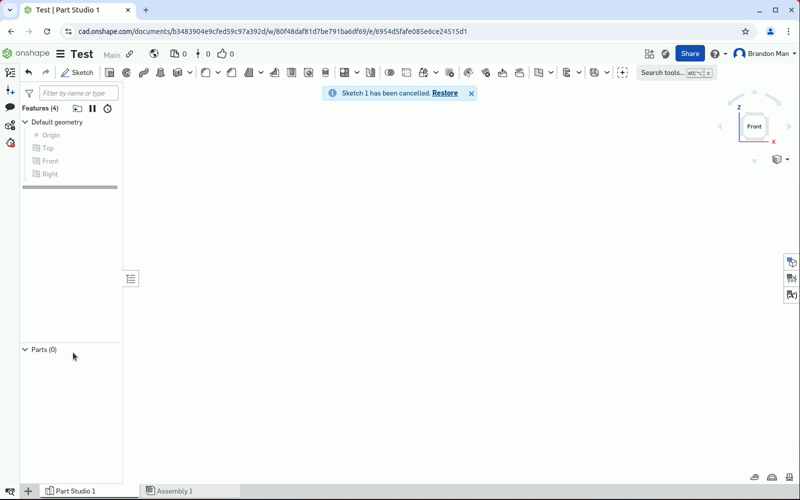
key(left)
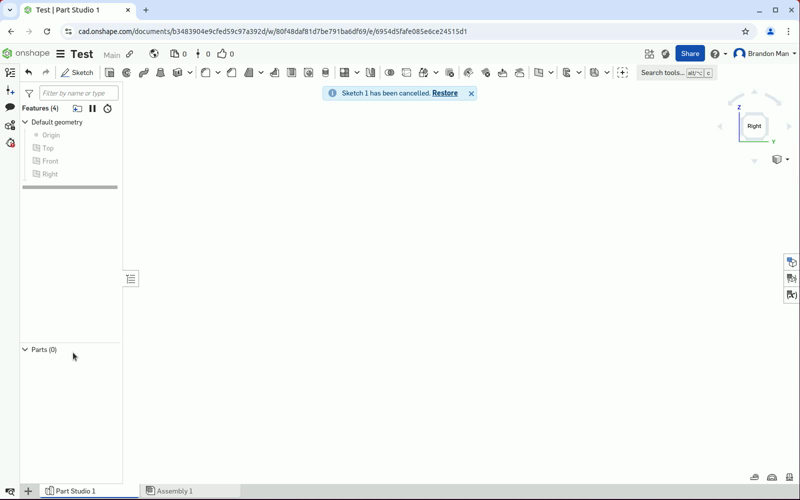
key_up(shift)
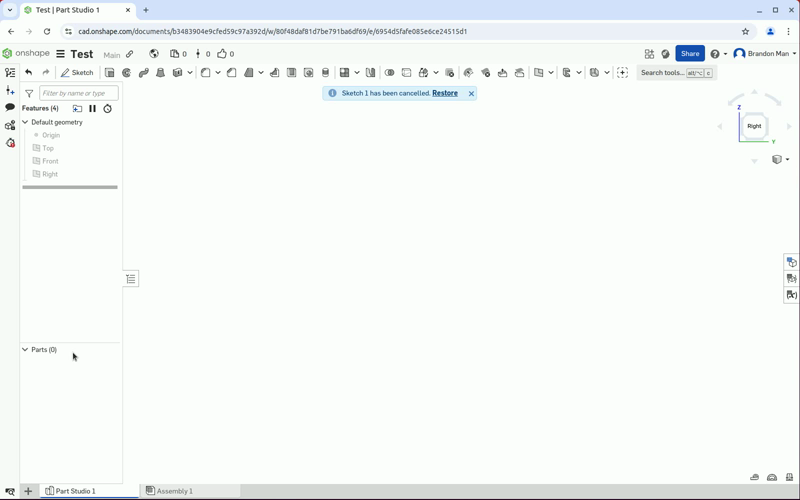
mouse_move(73, 352)
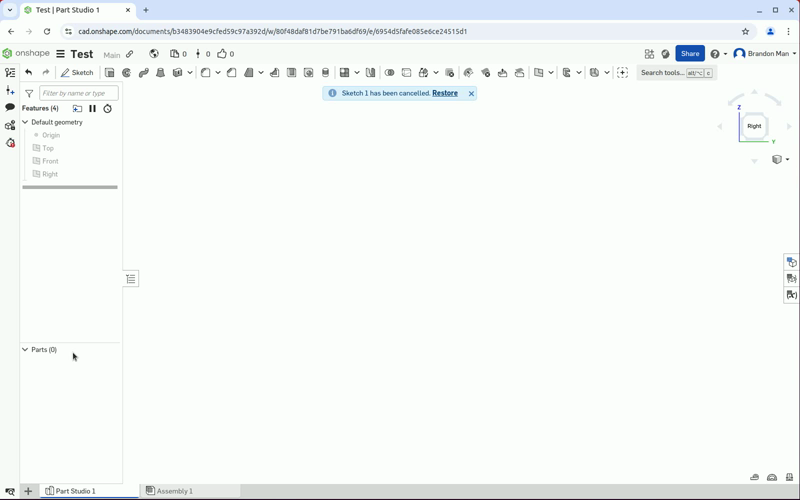
key(shift+y)
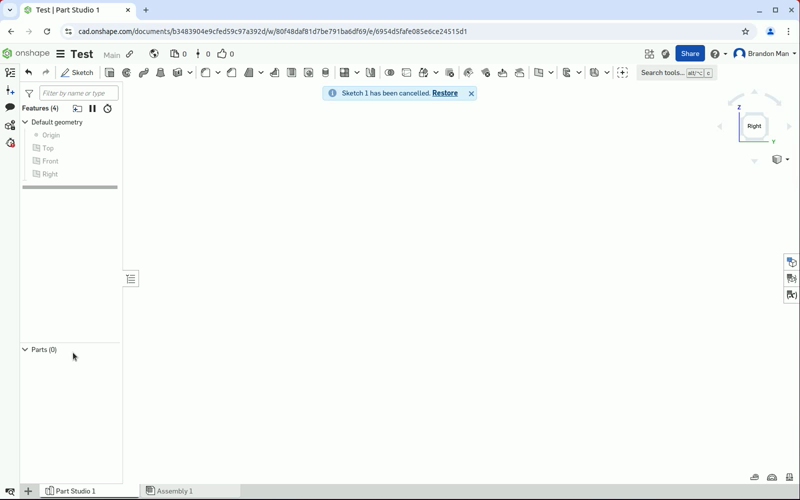
key(shift+s)
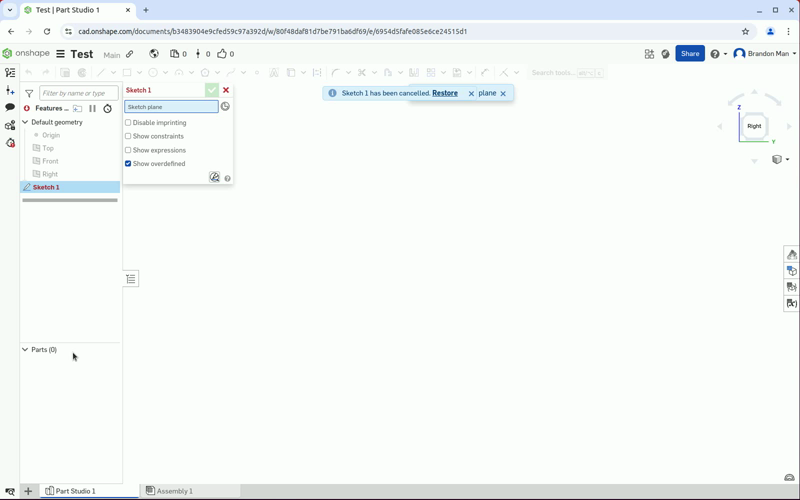
mouse_move(73, 176)
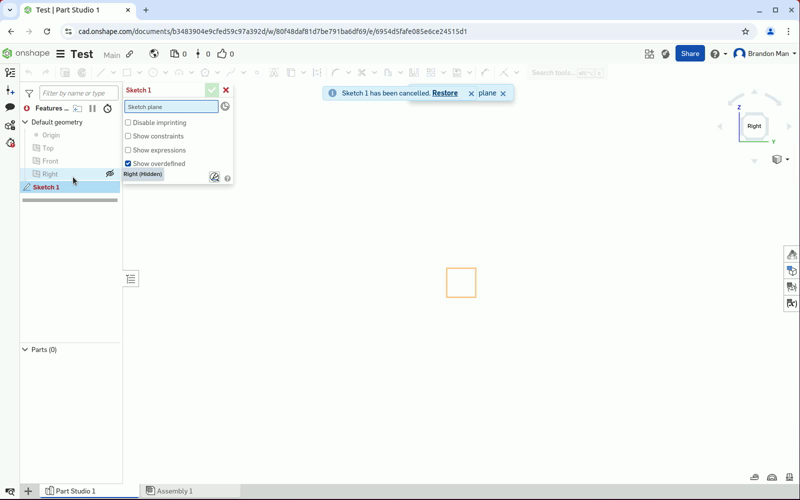
click(73, 176)
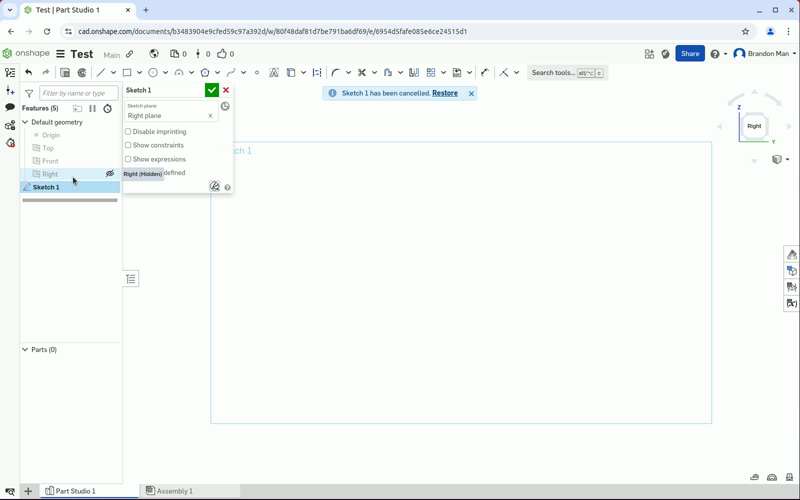
mouse_move(73, 352)
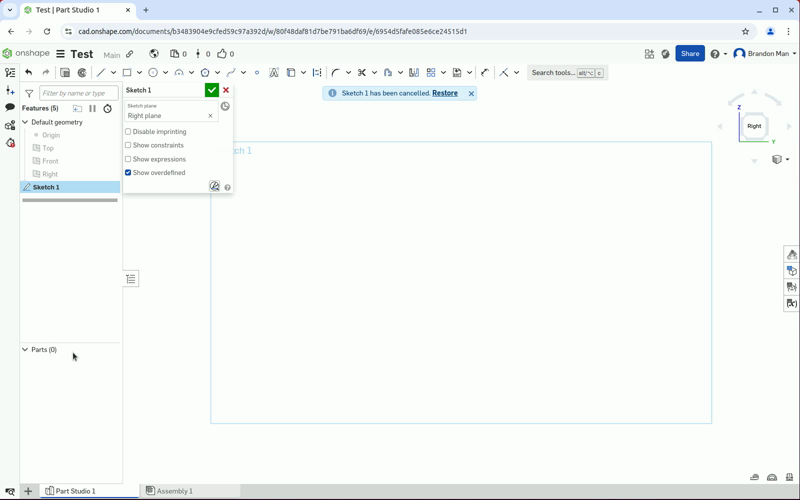
key(y)
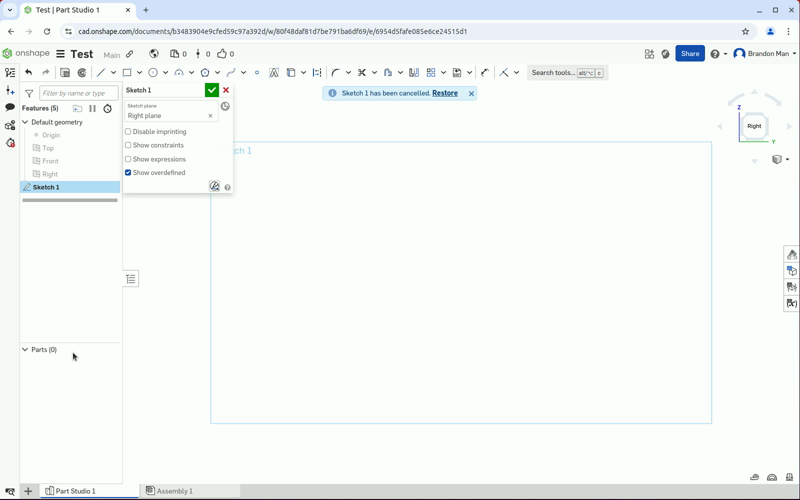
key(l)
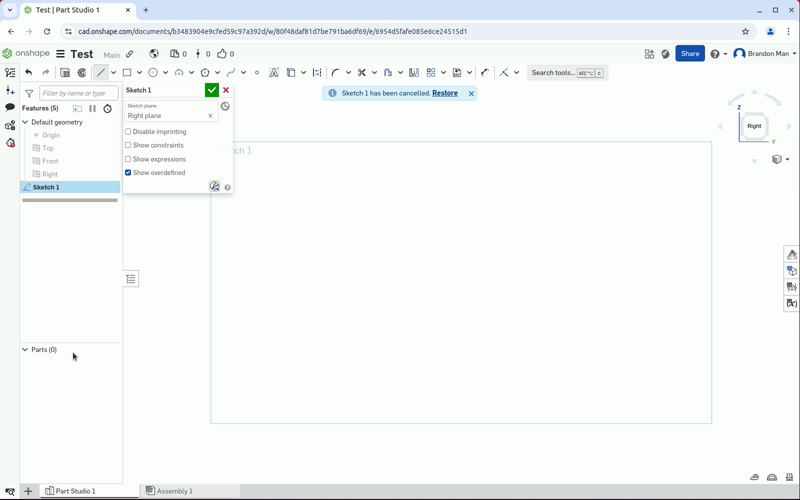
key_down(shift)
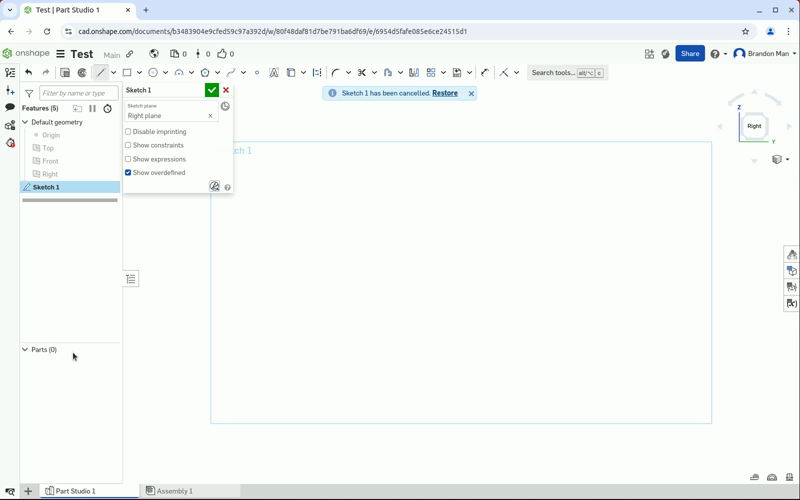
mouse_move(349, 290)
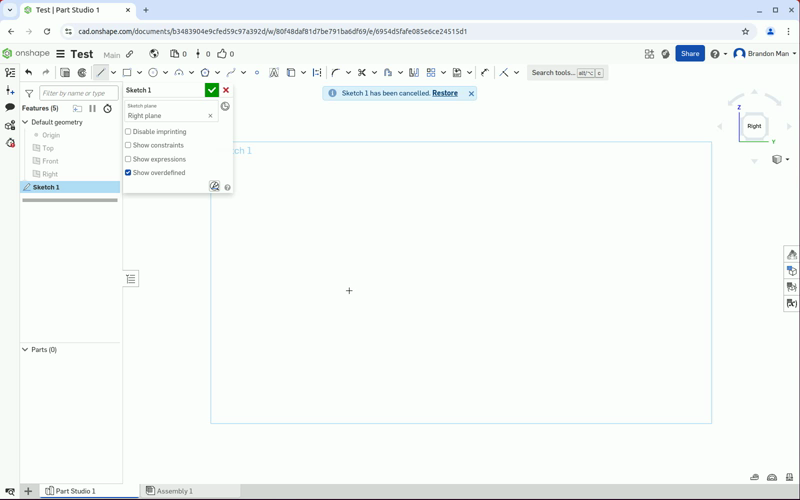
click(349, 290)
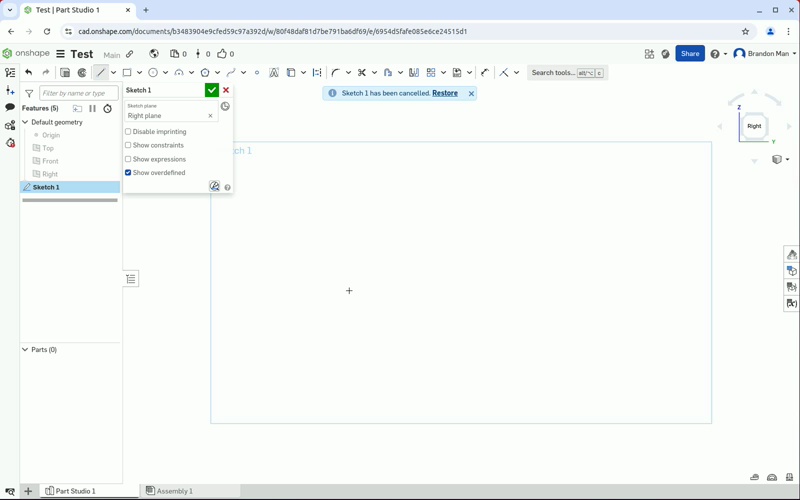
key_up(shift)
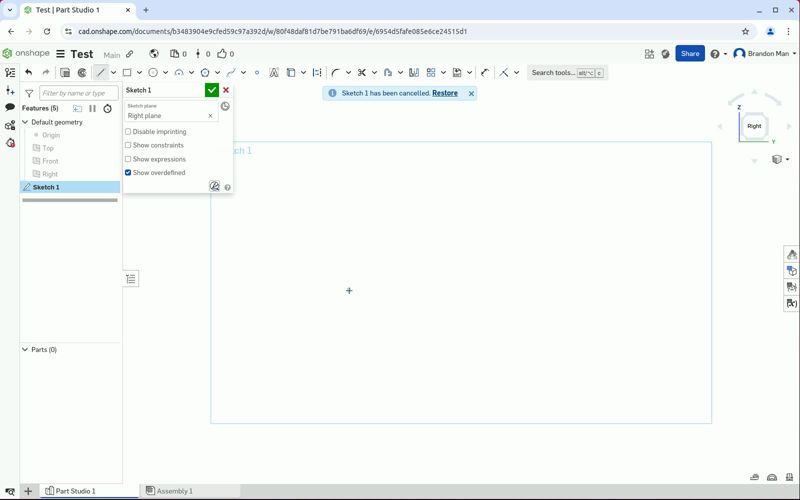
key_down(shift)
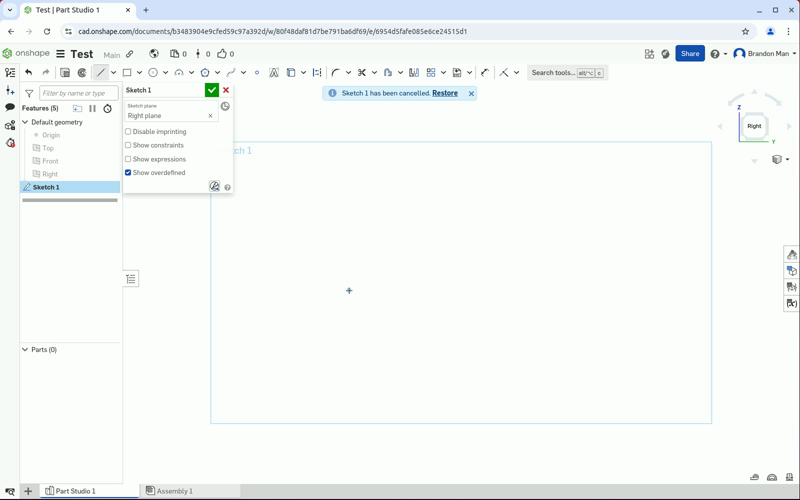
mouse_move(379, 290)
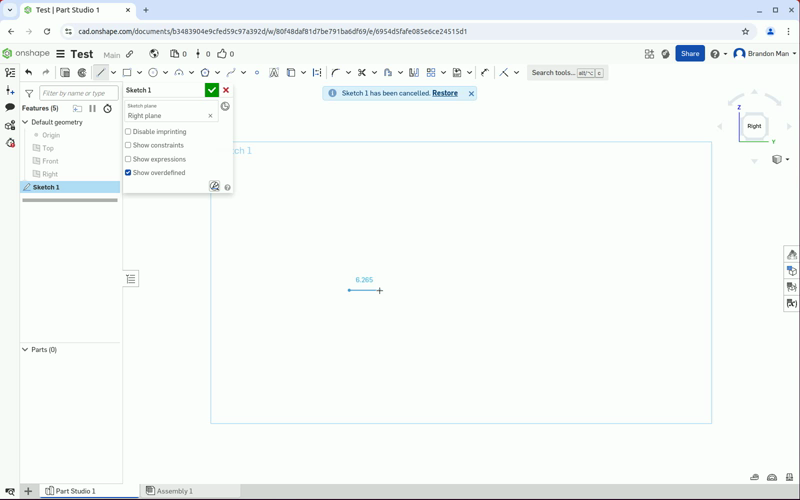
mouse_move(378, 313)
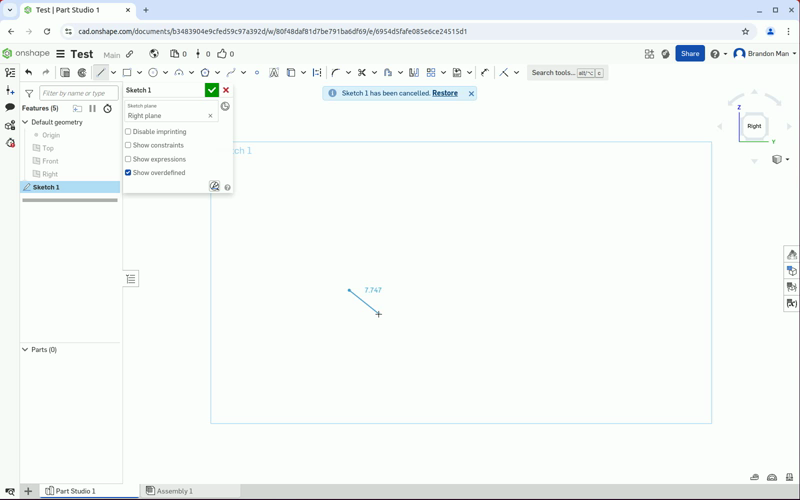
click(378, 313)
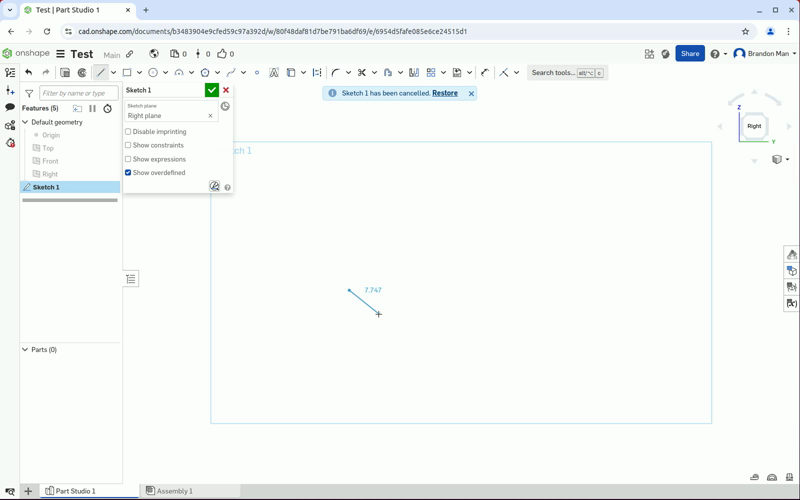
key_up(shift)
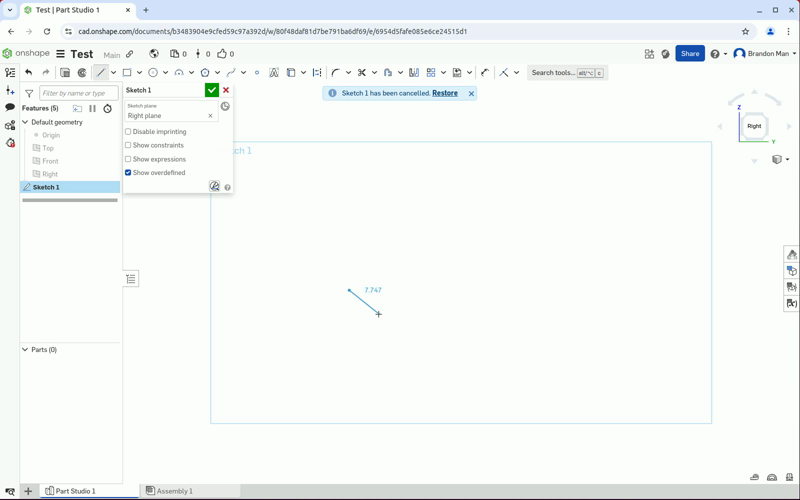
key_down(shift)
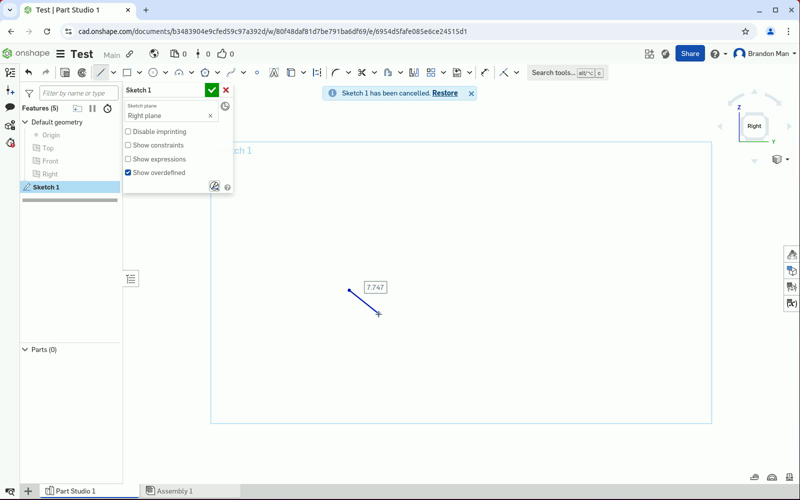
mouse_move(408, 313)
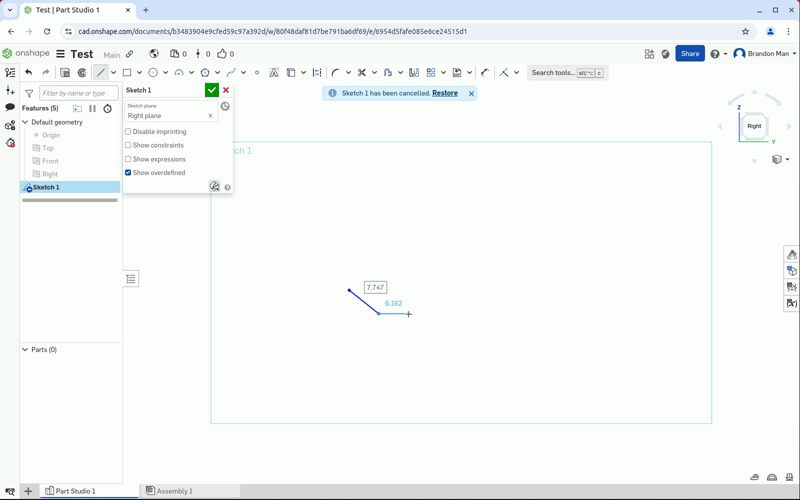
mouse_move(378, 263)
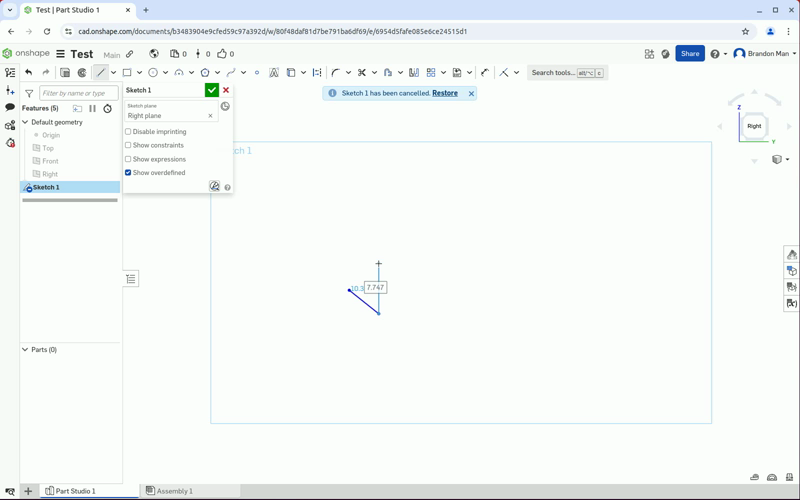
click(378, 263)
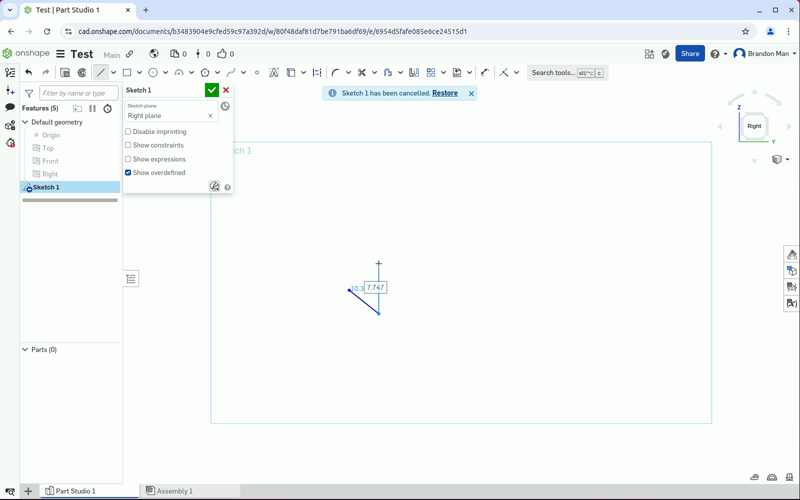
key_up(shift)
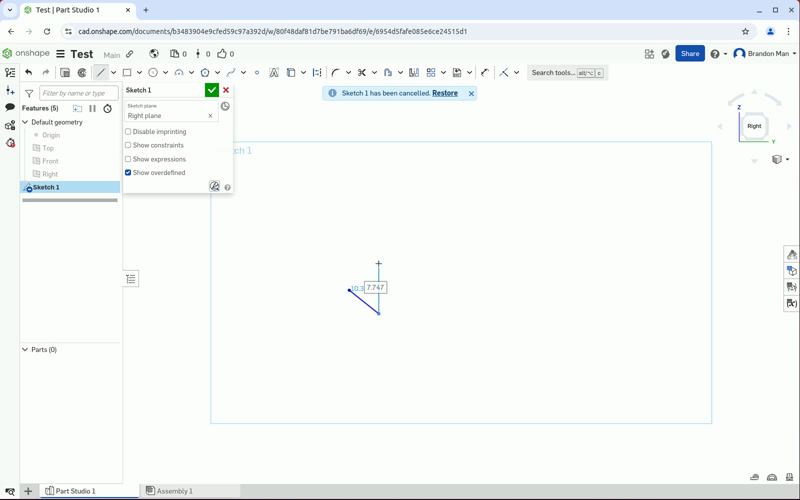
mouse_move(408, 263)
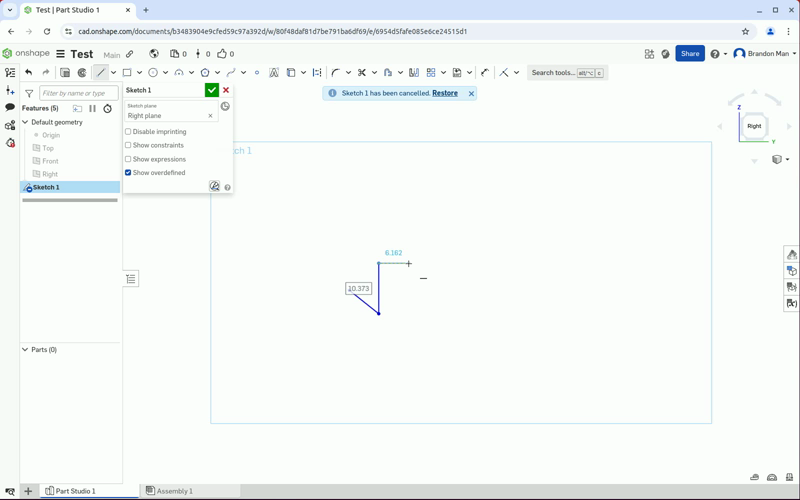
key_down(shift)
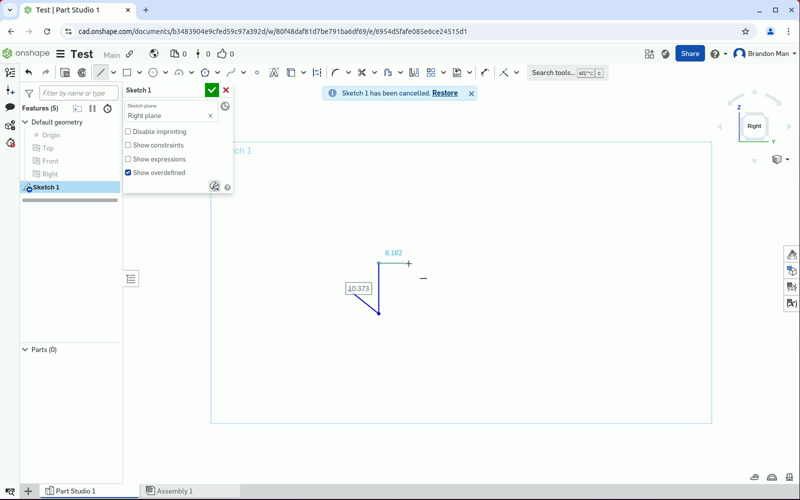
mouse_move(349, 290)
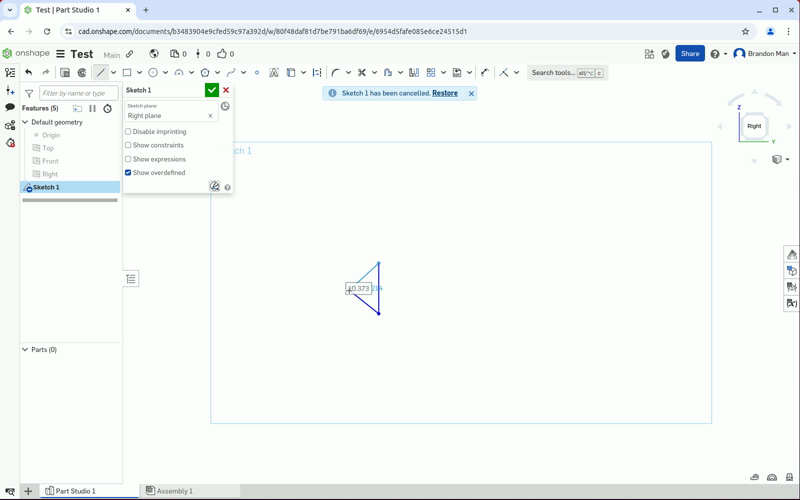
key_up(shift)
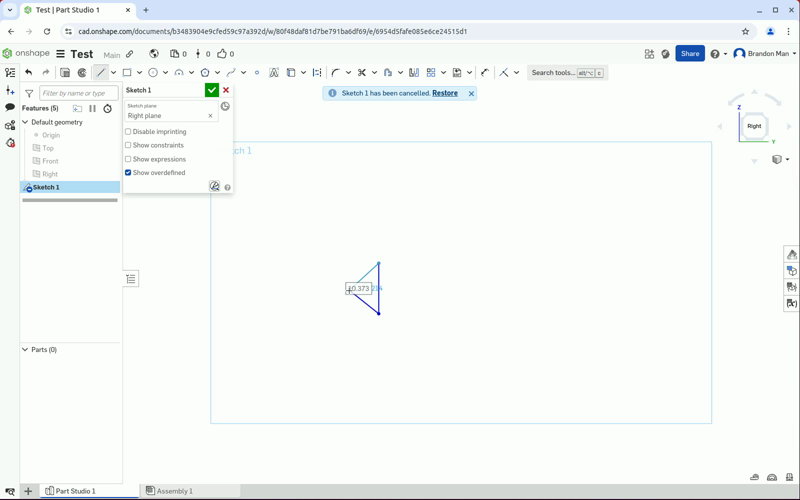
click(349, 290)
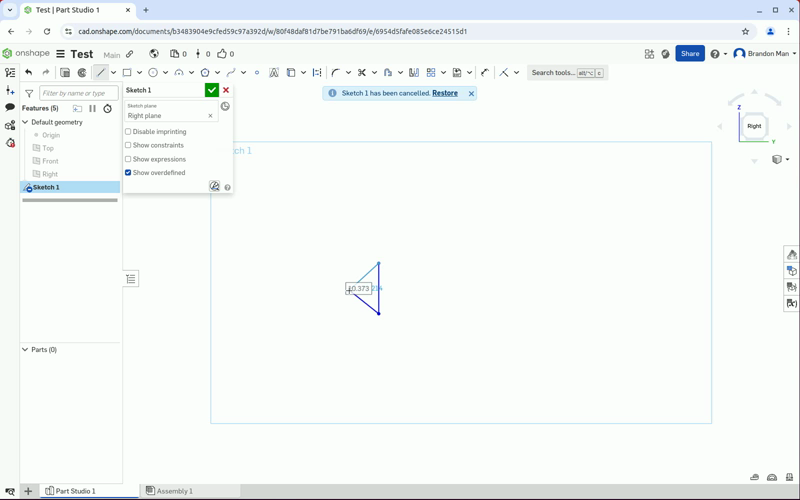
key(esc)
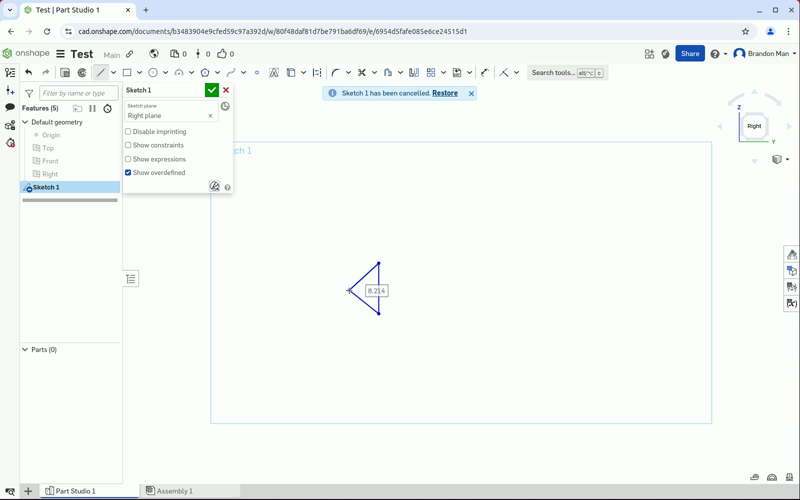
mouse_move(375, 281)
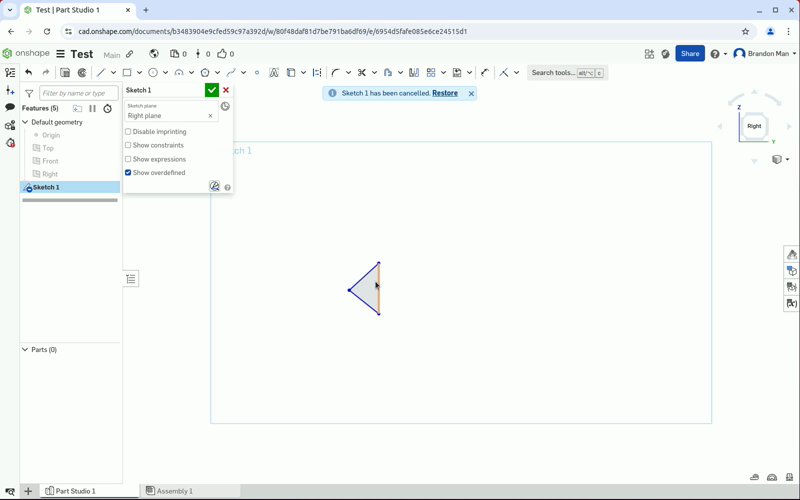
scroll(6)
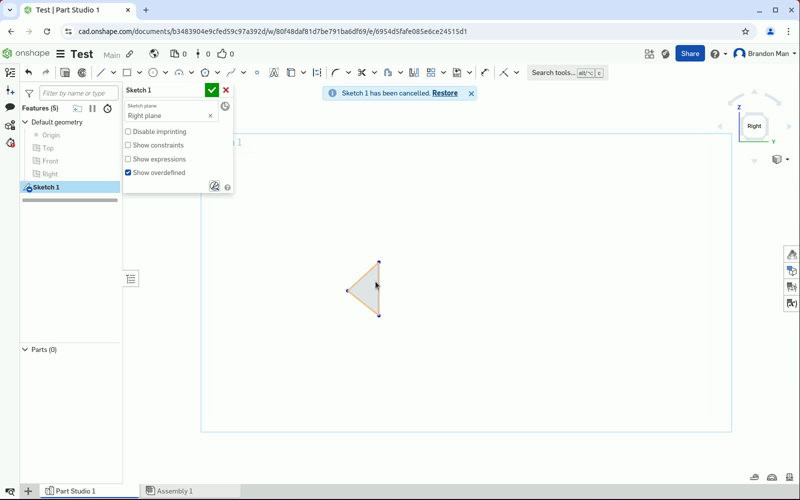
scroll(6)
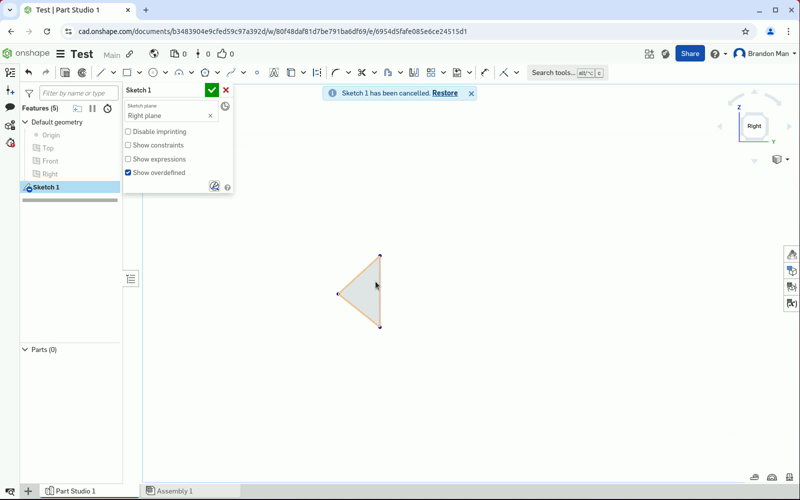
scroll(6)
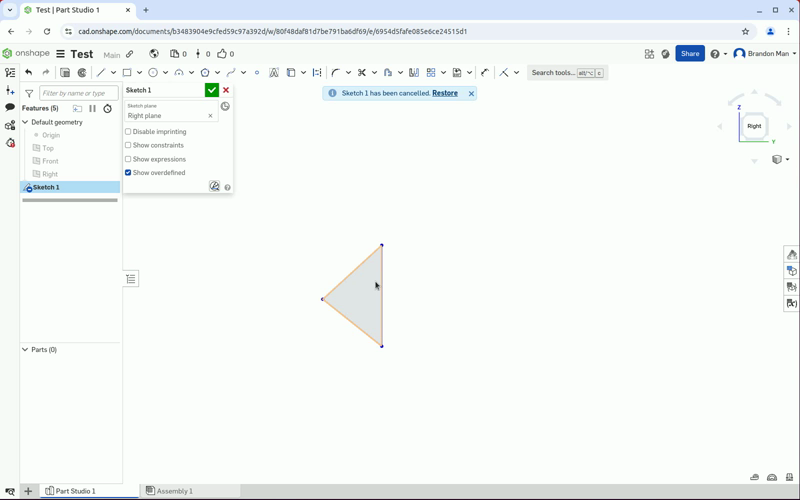
scroll(6)
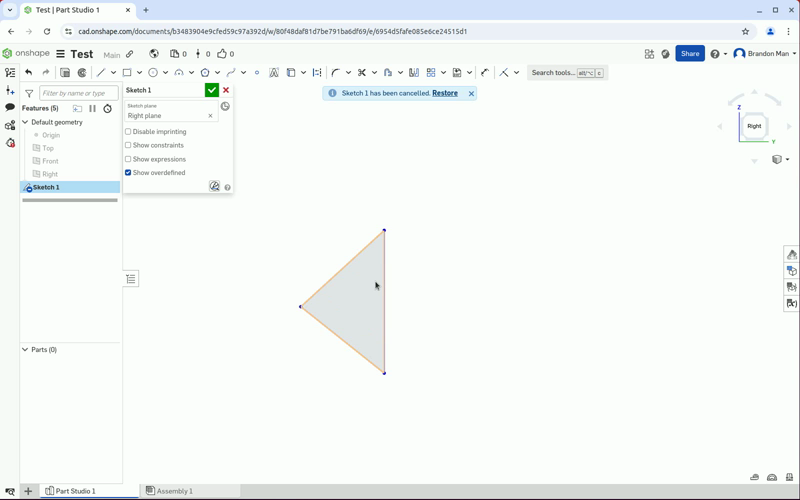
scroll(6)
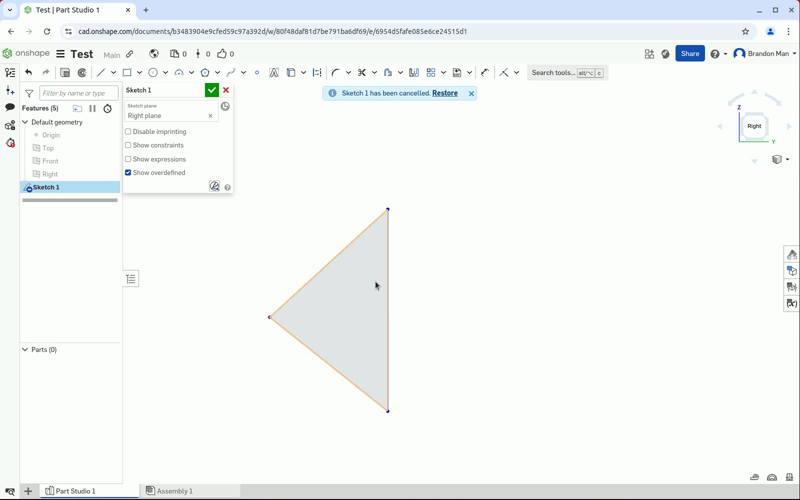
scroll(6)
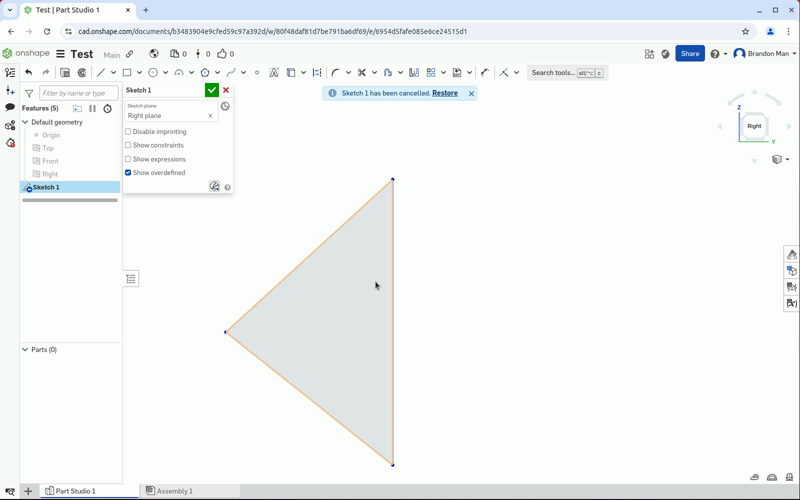
scroll(6)
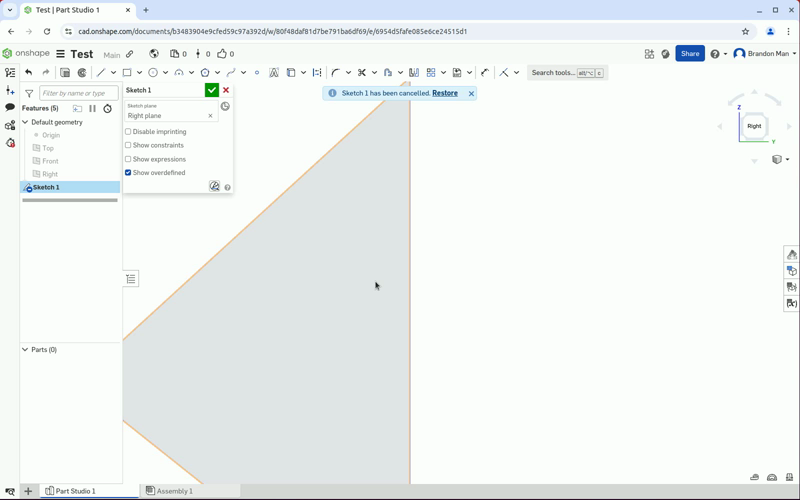
click(375, 281)
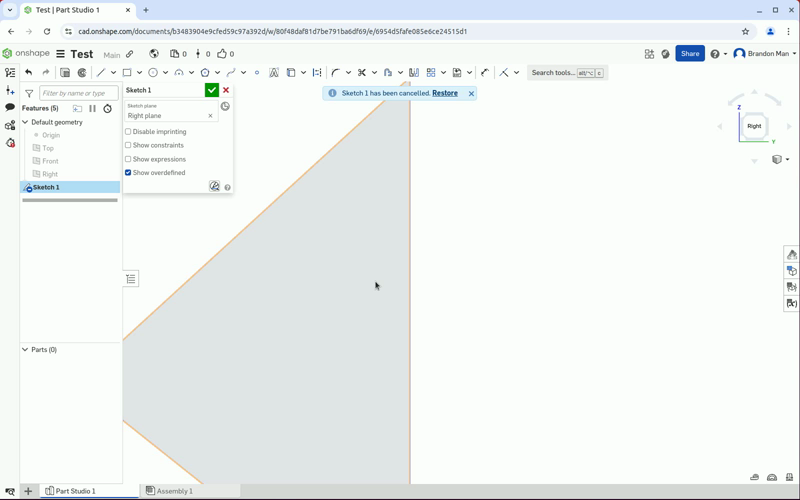
scroll(-6)
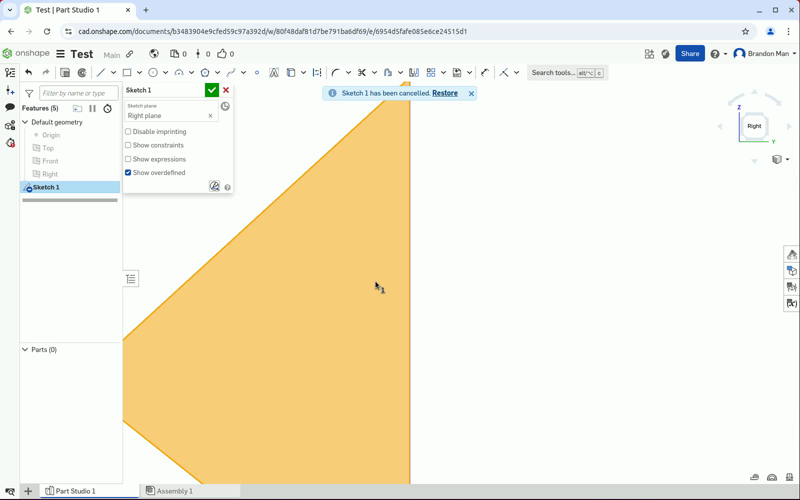
scroll(-6)
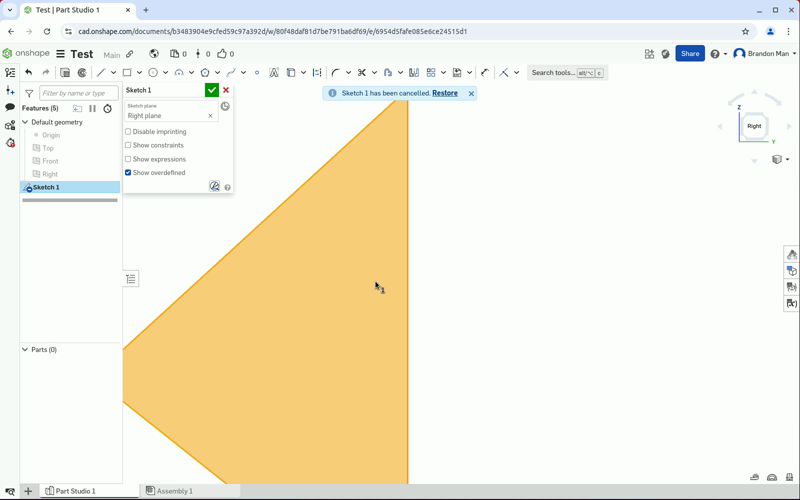
scroll(-6)
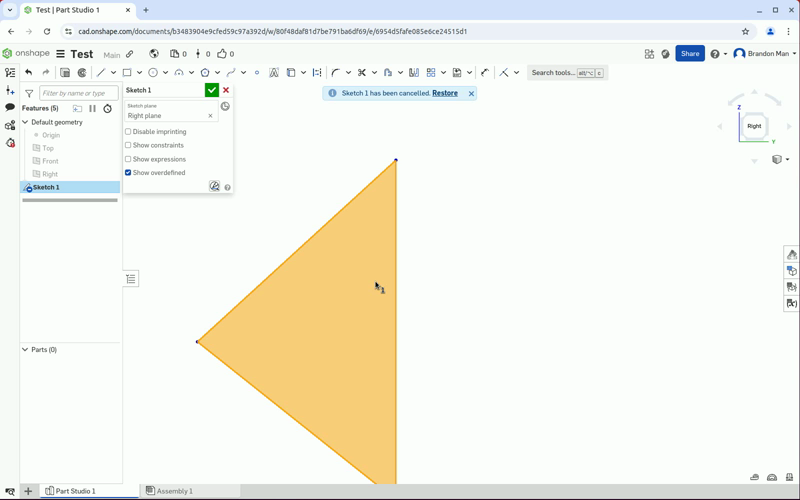
scroll(-6)
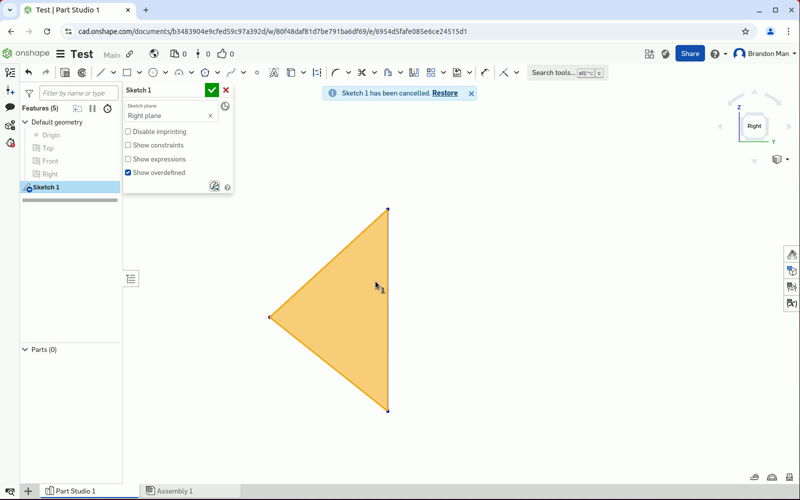
scroll(-6)
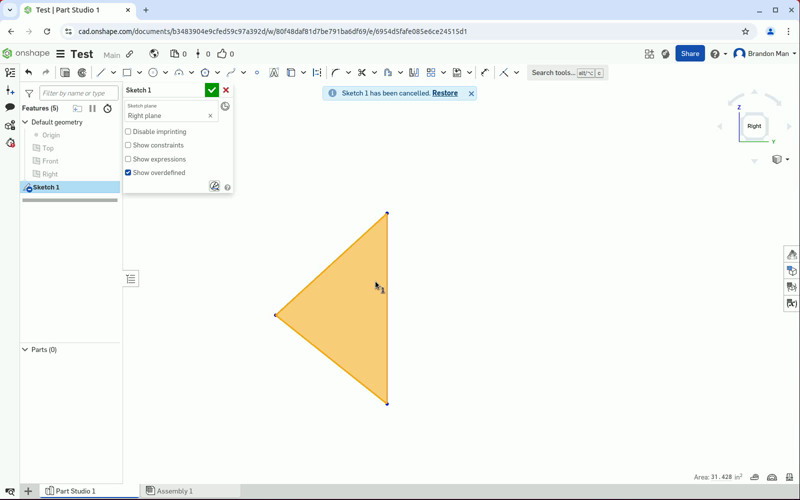
scroll(-6)
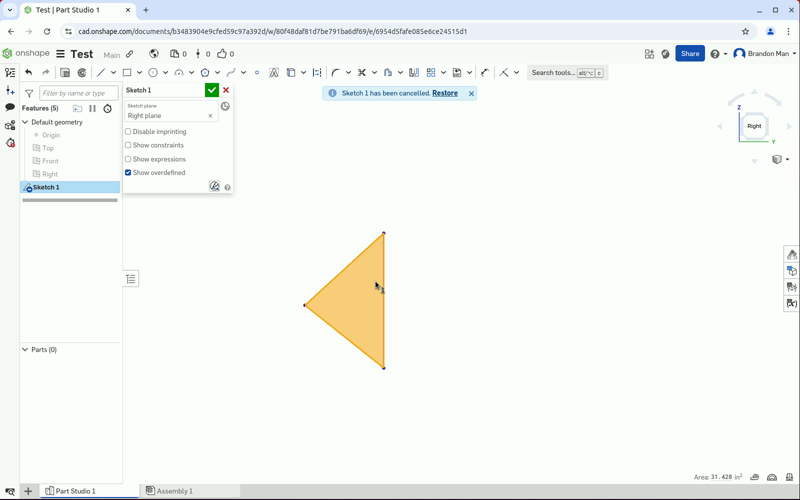
scroll(-6)
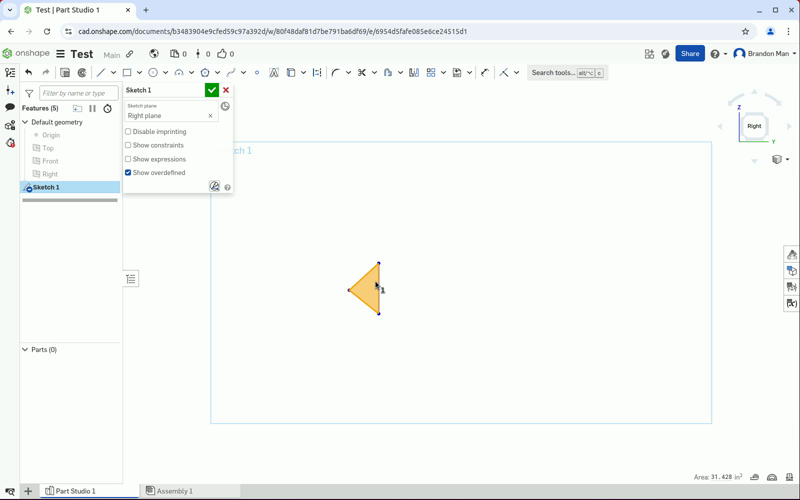
mouse_move(73, 352)
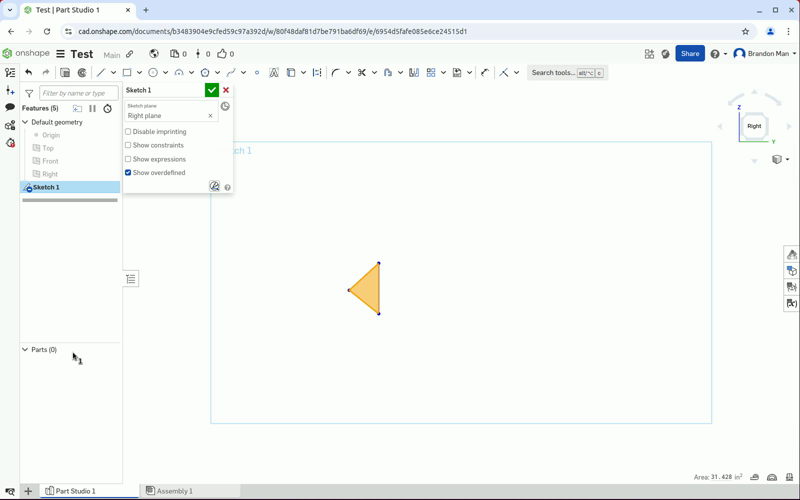
key(shift+y)
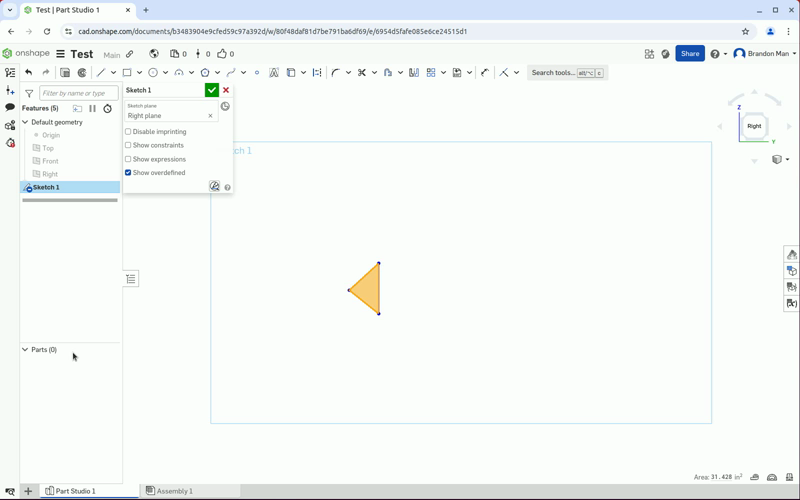
key(shift+e)
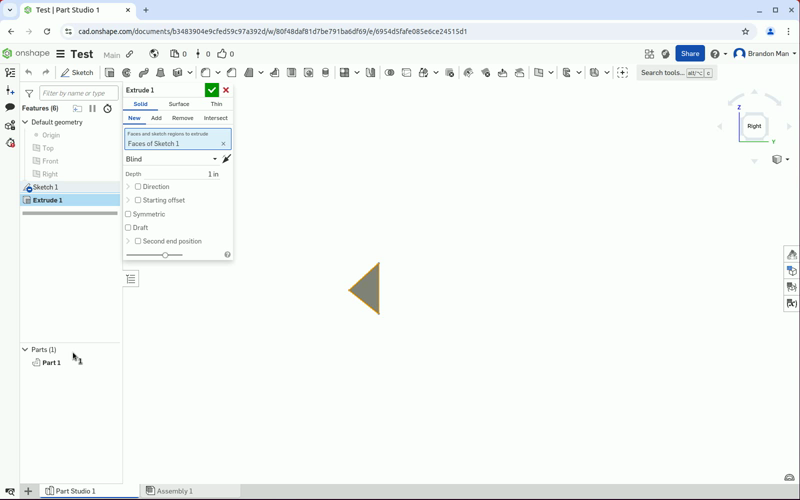
mouse_move(143, 106)
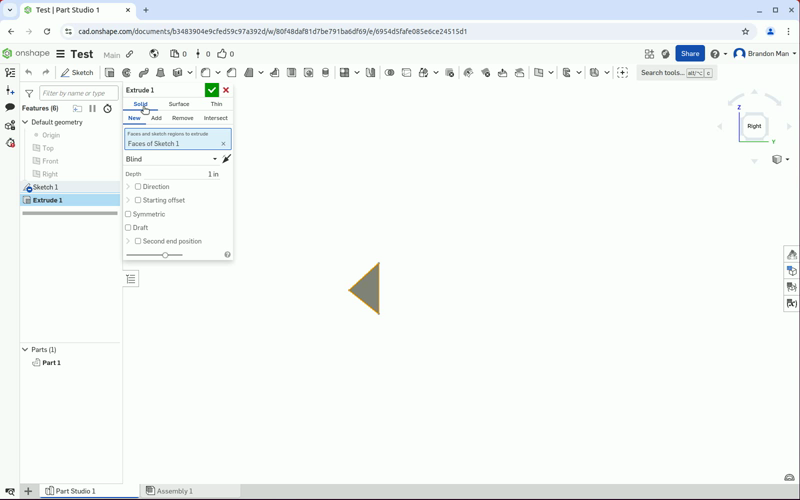
click(143, 106)
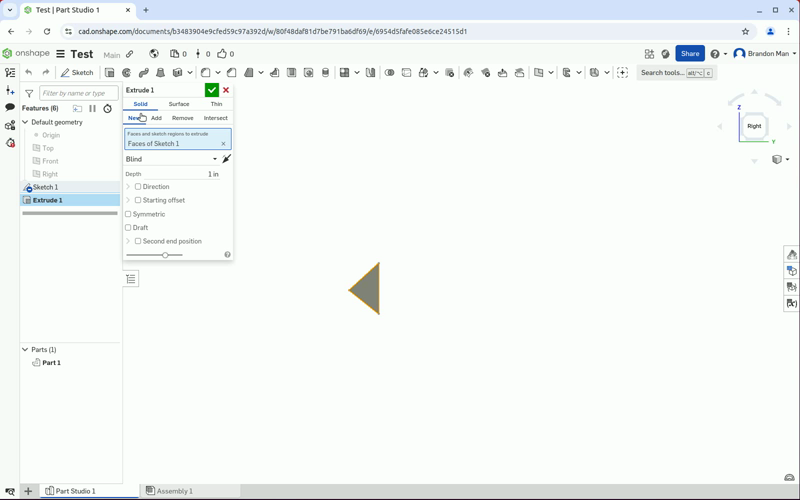
mouse_move(137, 120)
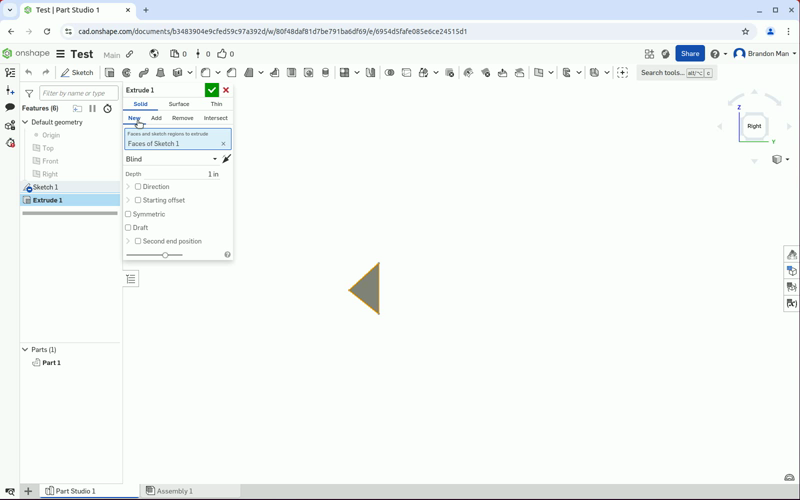
click(137, 120)
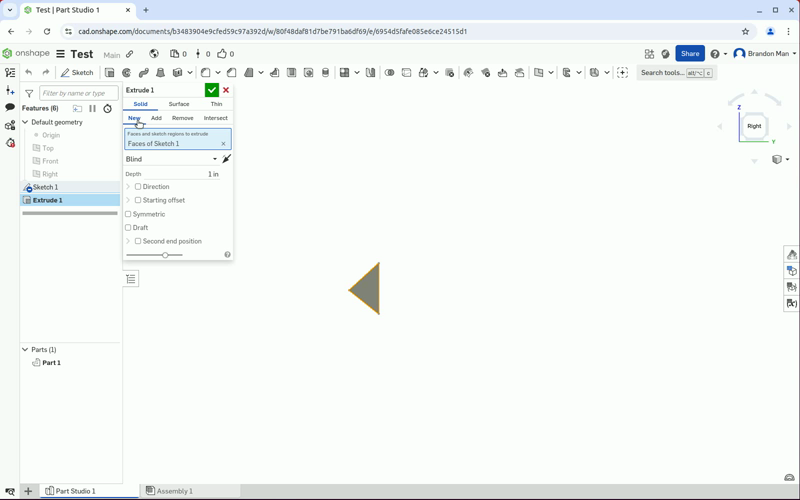
key(tab, 4)
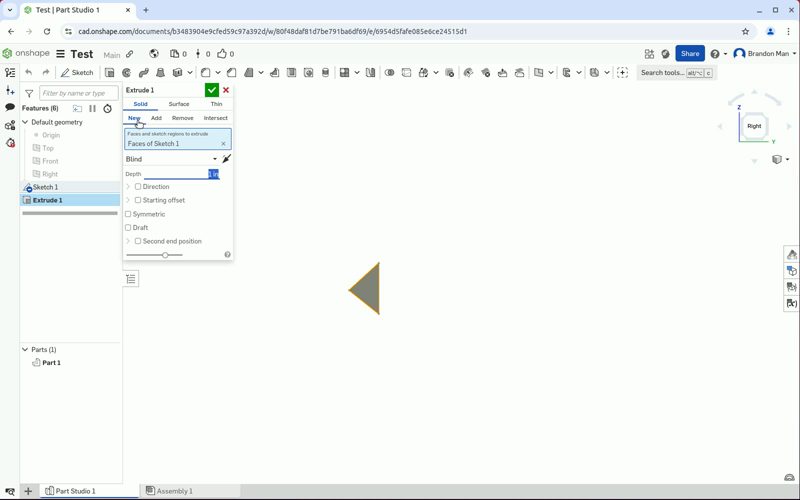
text(1.444)
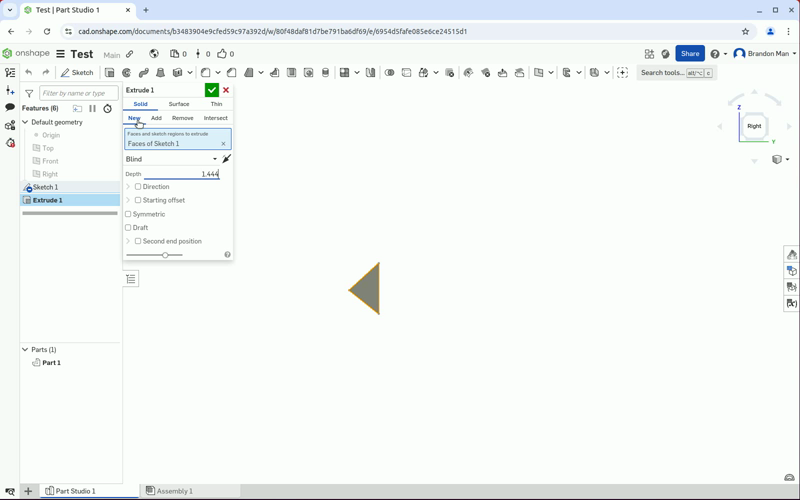
key(enter)
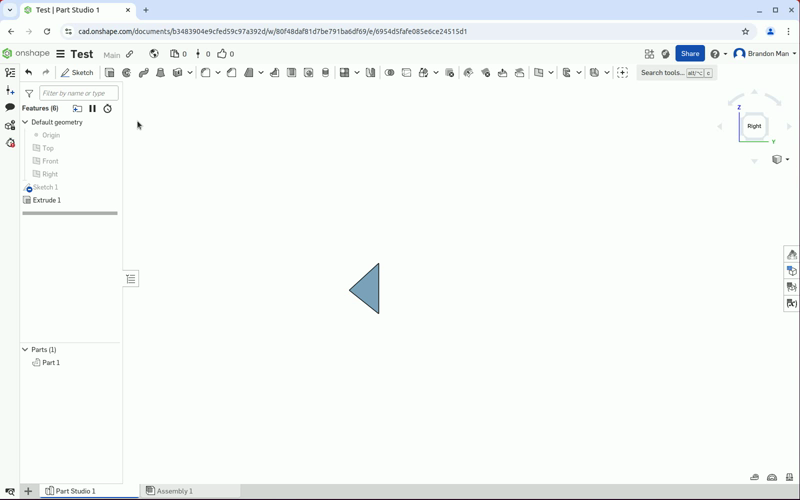
key(shift+h)
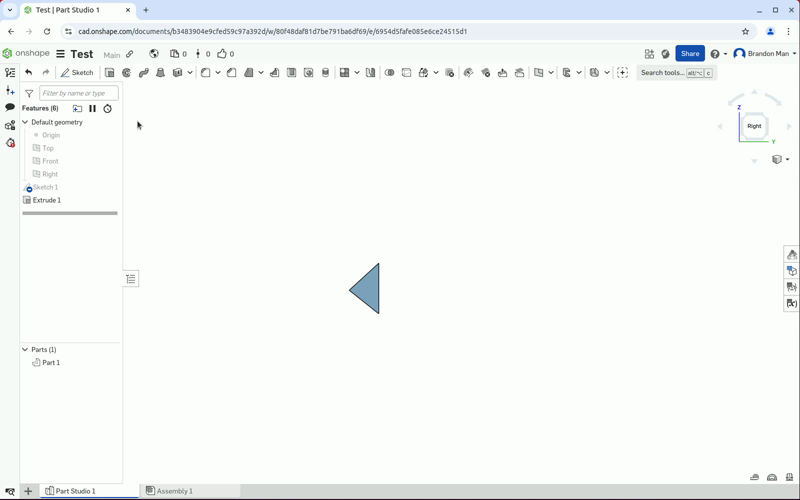
key(shift+h)
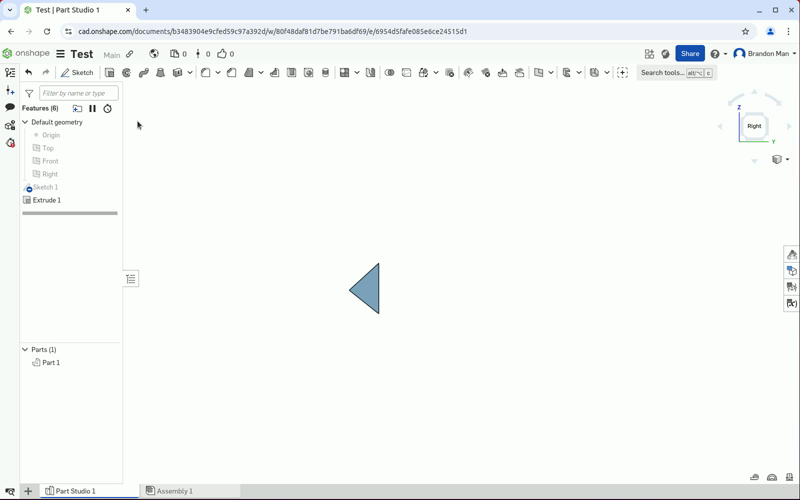
mouse_move(73, 189)
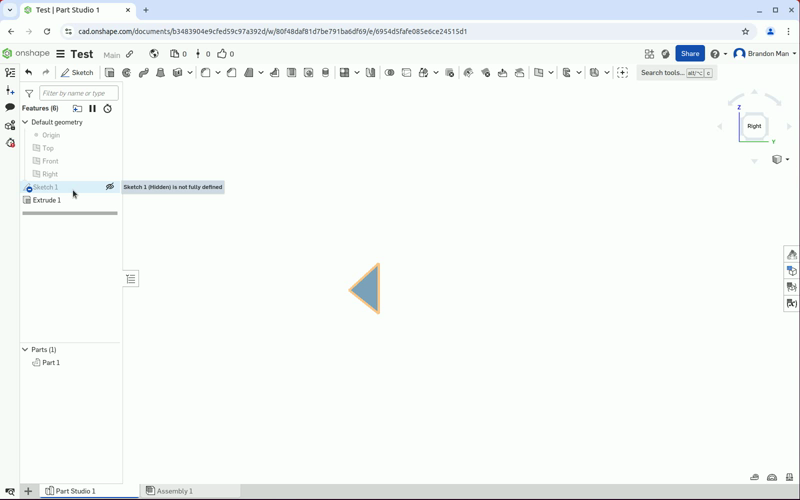
click(73, 189)
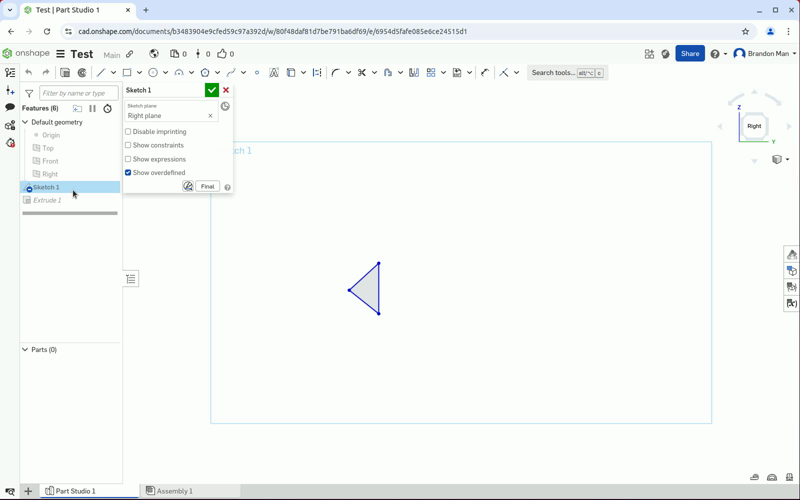
mouse_move(229, 92)
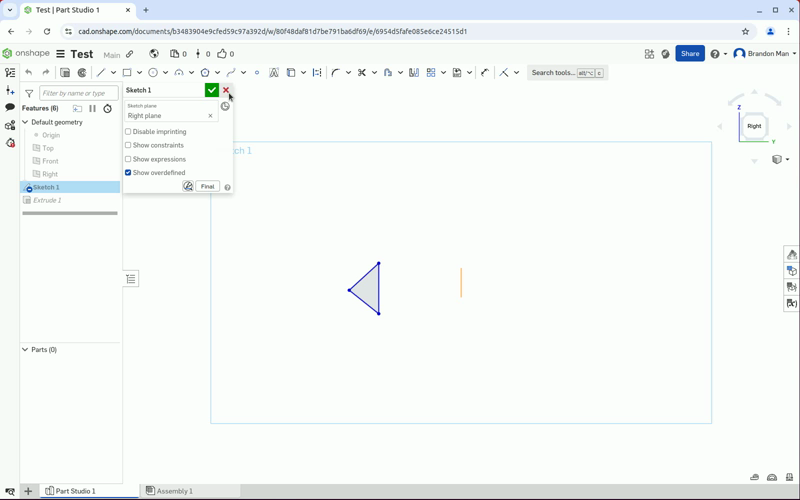
click(229, 92)
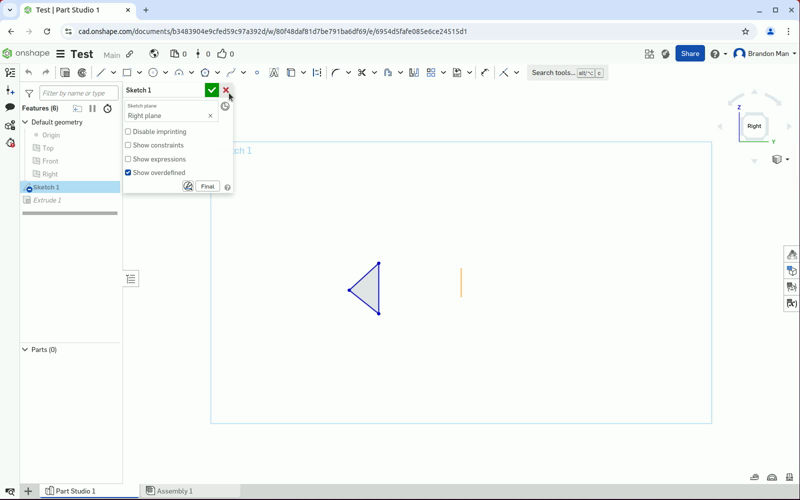
key(shift+s)
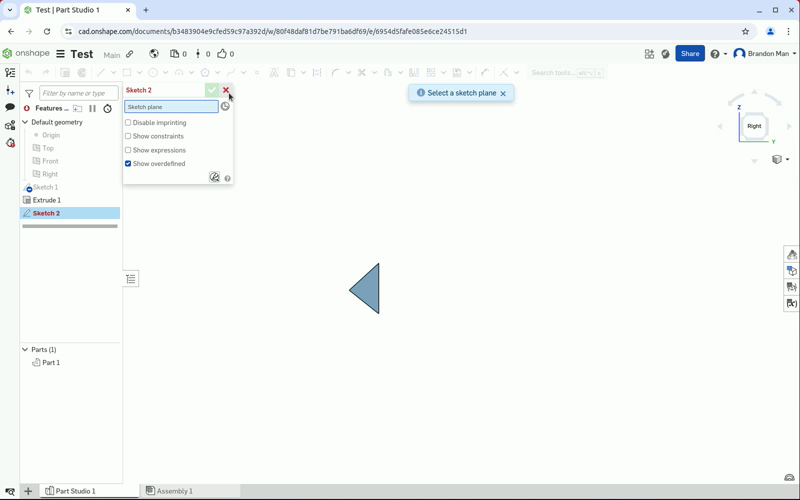
mouse_move(73, 176)
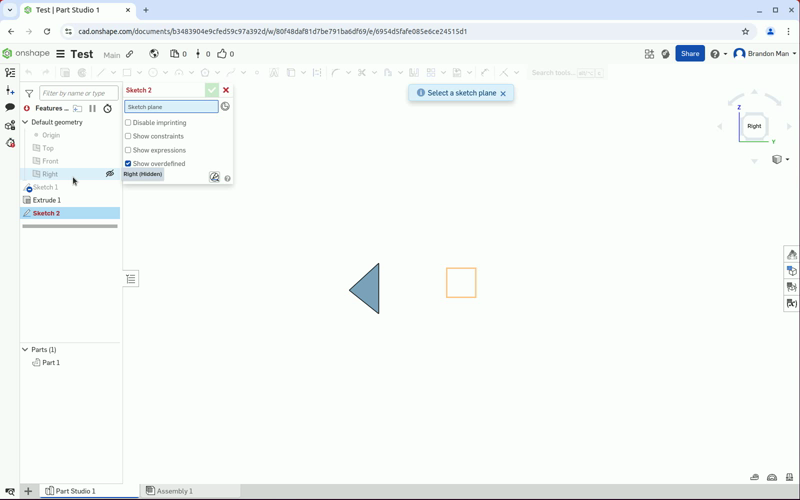
click(73, 176)
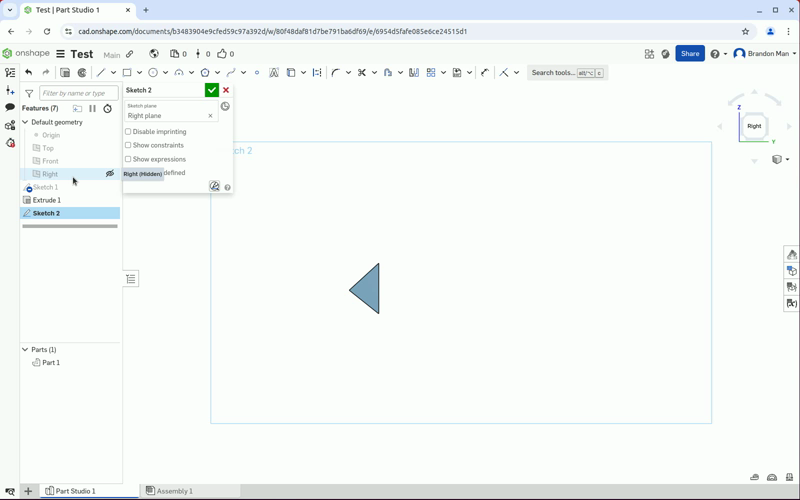
mouse_move(73, 352)
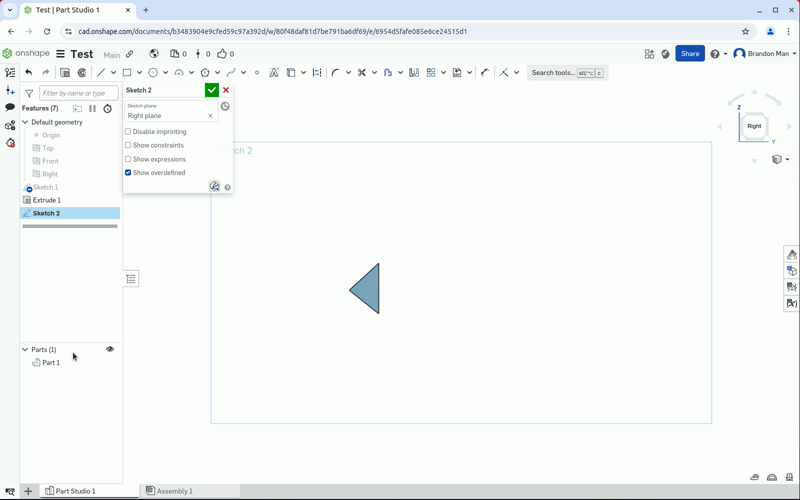
key(y)
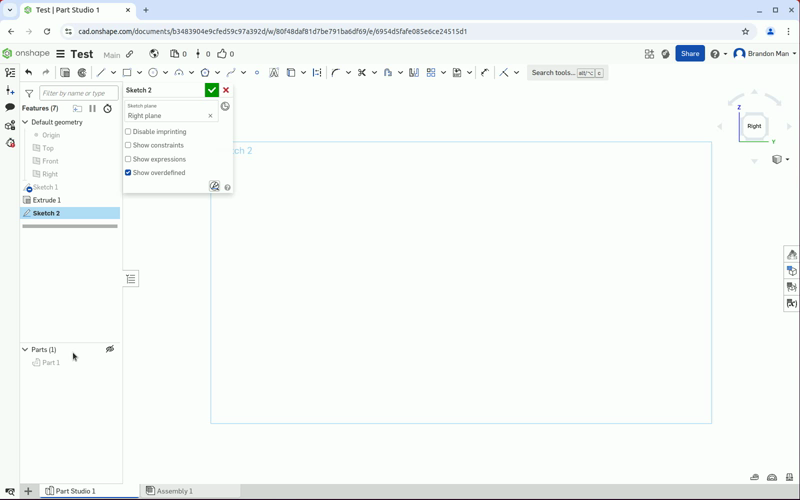
key(l)
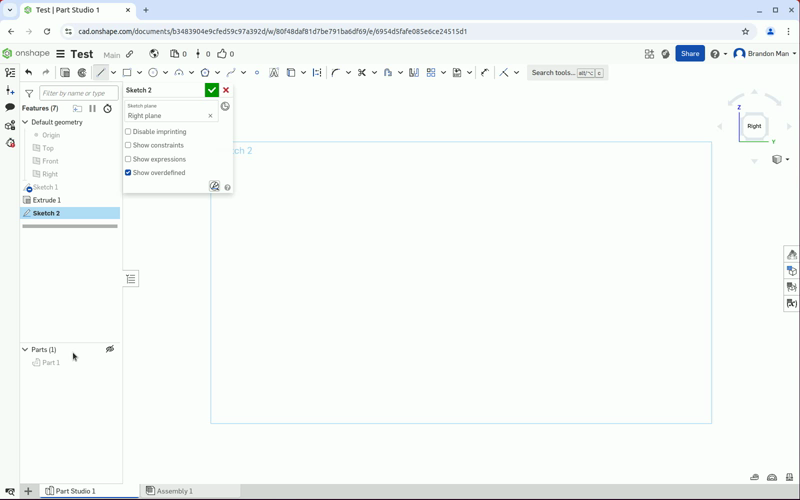
key_down(shift)
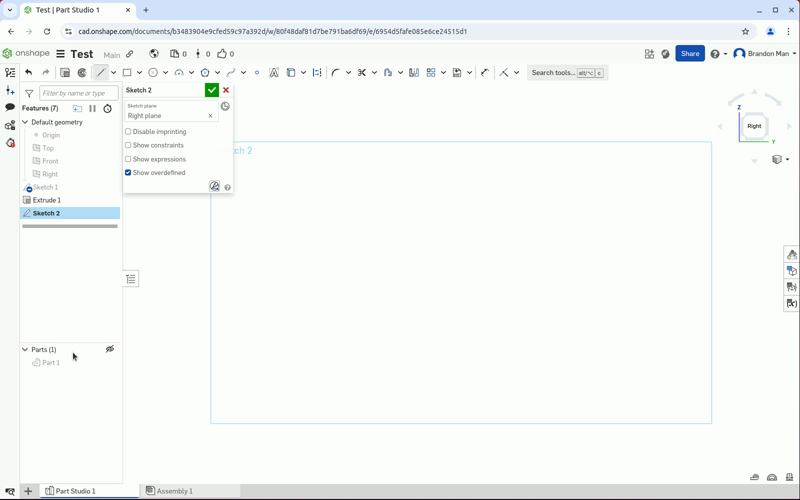
mouse_move(545, 312)
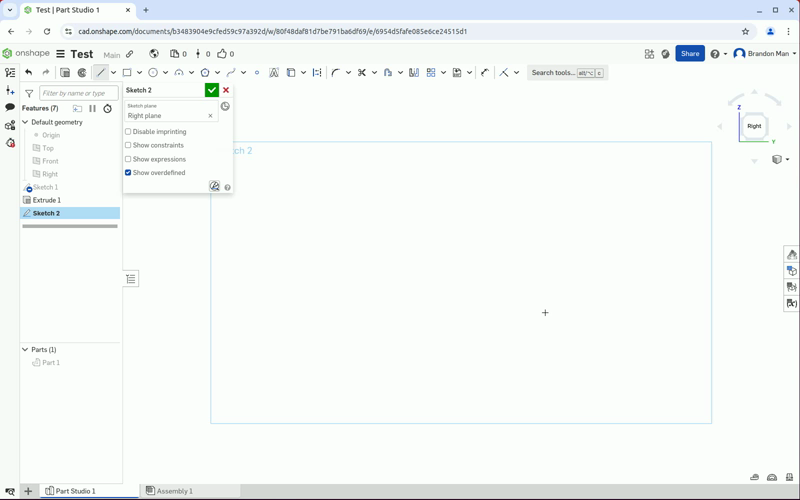
click(545, 312)
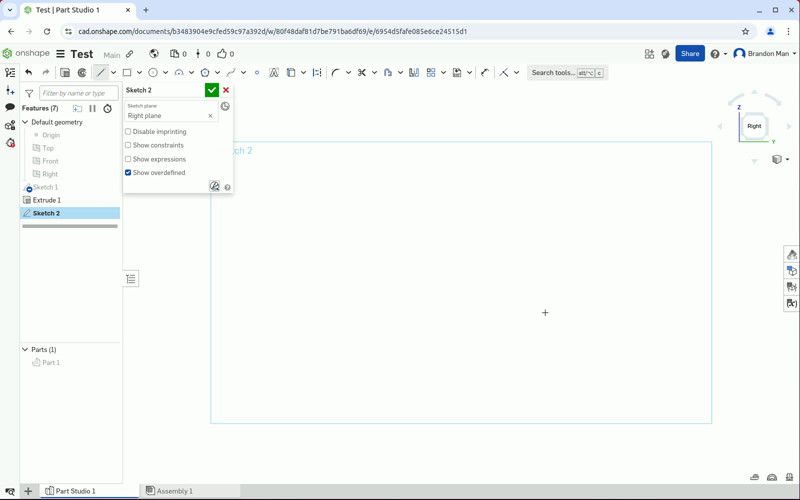
key_up(shift)
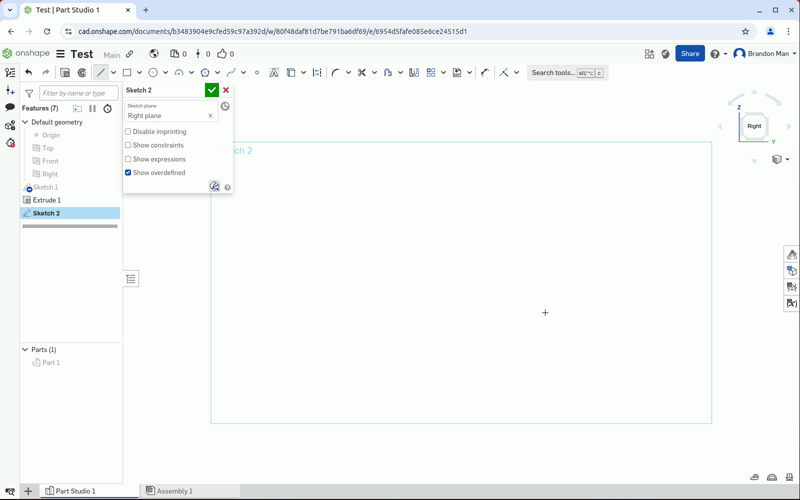
key_down(shift)
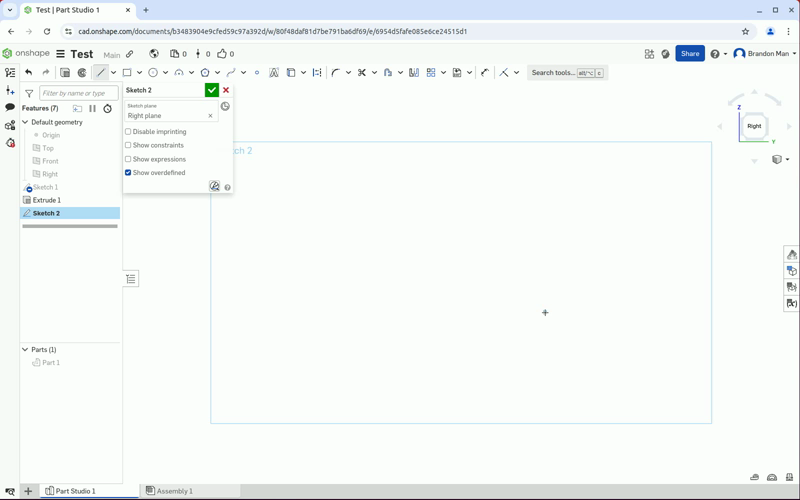
mouse_move(575, 312)
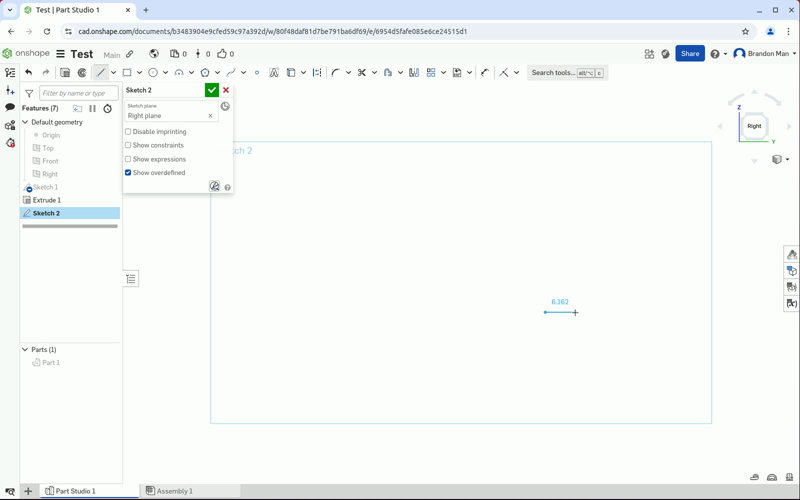
mouse_move(573, 289)
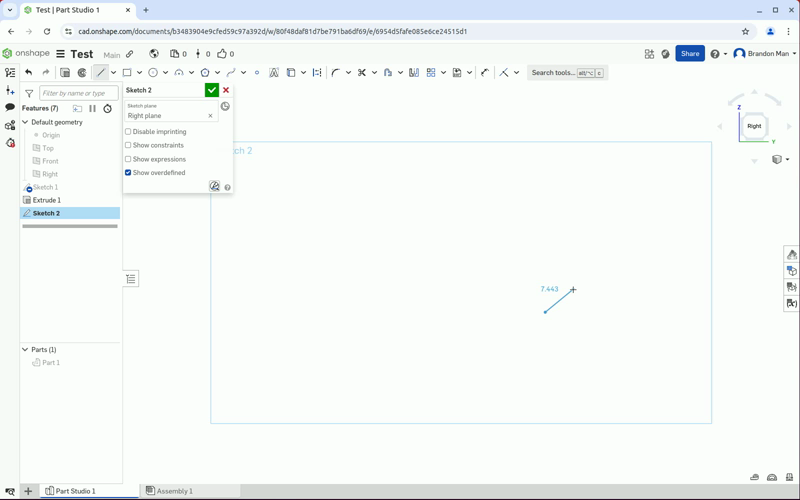
click(573, 289)
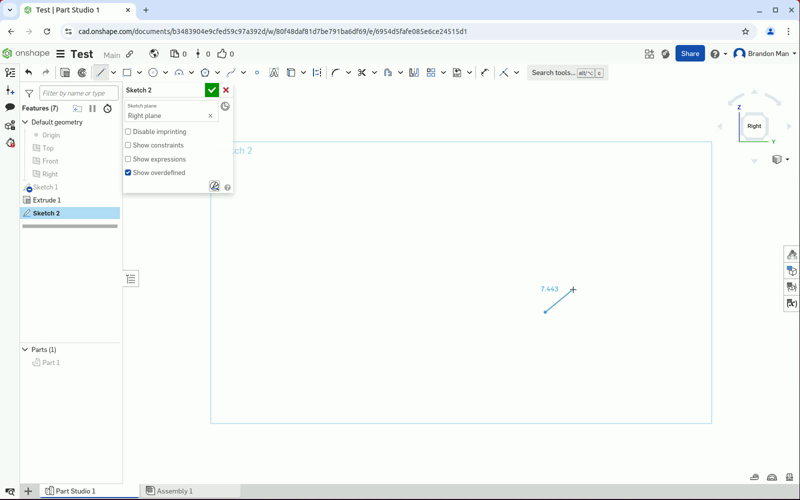
key_up(shift)
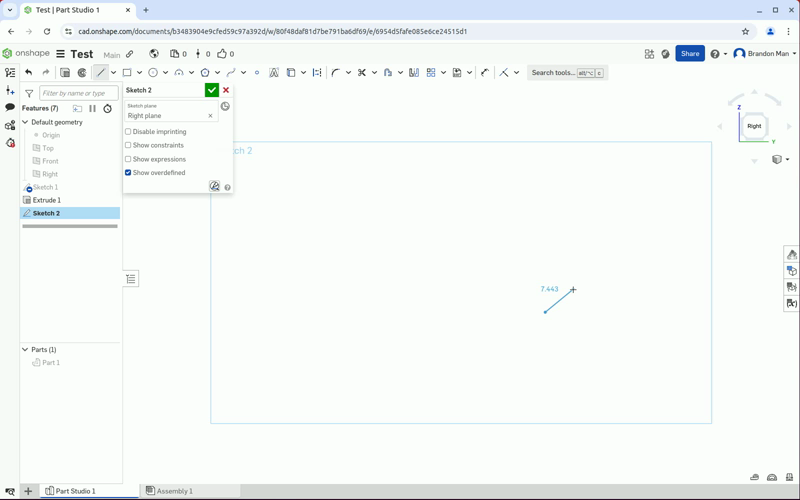
key_down(shift)
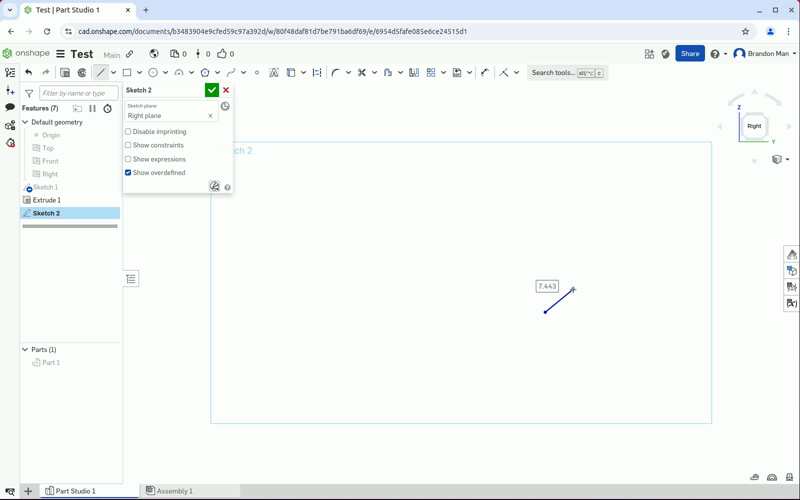
mouse_move(589, 289)
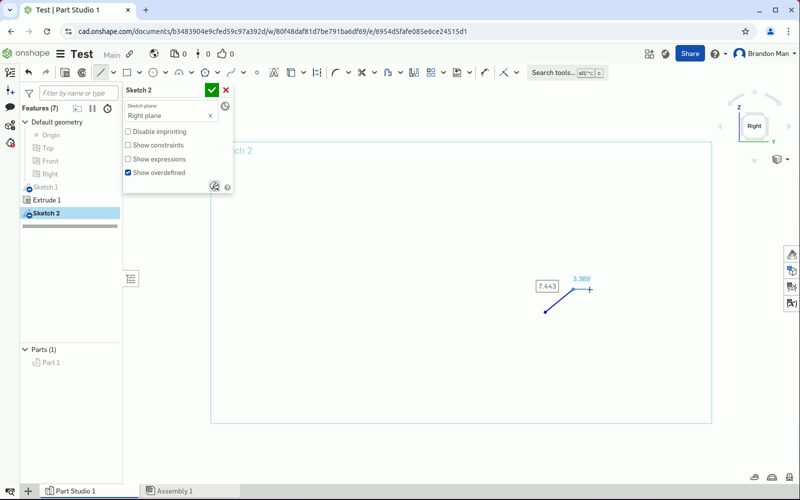
mouse_move(545, 262)
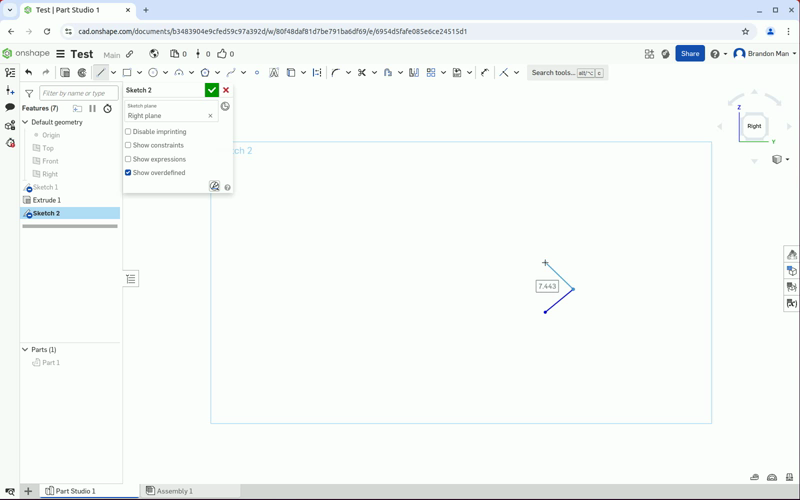
click(545, 262)
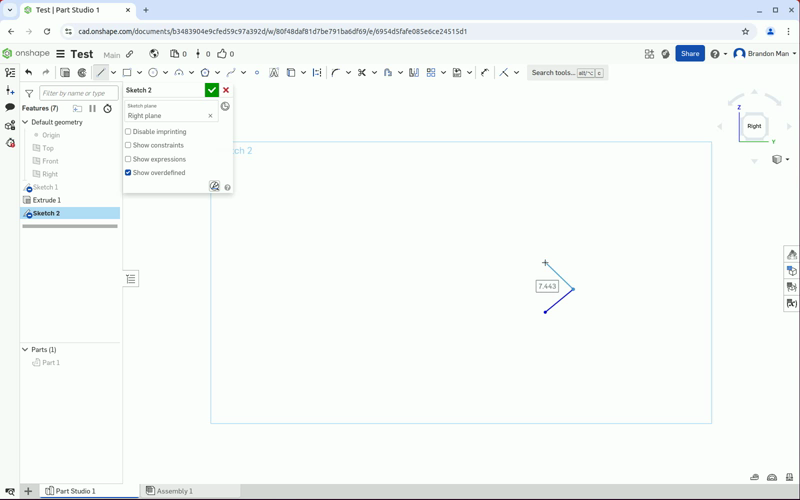
key_up(shift)
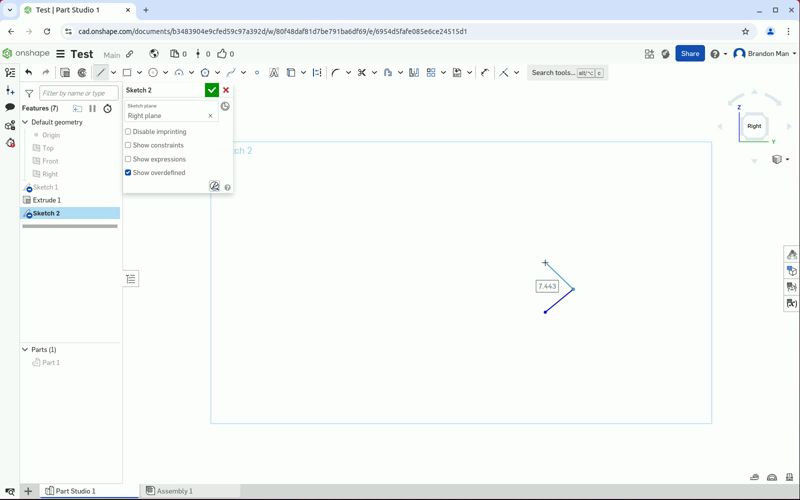
mouse_move(575, 262)
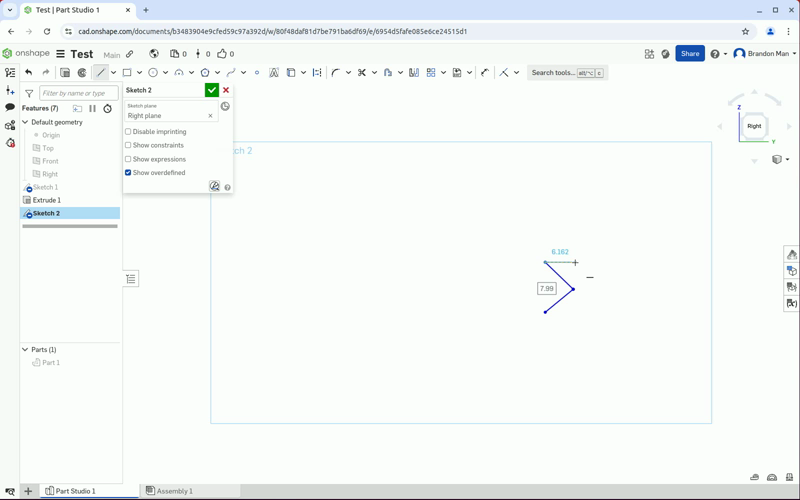
key_down(shift)
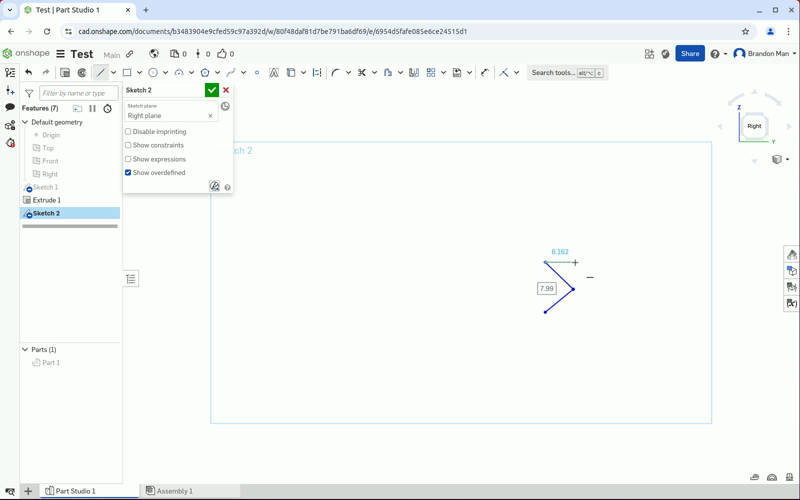
mouse_move(545, 312)
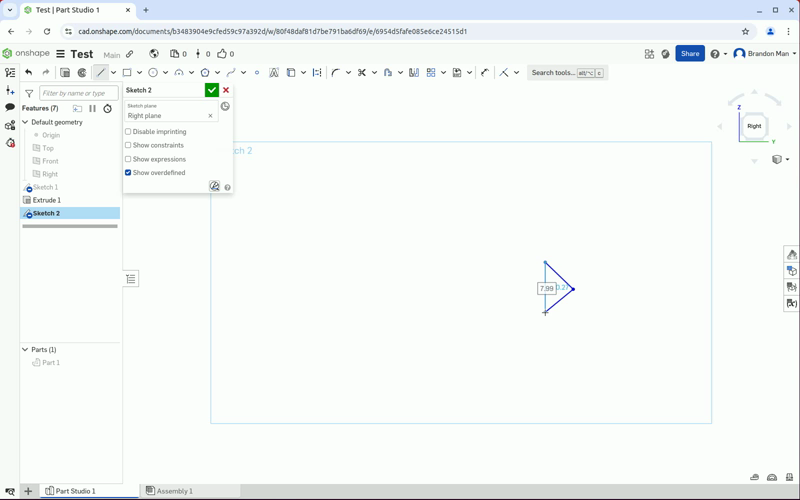
key_up(shift)
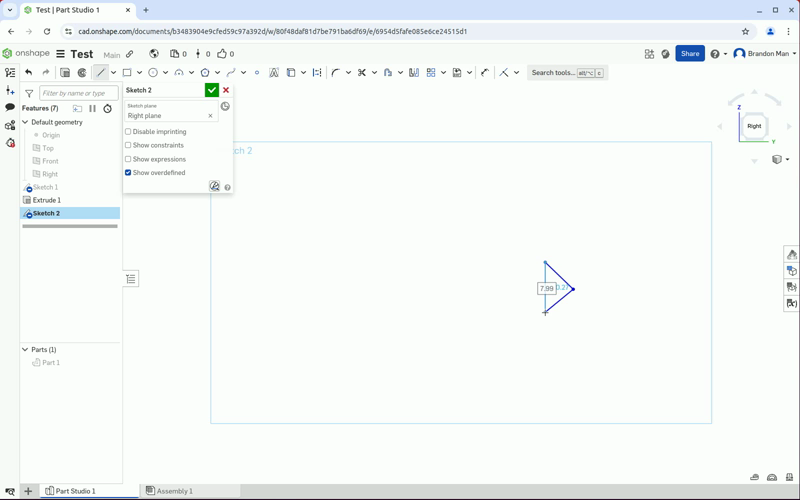
click(545, 312)
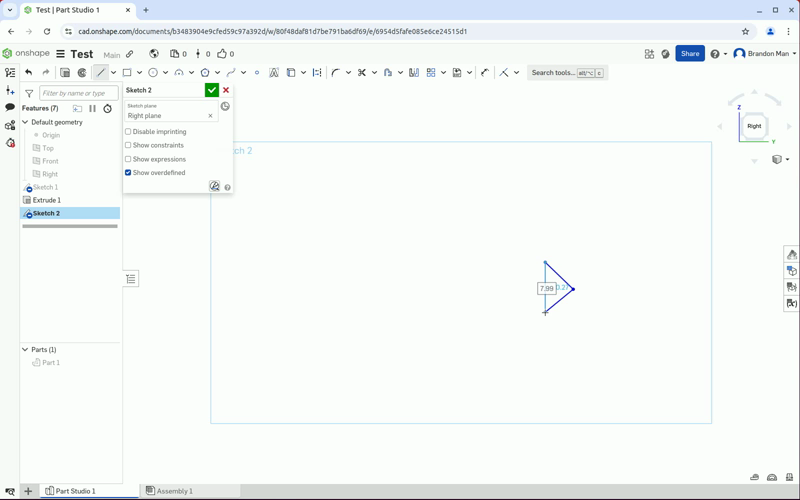
key(esc)
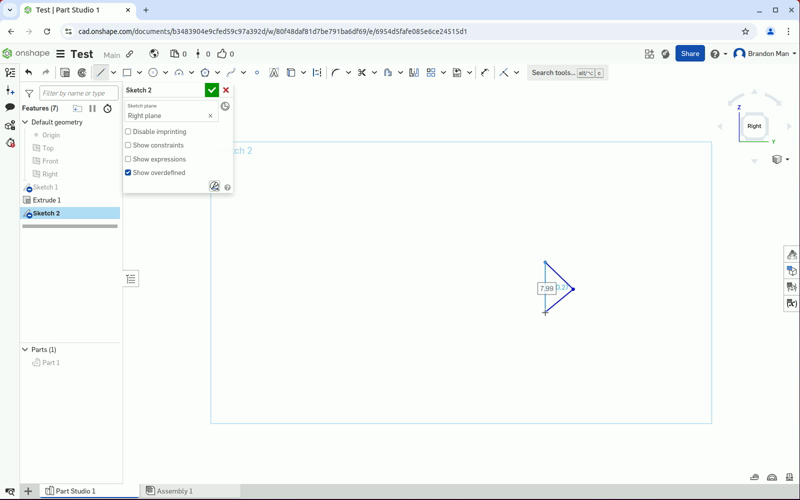
mouse_move(556, 274)
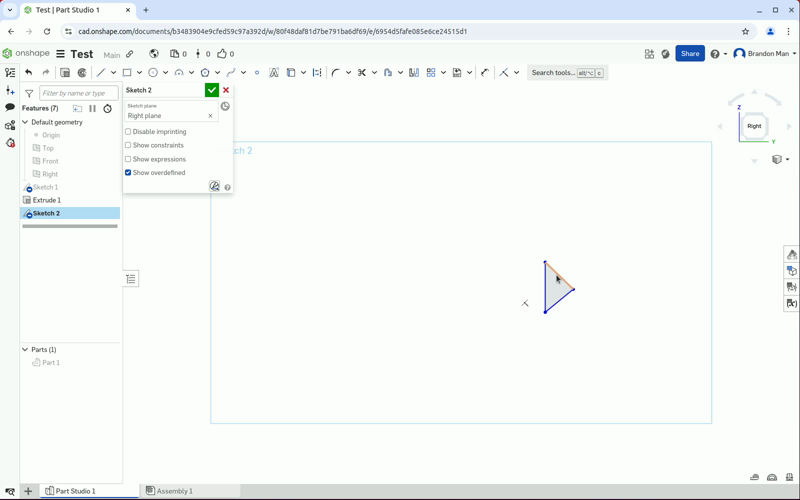
scroll(6)
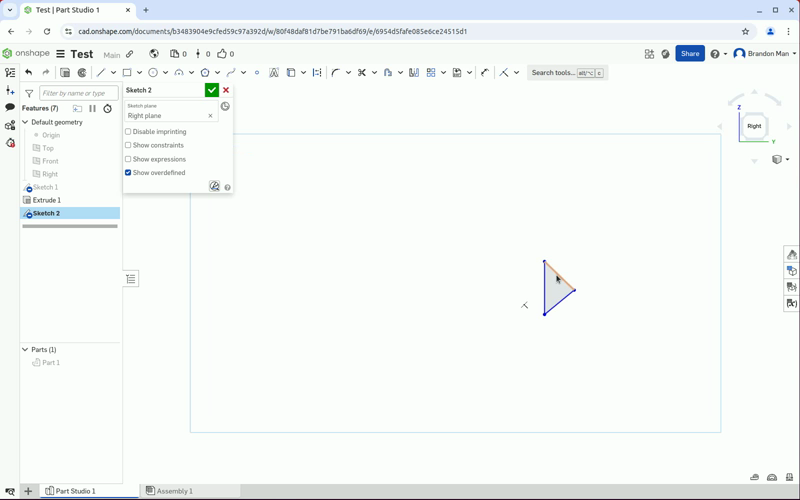
scroll(6)
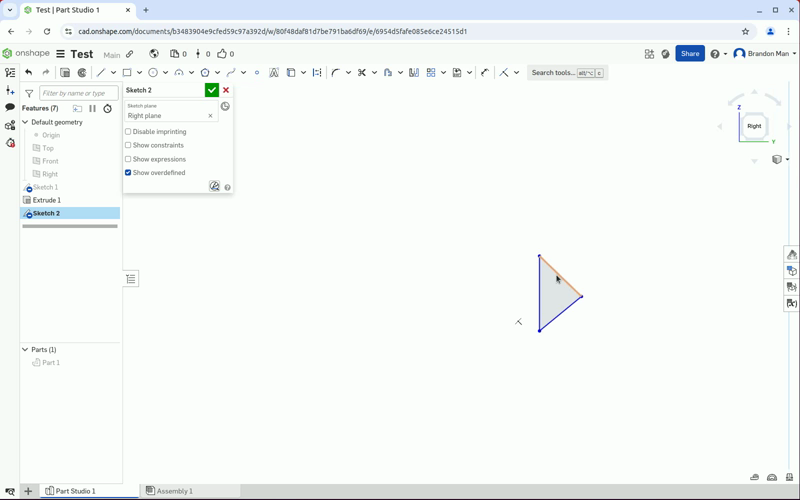
scroll(6)
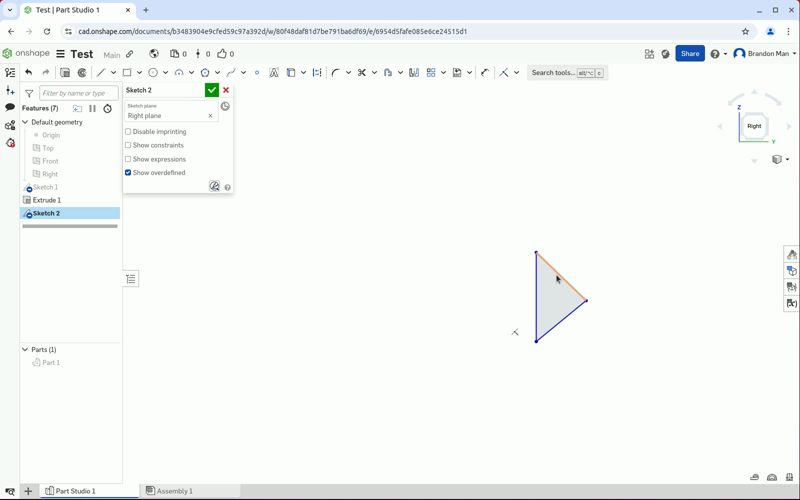
scroll(6)
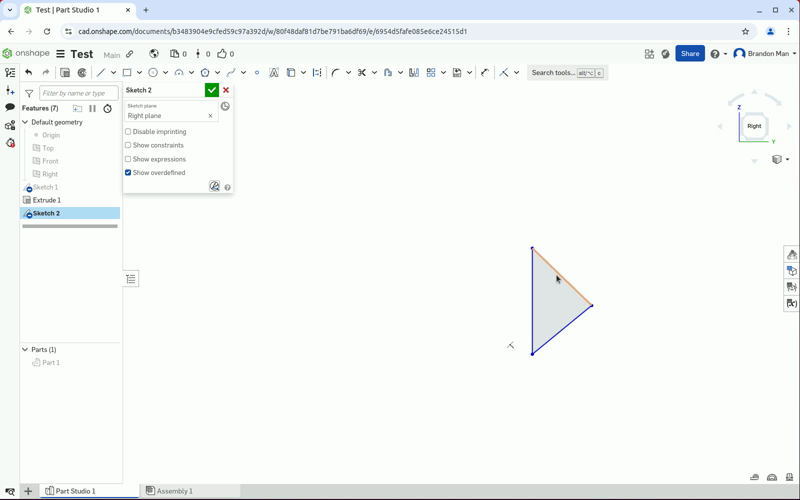
scroll(6)
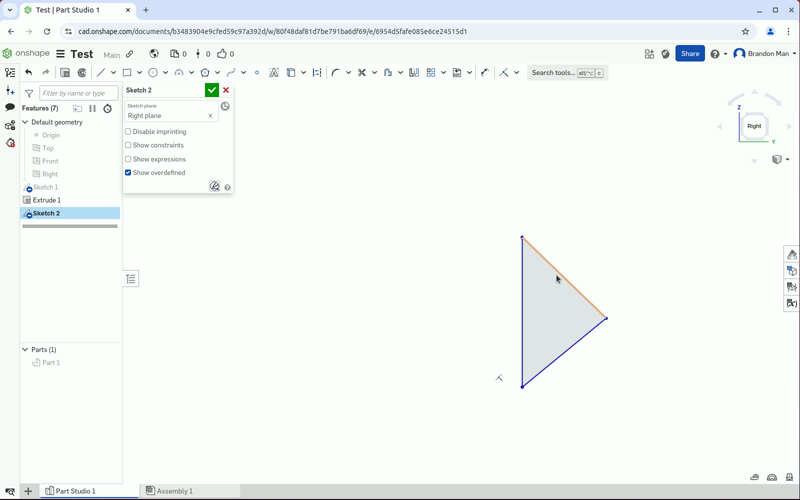
scroll(6)
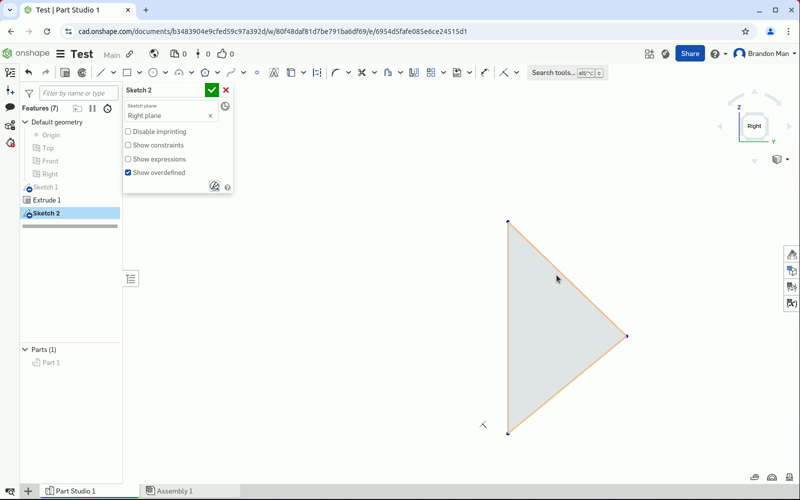
scroll(6)
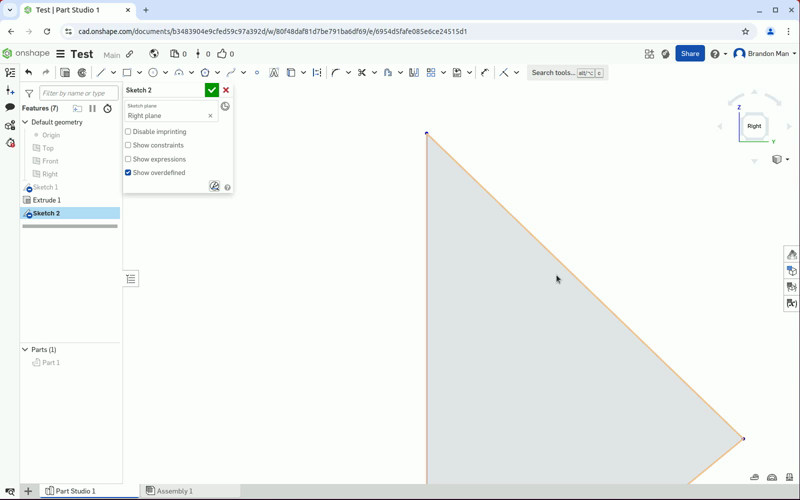
click(556, 274)
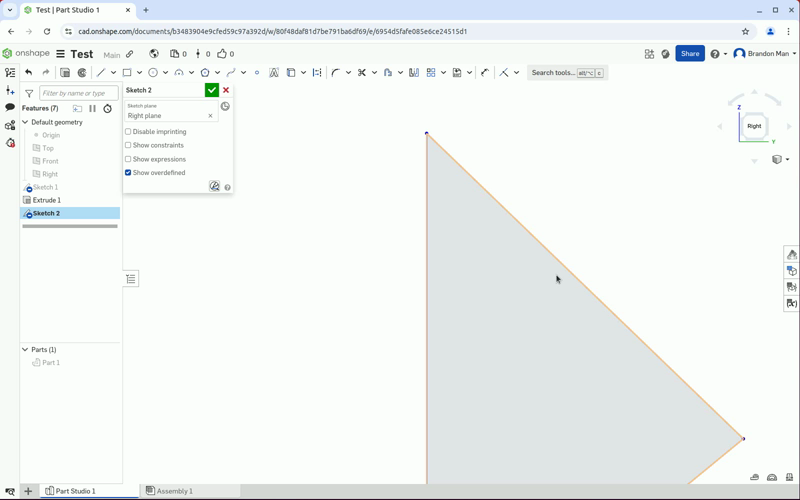
scroll(-6)
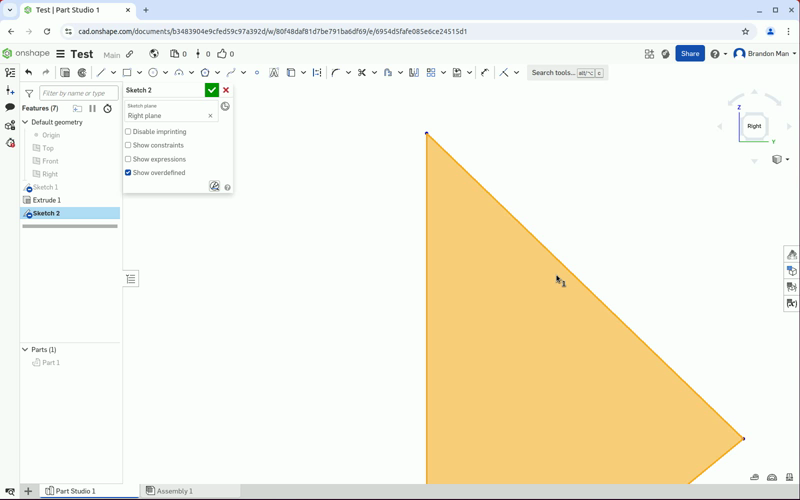
scroll(-6)
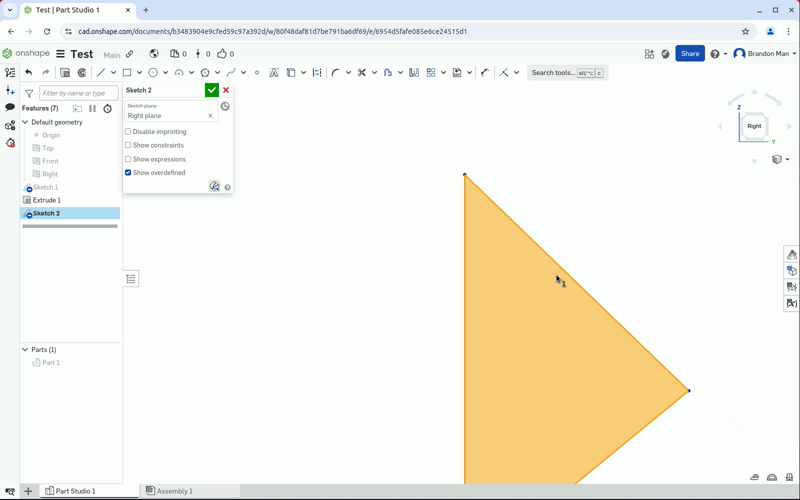
scroll(-6)
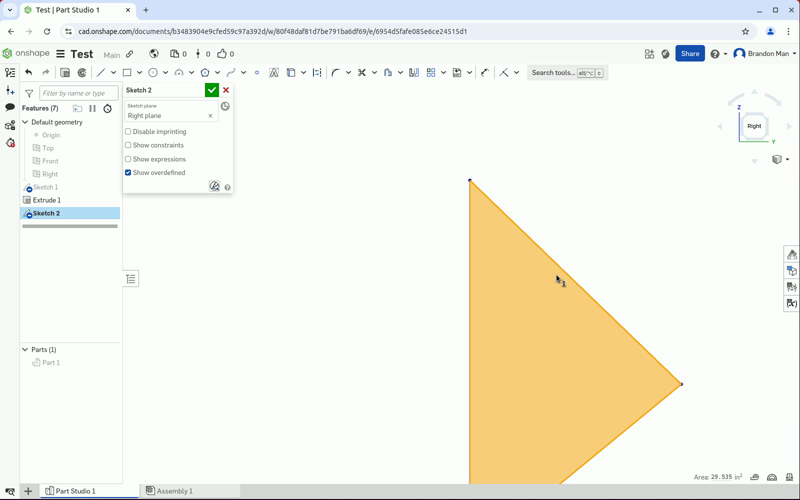
scroll(-6)
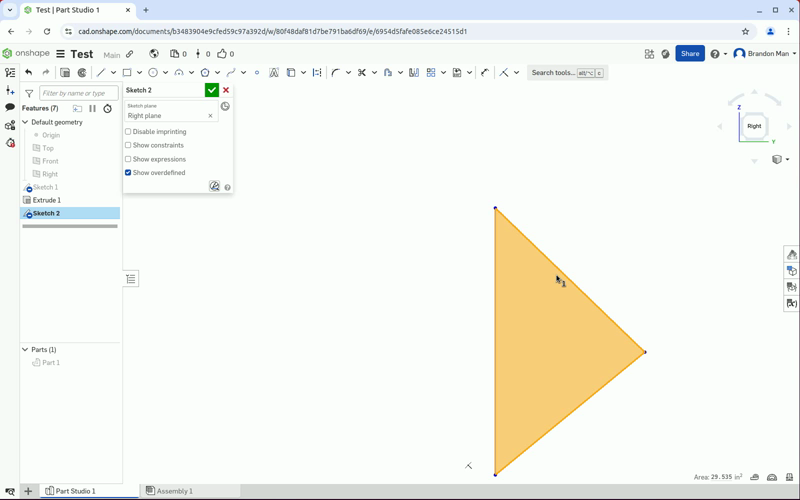
scroll(-6)
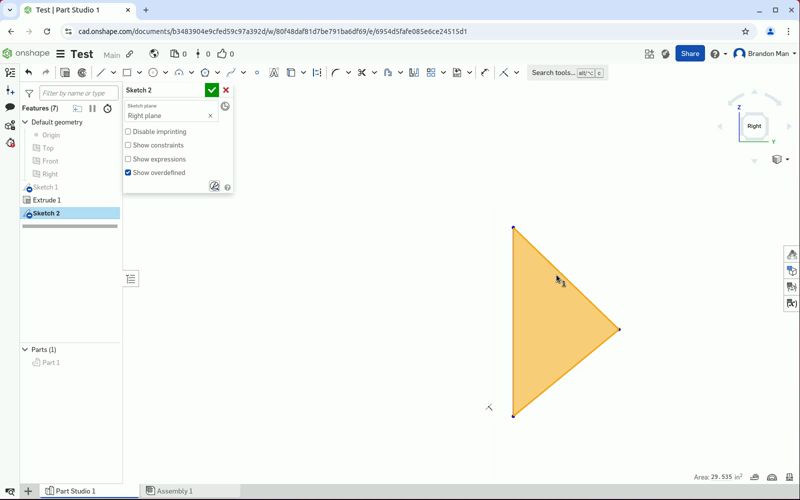
scroll(-6)
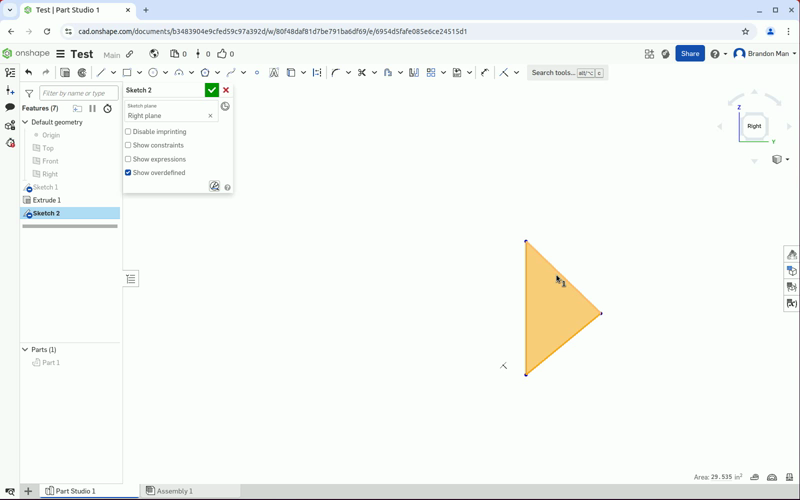
scroll(-6)
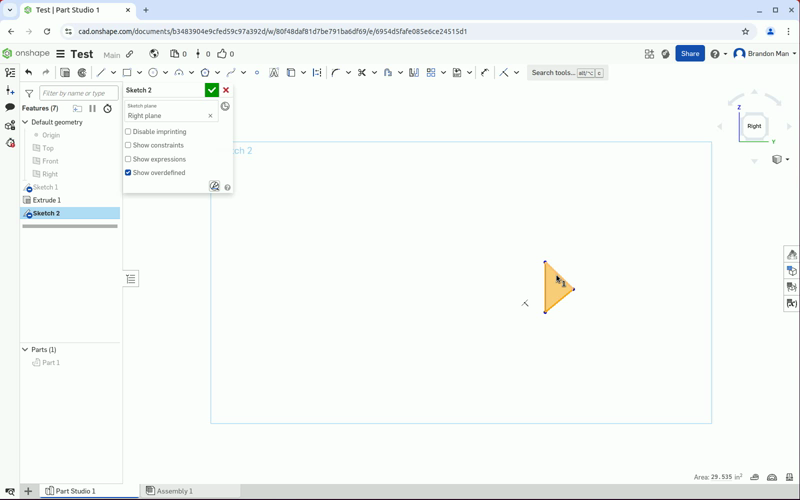
mouse_move(73, 352)
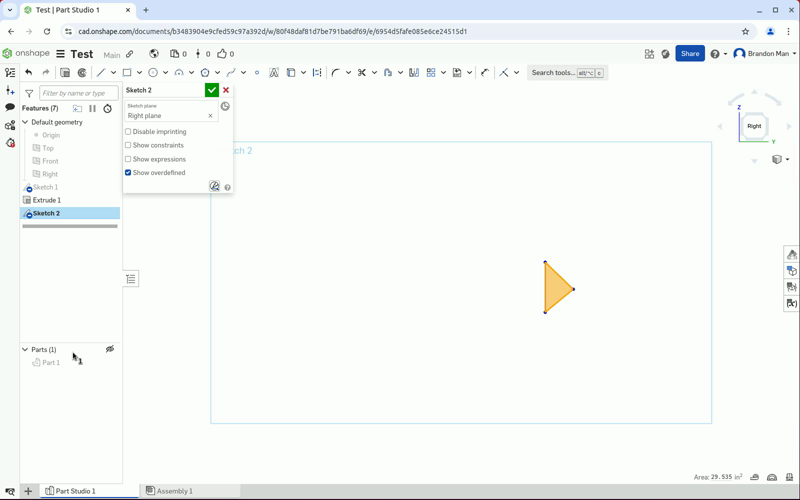
key(shift+y)
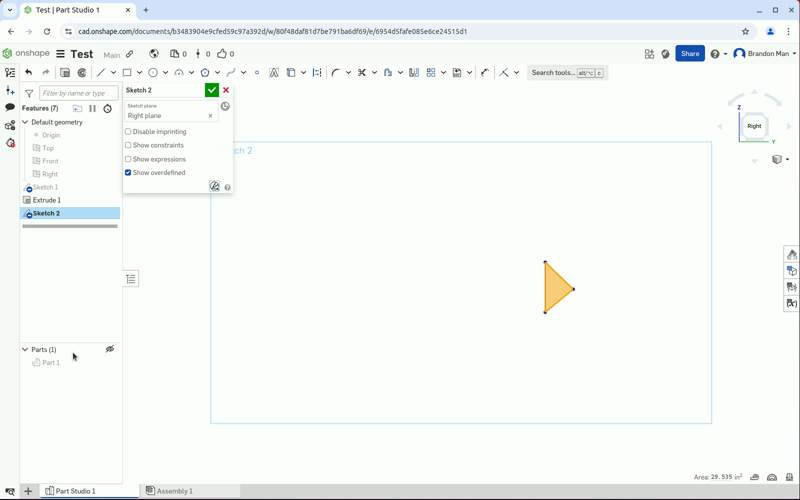
key(shift+e)
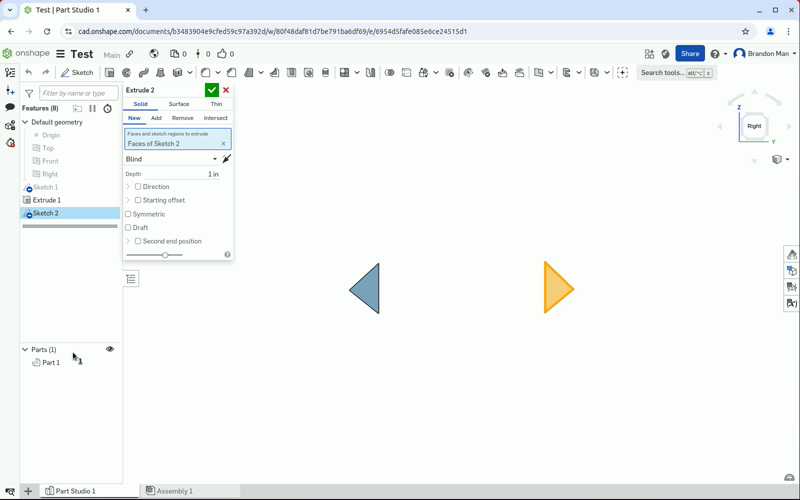
mouse_move(143, 106)
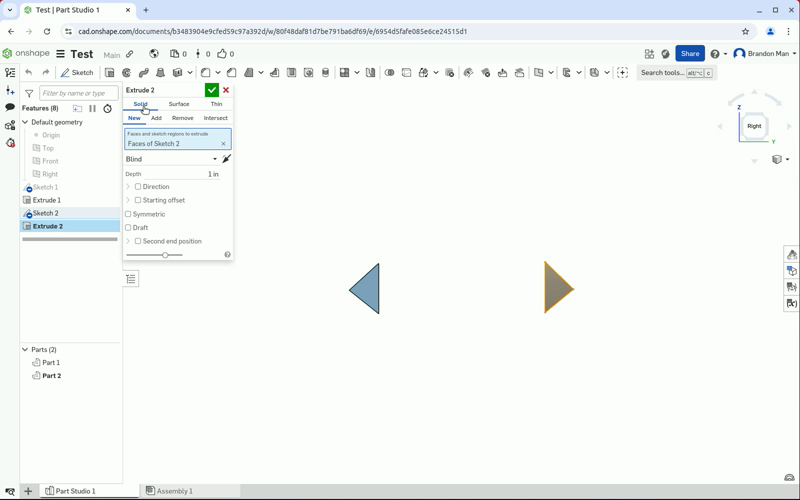
click(143, 106)
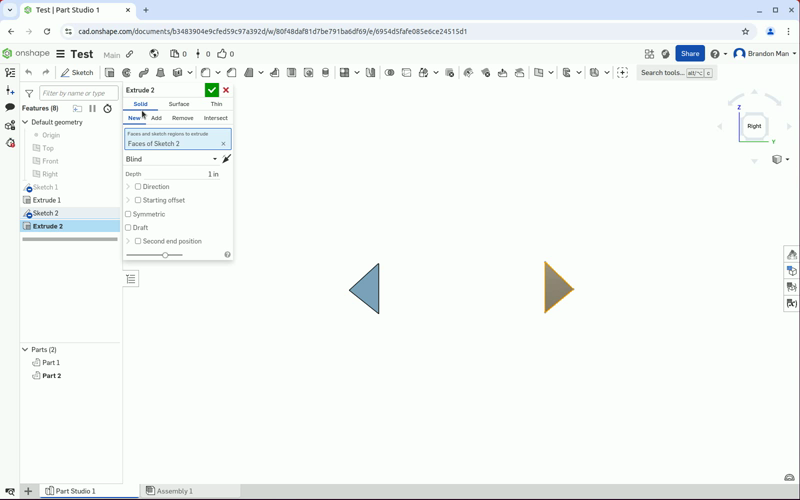
mouse_move(137, 120)
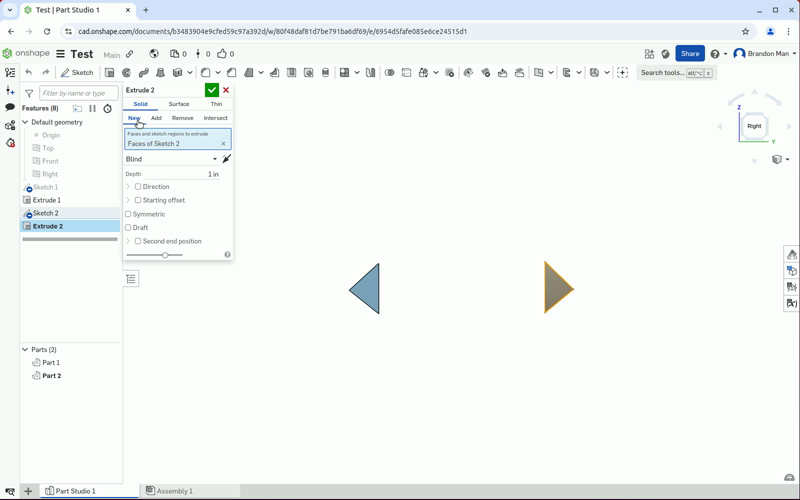
click(137, 120)
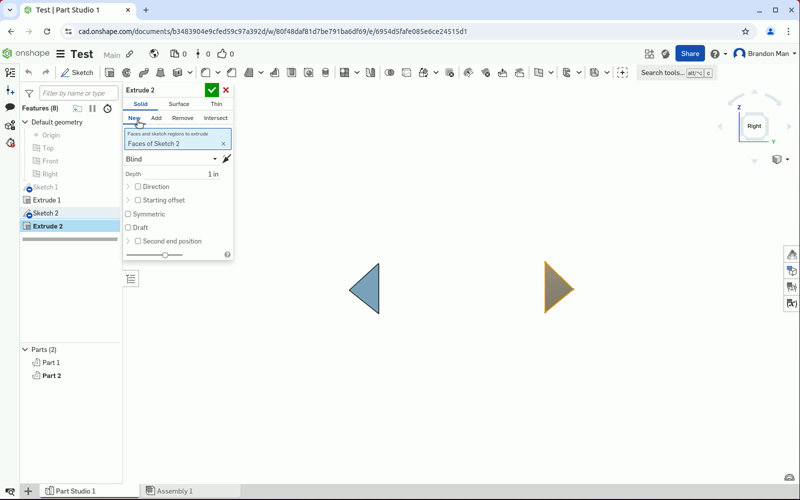
key(tab, 4)
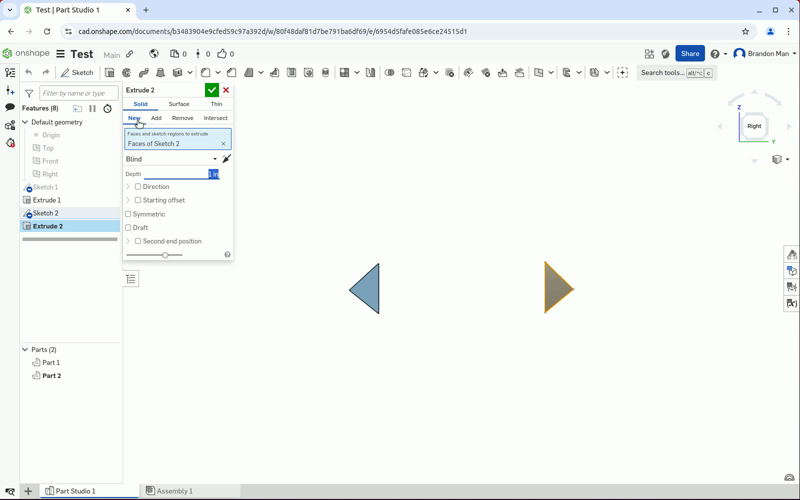
text(1.444)
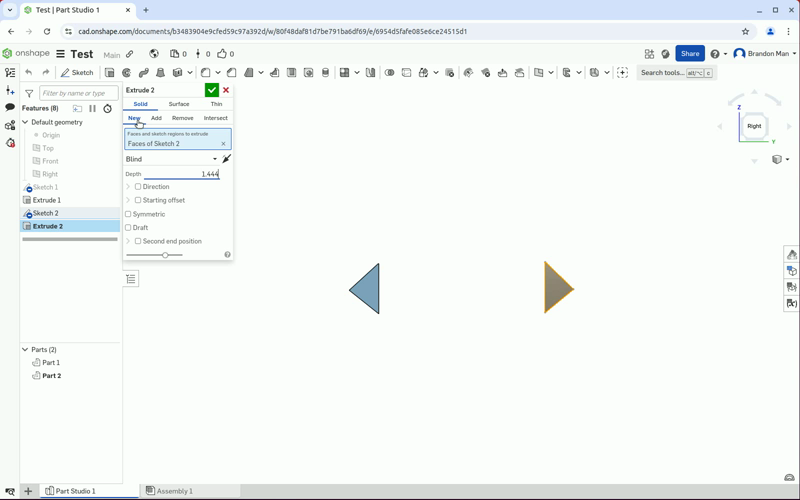
key(enter)
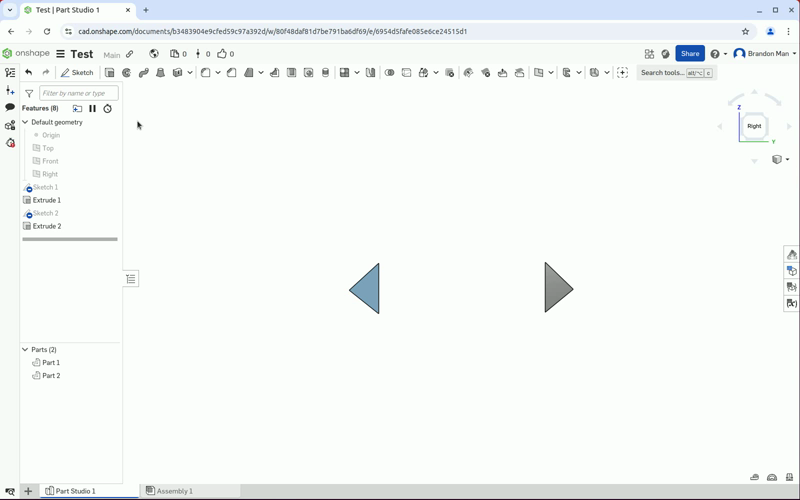
key(shift+h)
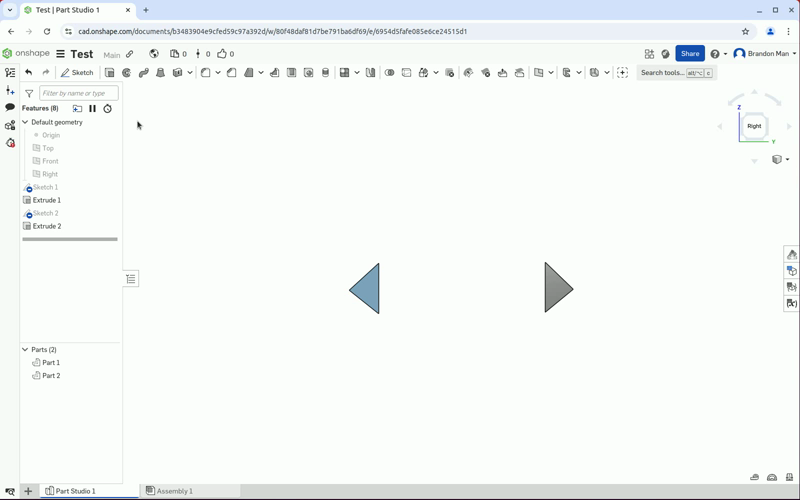
key(shift+h)
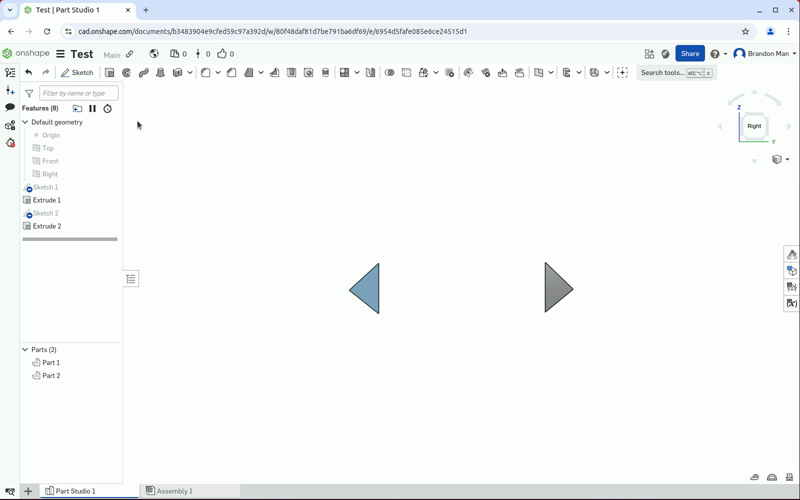
mouse_move(73, 189)
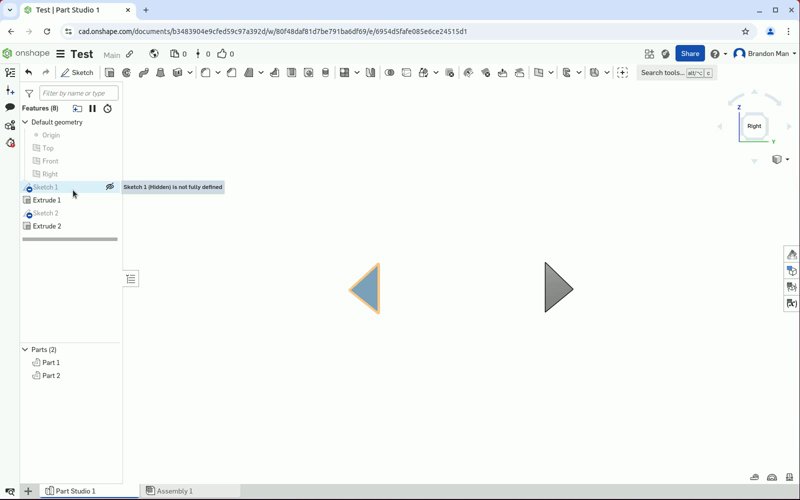
click(73, 189)
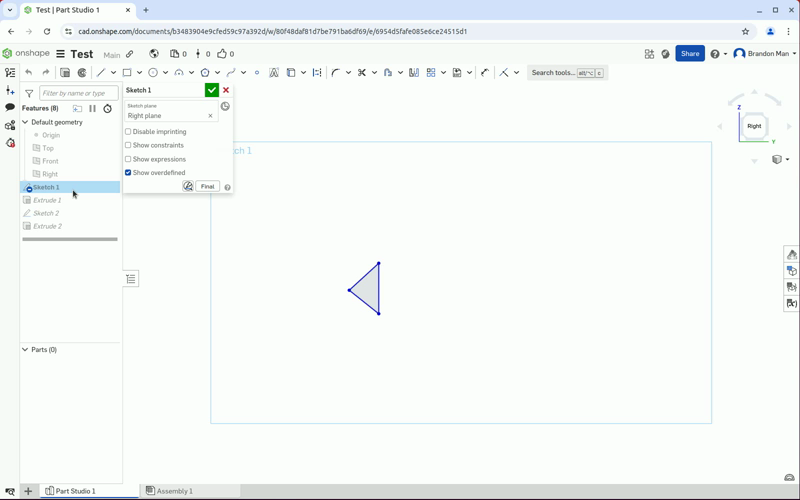
mouse_move(229, 92)
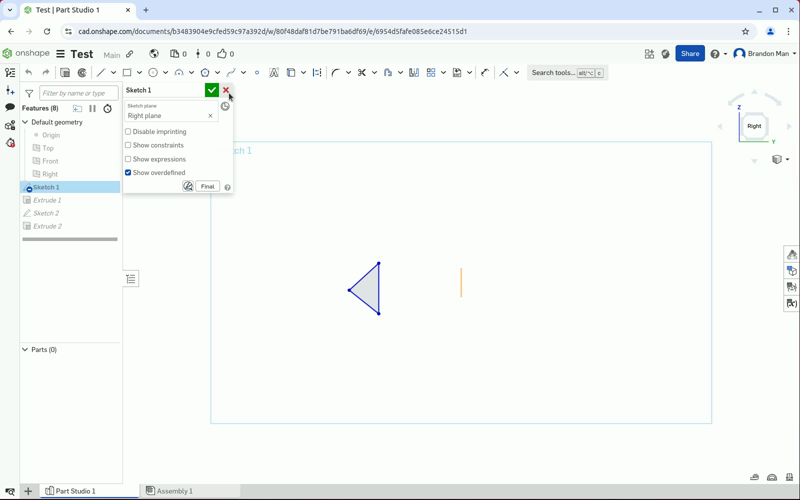
click(229, 92)
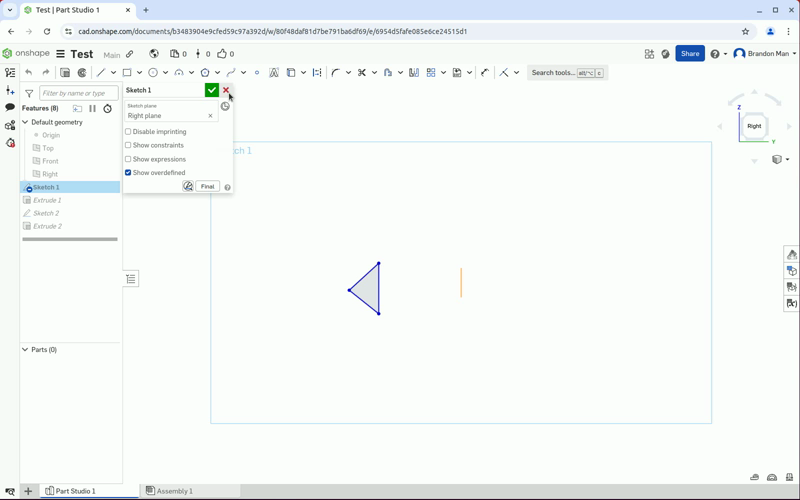
key(shift+s)
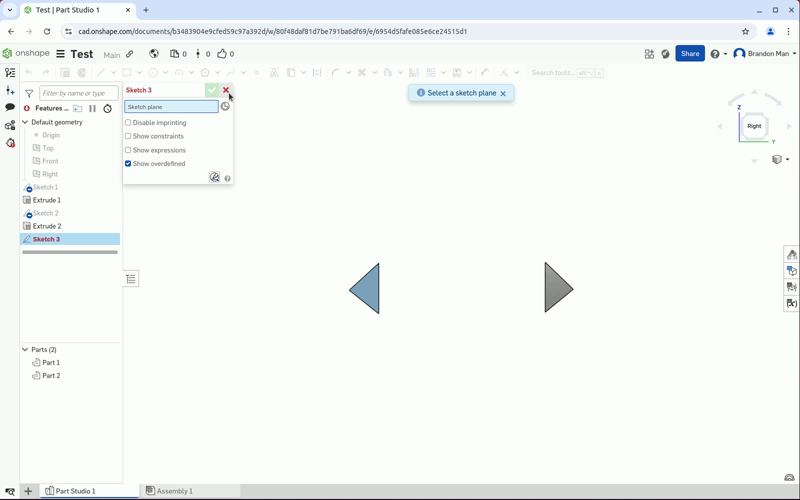
mouse_move(73, 176)
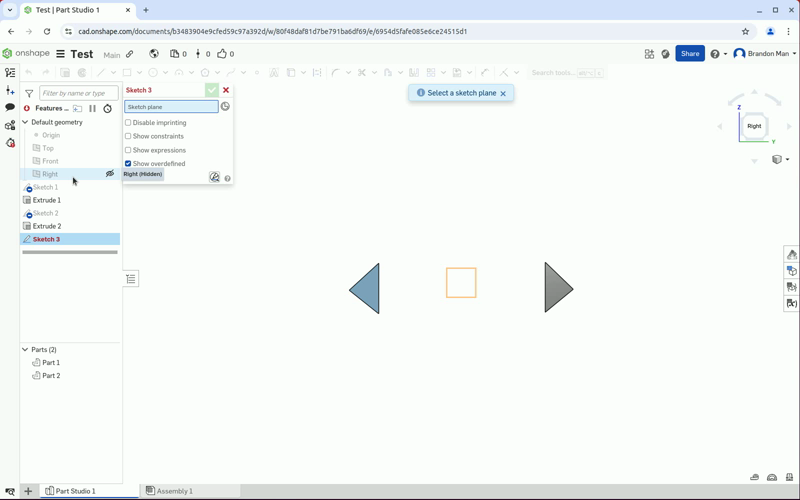
click(73, 176)
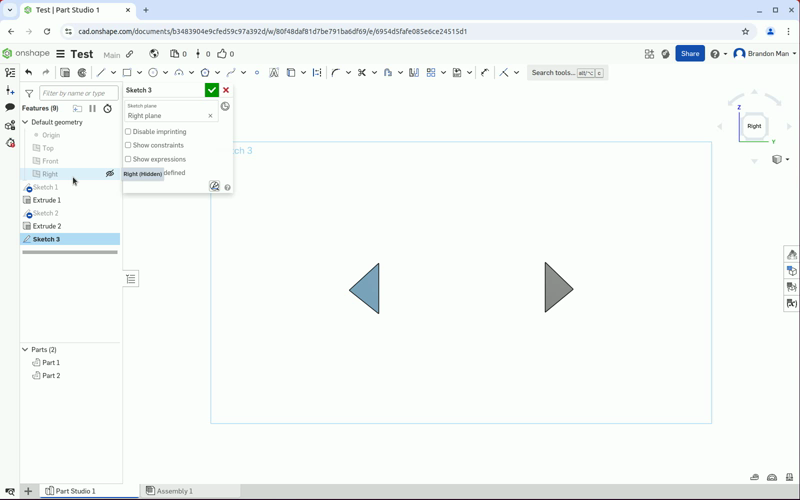
mouse_move(73, 352)
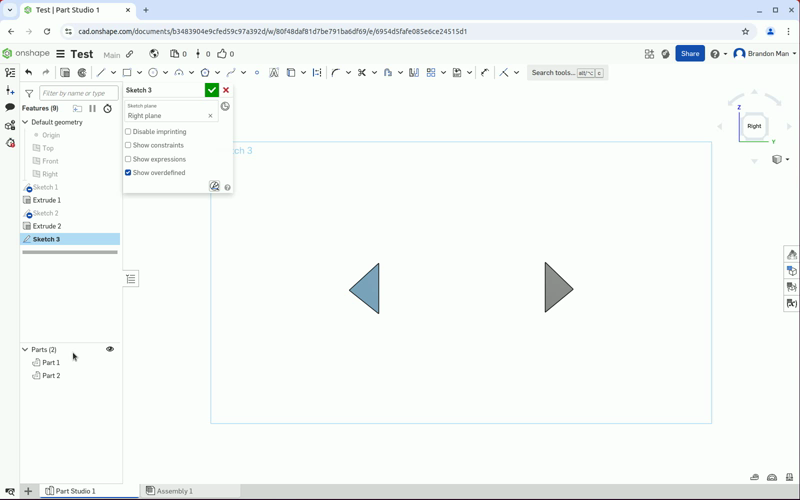
key(y)
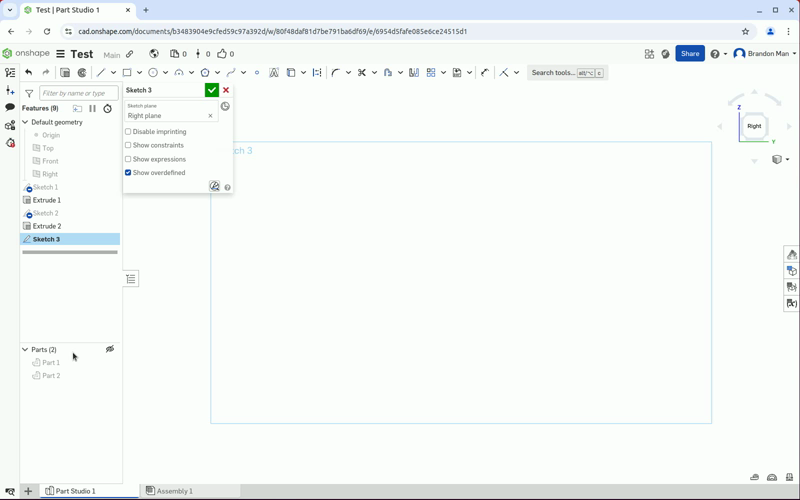
key(l)
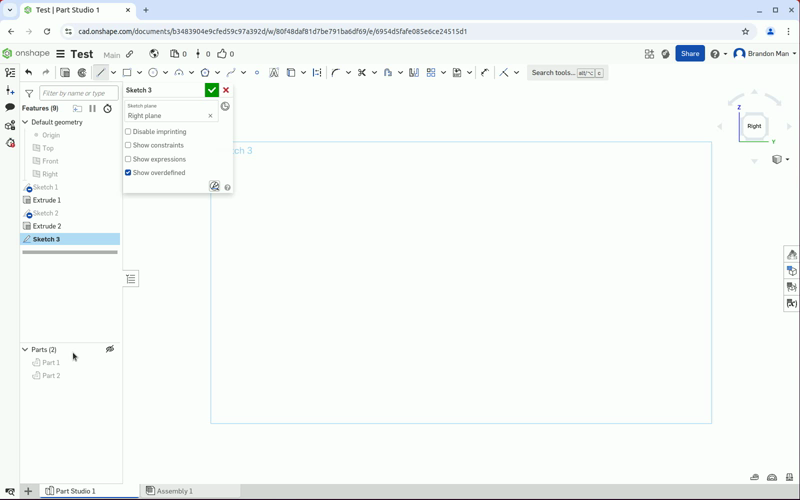
key_down(shift)
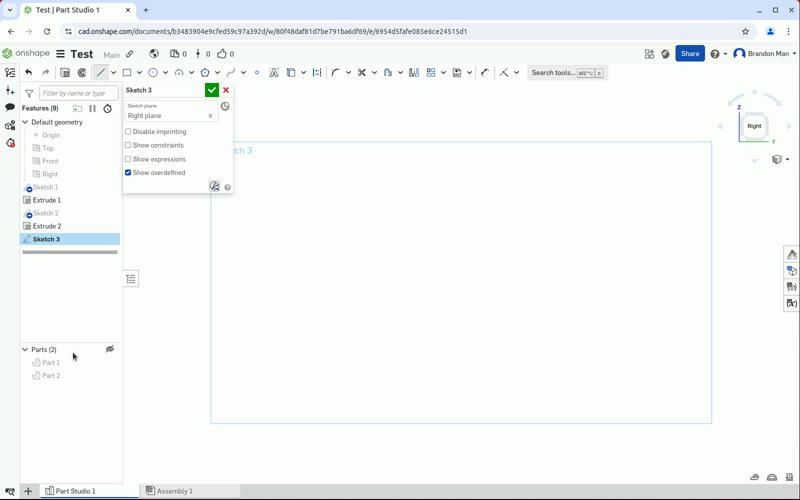
mouse_move(376, 312)
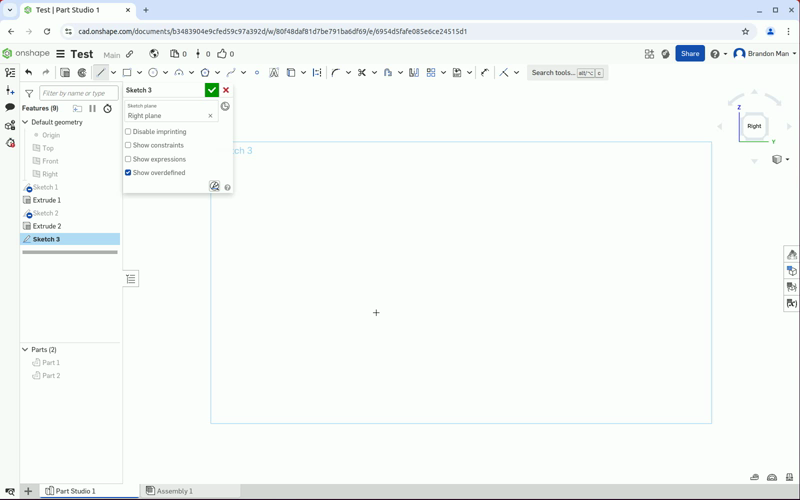
click(376, 312)
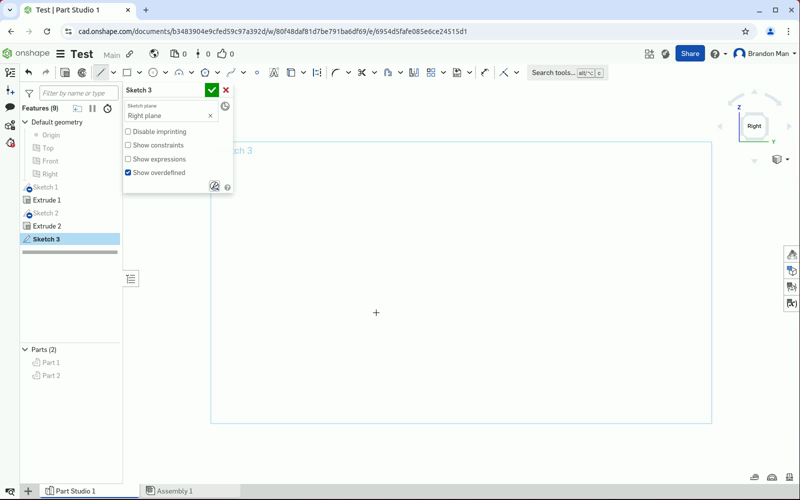
key_up(shift)
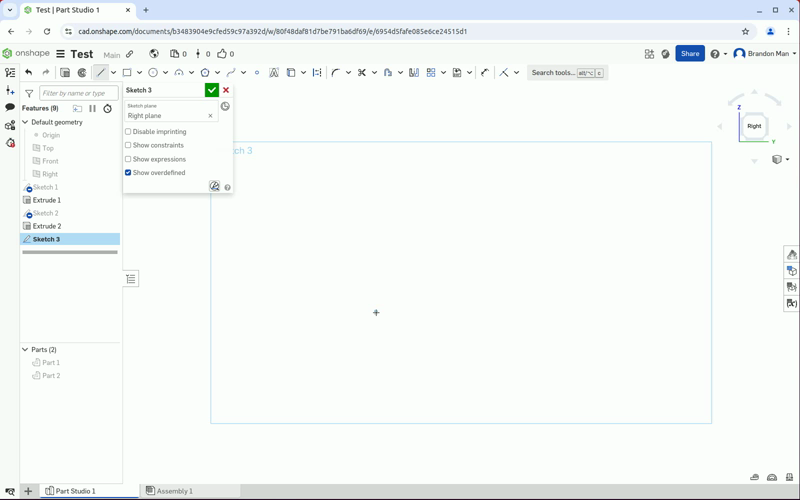
key_down(shift)
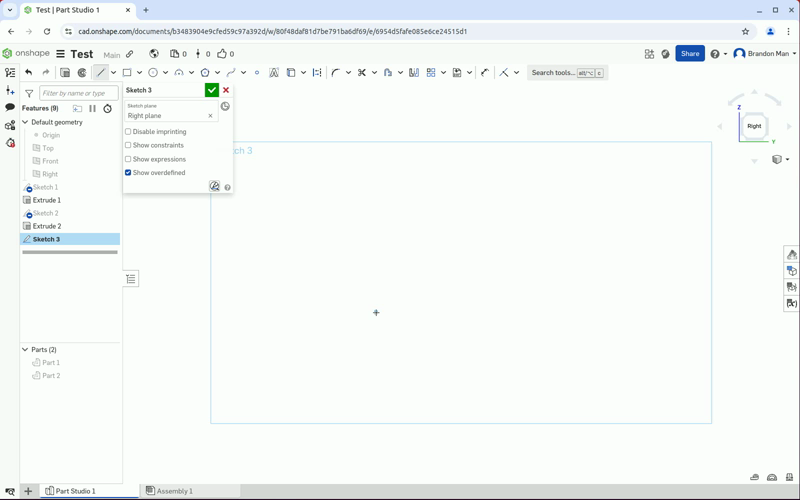
mouse_move(544, 312)
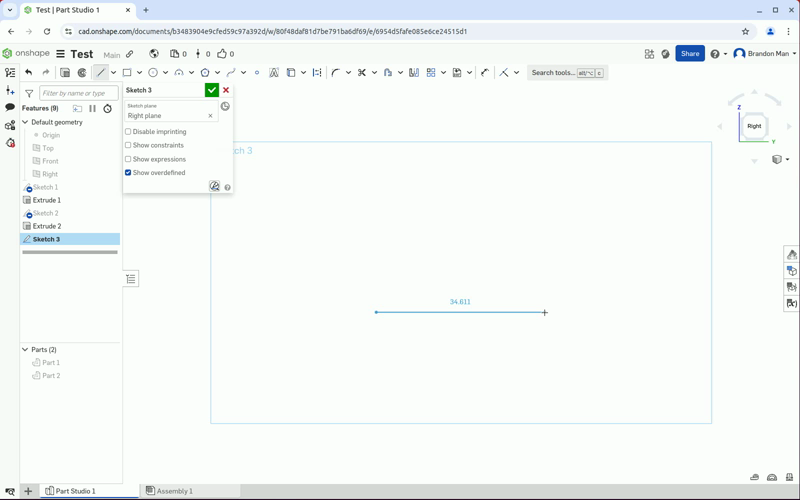
click(544, 312)
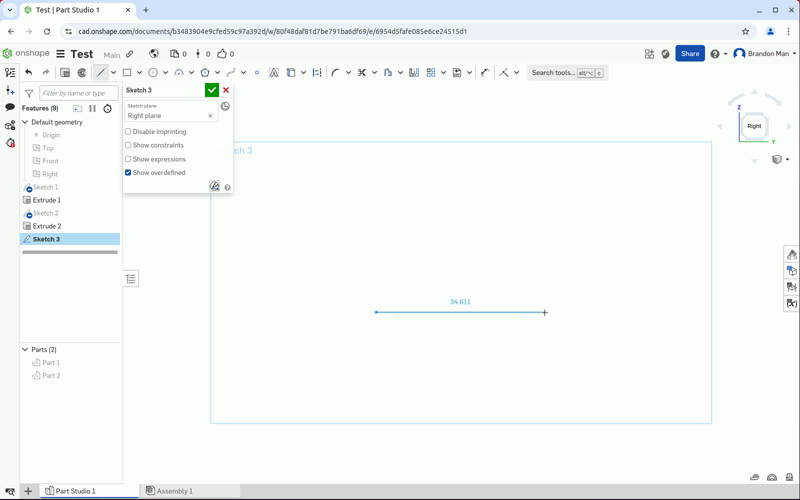
key_up(shift)
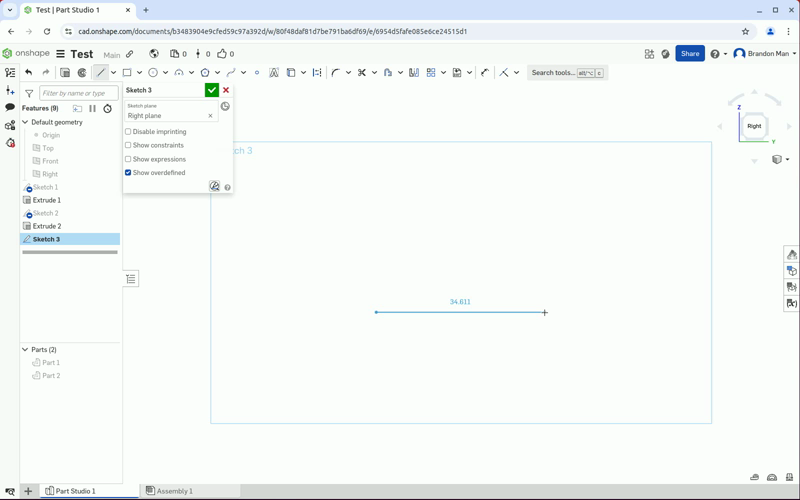
key_down(shift)
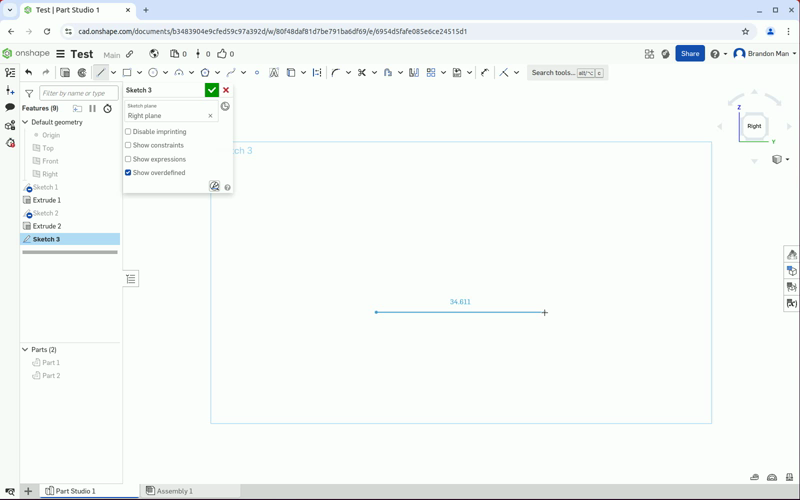
mouse_move(574, 312)
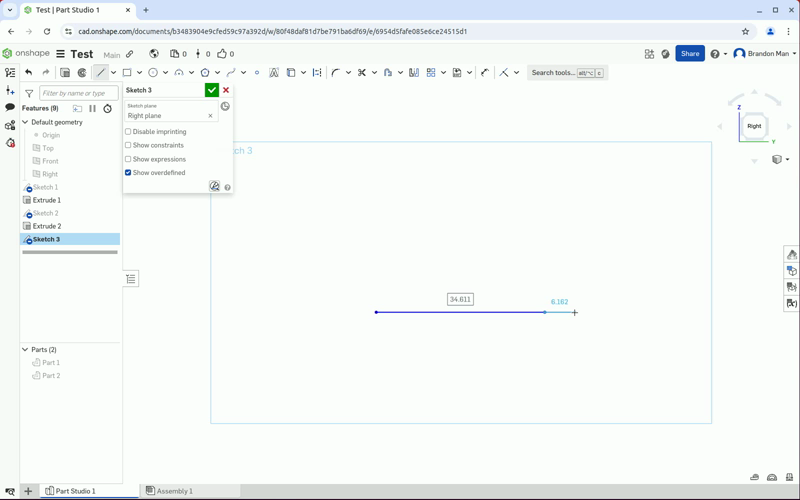
mouse_move(544, 262)
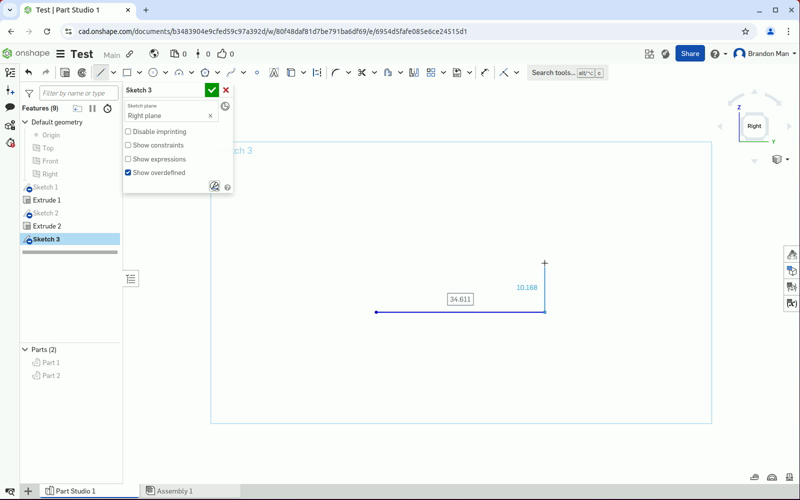
click(544, 262)
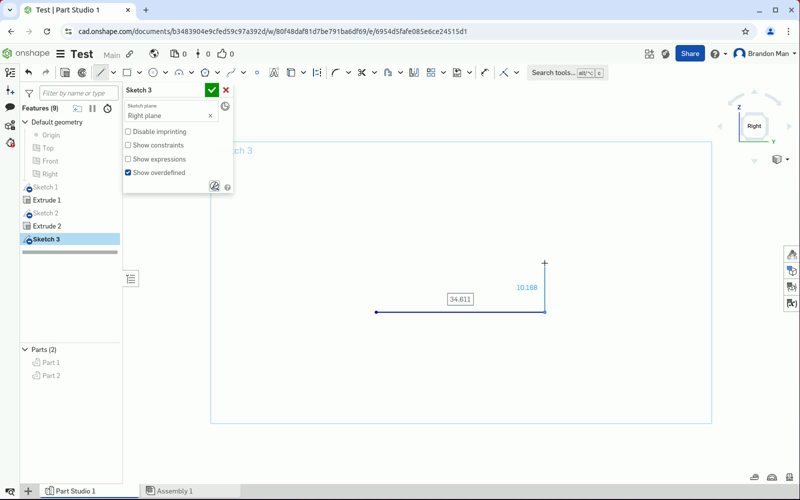
key_up(shift)
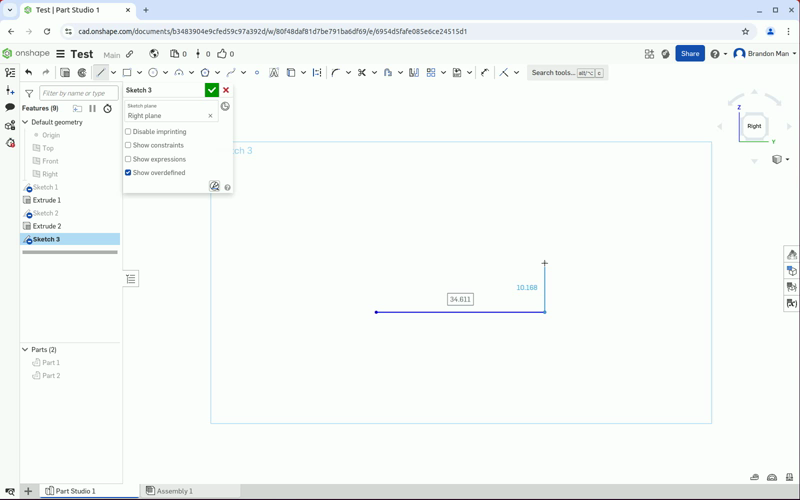
key_down(shift)
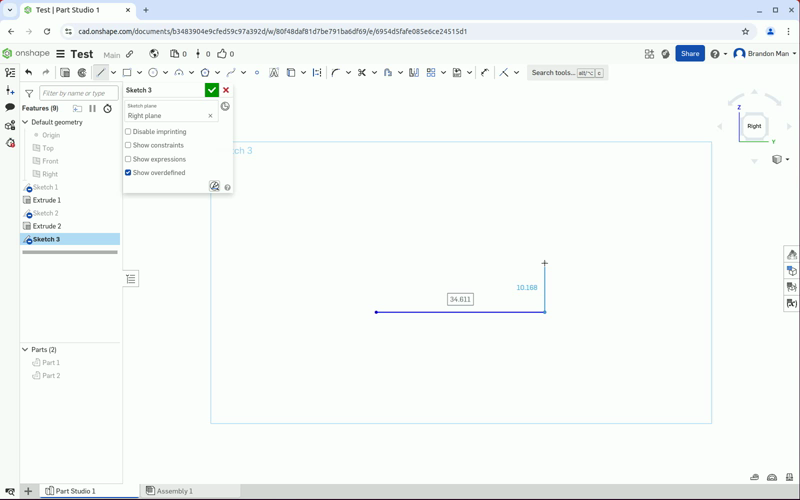
mouse_move(376, 262)
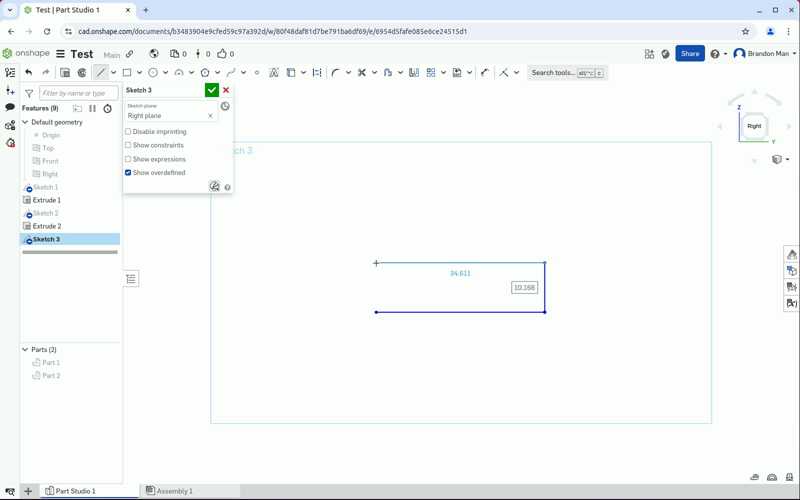
click(376, 262)
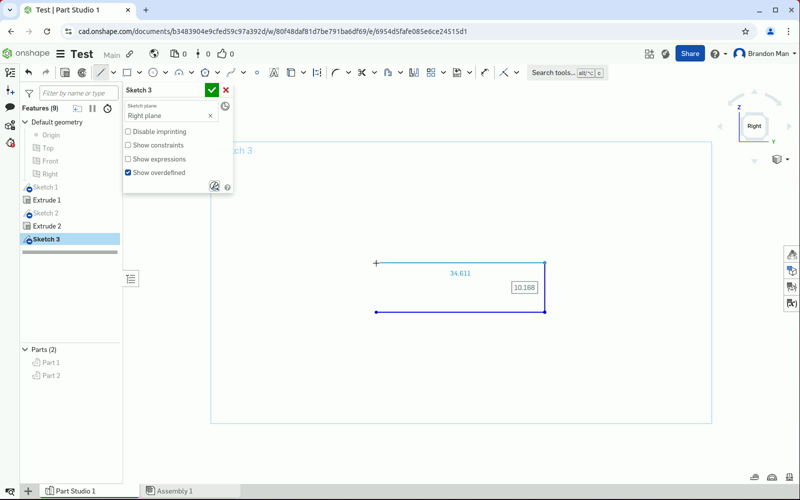
key_up(shift)
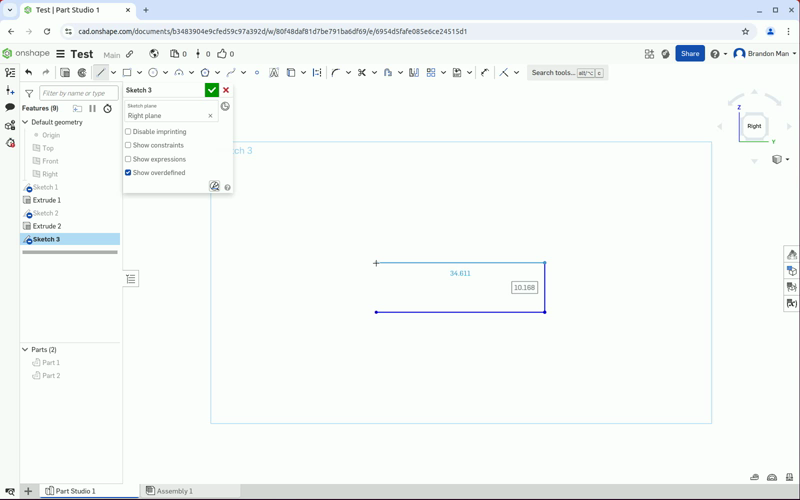
mouse_move(406, 262)
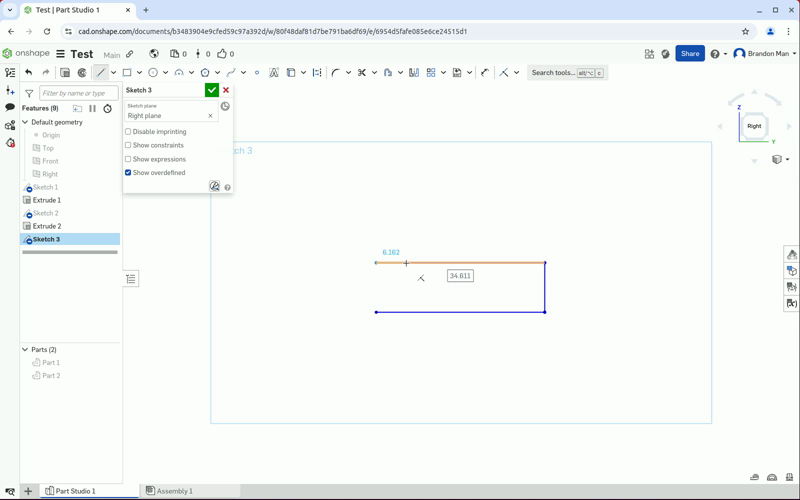
key_down(shift)
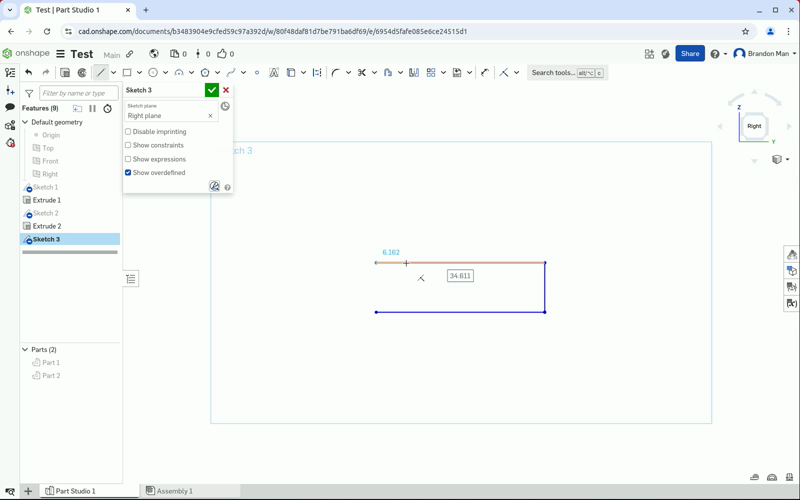
mouse_move(376, 312)
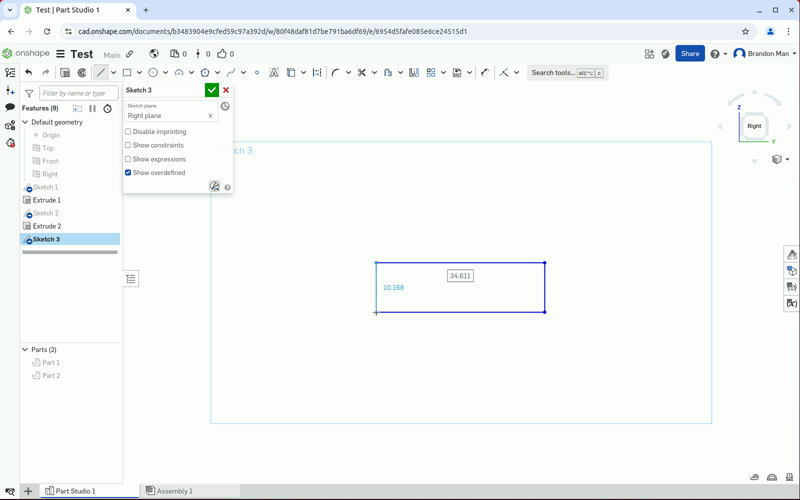
key_up(shift)
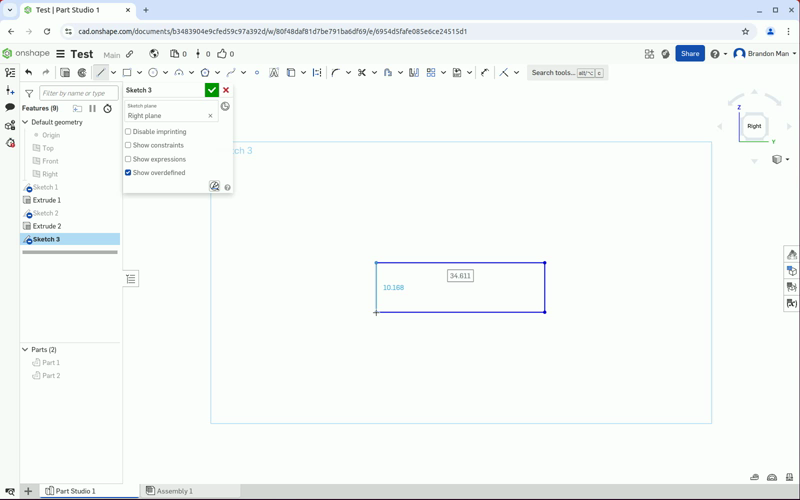
click(376, 312)
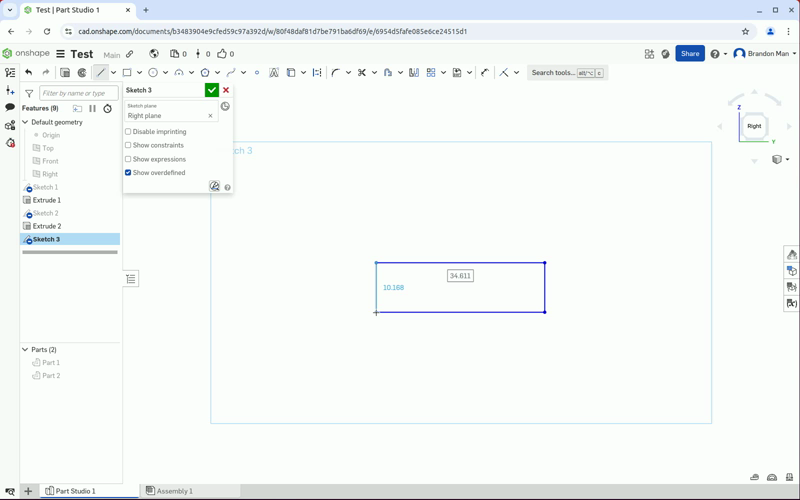
key(esc)
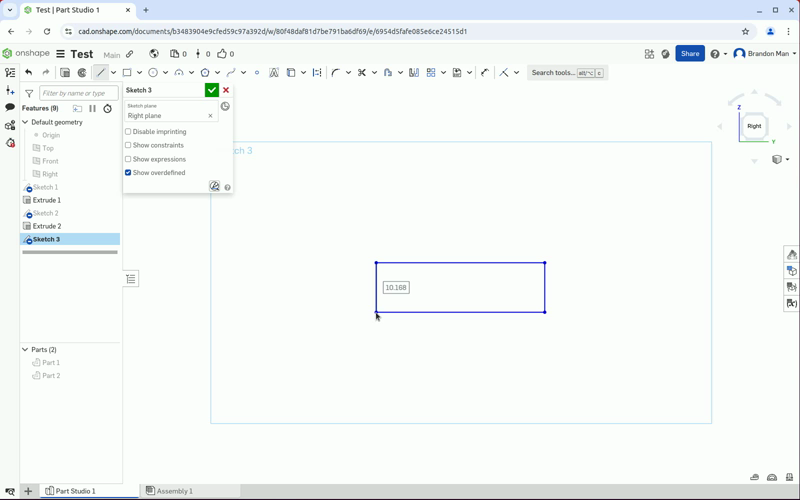
mouse_move(459, 283)
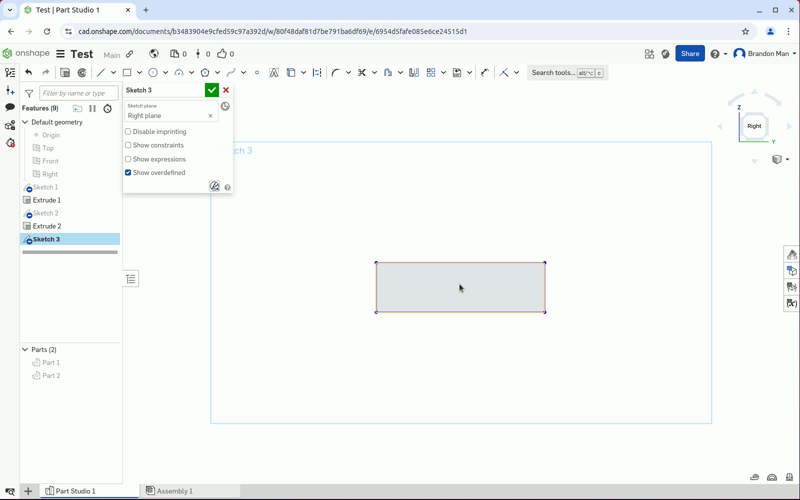
click(459, 283)
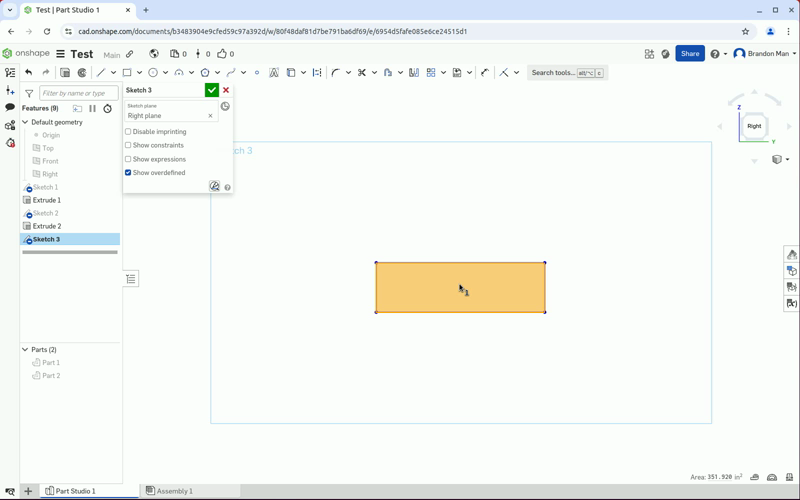
mouse_move(73, 352)
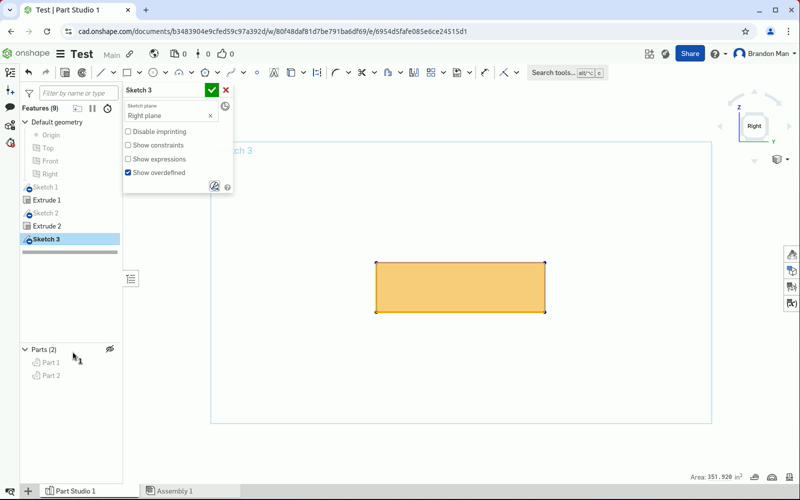
key(shift+y)
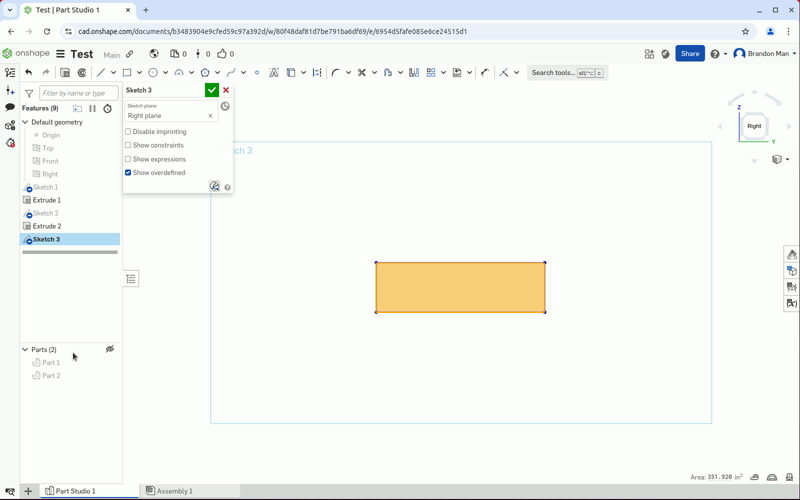
key(shift+e)
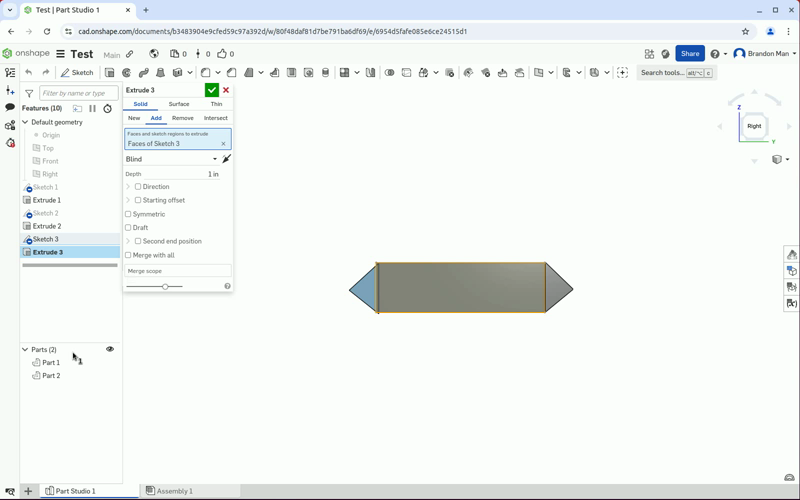
mouse_move(143, 106)
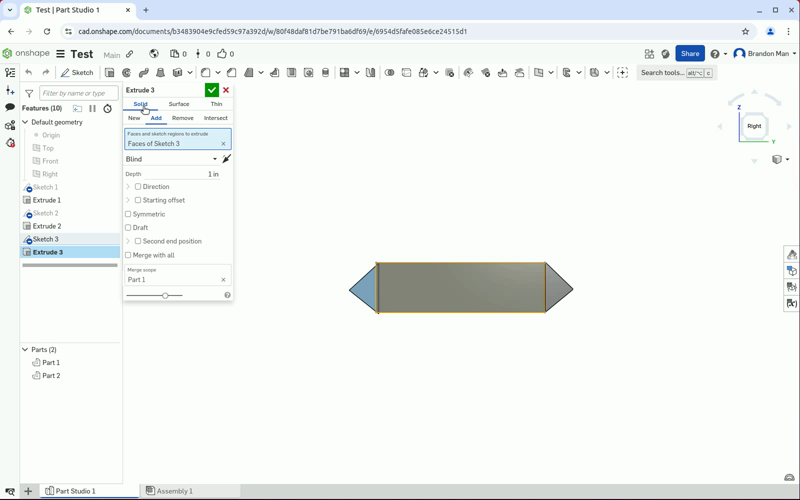
click(143, 106)
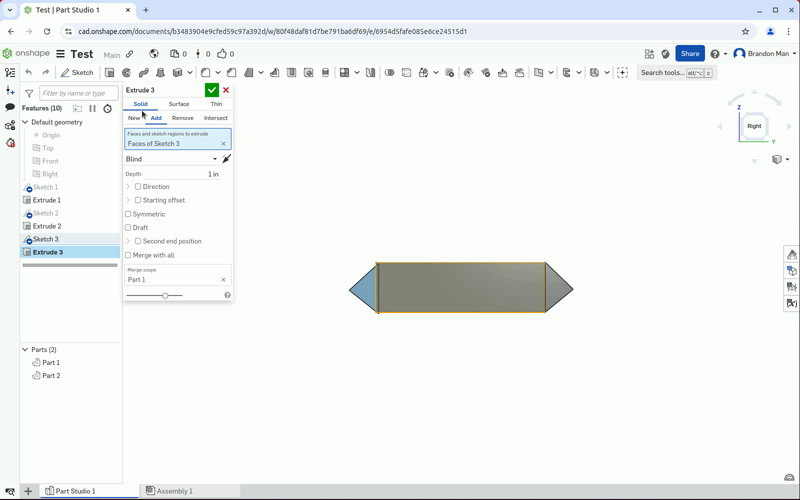
mouse_move(137, 120)
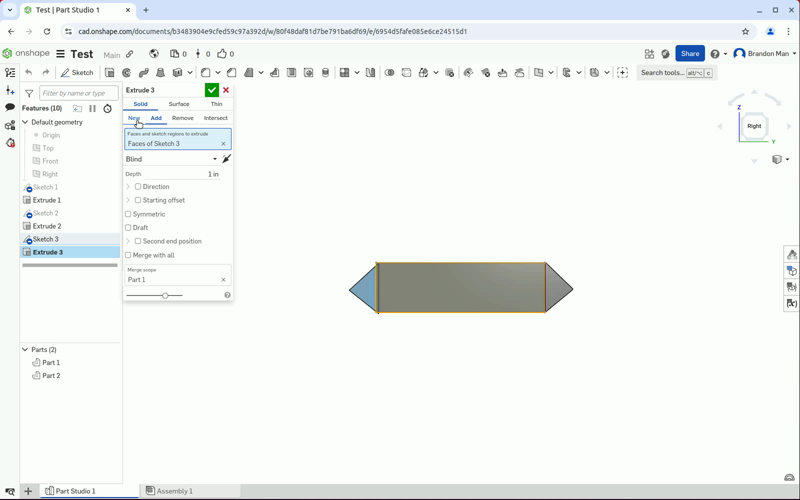
click(137, 120)
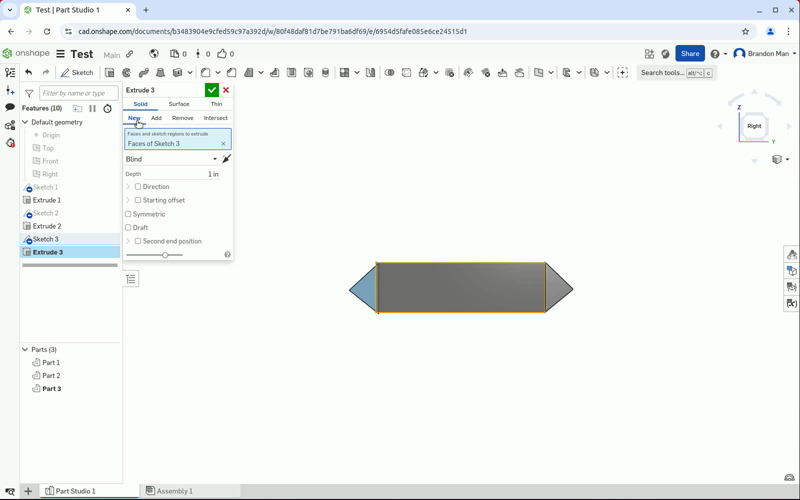
key(tab, 4)
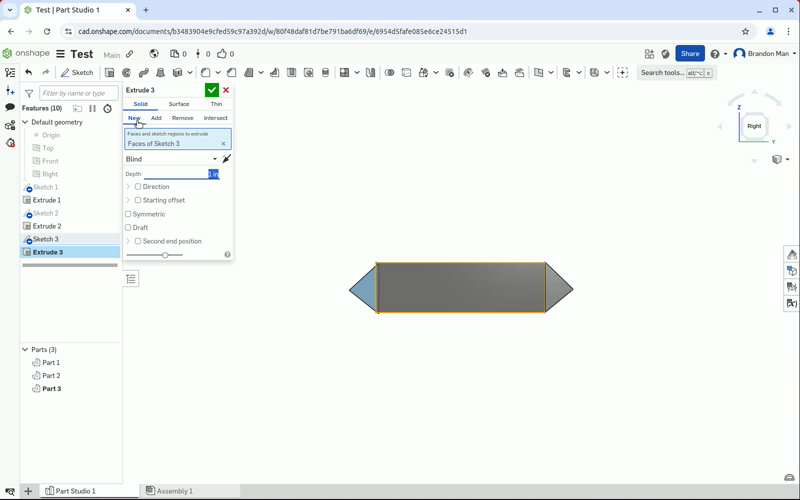
text(1.444)
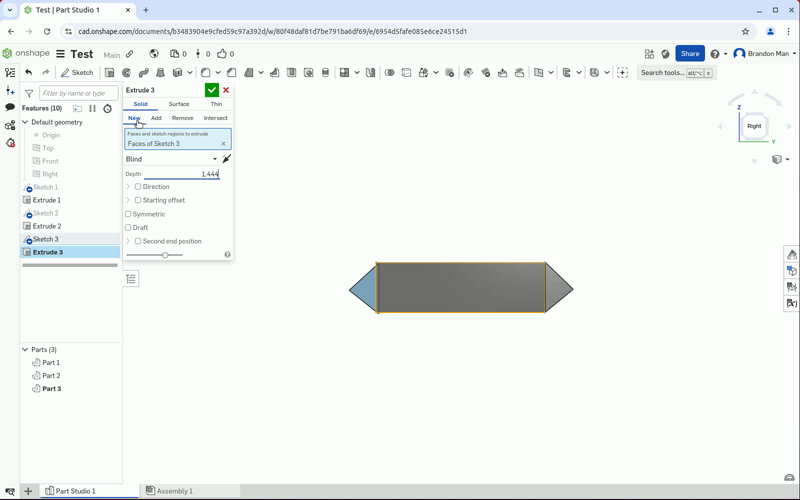
key(enter)
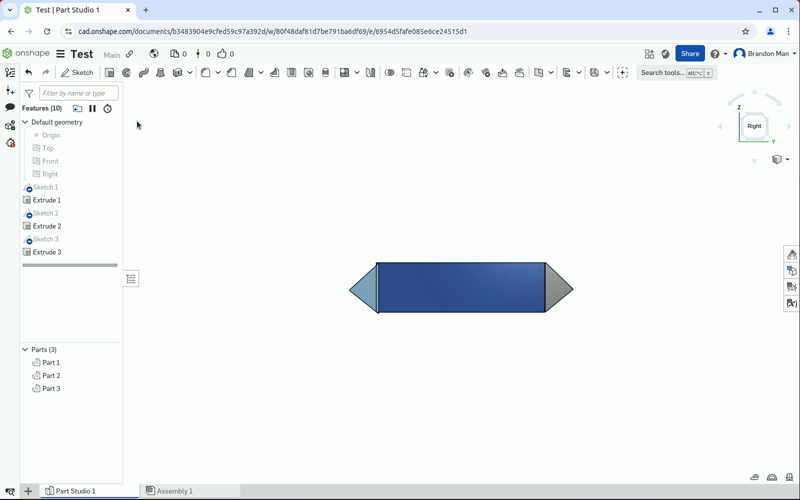
key(shift+h)
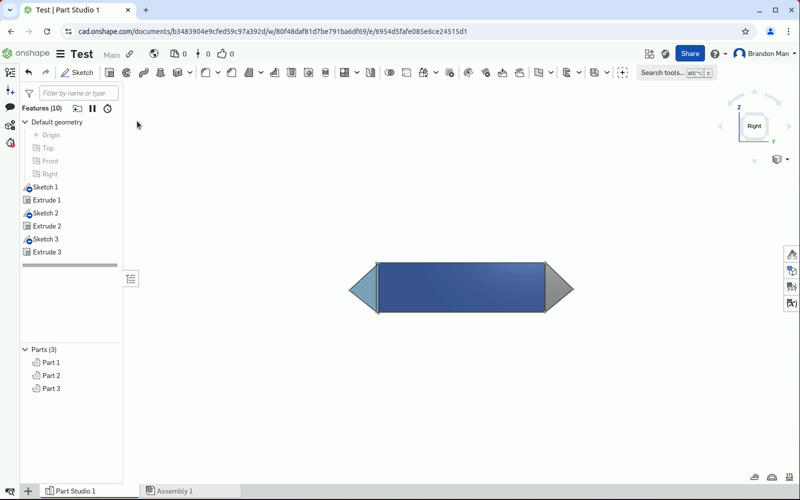
key(shift+h)
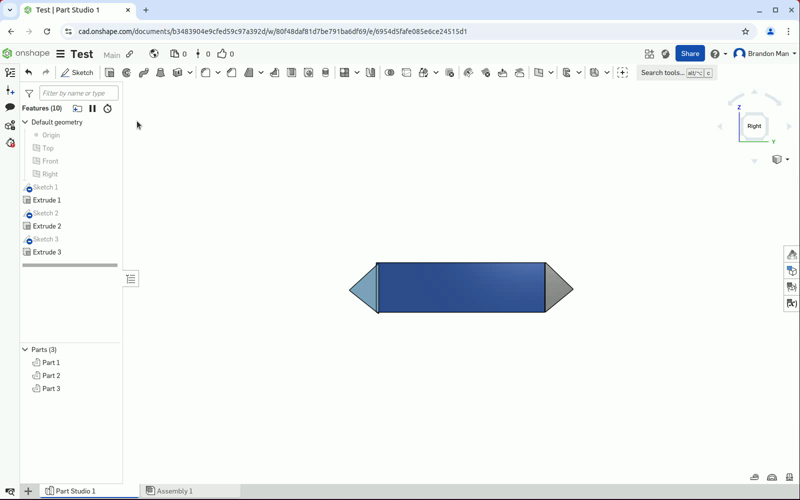
mouse_move(73, 189)
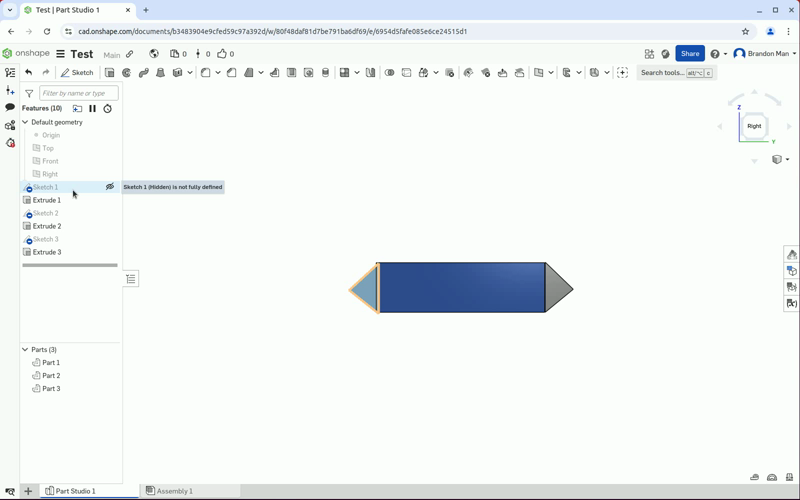
click(73, 189)
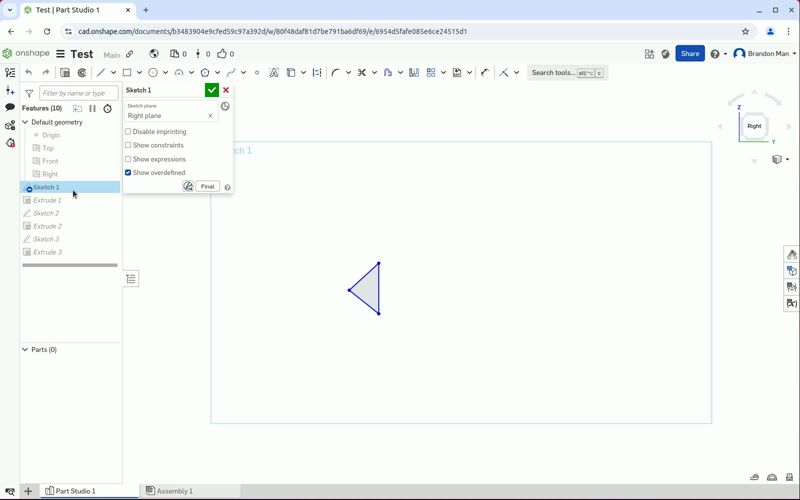
mouse_move(229, 92)
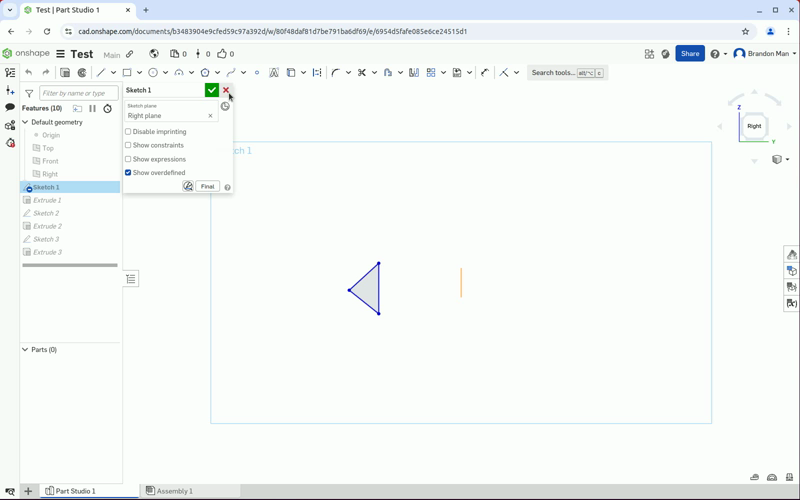
click(229, 92)
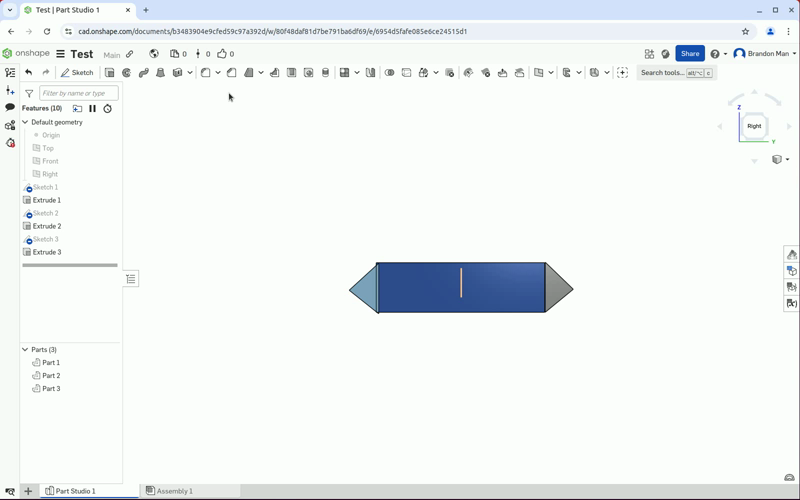
mouse_move(541, 75)
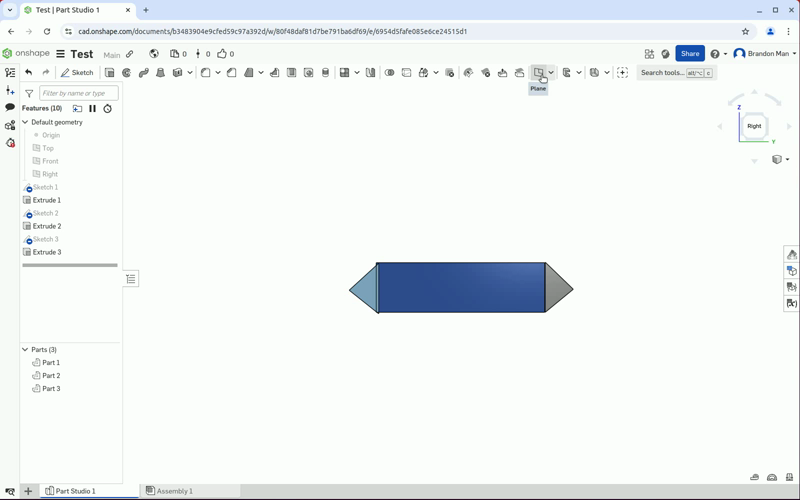
click(541, 75)
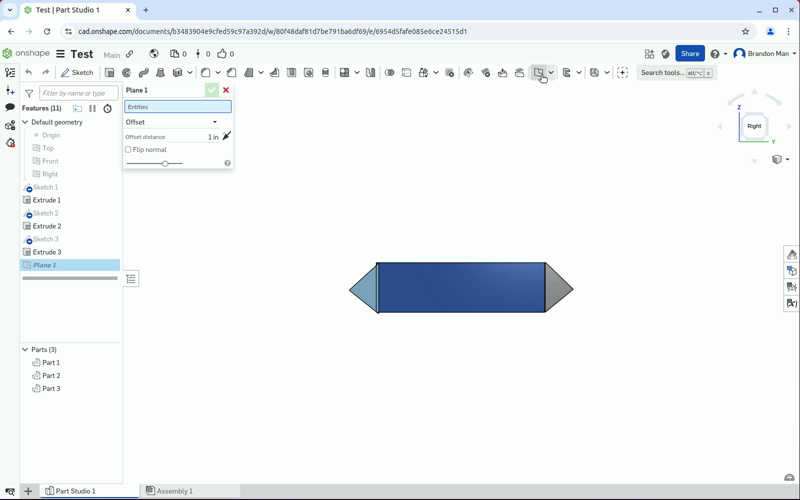
mouse_move(73, 176)
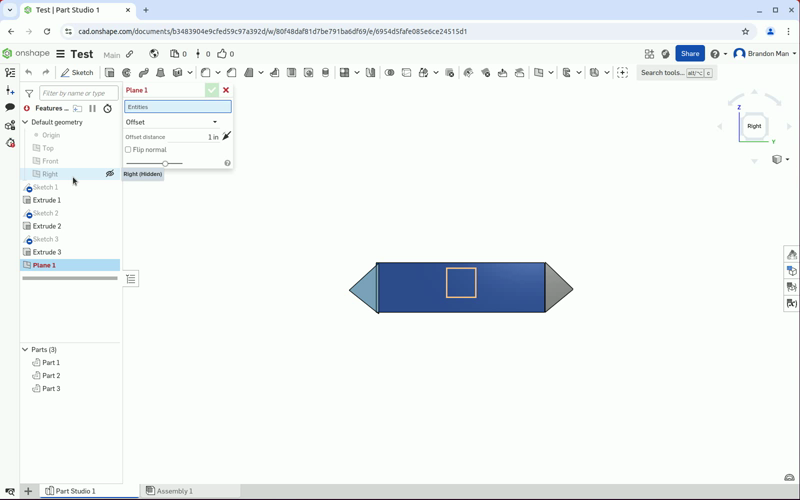
click(73, 176)
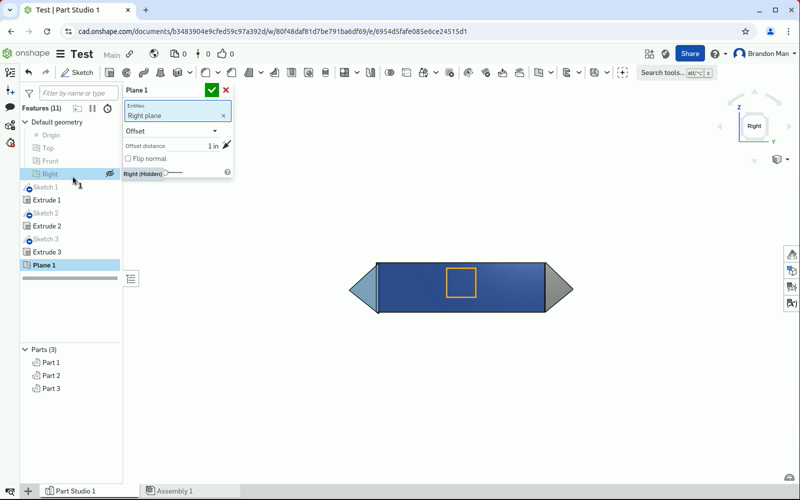
key(tab, 2)
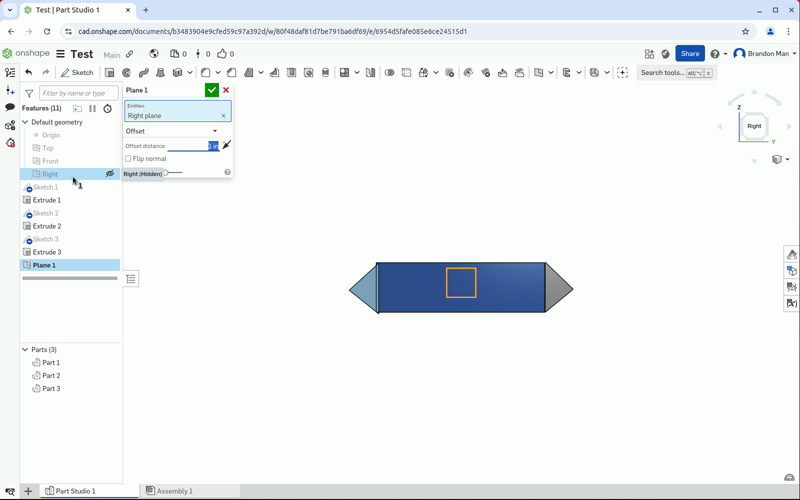
text(1.448)
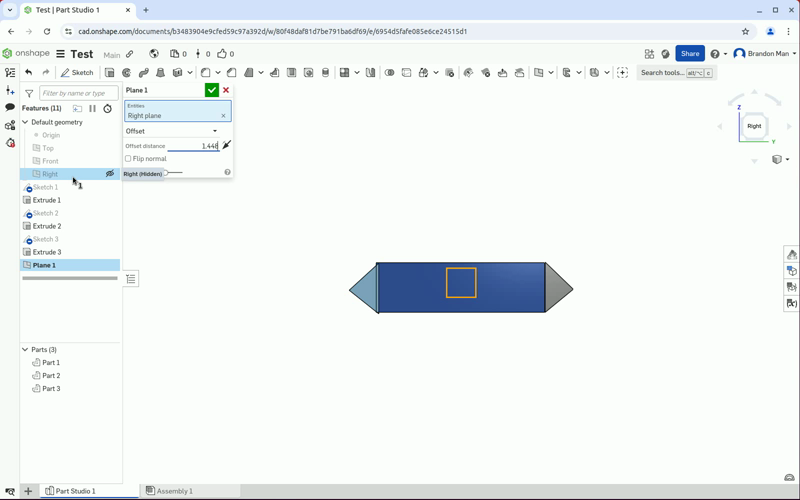
key(enter, 2)
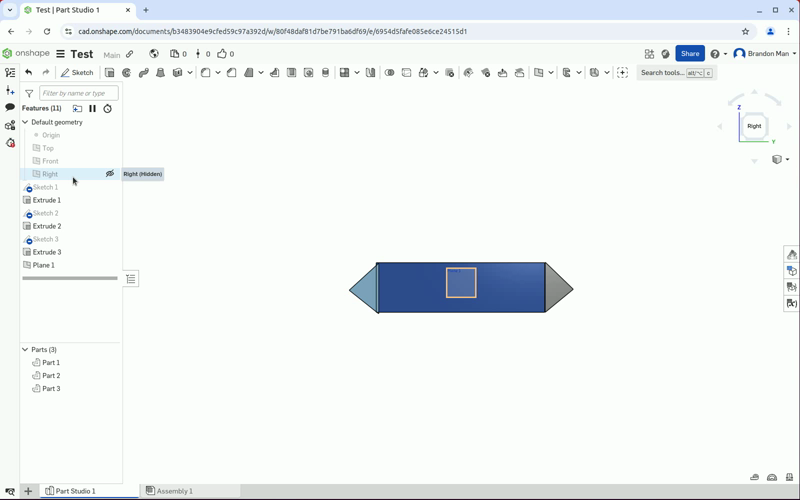
key(shift+s)
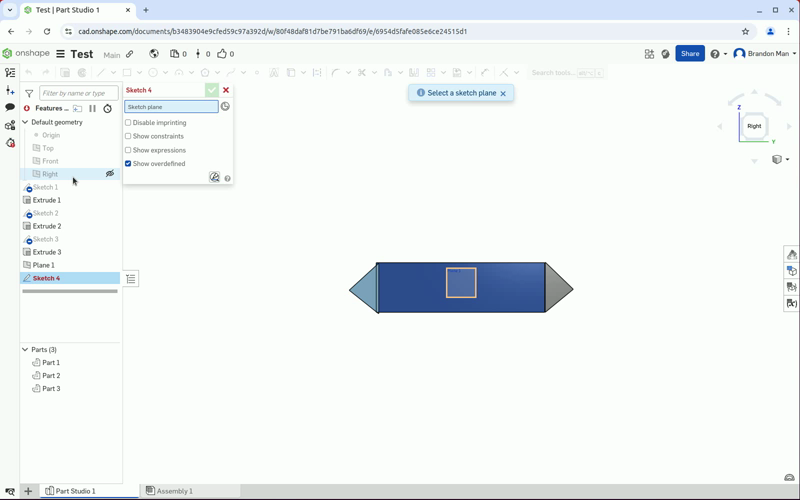
mouse_move(73, 267)
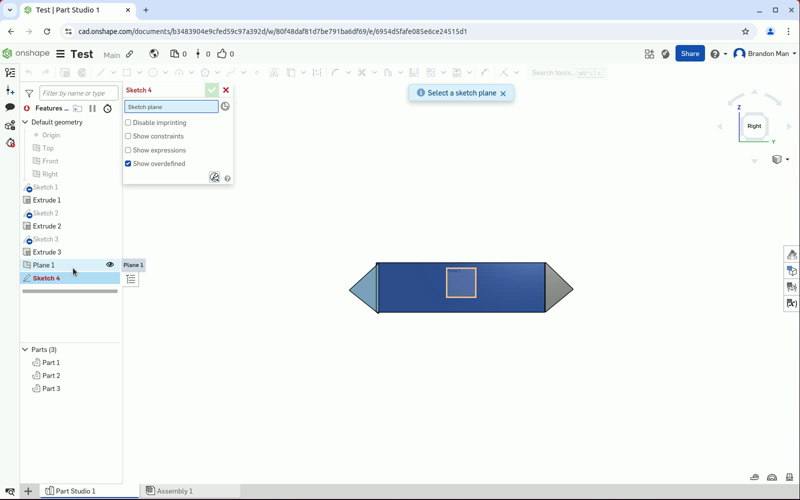
click(73, 267)
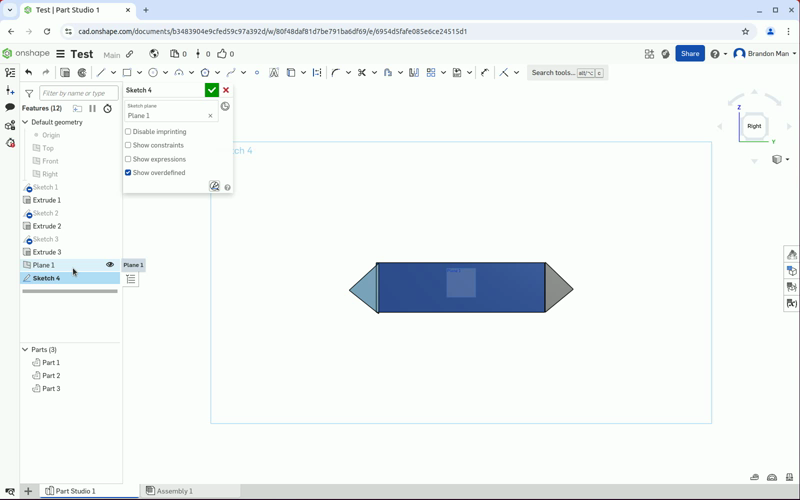
mouse_move(73, 352)
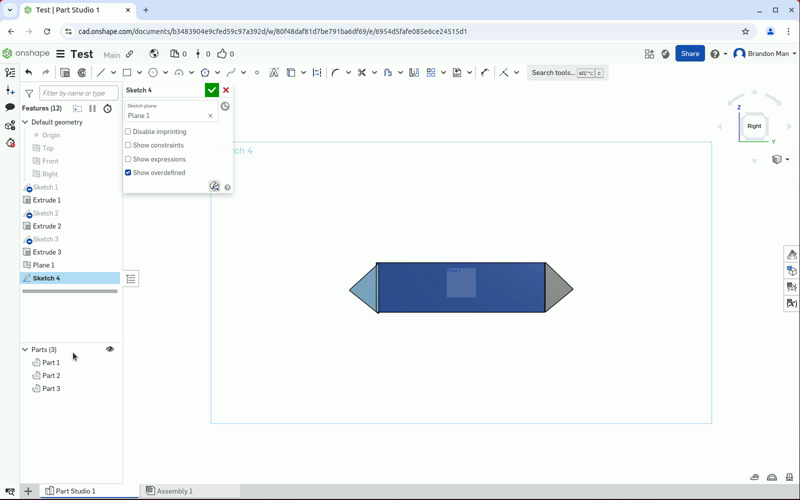
key(y)
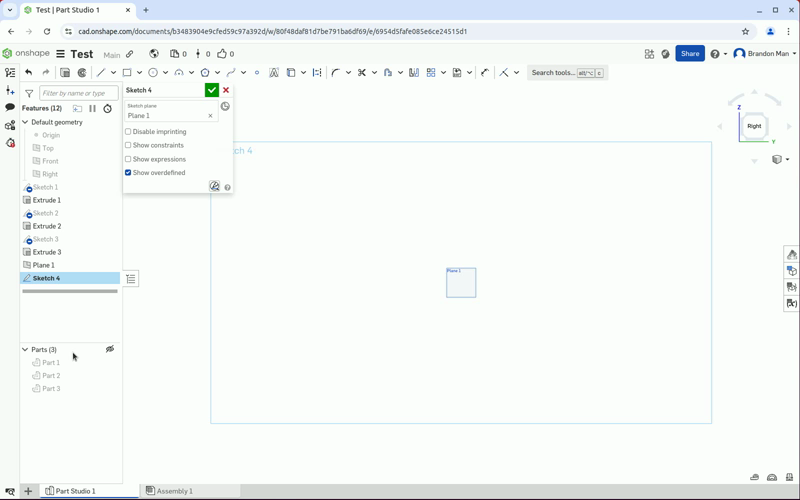
key(l)
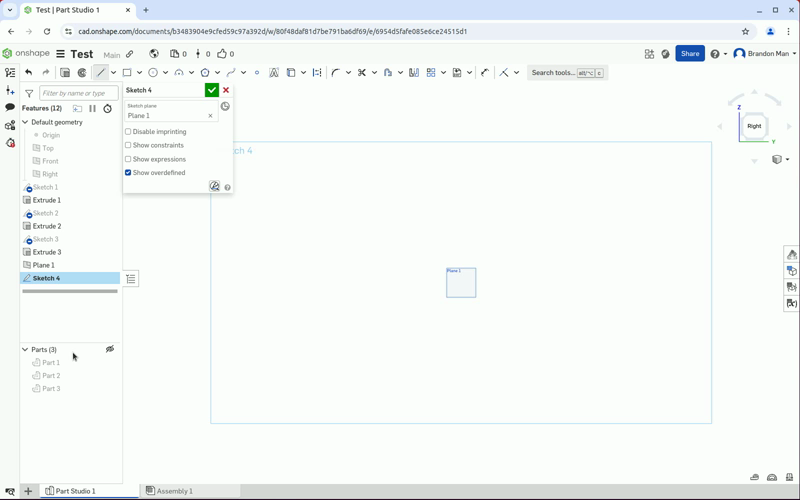
key_down(shift)
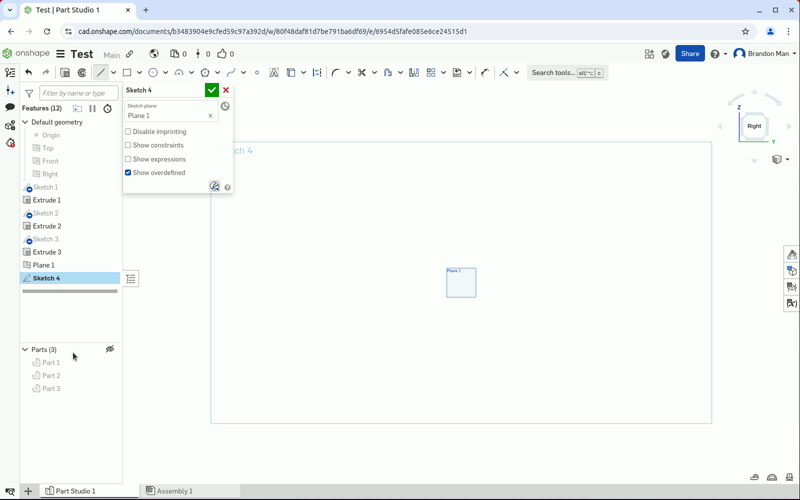
mouse_move(376, 305)
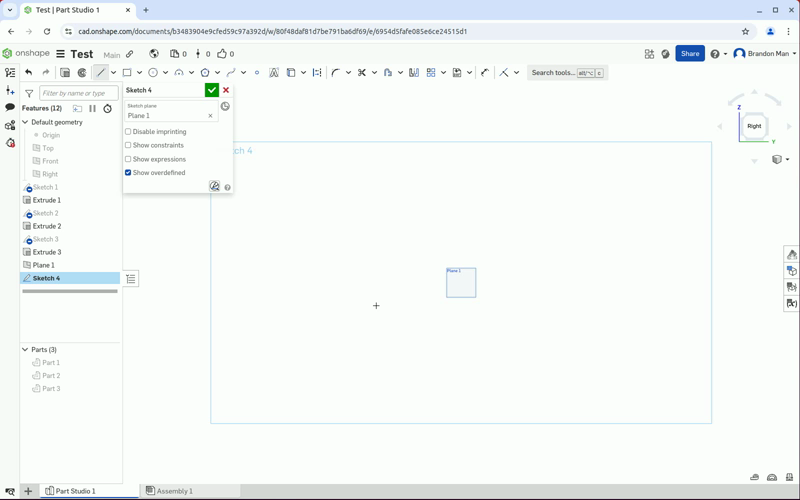
click(376, 305)
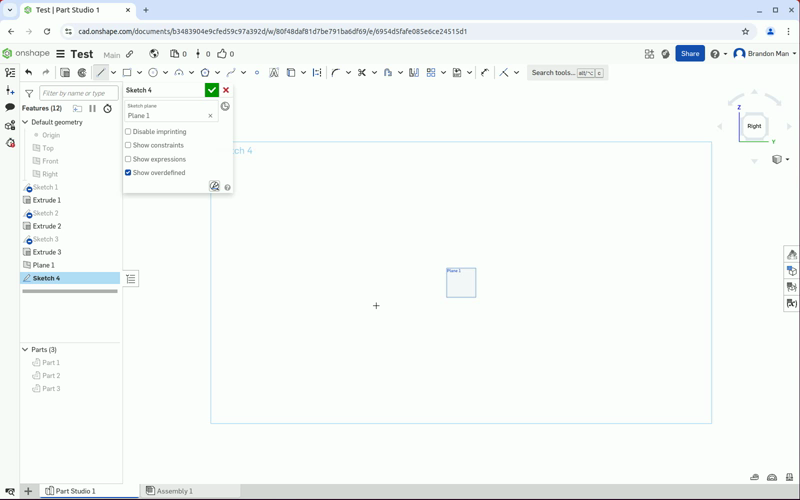
key_up(shift)
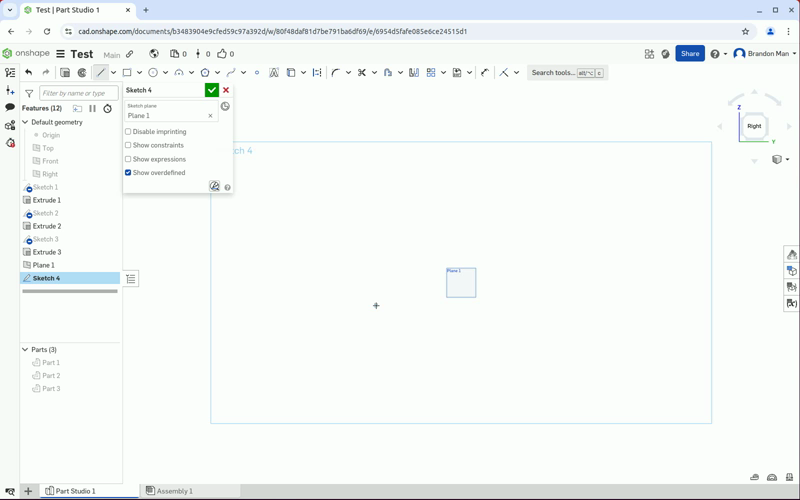
key_down(shift)
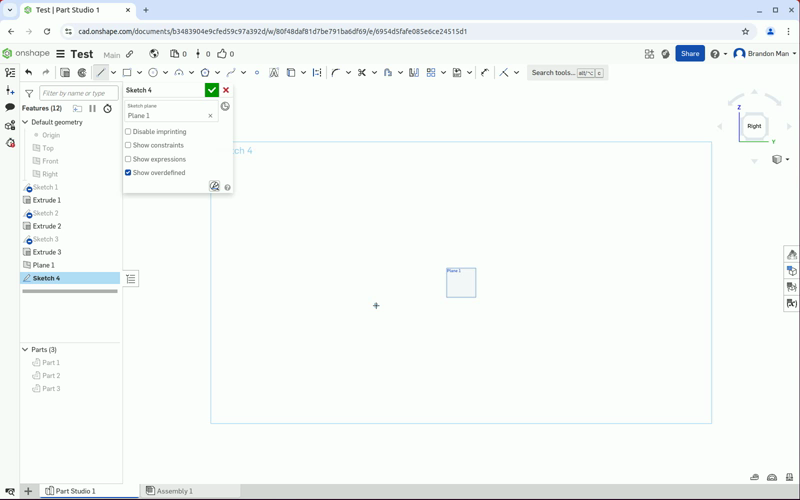
mouse_move(406, 305)
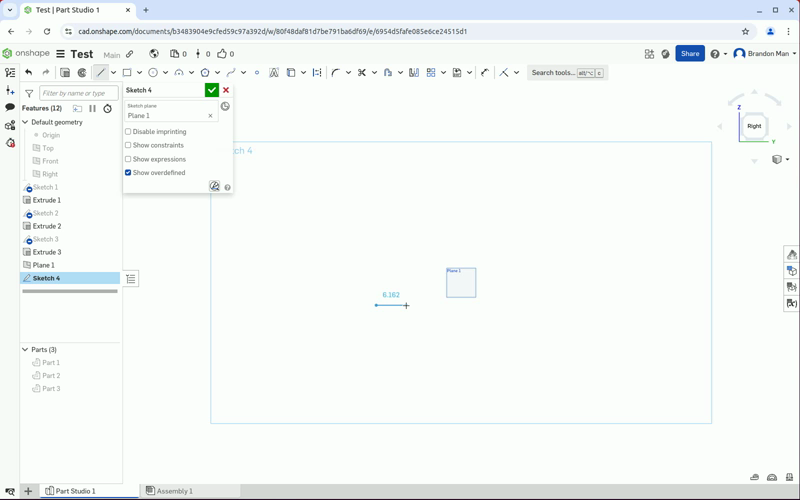
mouse_move(383, 305)
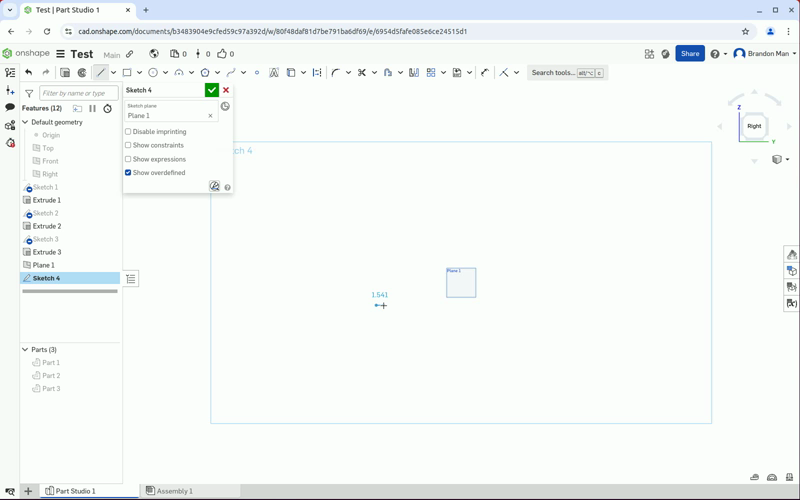
scroll(6)
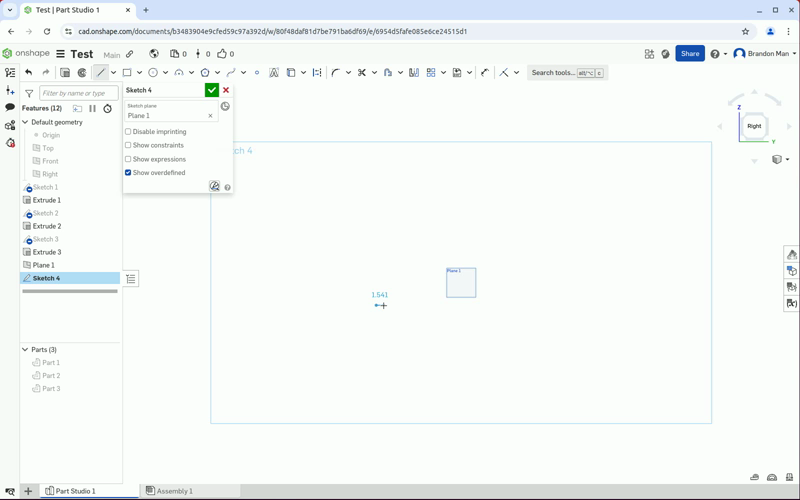
scroll(6)
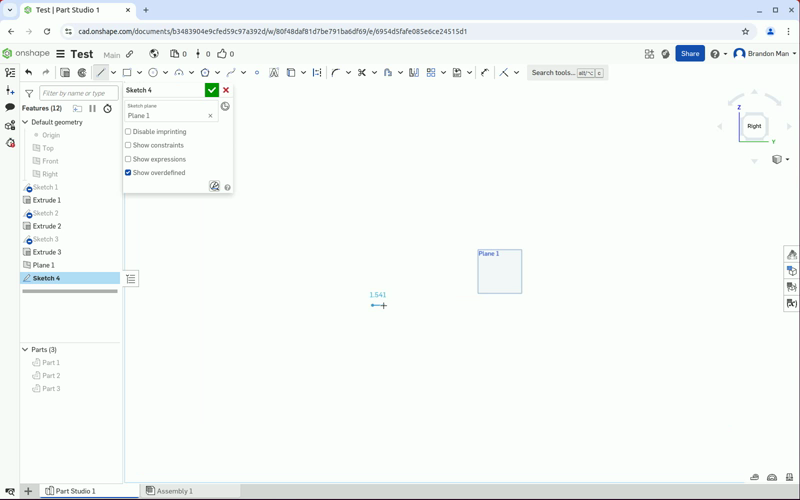
scroll(6)
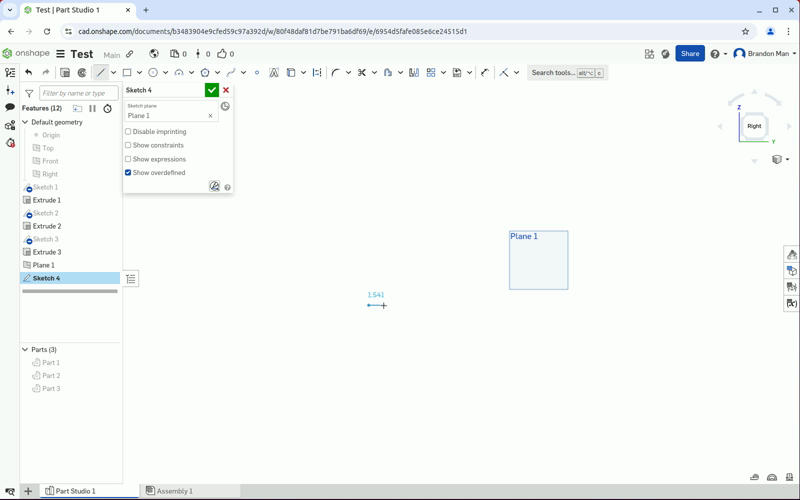
scroll(6)
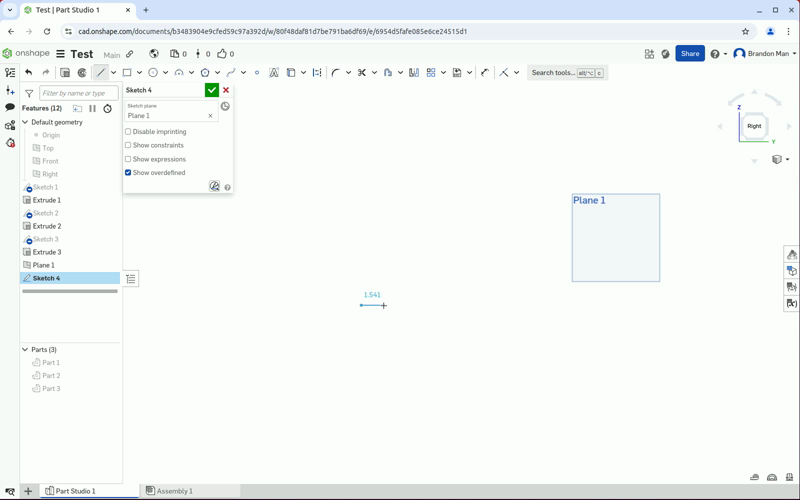
scroll(6)
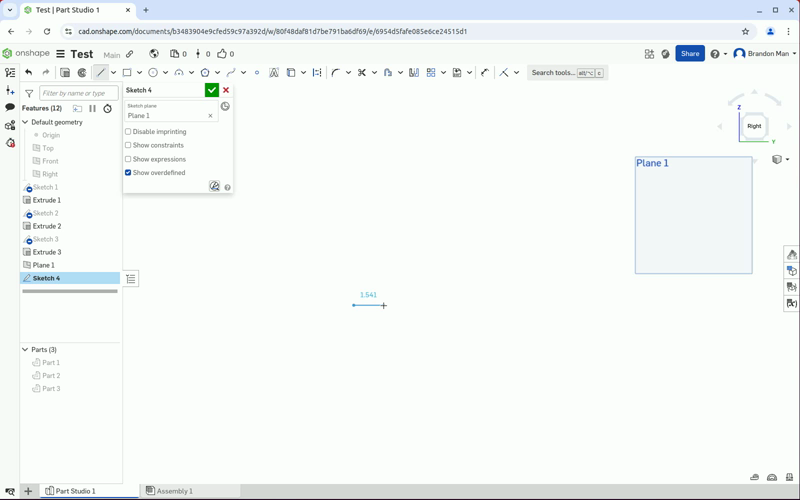
scroll(6)
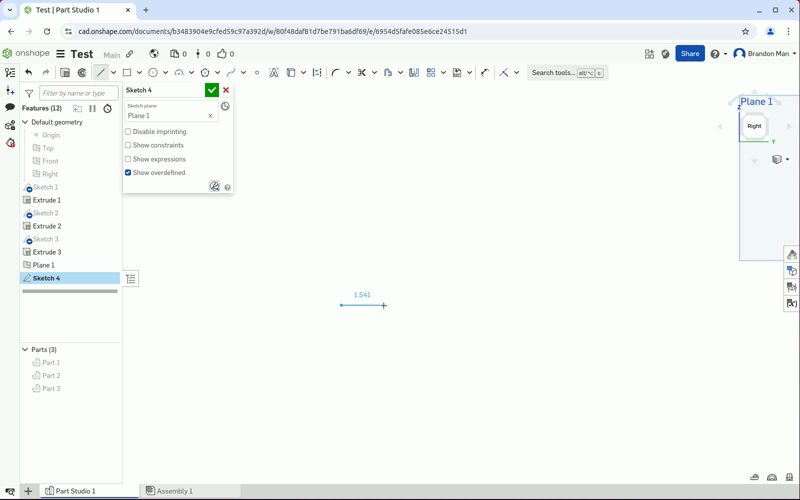
scroll(6)
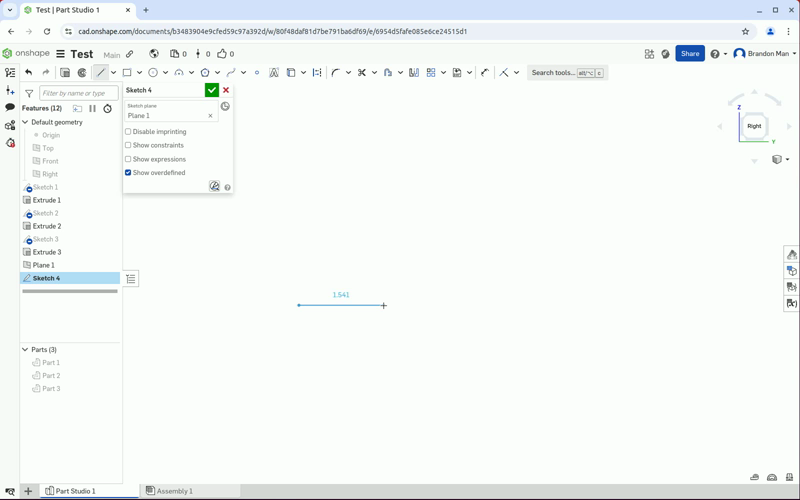
click(383, 305)
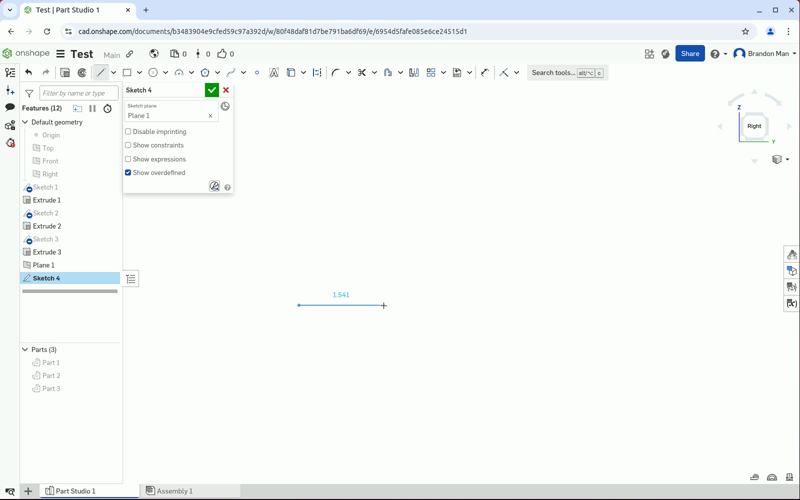
scroll(-6)
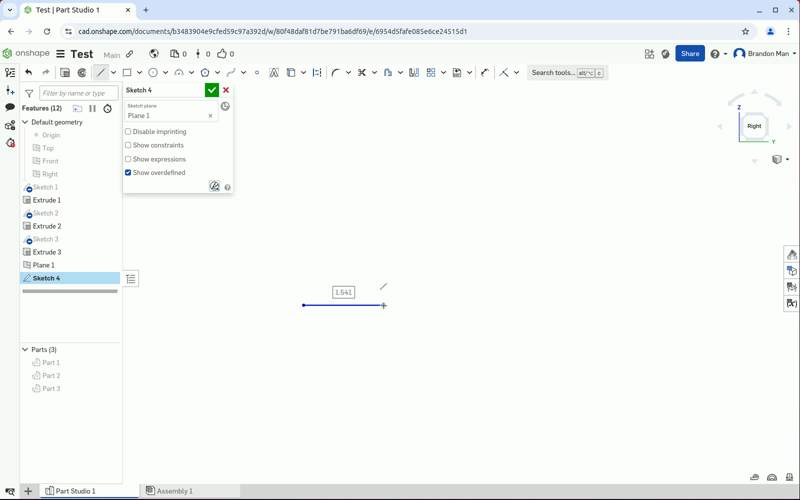
scroll(-6)
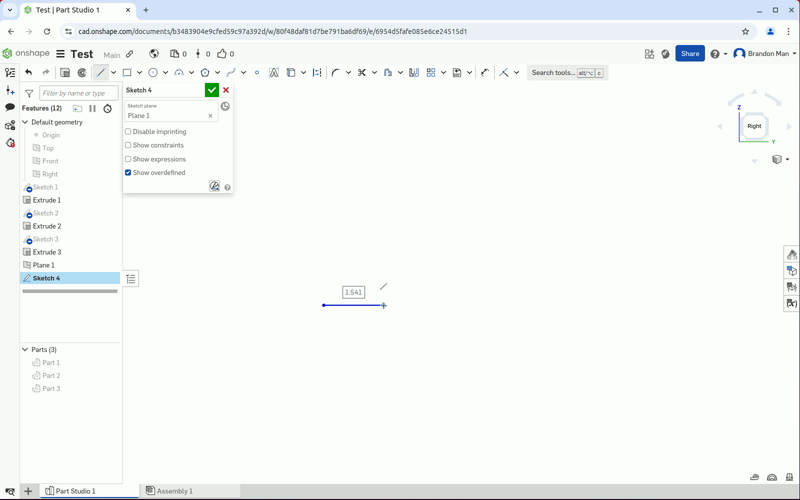
scroll(-6)
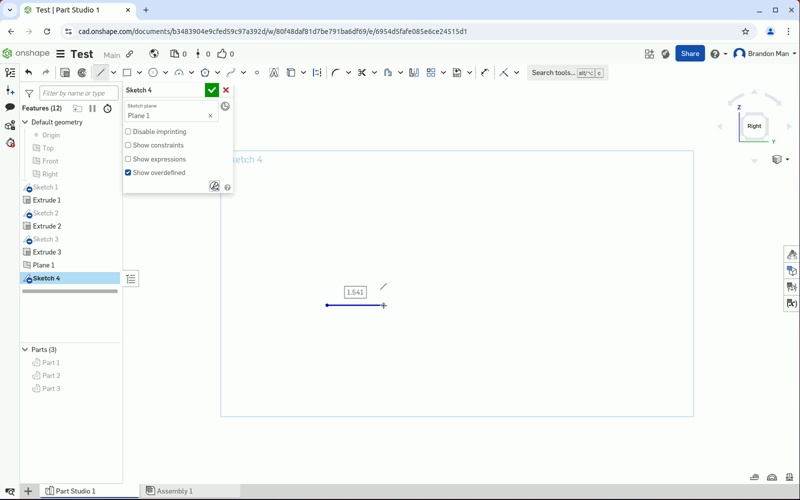
scroll(-6)
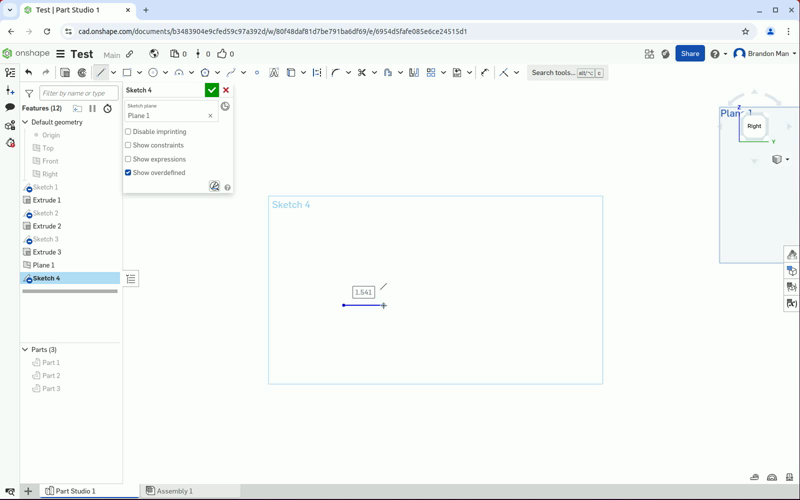
scroll(-6)
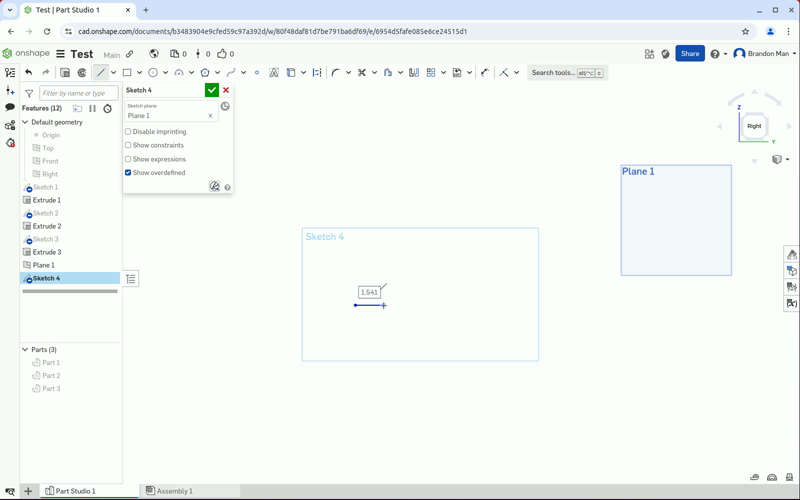
scroll(-6)
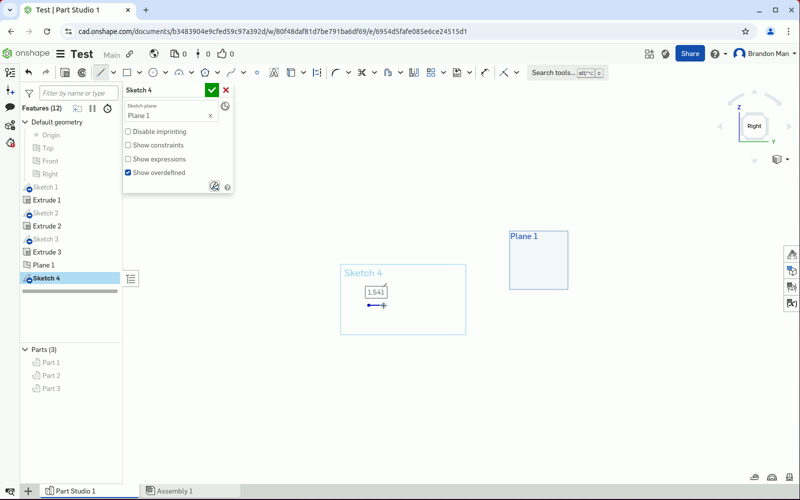
scroll(-6)
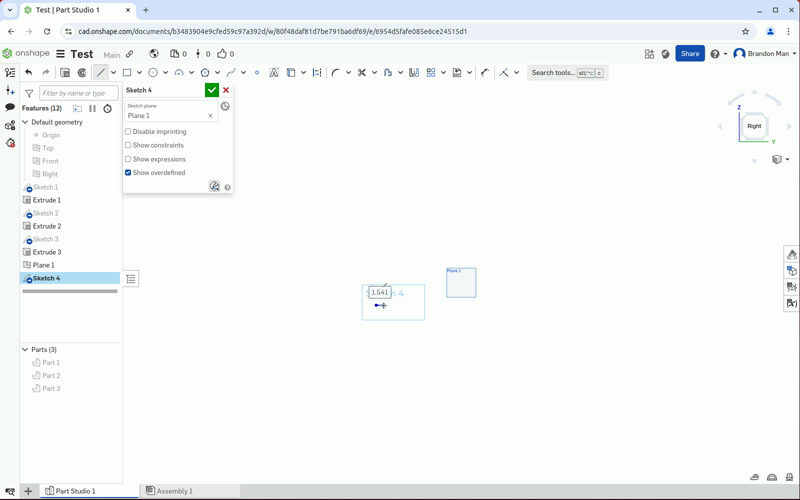
key_up(shift)
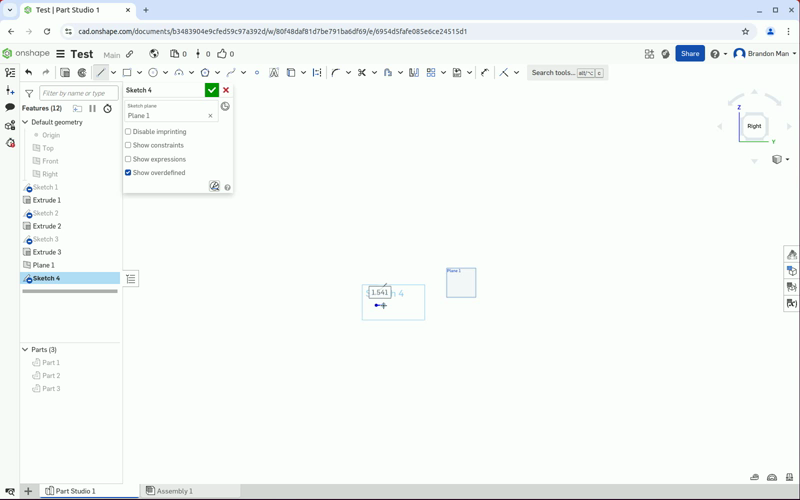
key_down(shift)
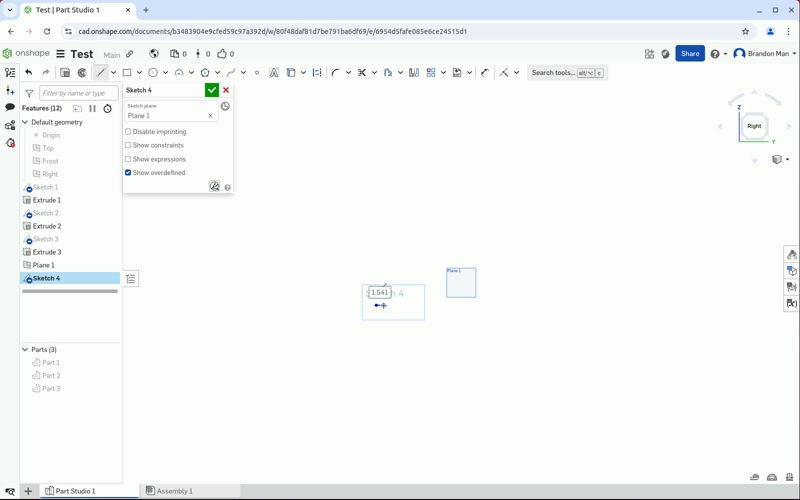
mouse_move(413, 305)
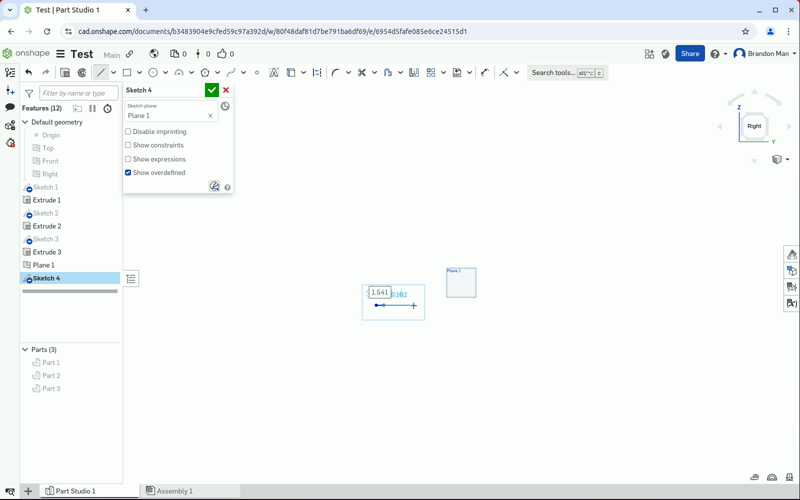
mouse_move(383, 269)
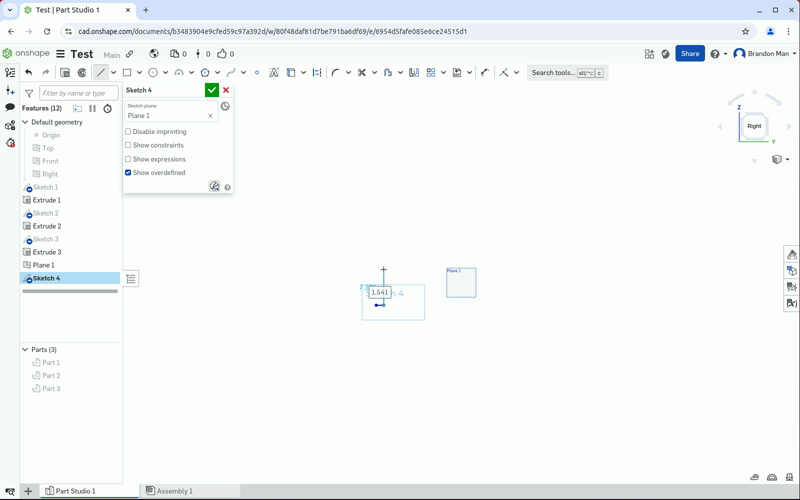
click(383, 269)
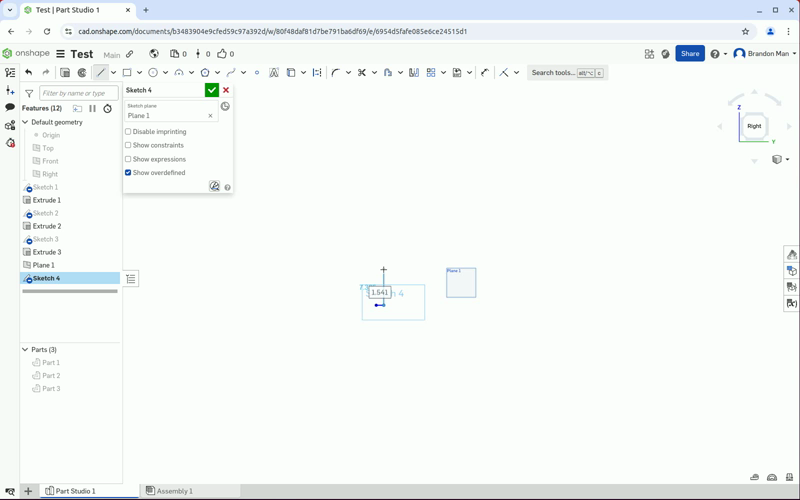
key_up(shift)
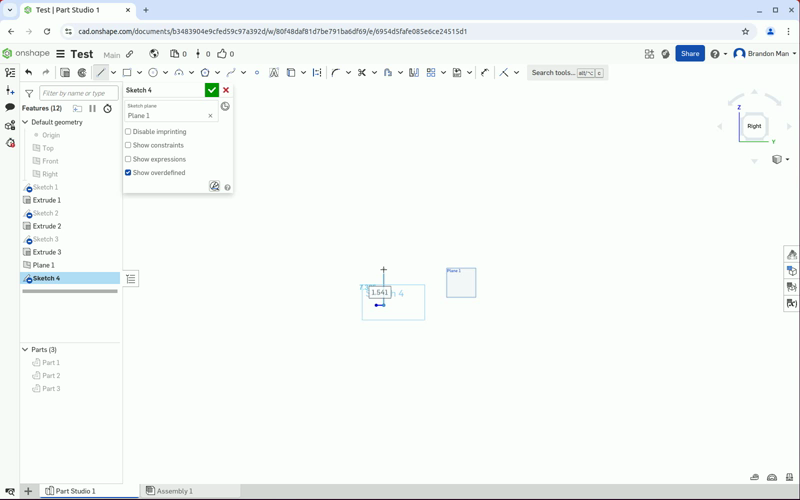
key_down(shift)
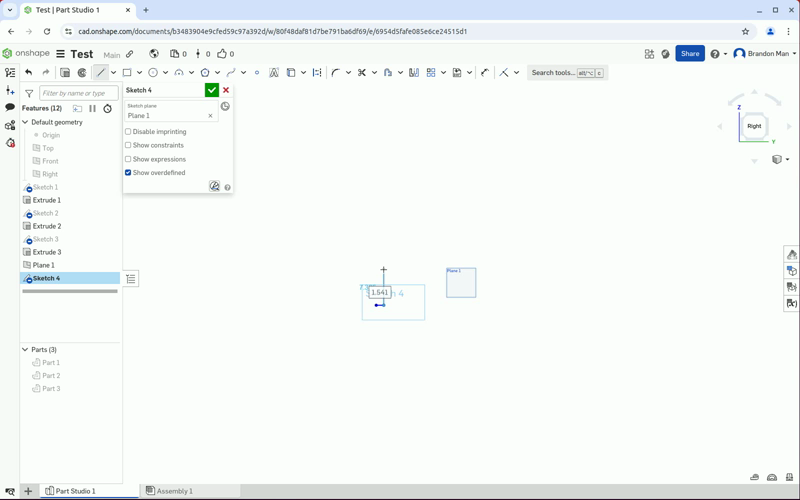
mouse_move(413, 269)
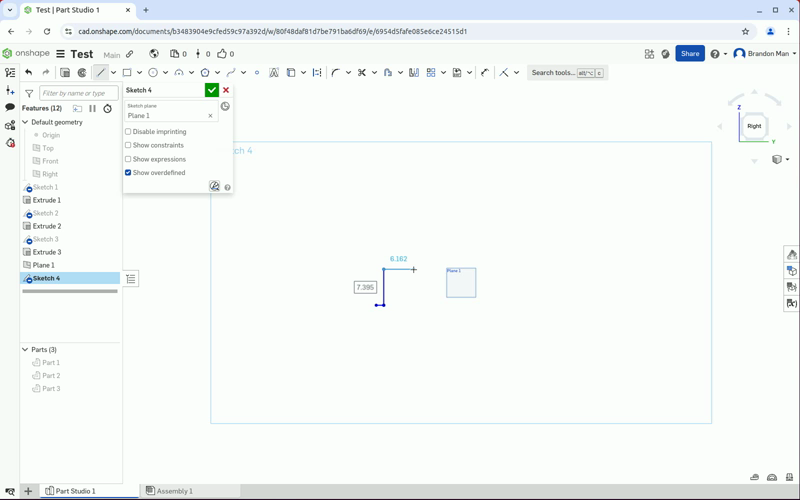
mouse_move(376, 269)
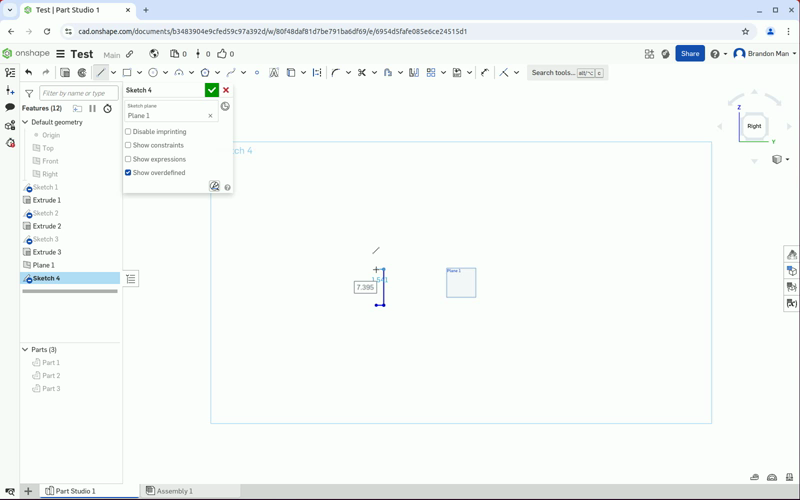
scroll(6)
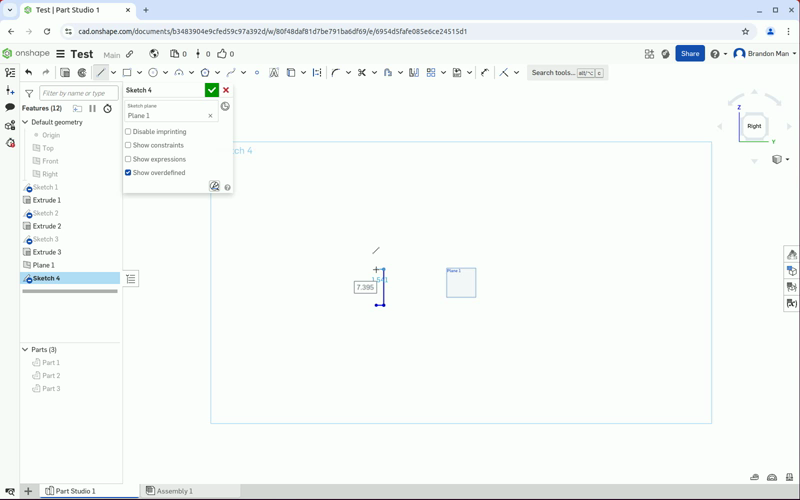
scroll(6)
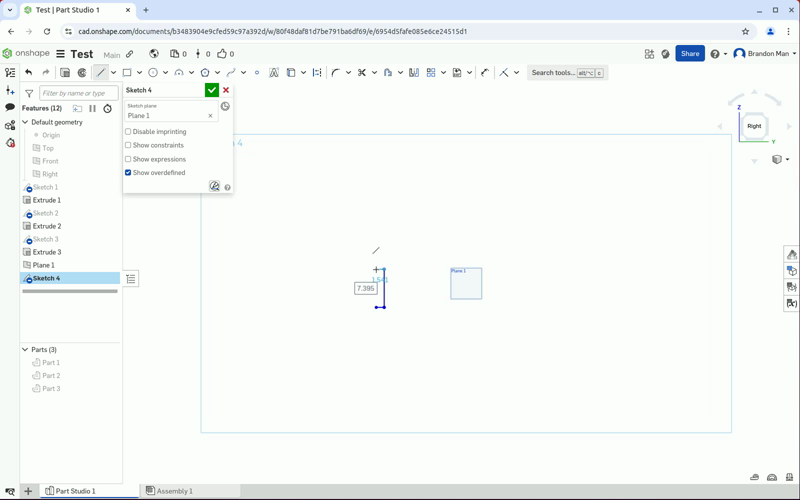
scroll(6)
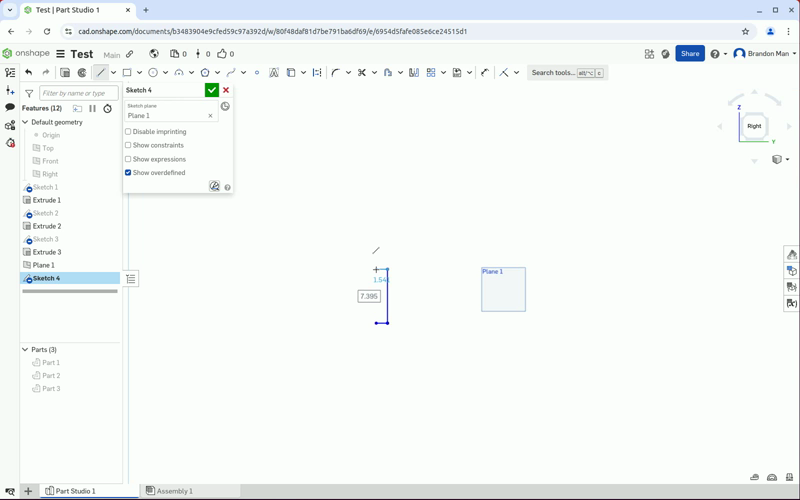
scroll(6)
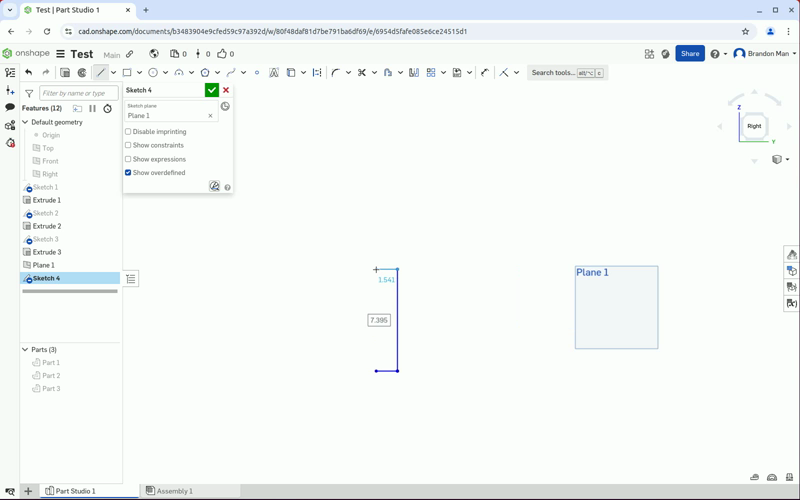
scroll(6)
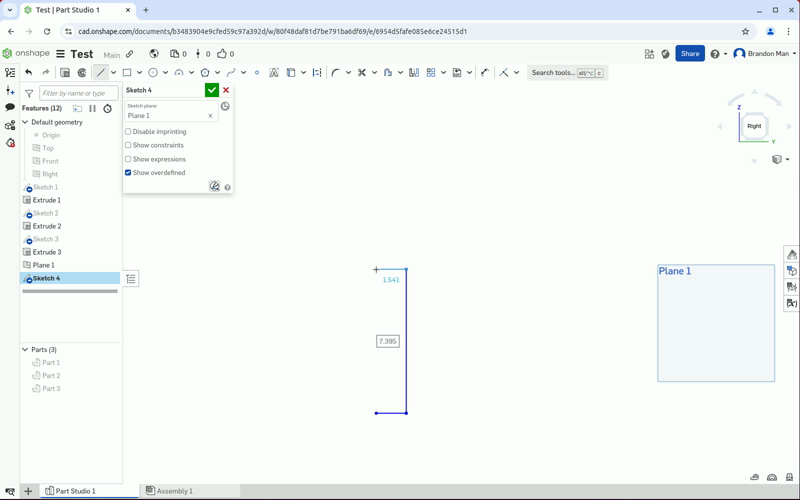
scroll(6)
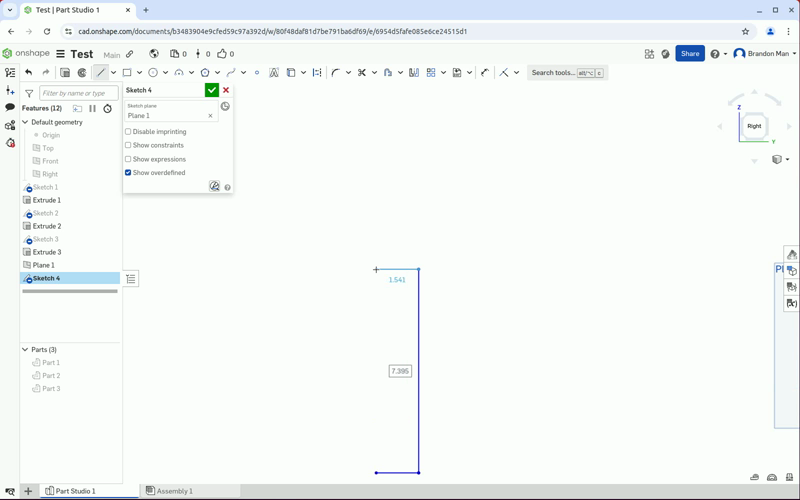
scroll(6)
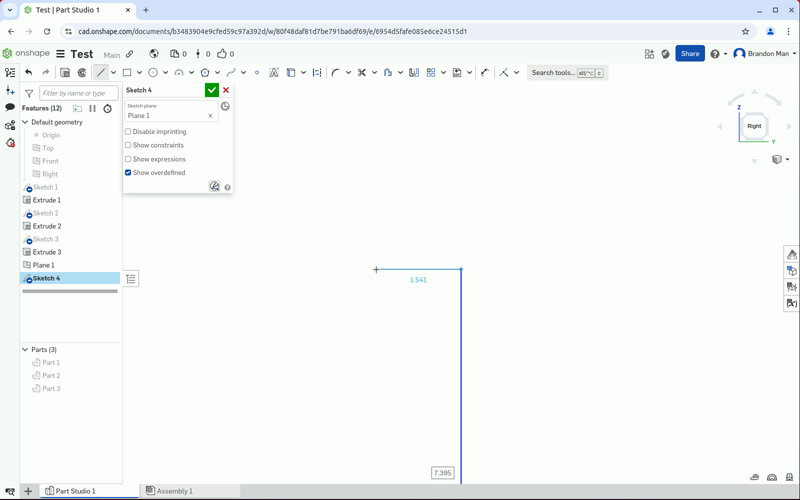
click(376, 269)
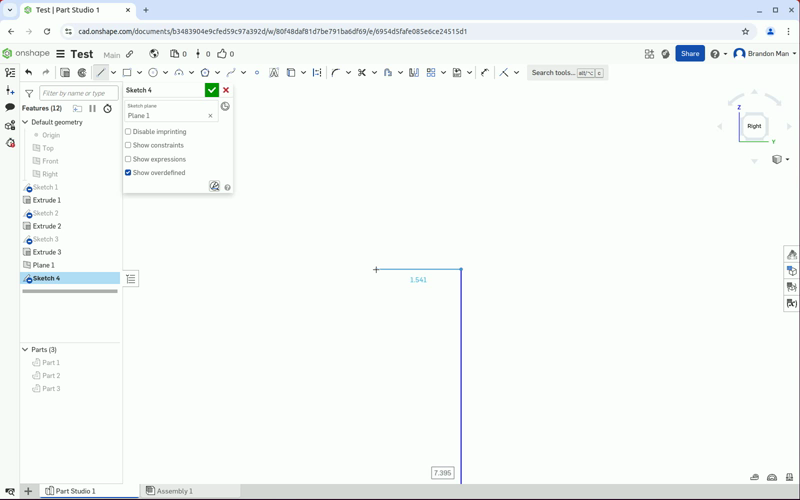
scroll(-6)
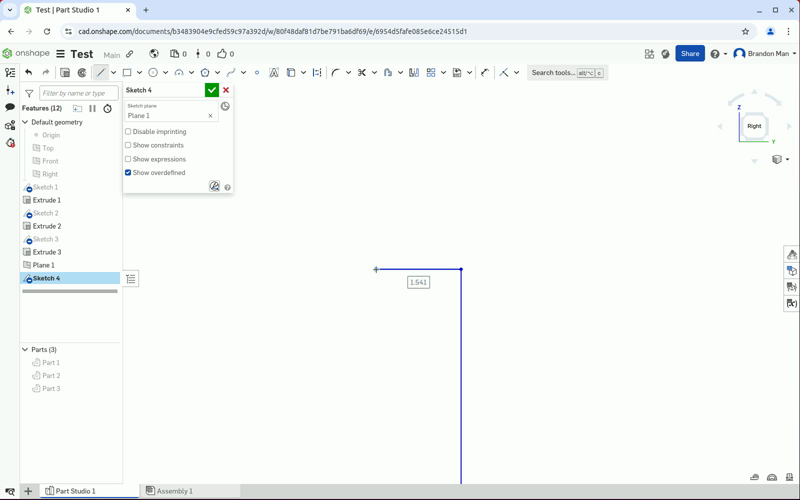
scroll(-6)
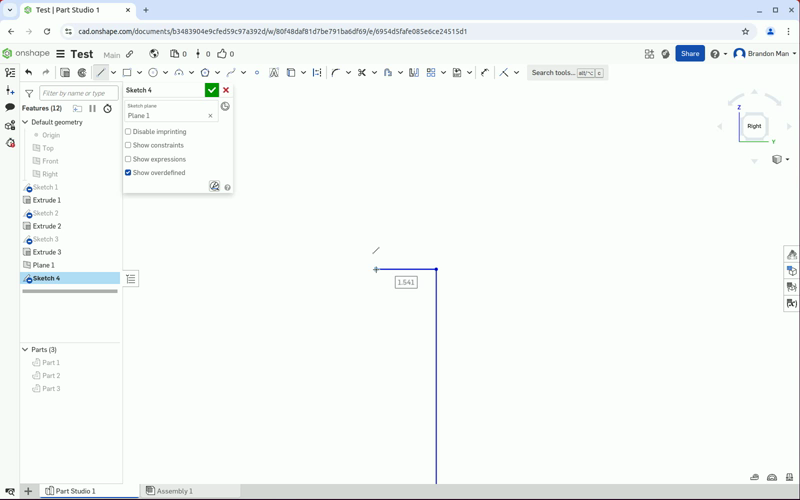
scroll(-6)
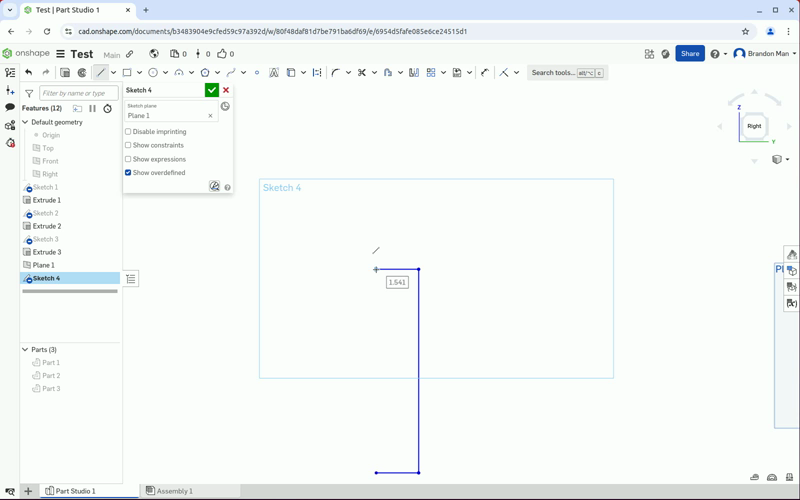
scroll(-6)
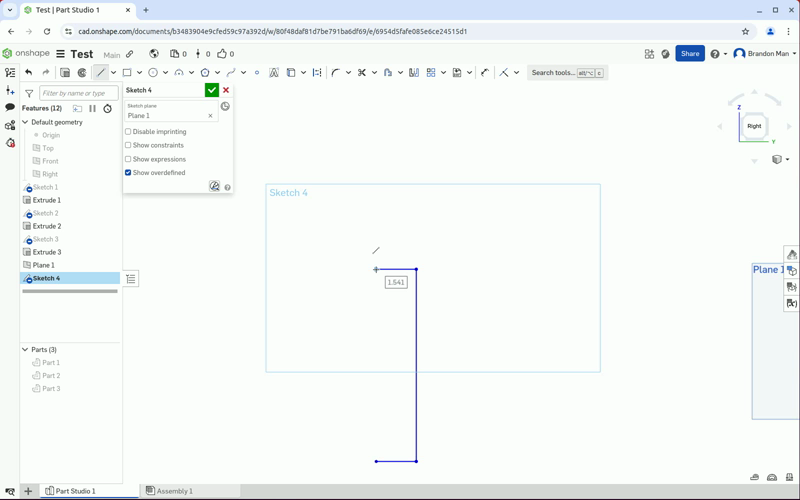
scroll(-6)
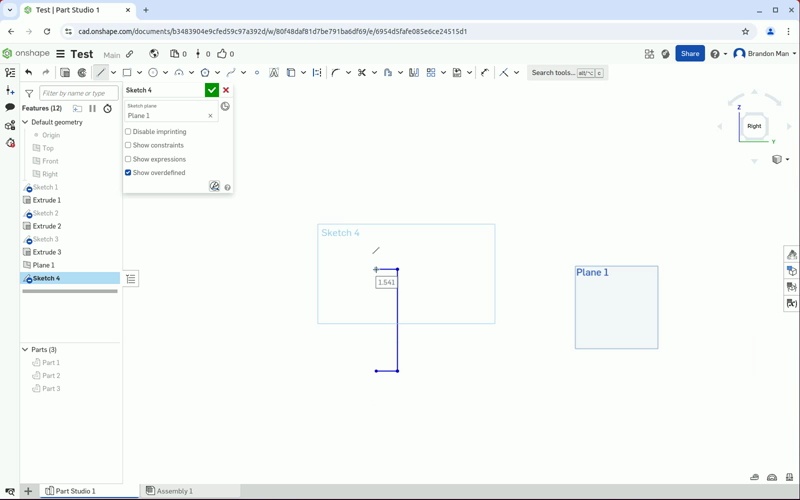
scroll(-6)
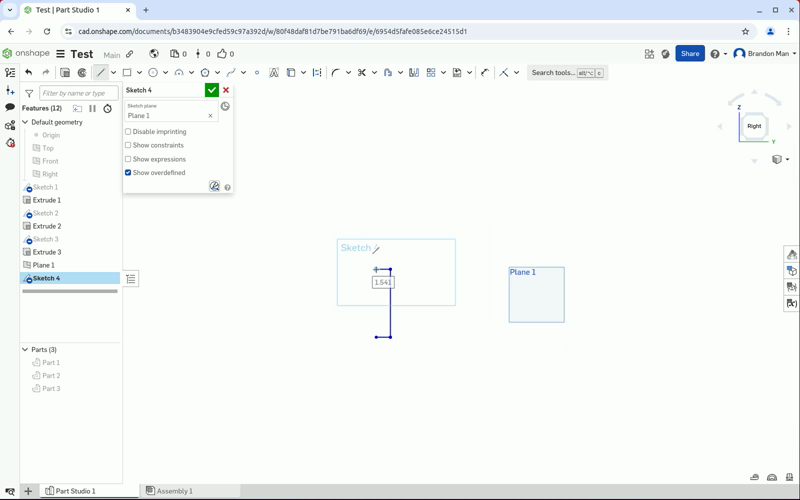
scroll(-6)
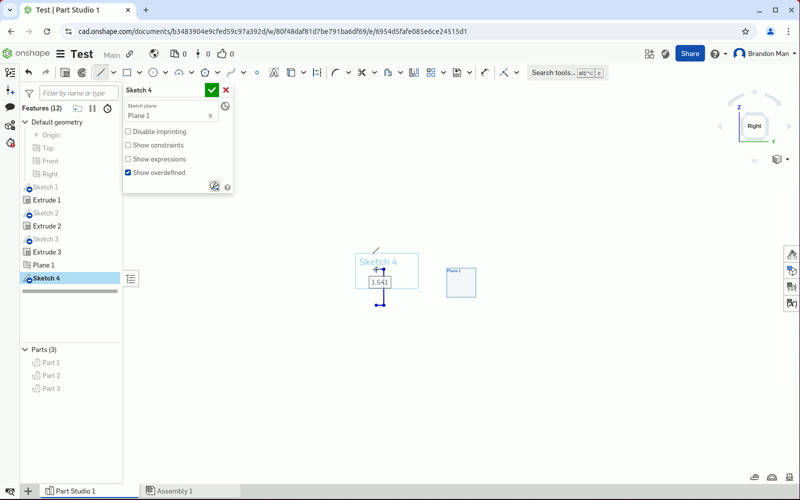
key_up(shift)
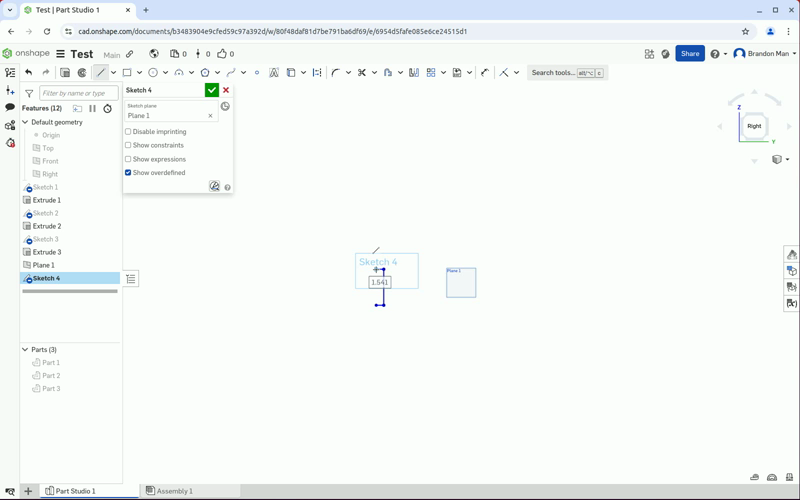
mouse_move(406, 269)
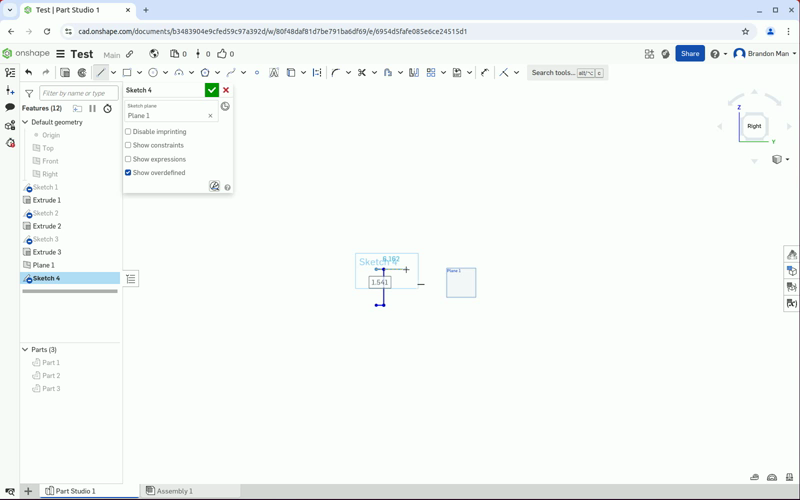
key_down(shift)
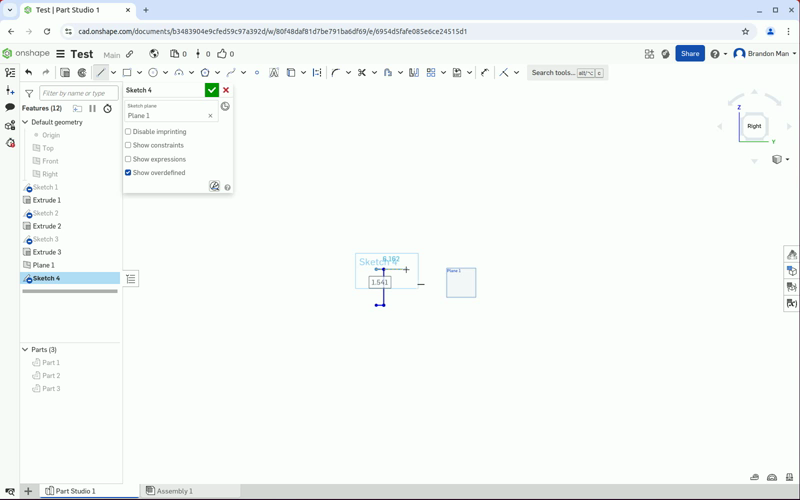
mouse_move(376, 305)
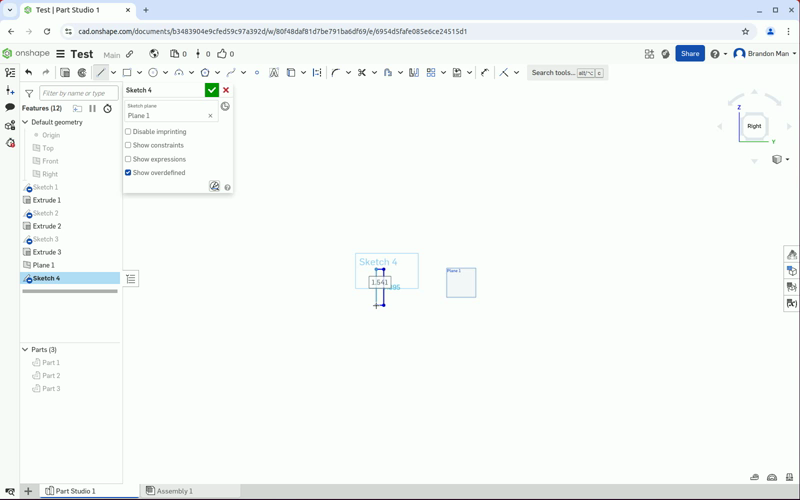
key_up(shift)
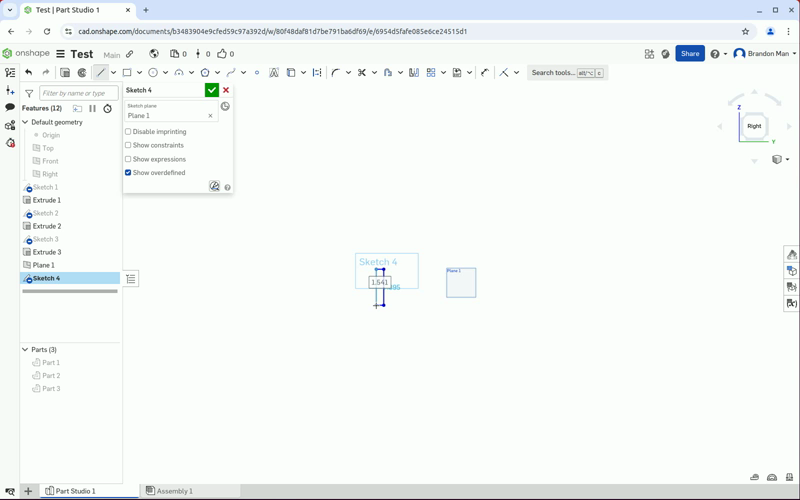
click(376, 305)
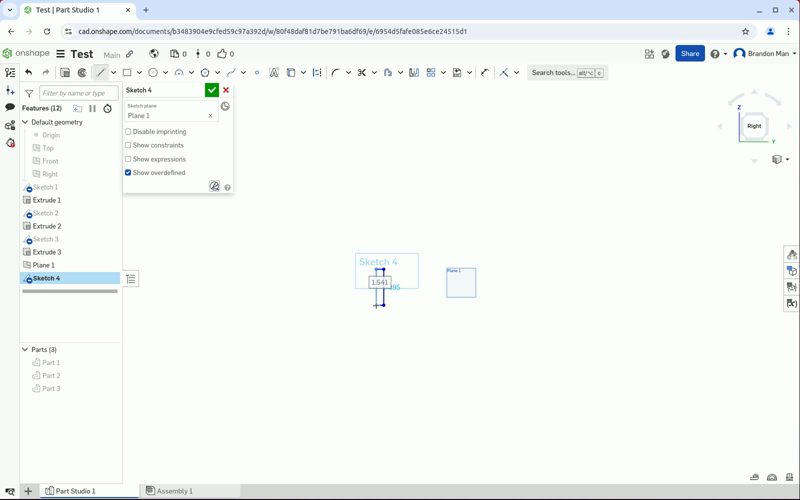
key(esc)
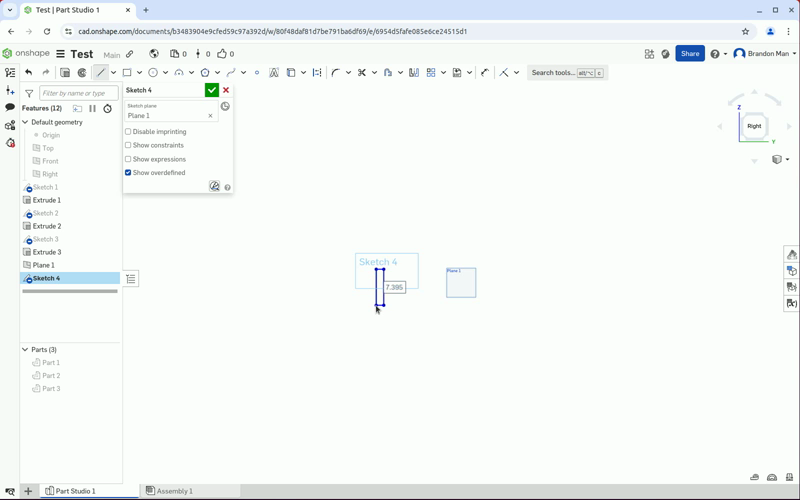
mouse_move(377, 303)
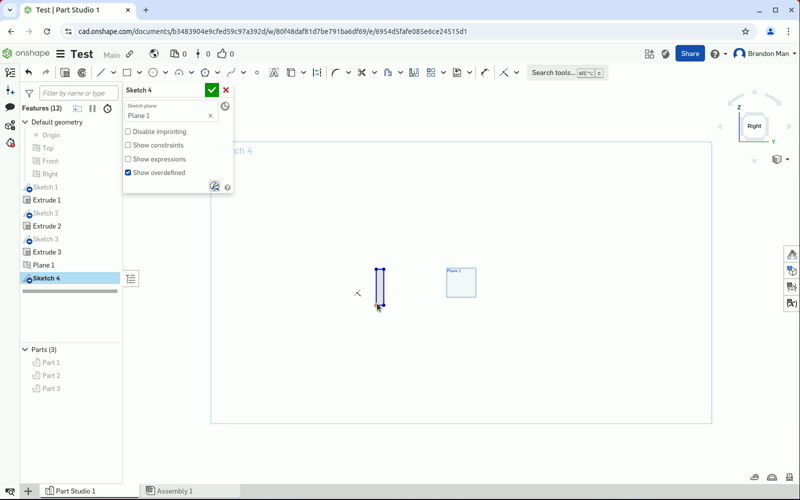
scroll(6)
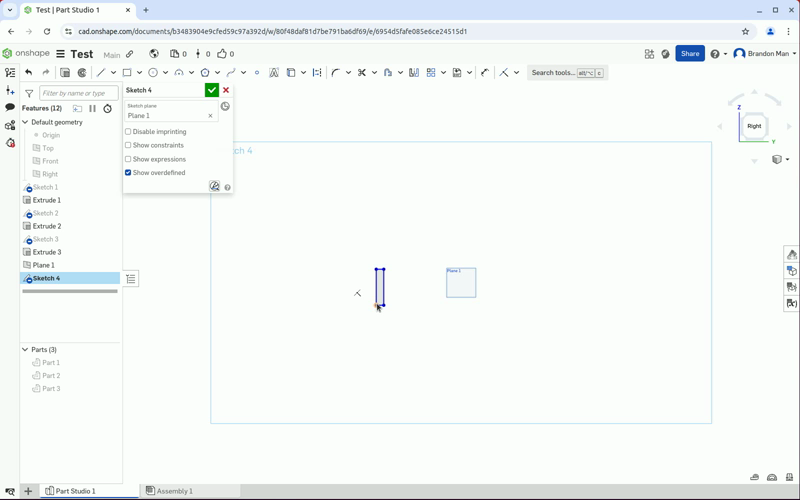
scroll(6)
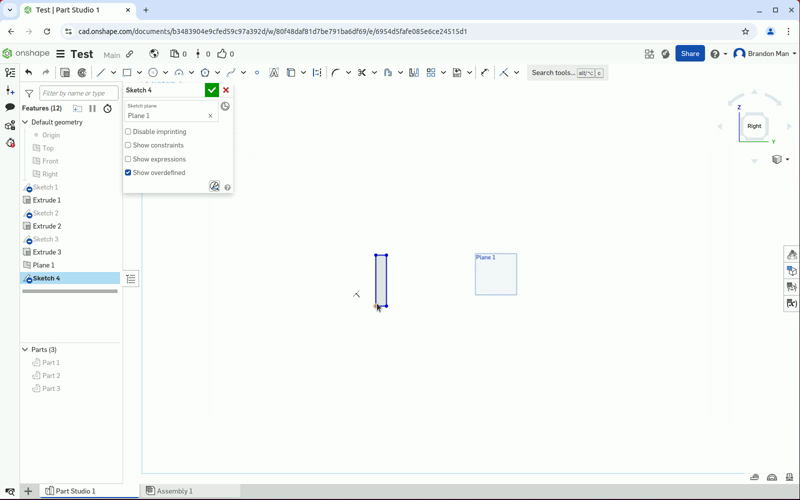
scroll(6)
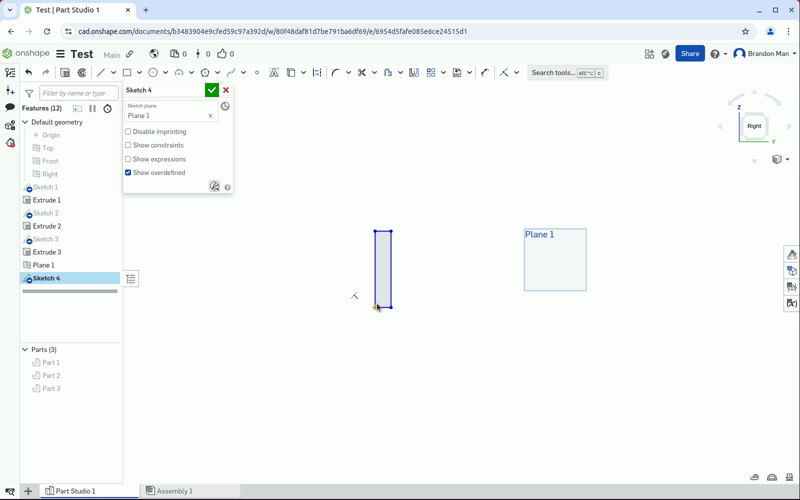
scroll(6)
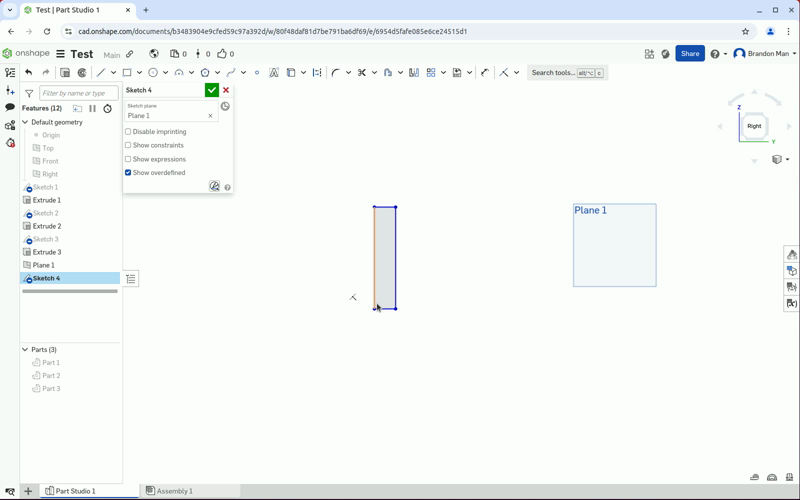
scroll(6)
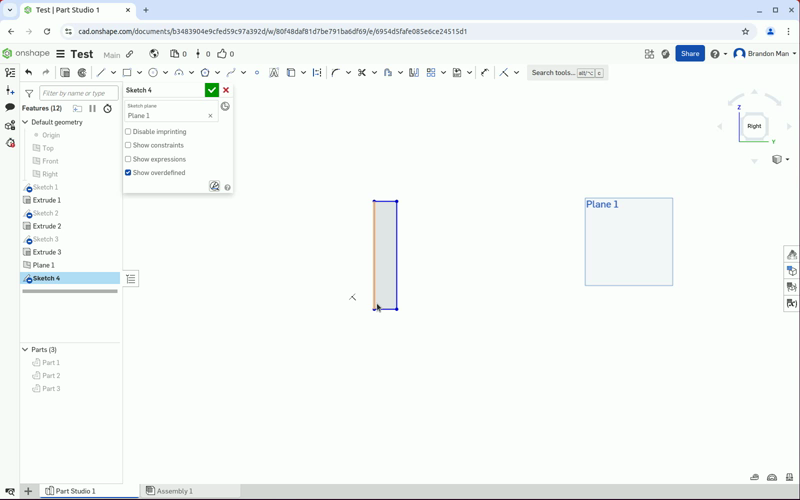
scroll(6)
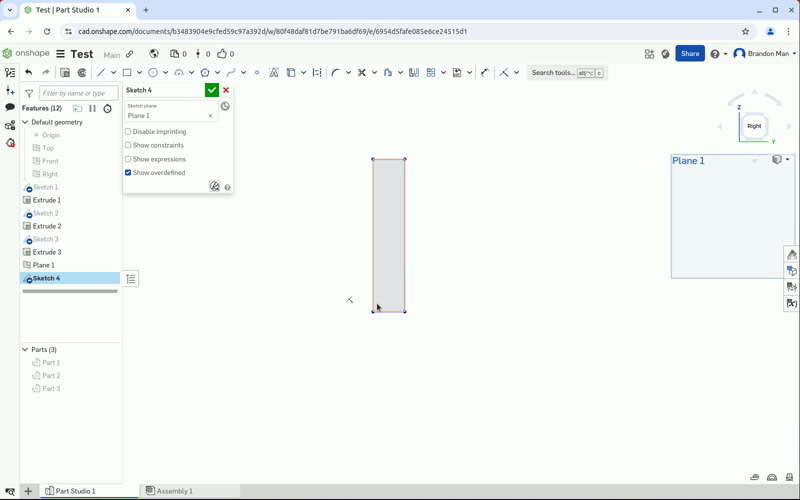
scroll(6)
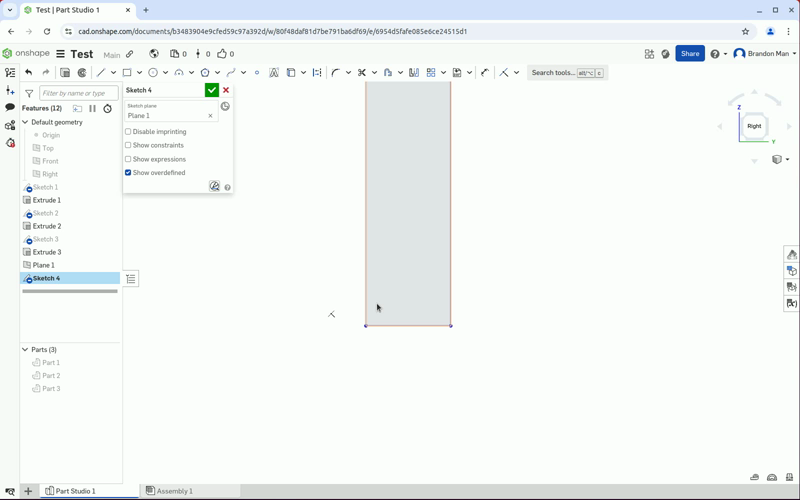
click(377, 303)
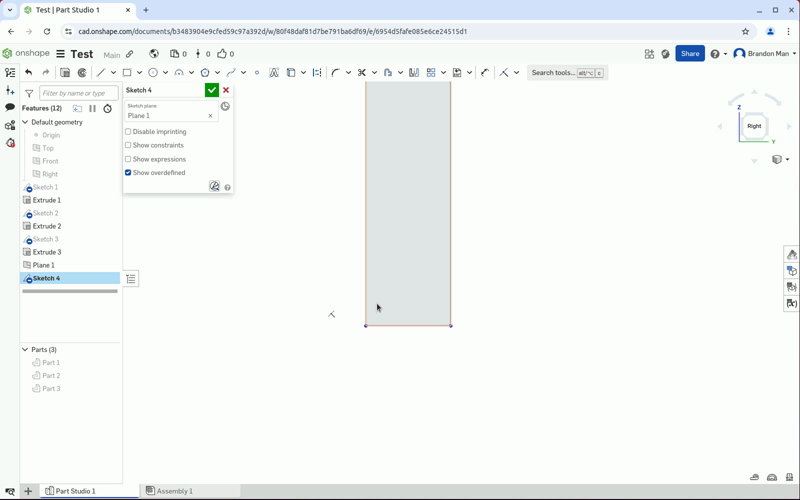
scroll(-6)
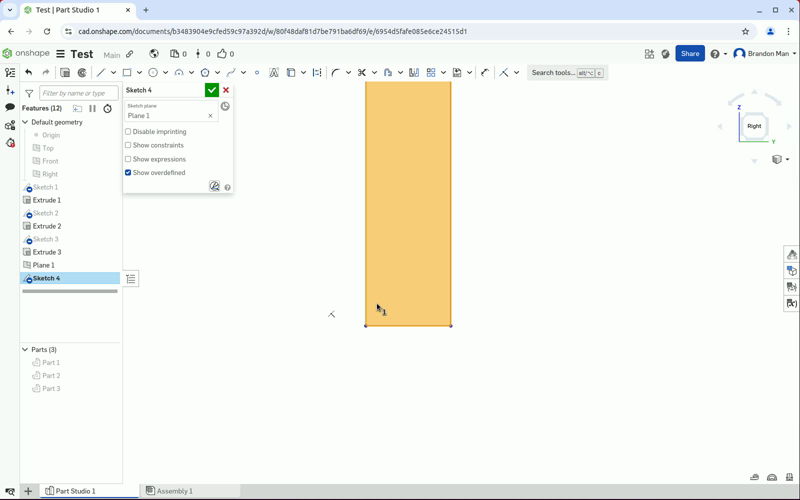
scroll(-6)
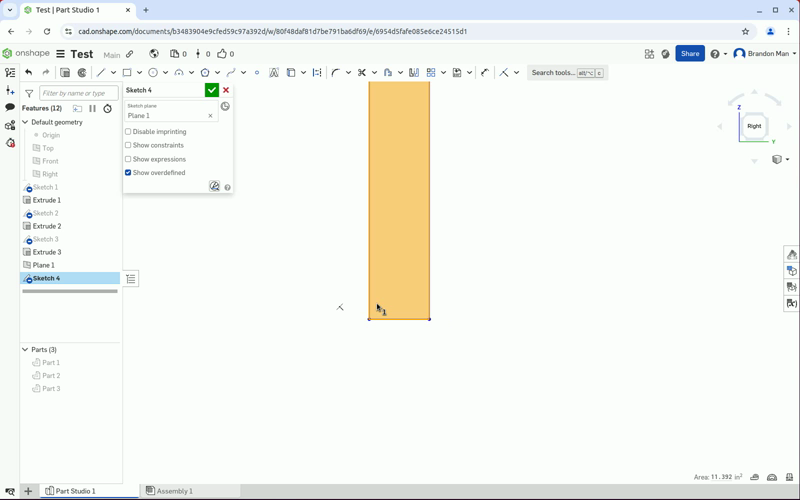
scroll(-6)
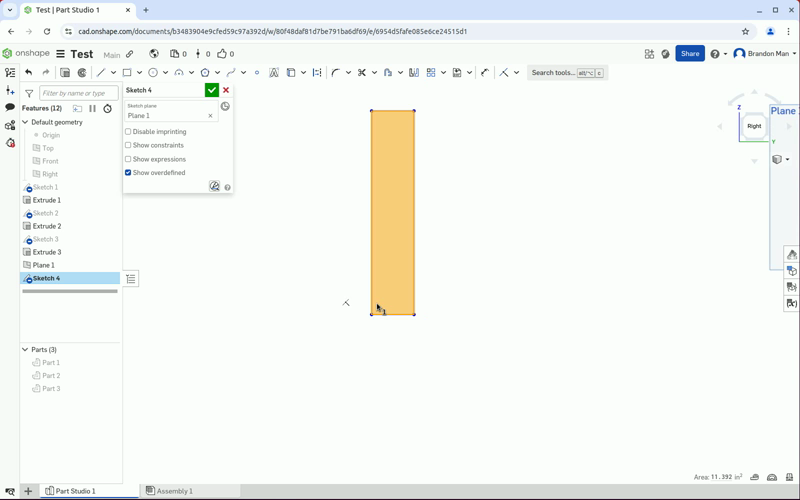
scroll(-6)
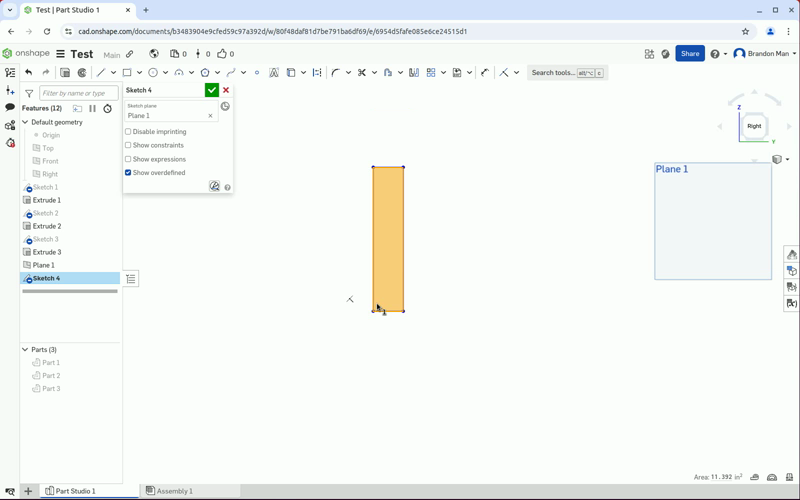
scroll(-6)
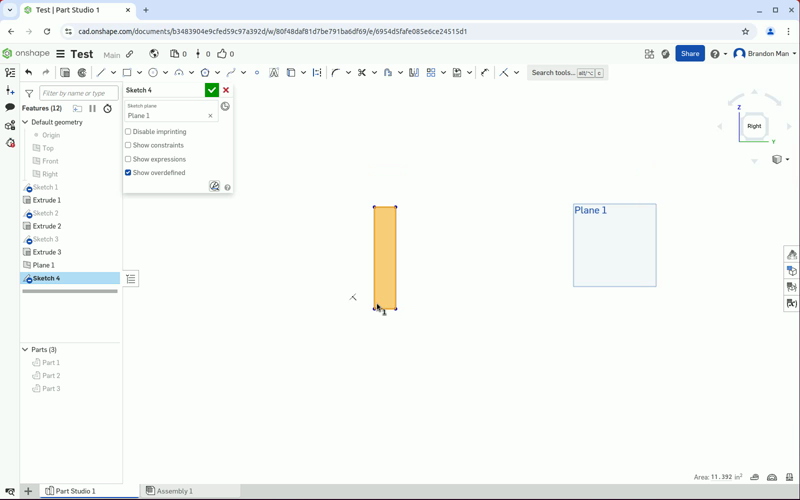
scroll(-6)
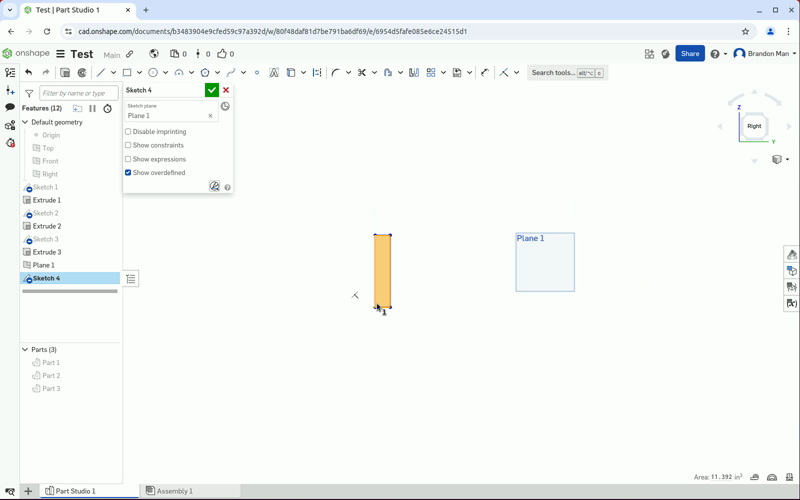
scroll(-6)
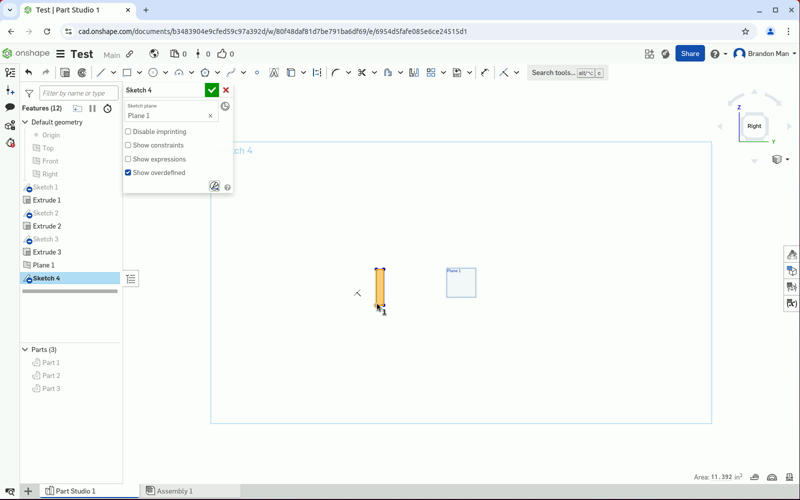
mouse_move(73, 352)
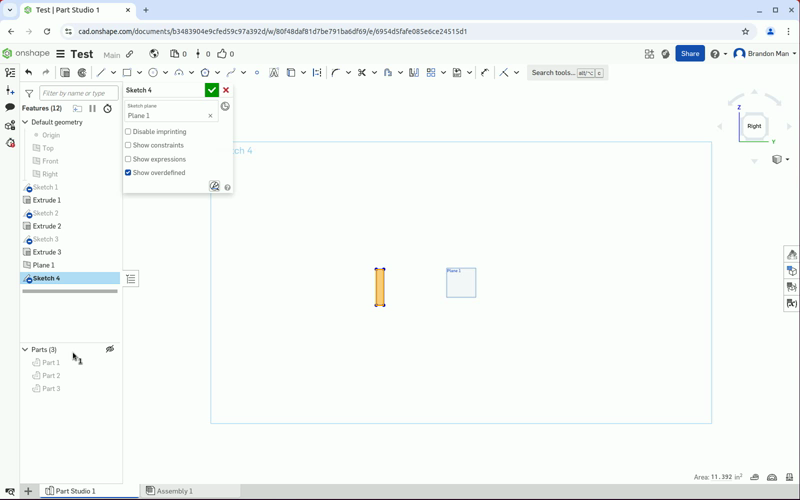
key(shift+y)
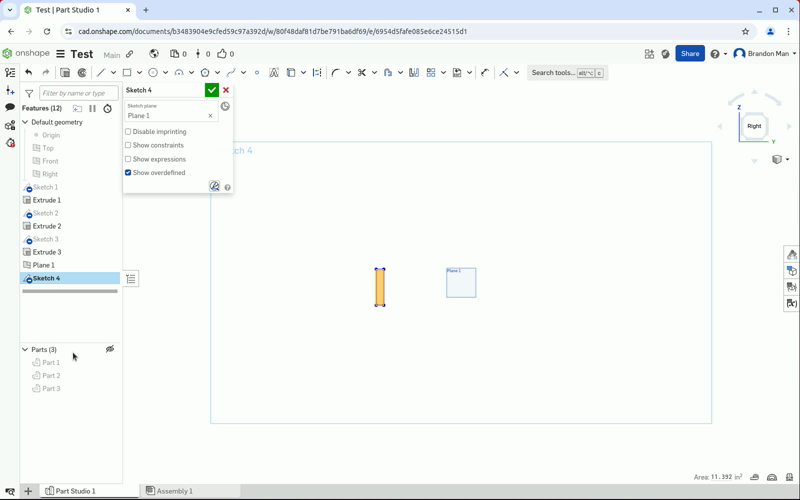
key(shift+e)
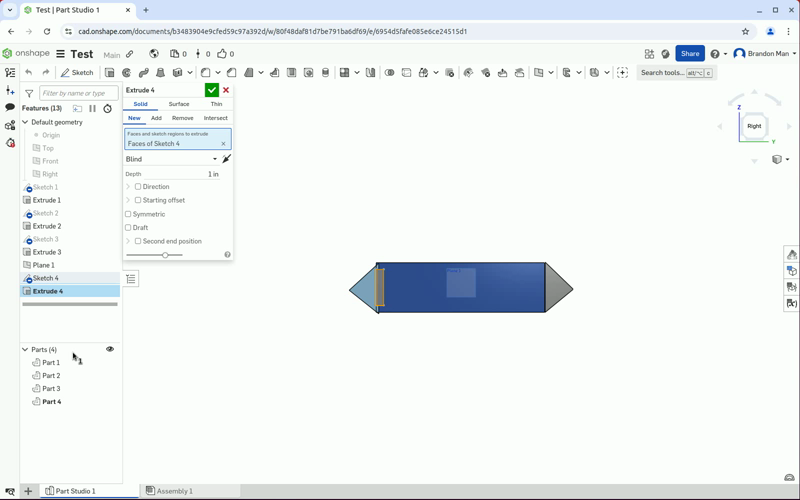
mouse_move(143, 106)
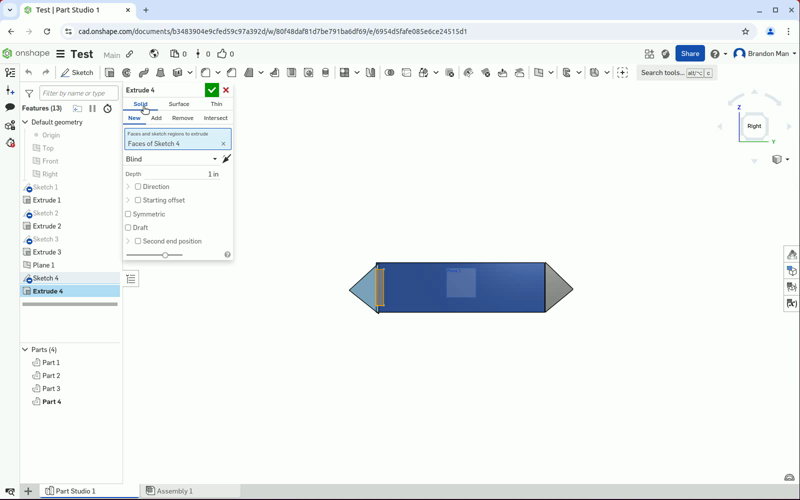
click(143, 106)
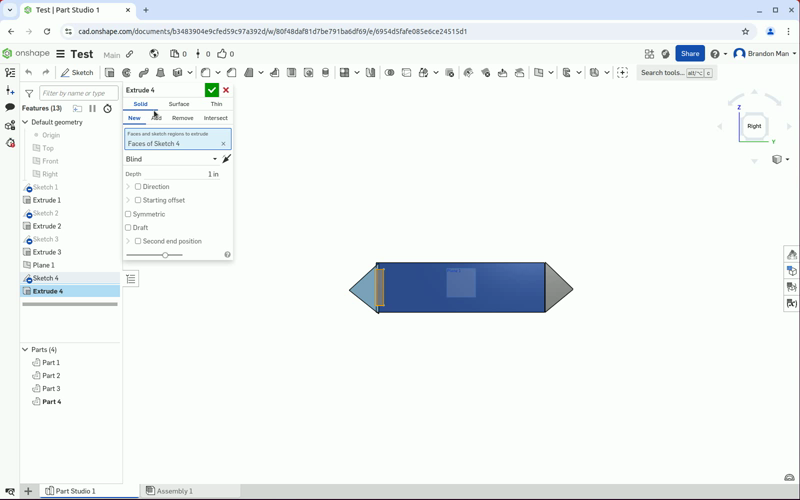
mouse_move(186, 120)
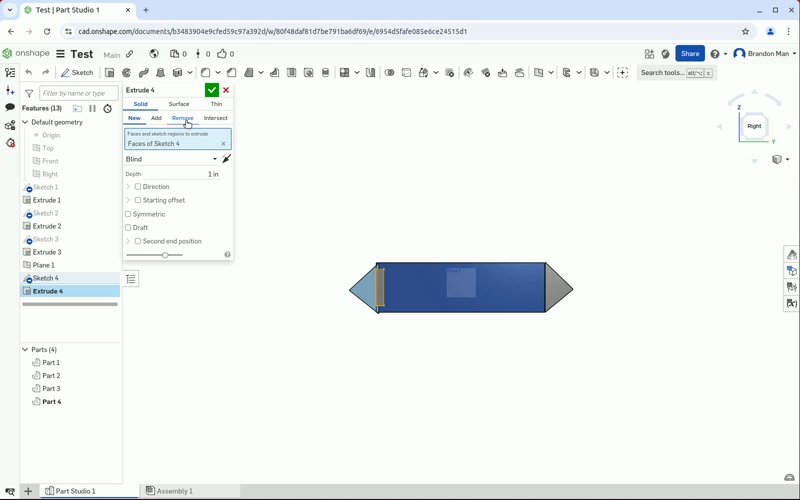
click(186, 120)
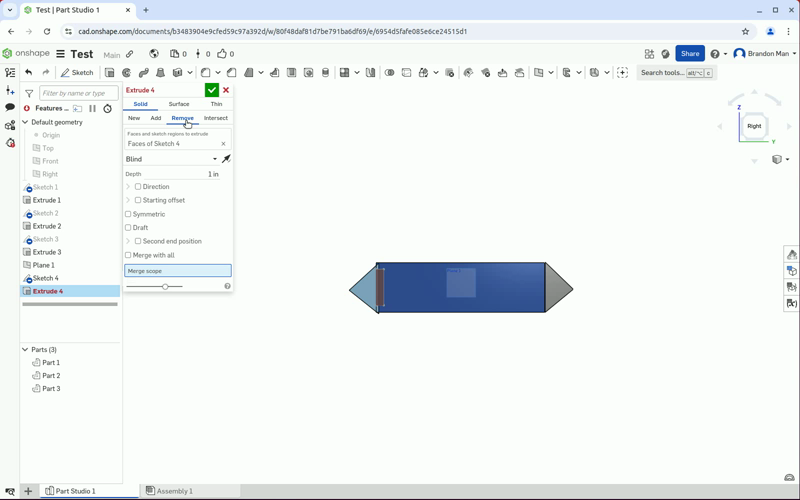
key(tab, 4)
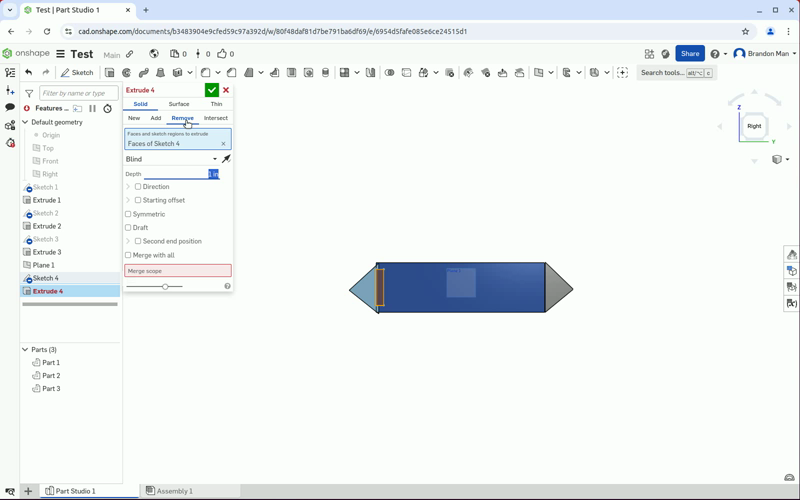
text(1.444)
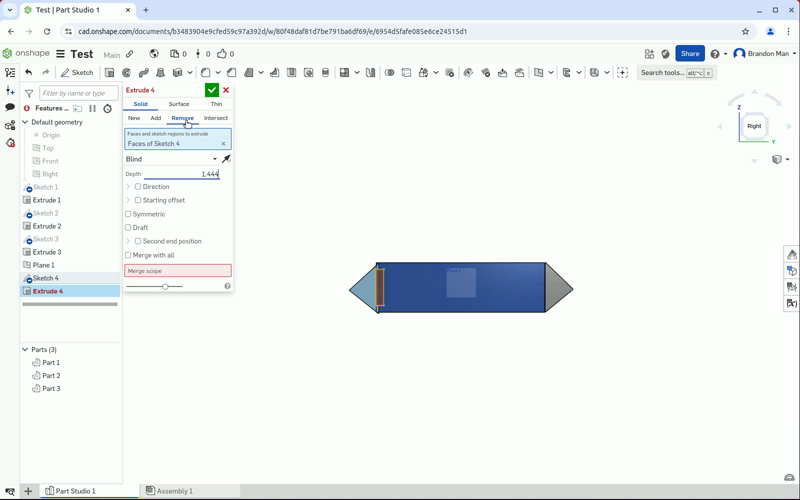
key(tab, 6)
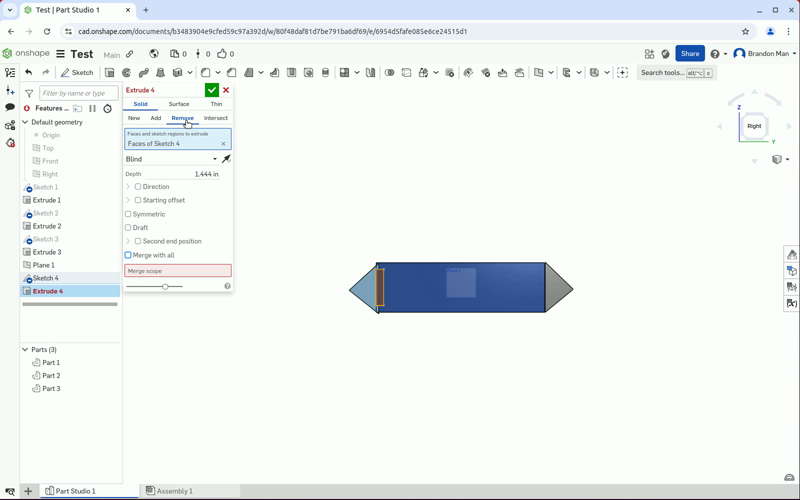
key(space)
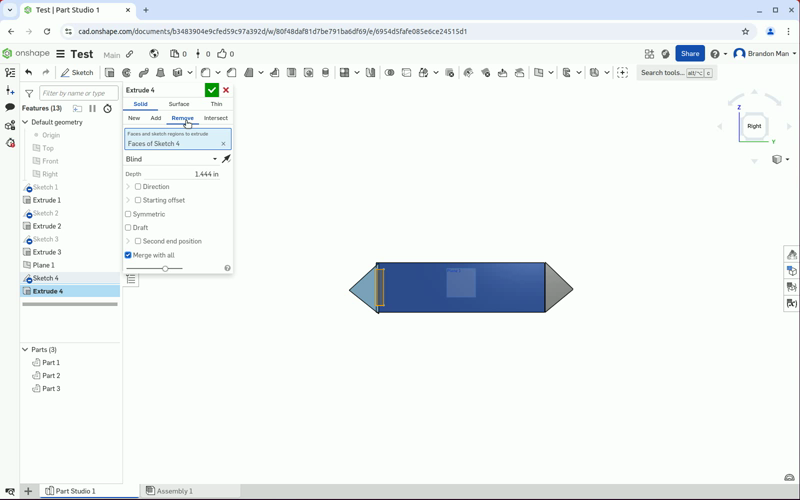
key(enter)
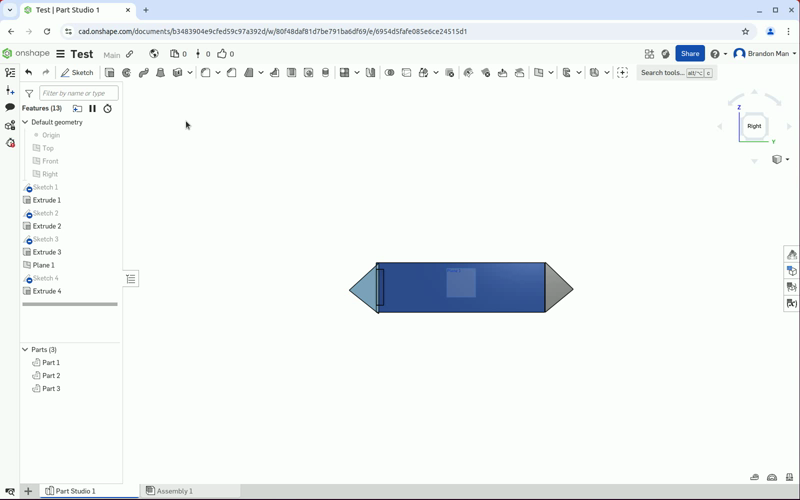
key(shift+h)
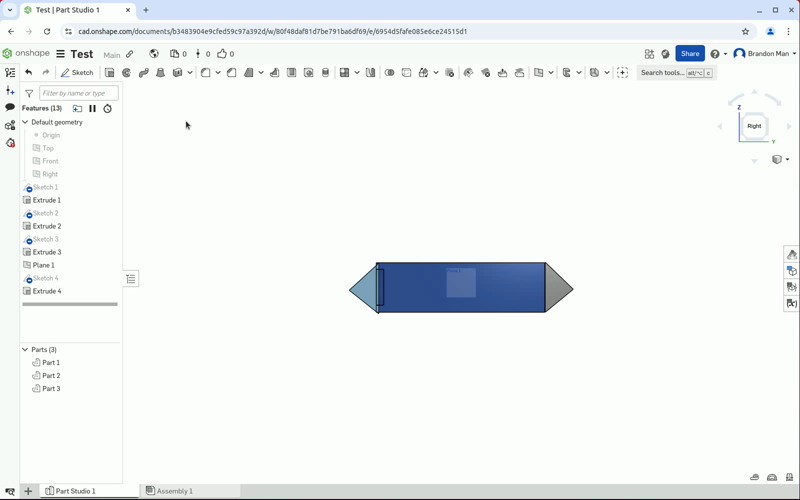
key(shift+h)
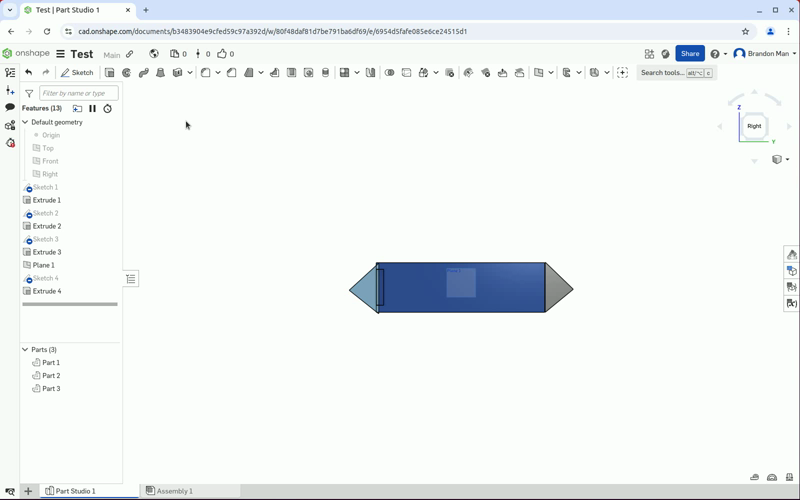
mouse_move(73, 189)
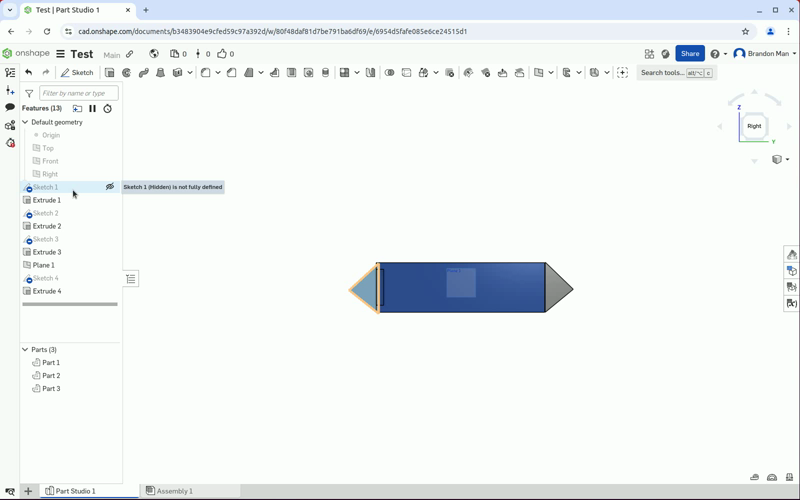
click(73, 189)
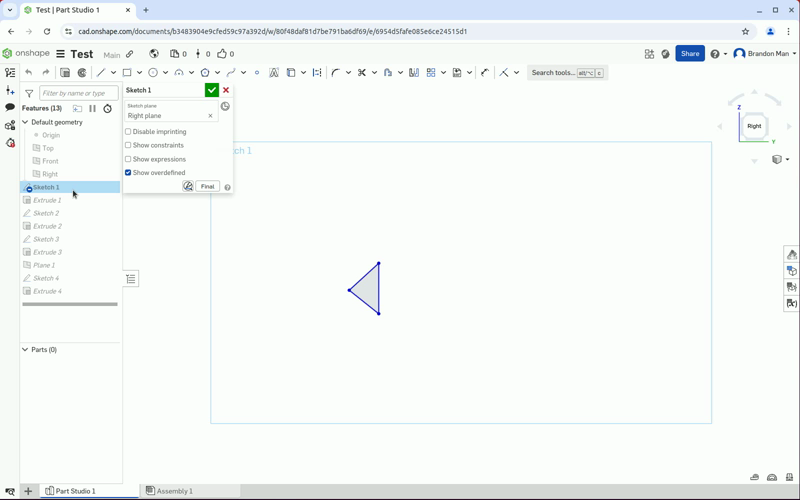
mouse_move(229, 92)
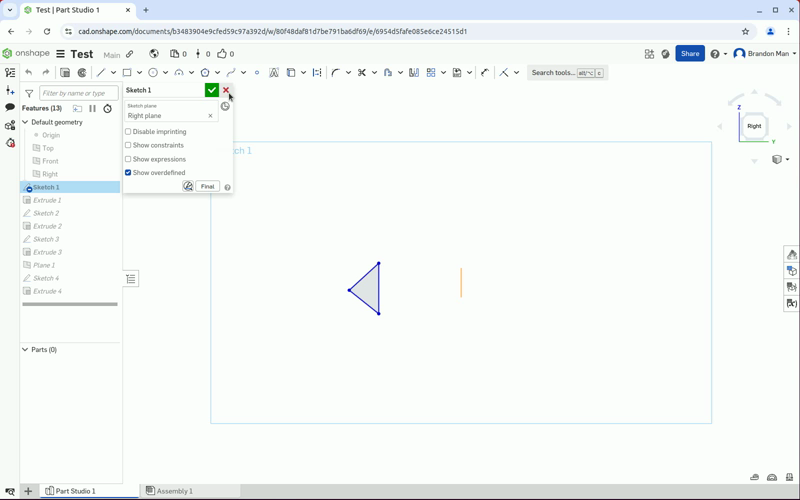
click(229, 92)
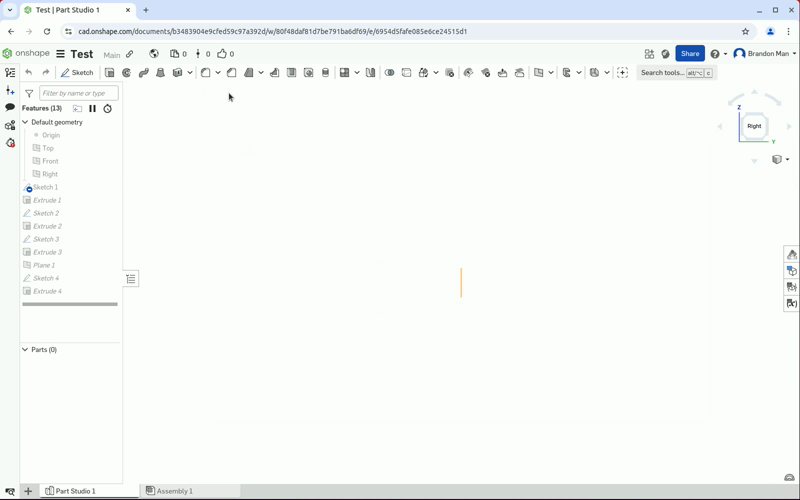
key(shift+s)
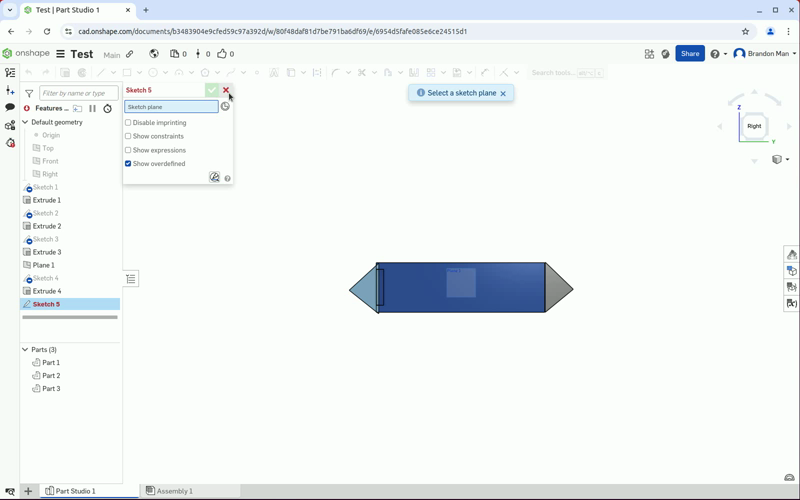
mouse_move(73, 267)
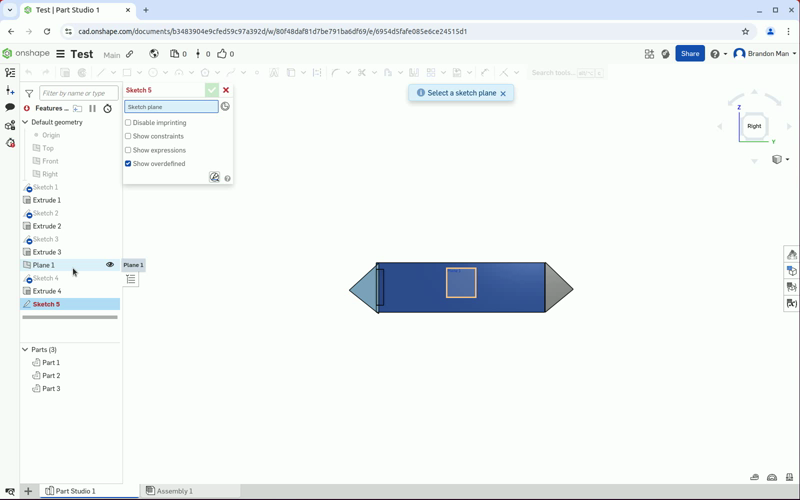
click(73, 267)
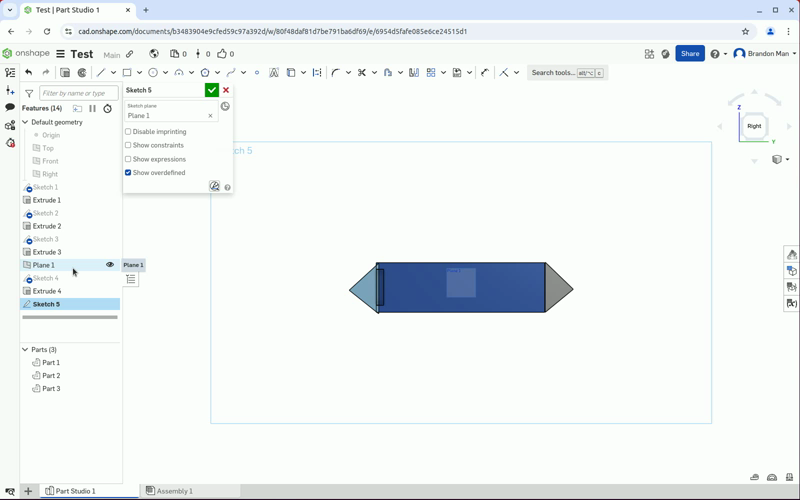
mouse_move(73, 352)
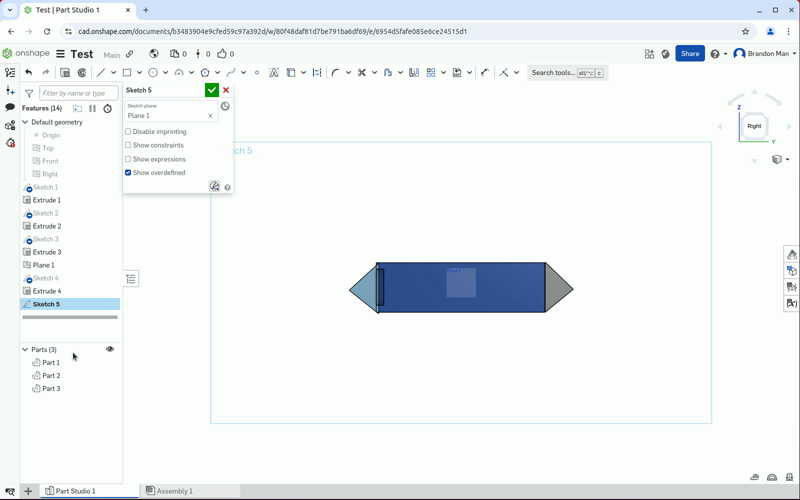
key(y)
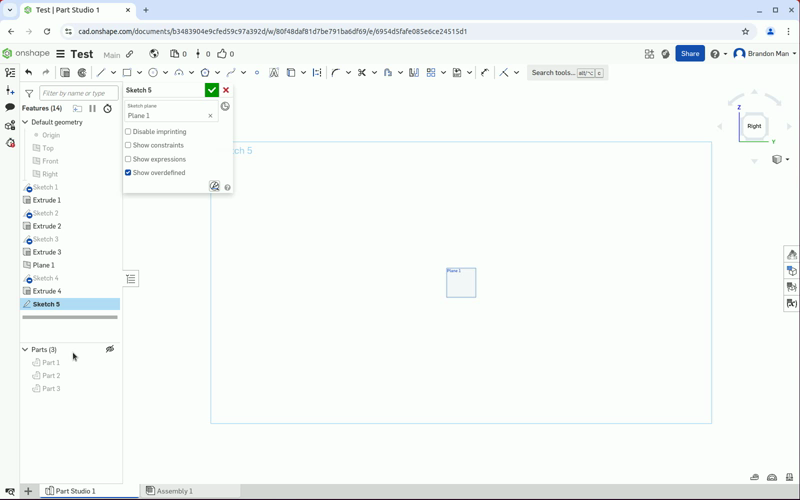
key(l)
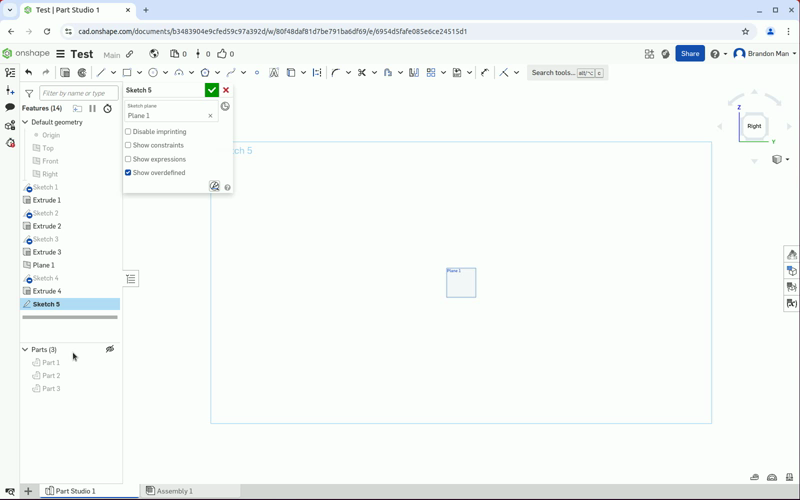
key_down(shift)
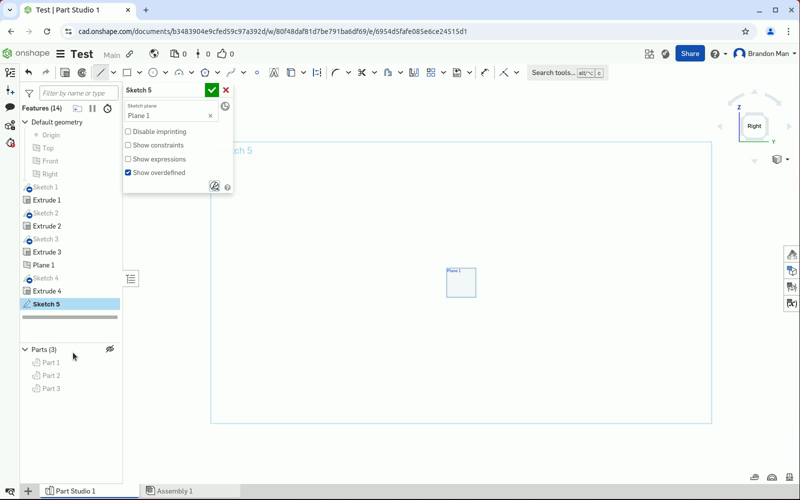
mouse_move(538, 305)
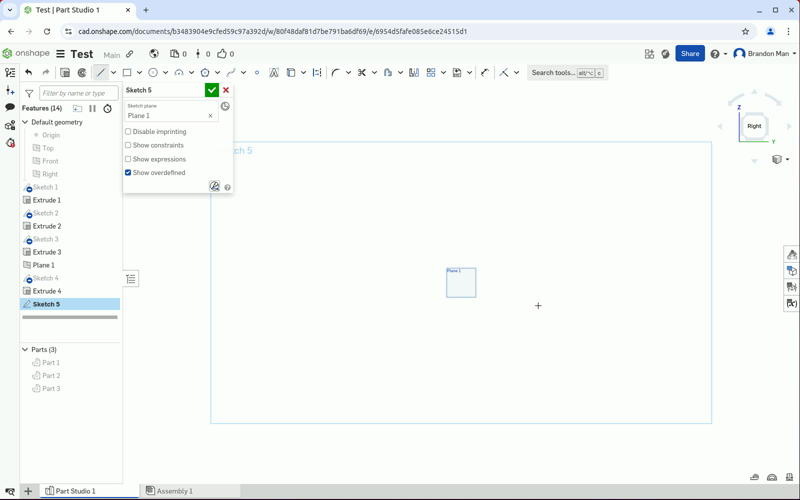
click(538, 305)
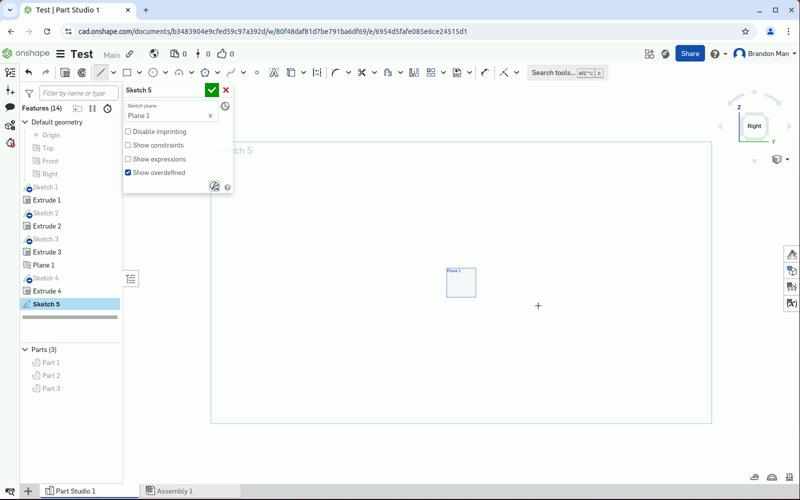
key_up(shift)
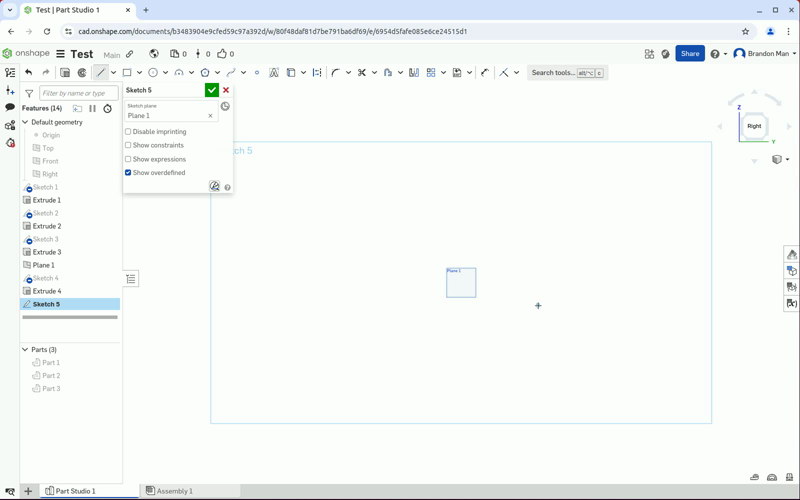
key_down(shift)
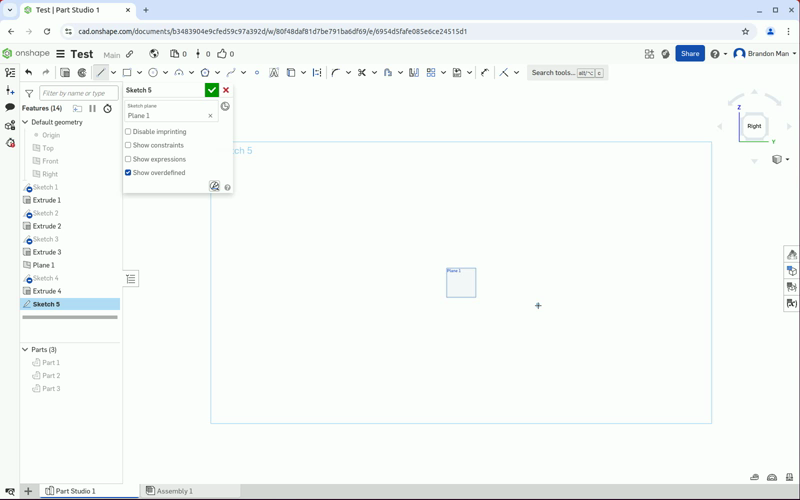
mouse_move(568, 305)
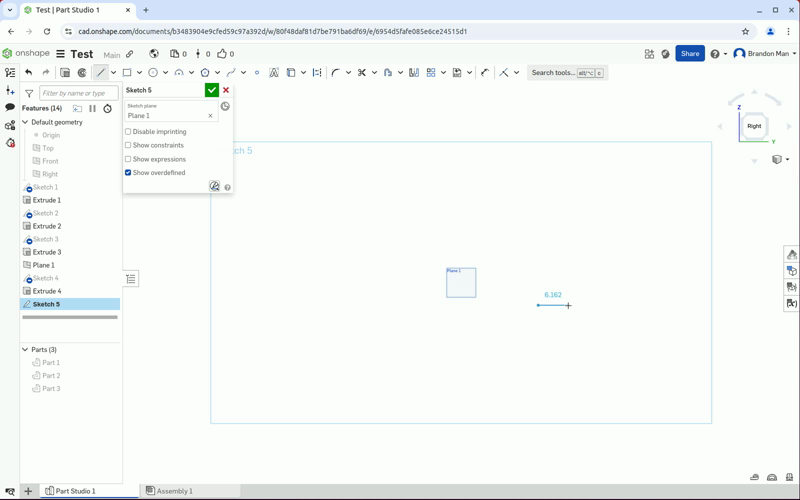
mouse_move(545, 305)
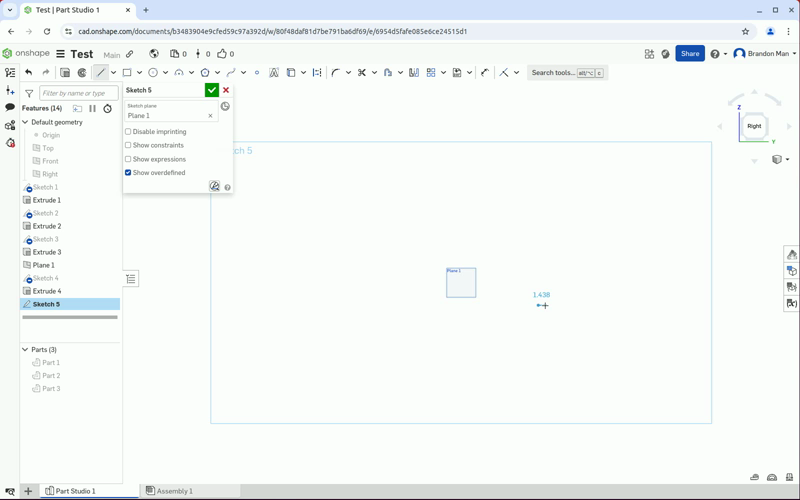
scroll(6)
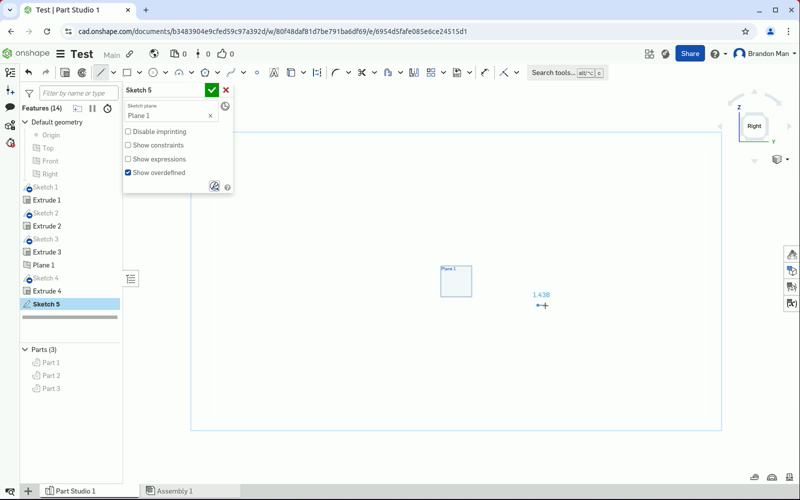
scroll(6)
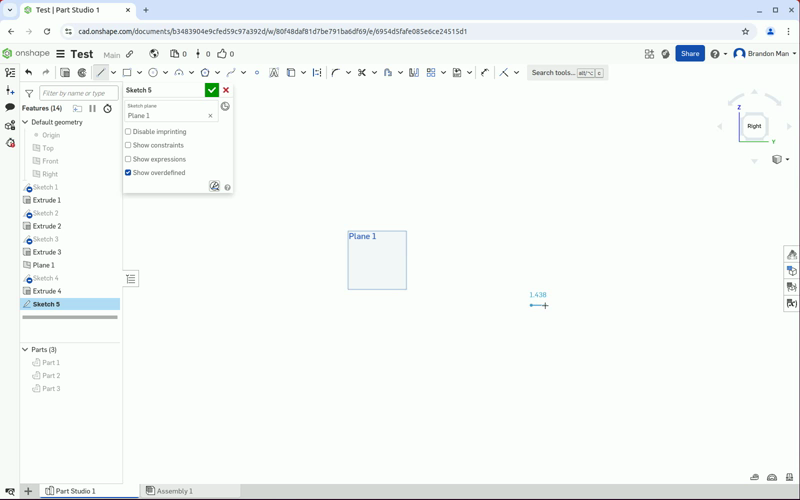
scroll(6)
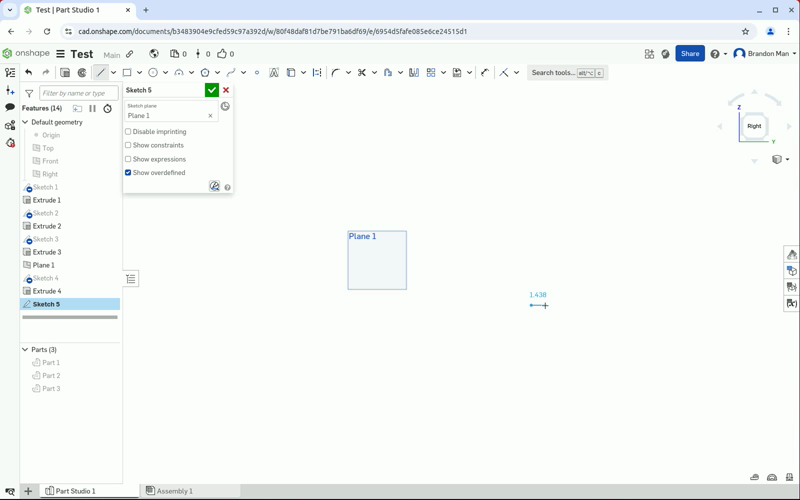
scroll(6)
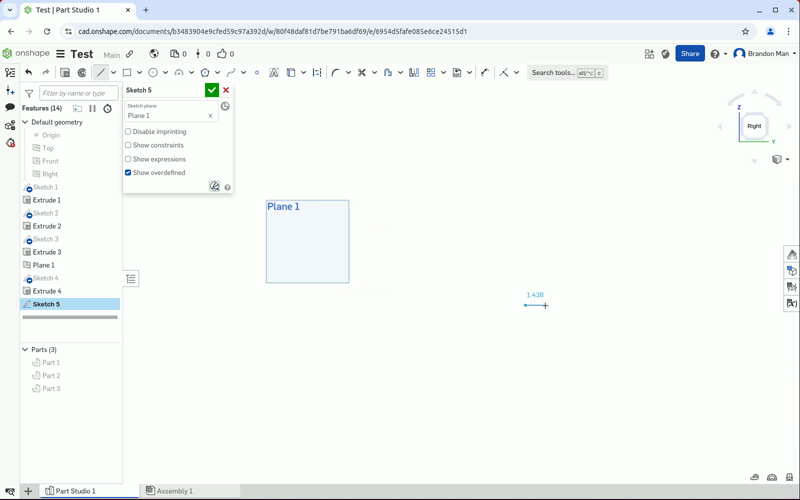
scroll(6)
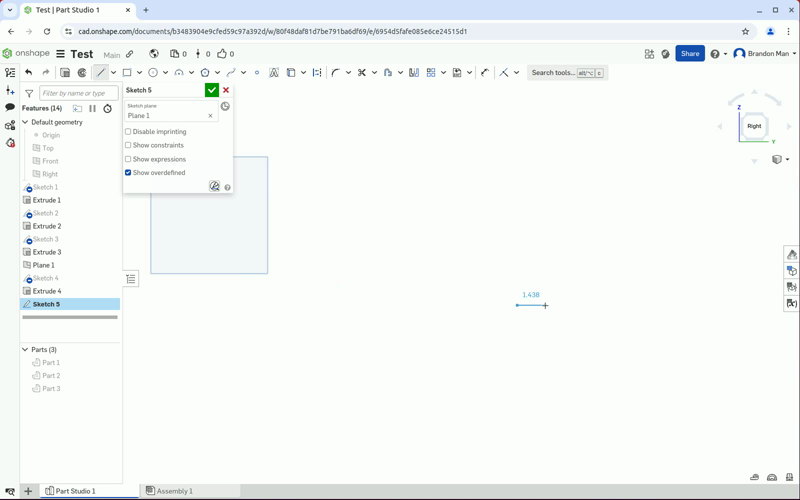
scroll(6)
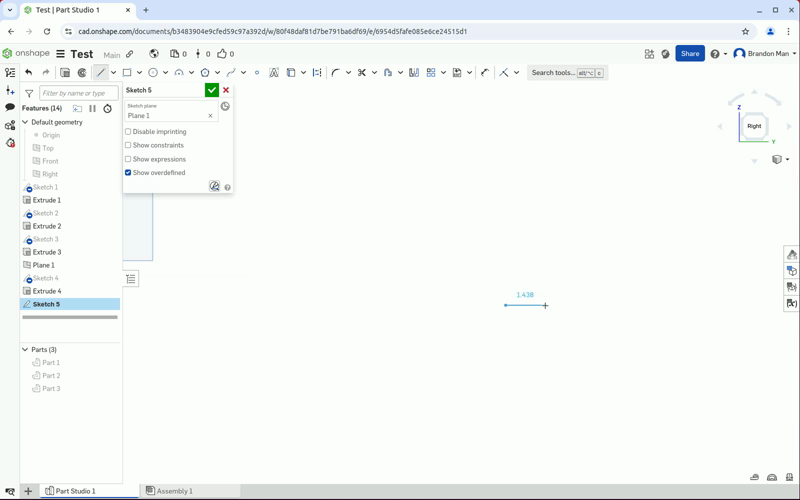
scroll(6)
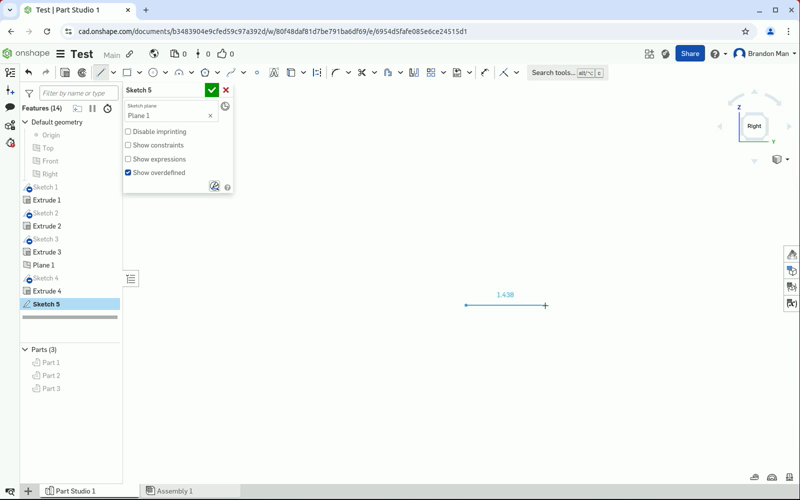
click(545, 305)
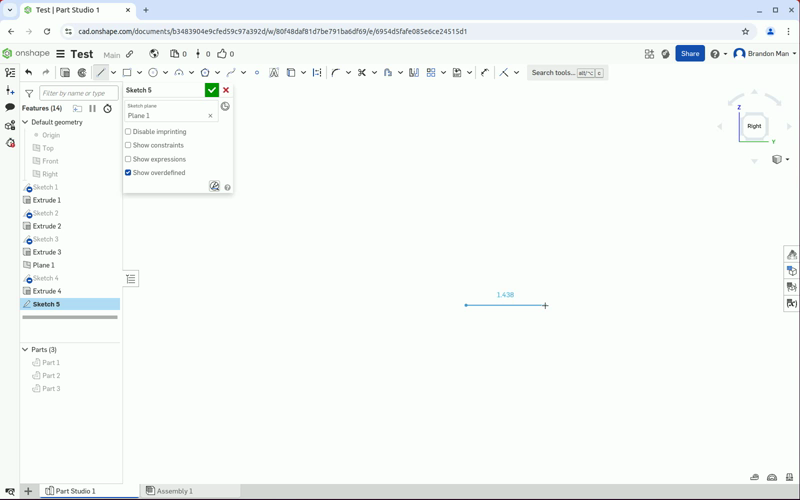
scroll(-6)
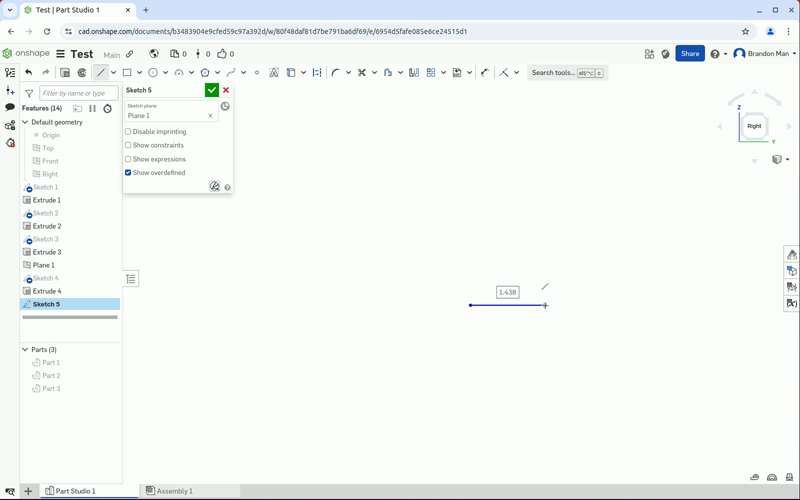
scroll(-6)
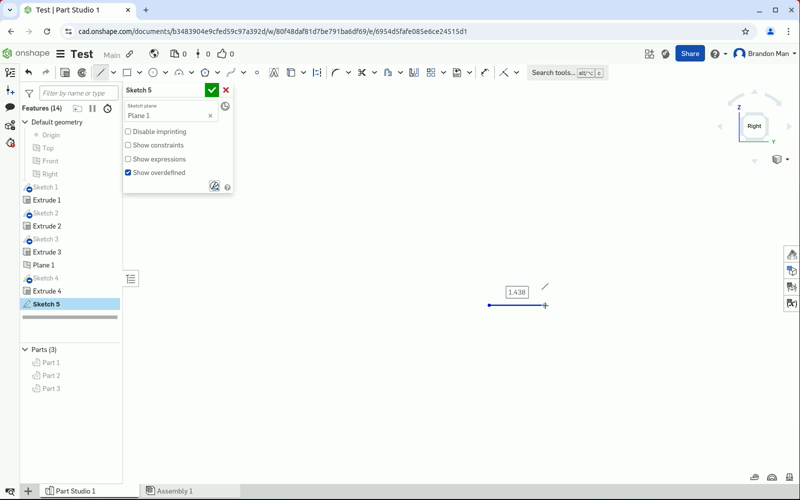
scroll(-6)
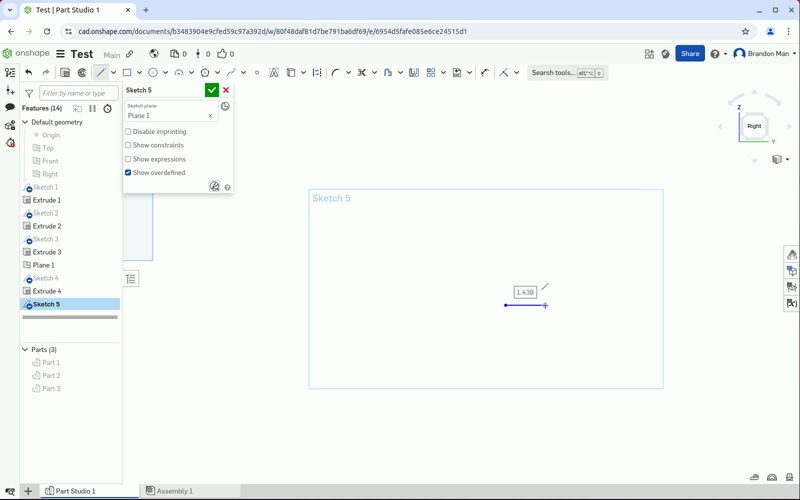
scroll(-6)
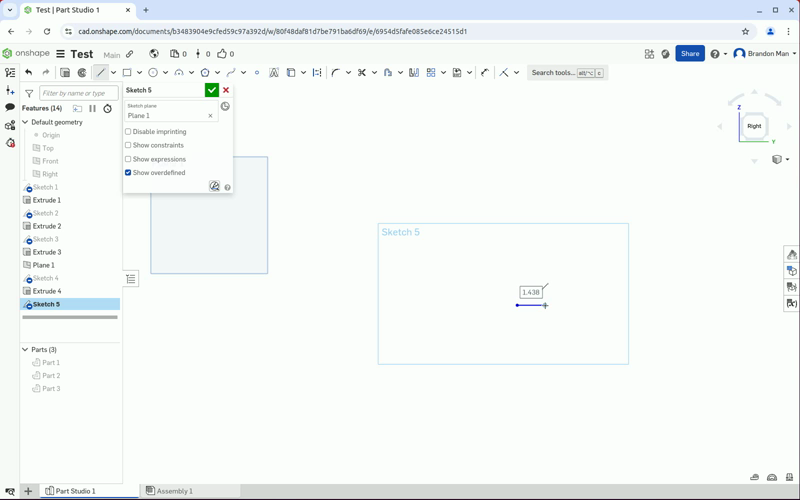
scroll(-6)
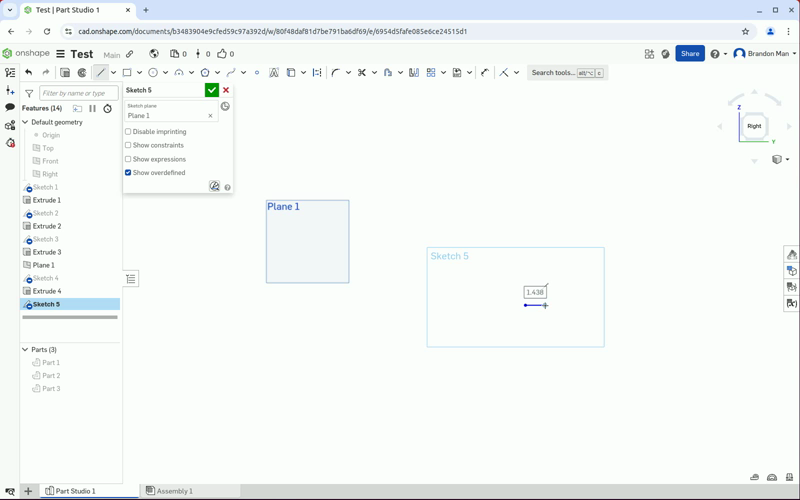
scroll(-6)
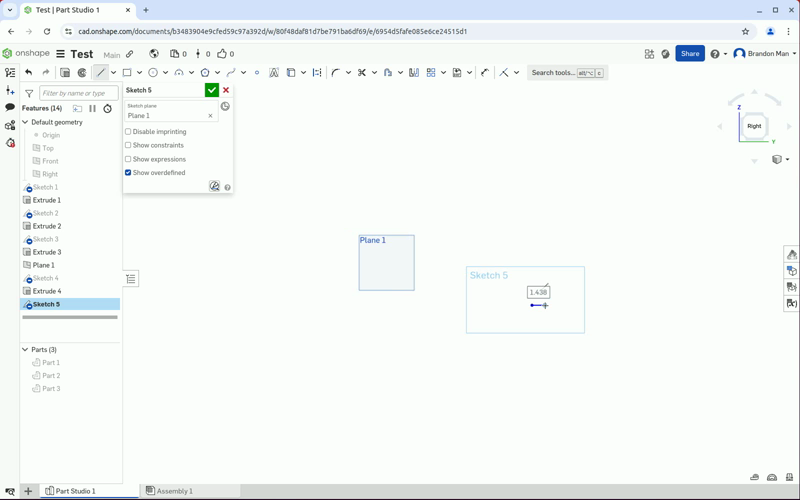
scroll(-6)
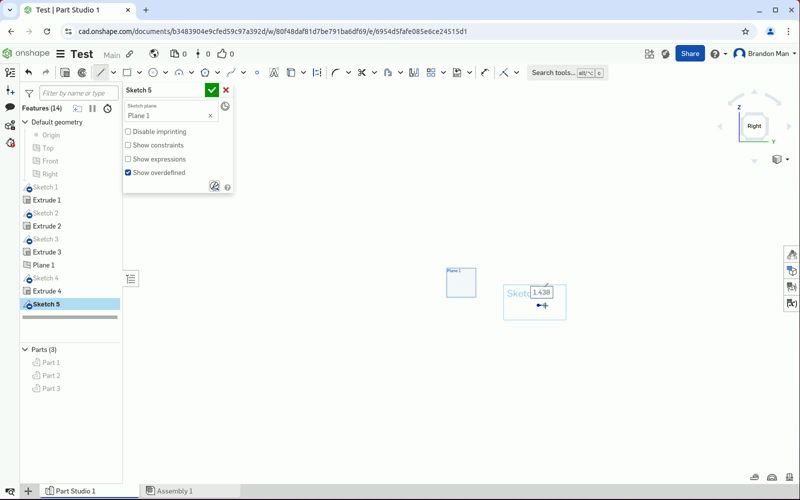
key_up(shift)
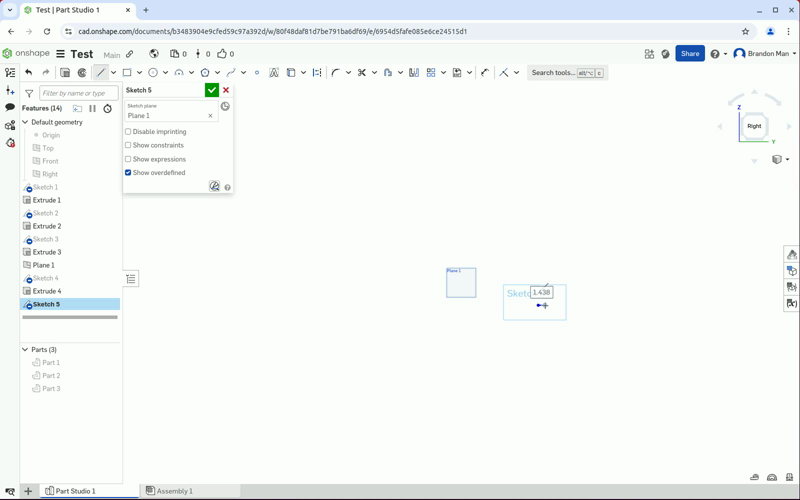
key_down(shift)
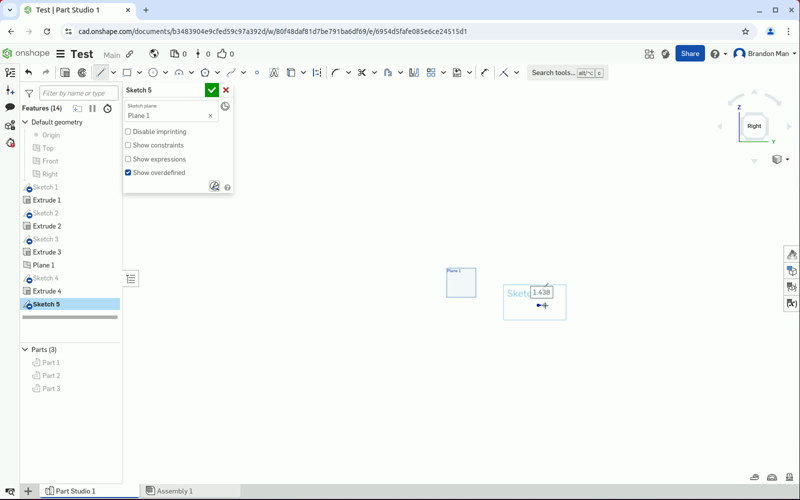
mouse_move(575, 305)
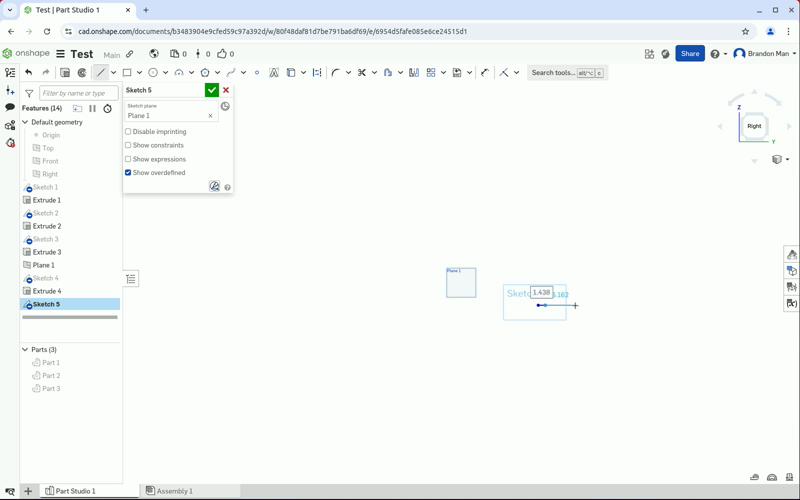
mouse_move(545, 269)
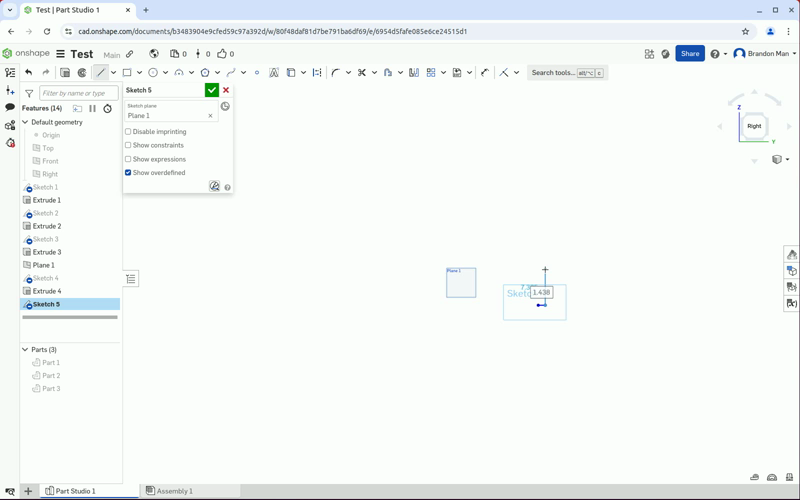
click(545, 269)
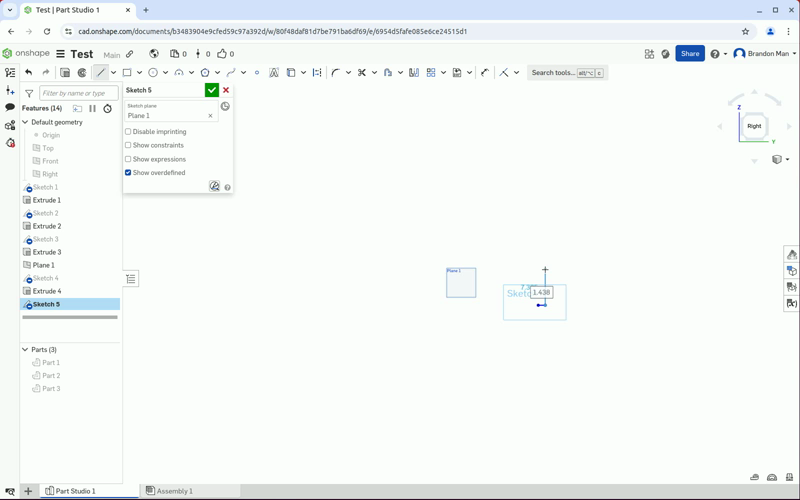
key_up(shift)
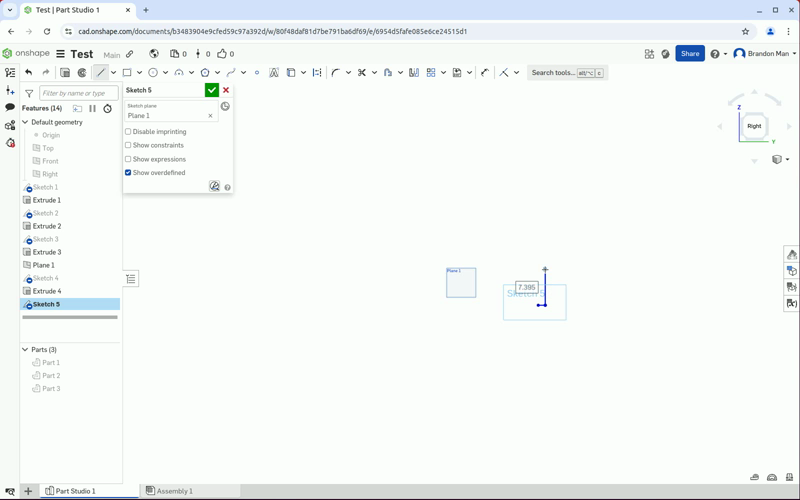
key_down(shift)
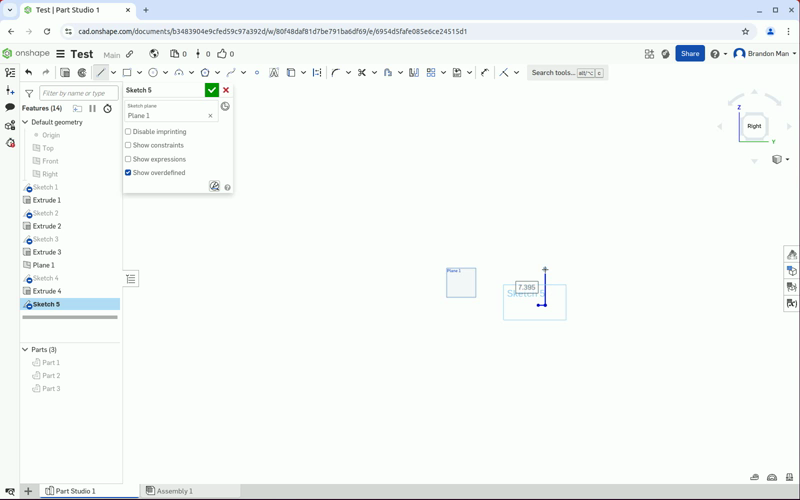
mouse_move(575, 269)
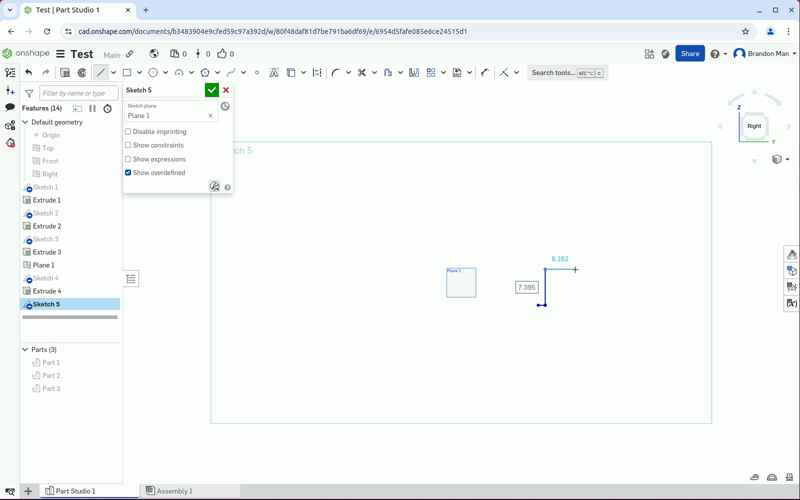
mouse_move(538, 269)
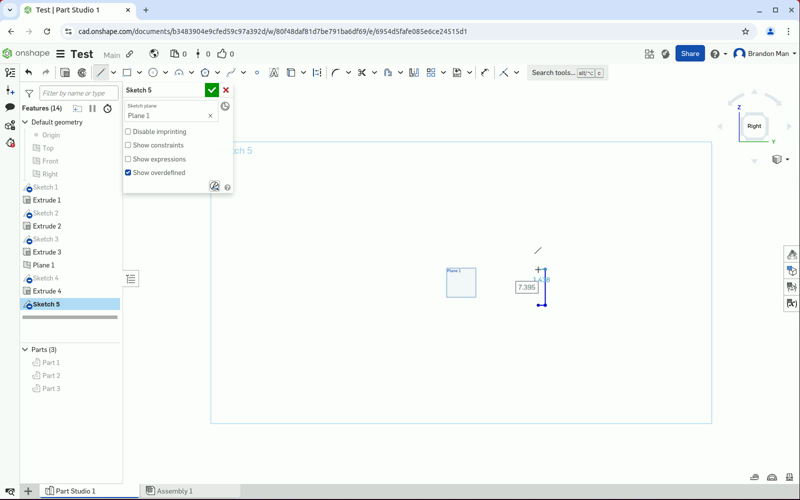
scroll(6)
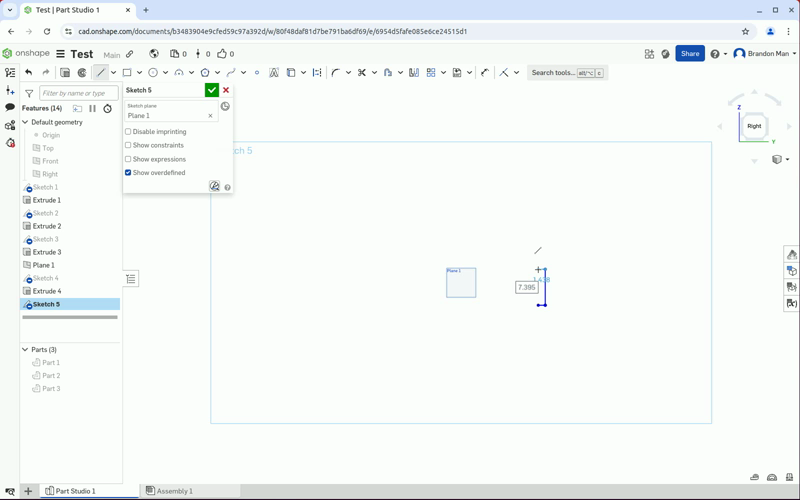
scroll(6)
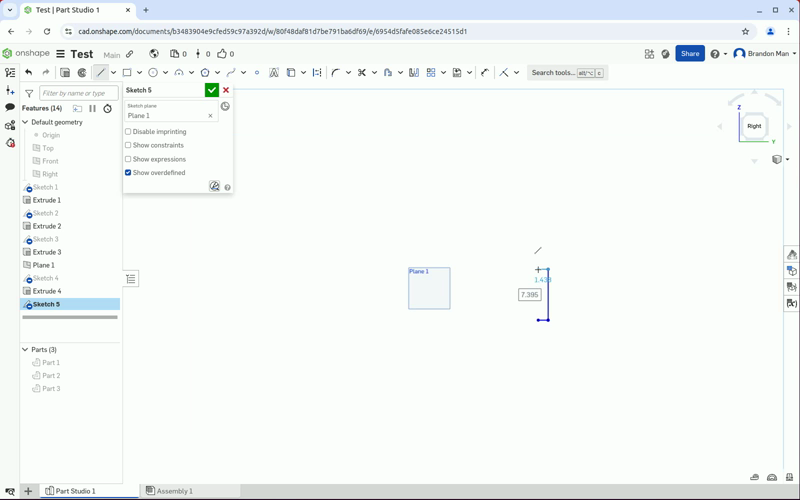
scroll(6)
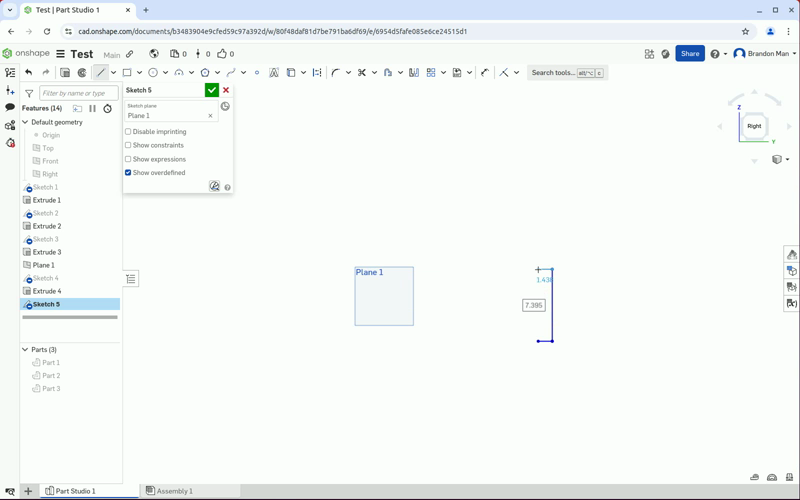
scroll(6)
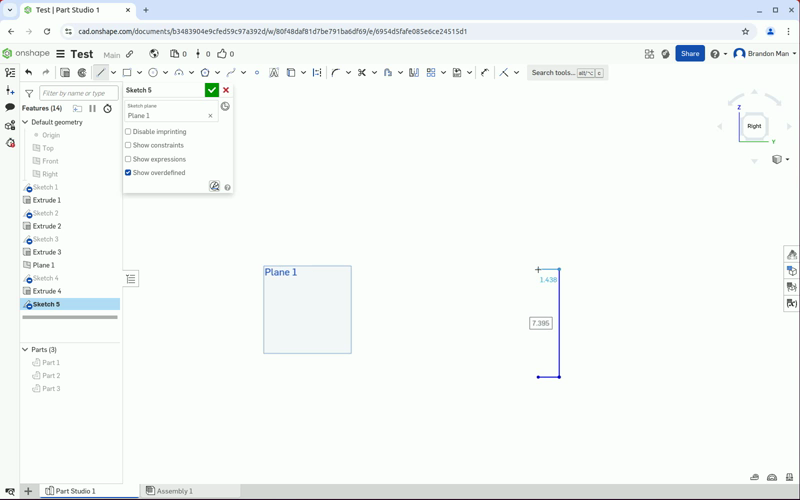
scroll(6)
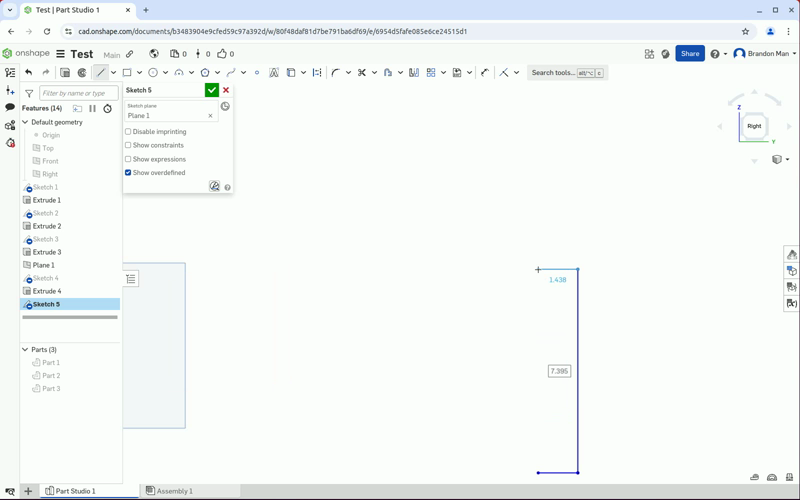
scroll(6)
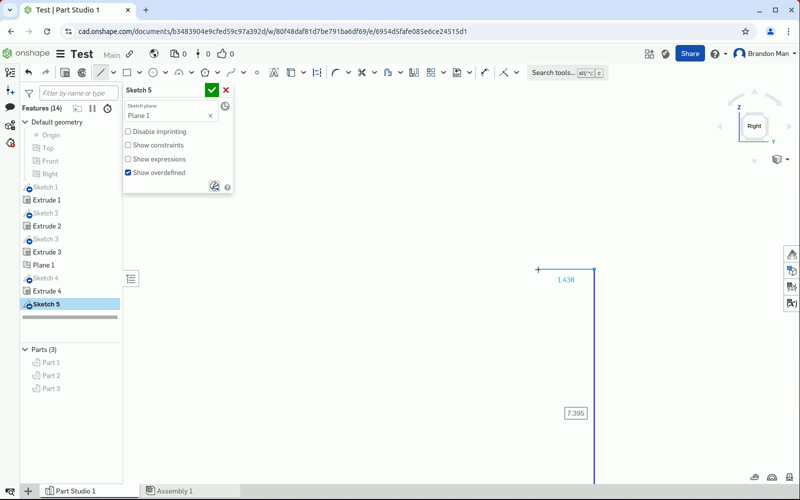
scroll(6)
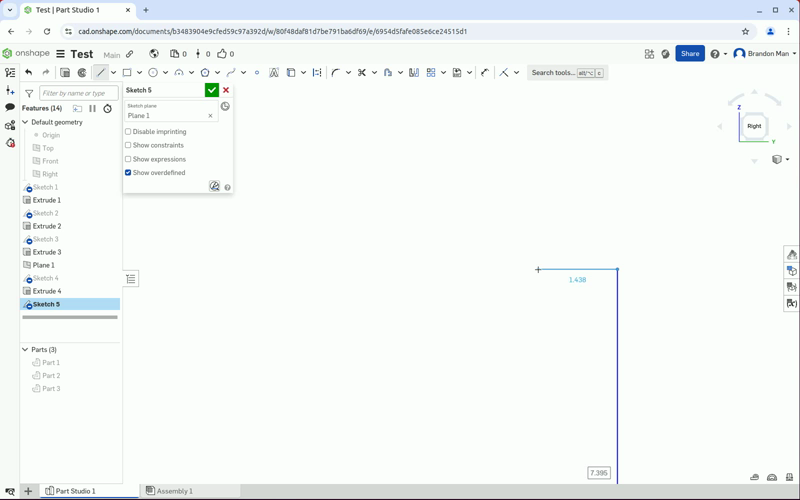
click(538, 269)
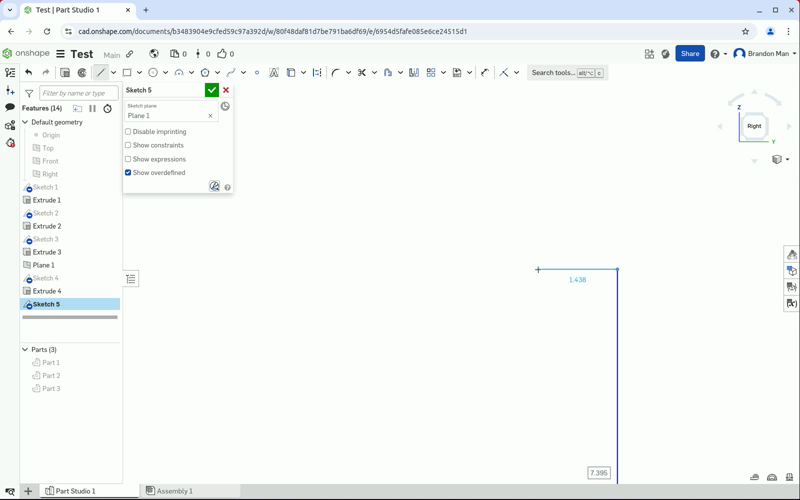
scroll(-6)
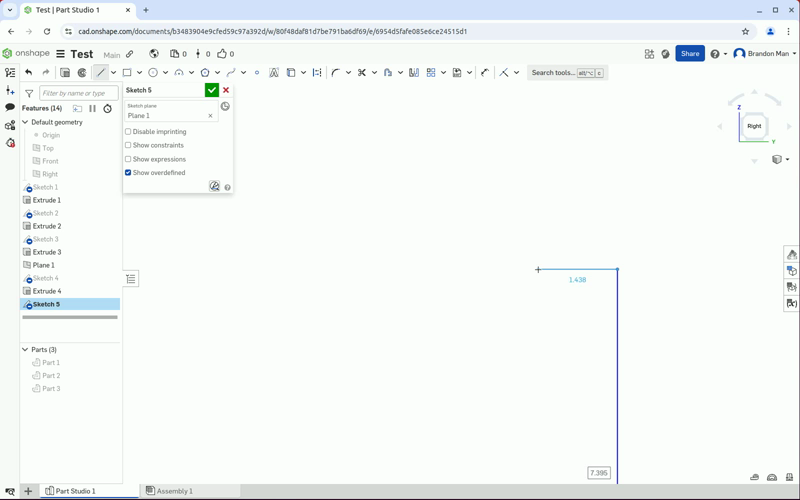
scroll(-6)
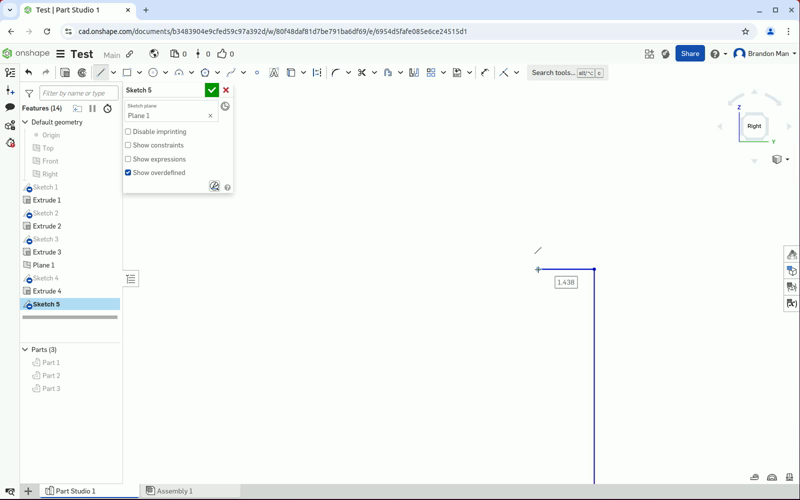
scroll(-6)
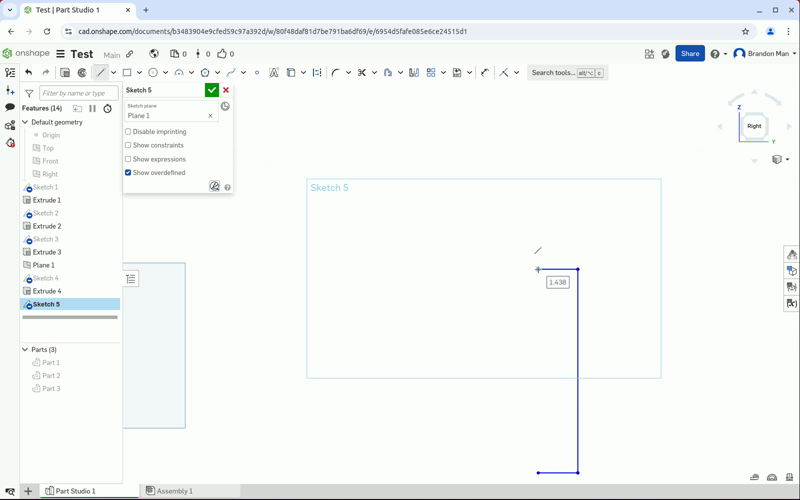
scroll(-6)
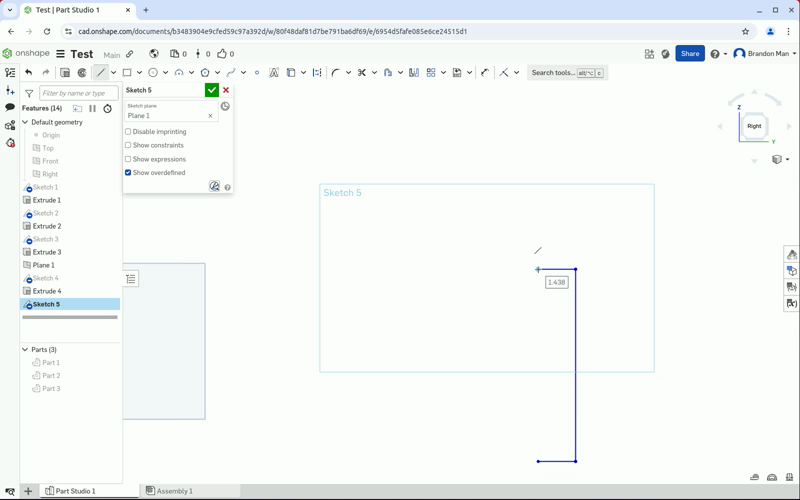
scroll(-6)
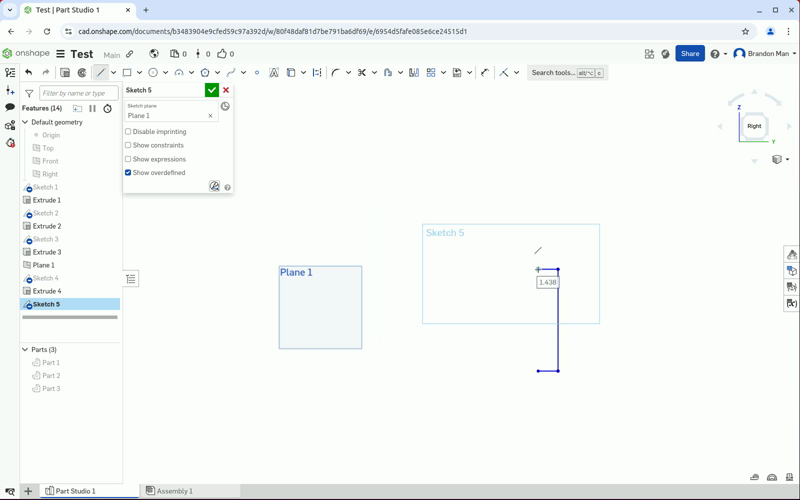
scroll(-6)
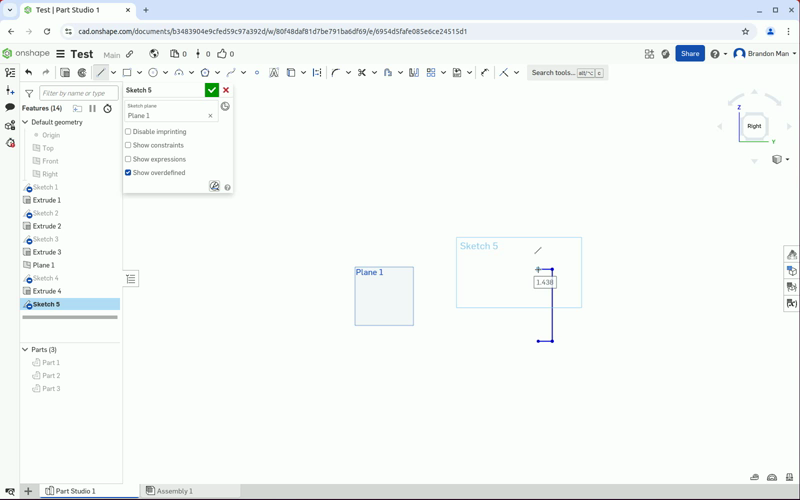
scroll(-6)
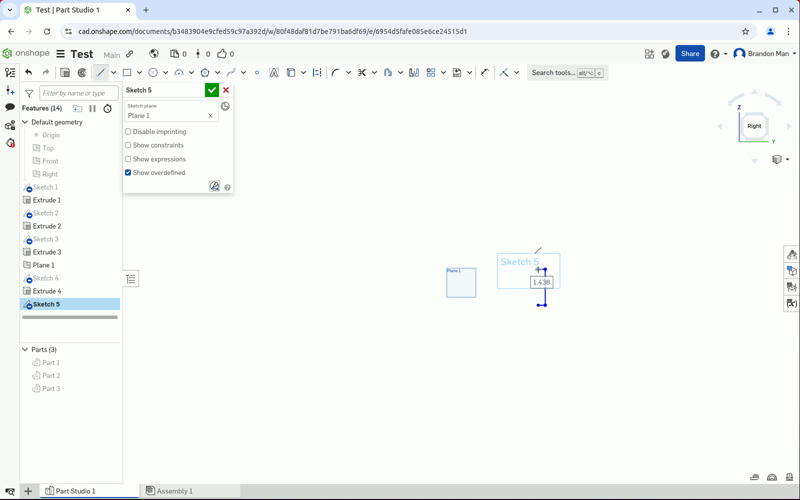
key_up(shift)
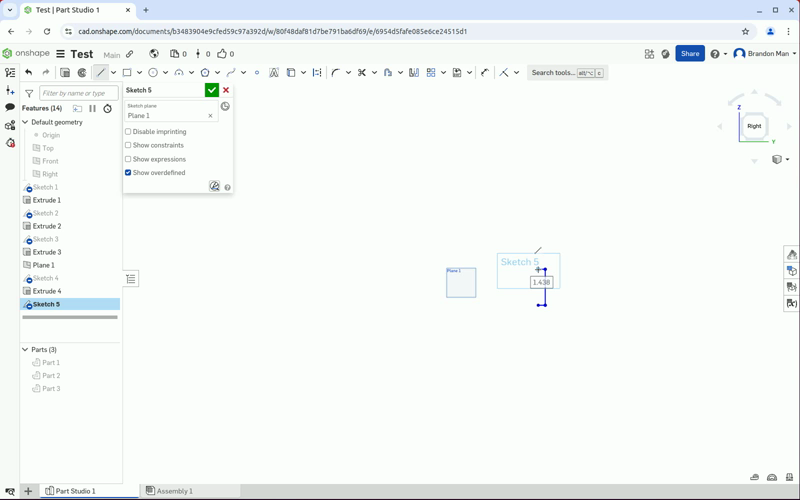
mouse_move(568, 269)
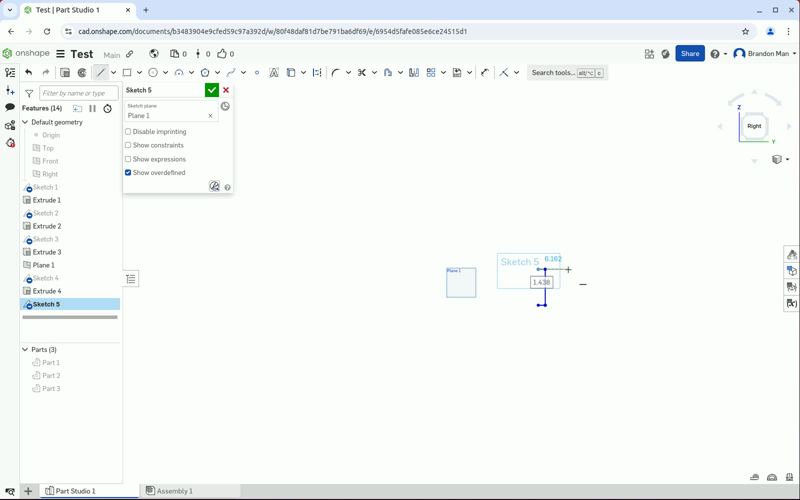
key_down(shift)
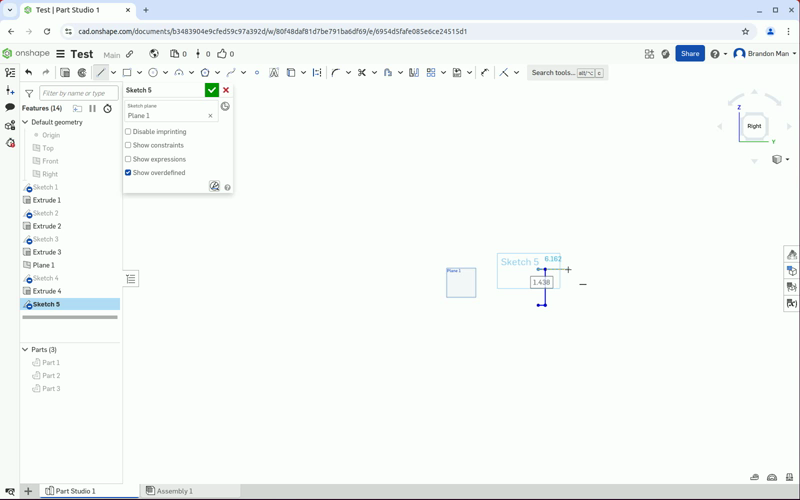
mouse_move(538, 305)
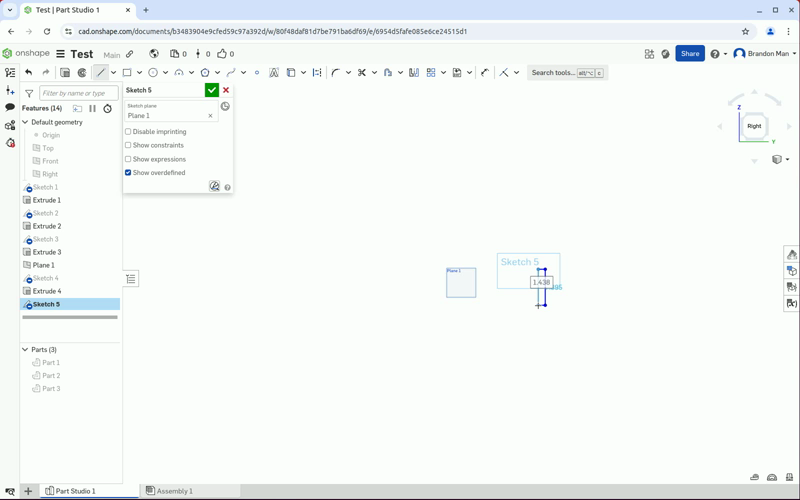
key_up(shift)
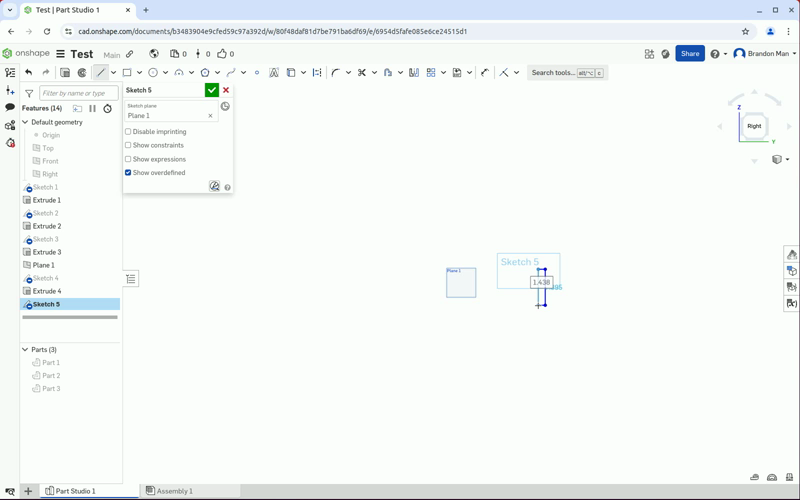
click(538, 305)
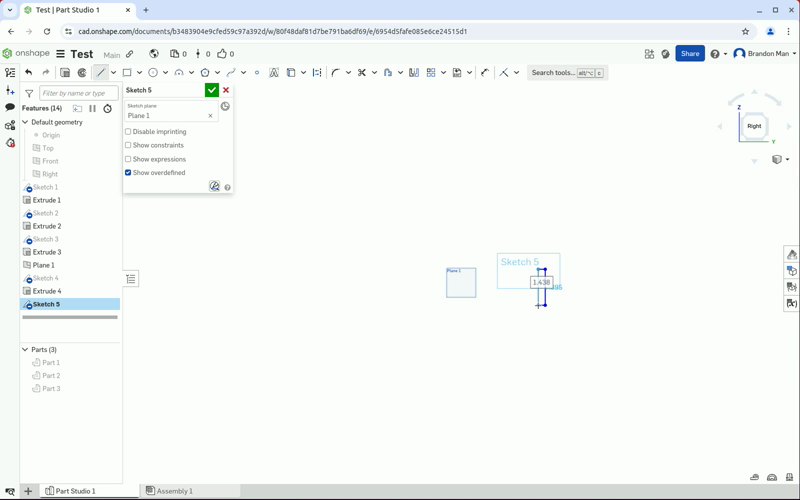
key(esc)
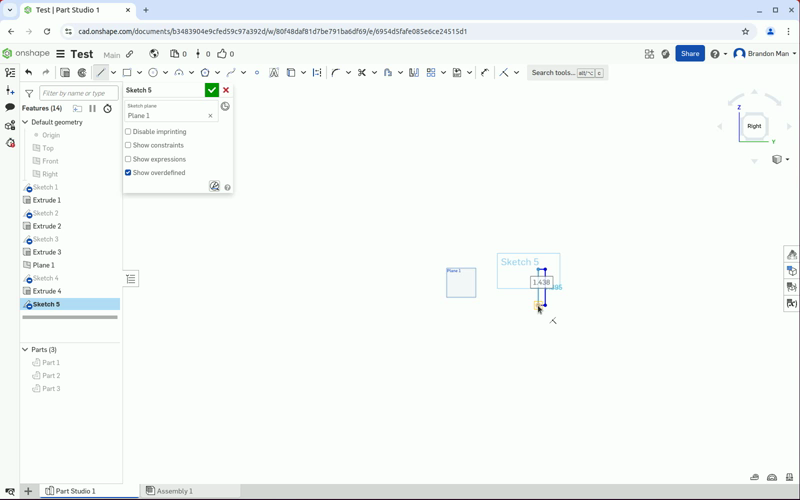
mouse_move(539, 279)
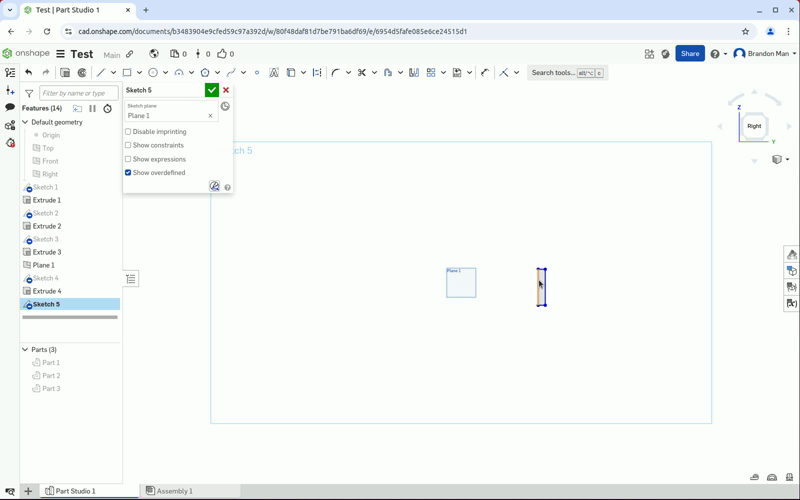
scroll(6)
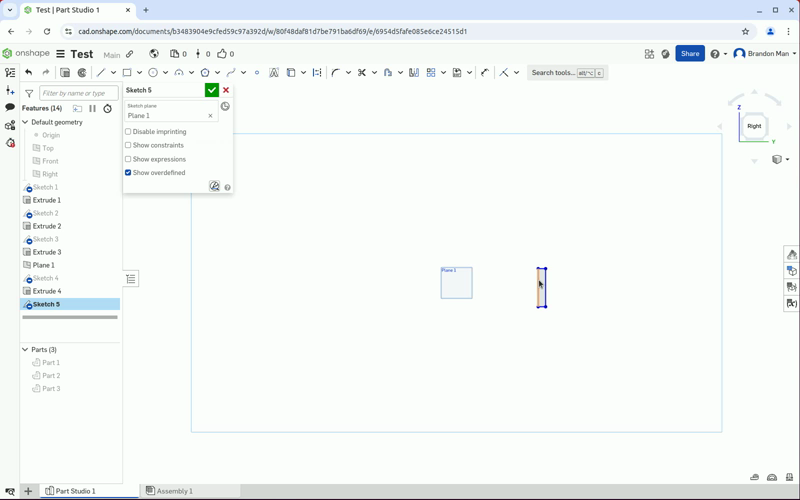
scroll(6)
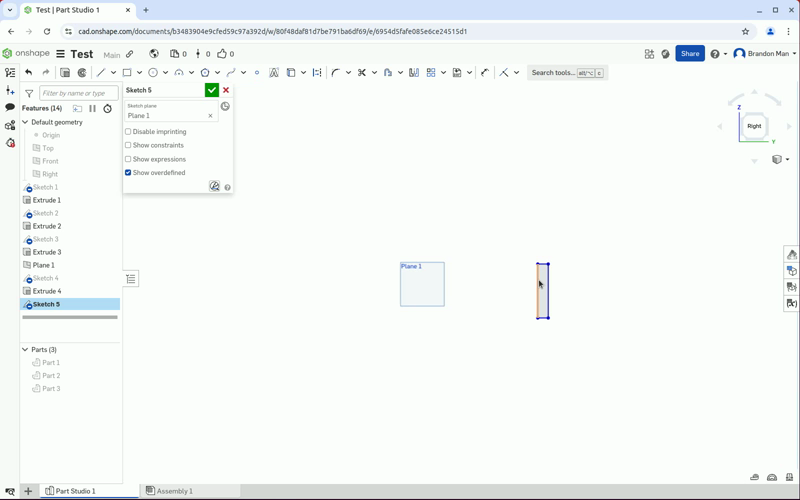
scroll(6)
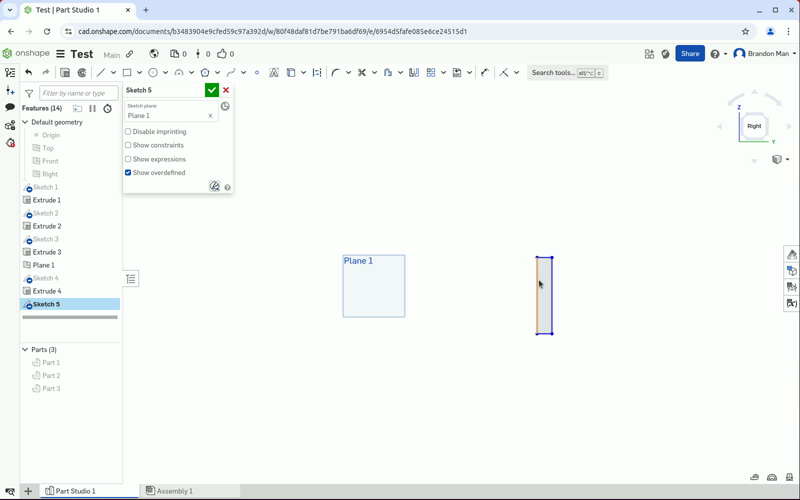
scroll(6)
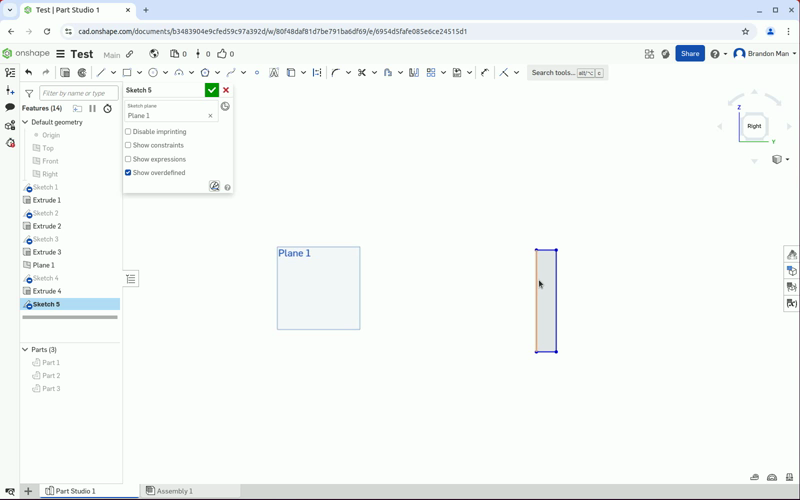
scroll(6)
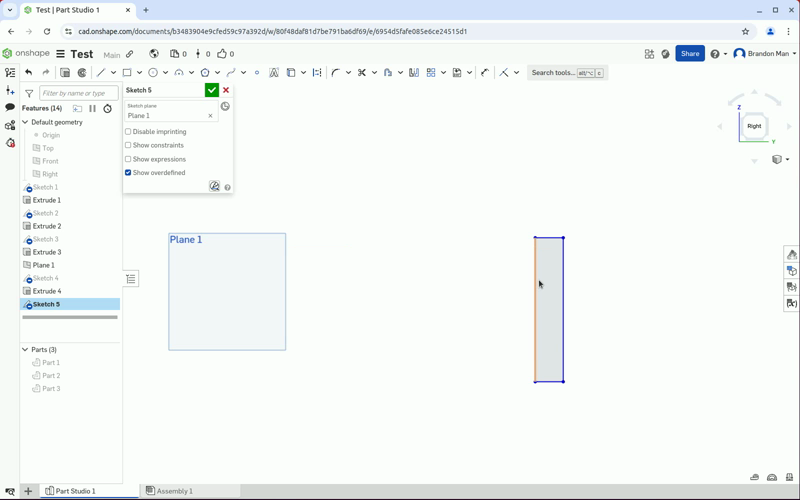
scroll(6)
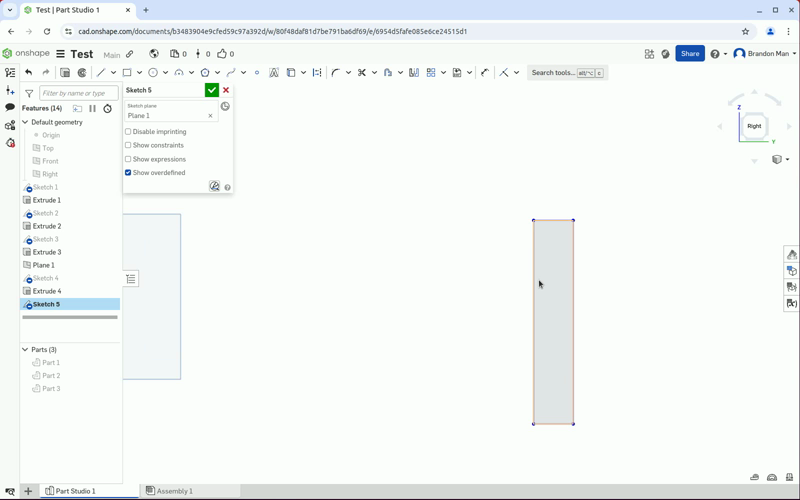
scroll(6)
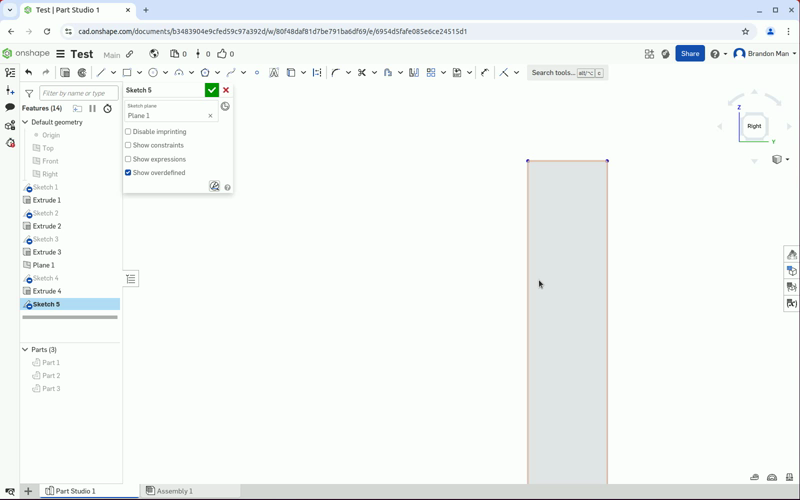
click(539, 279)
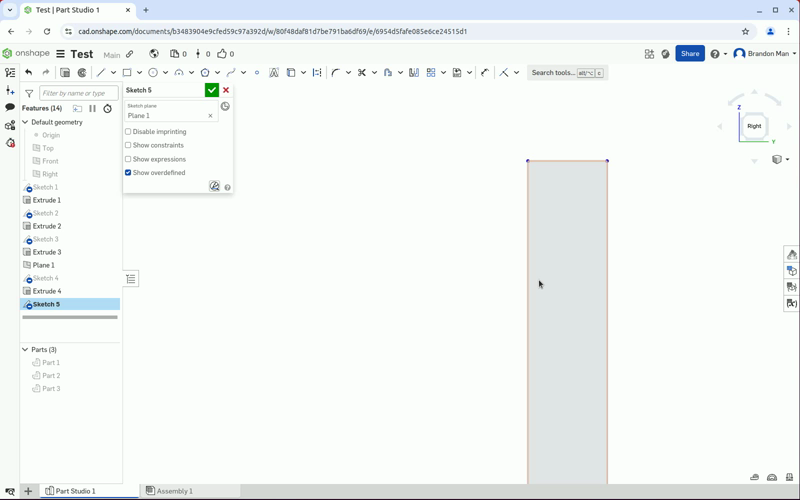
scroll(-6)
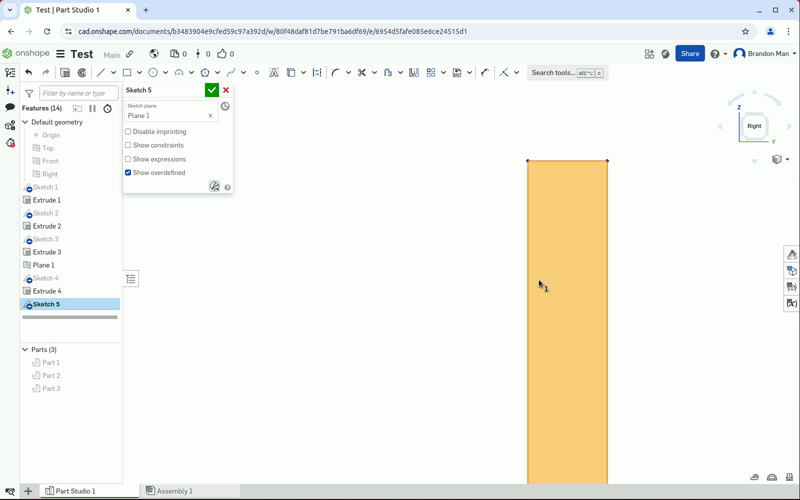
scroll(-6)
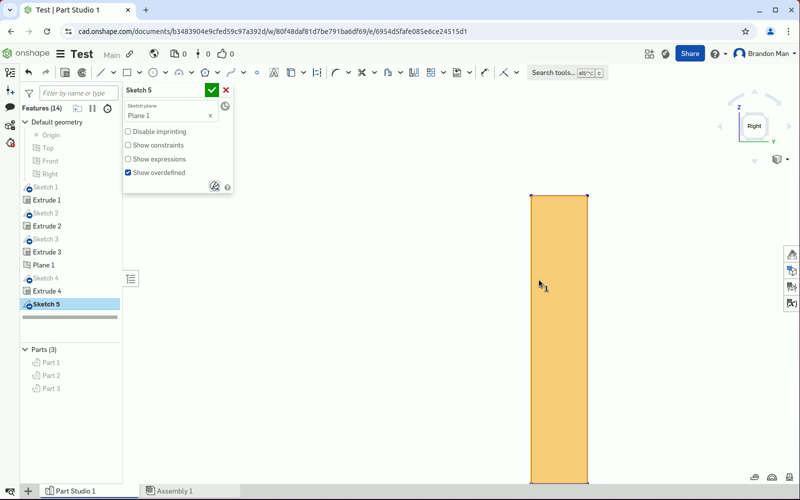
scroll(-6)
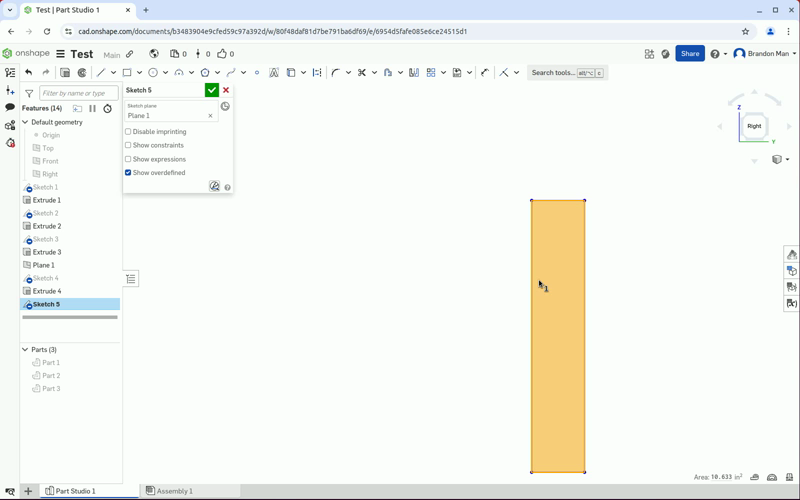
scroll(-6)
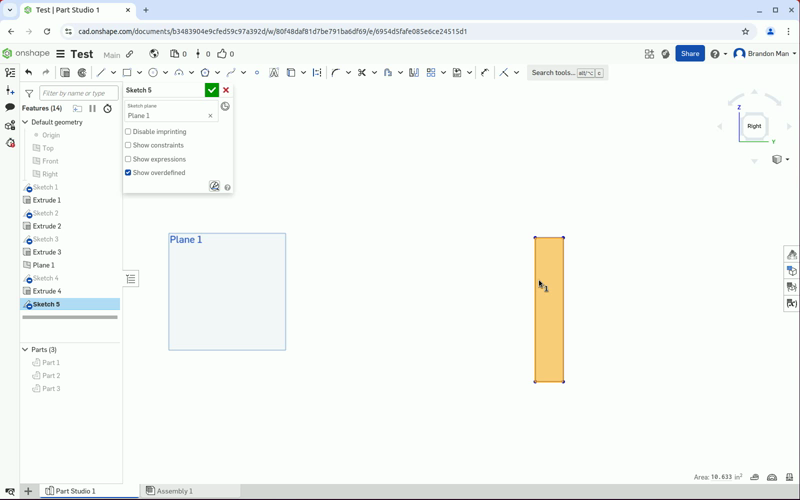
scroll(-6)
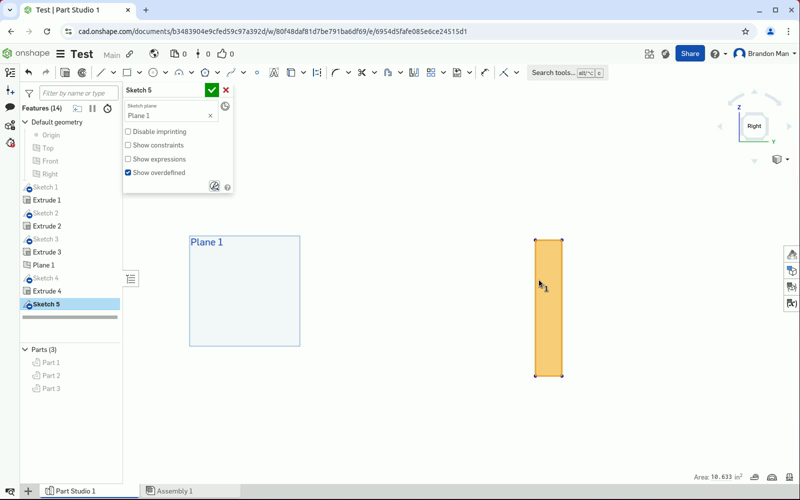
scroll(-6)
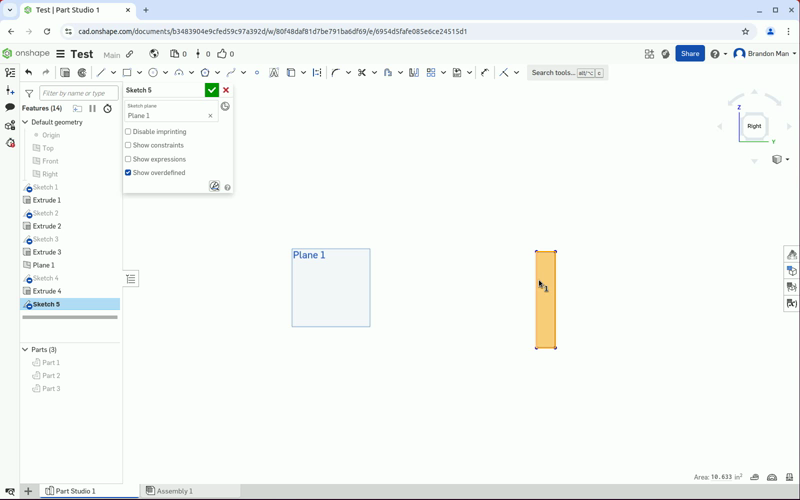
scroll(-6)
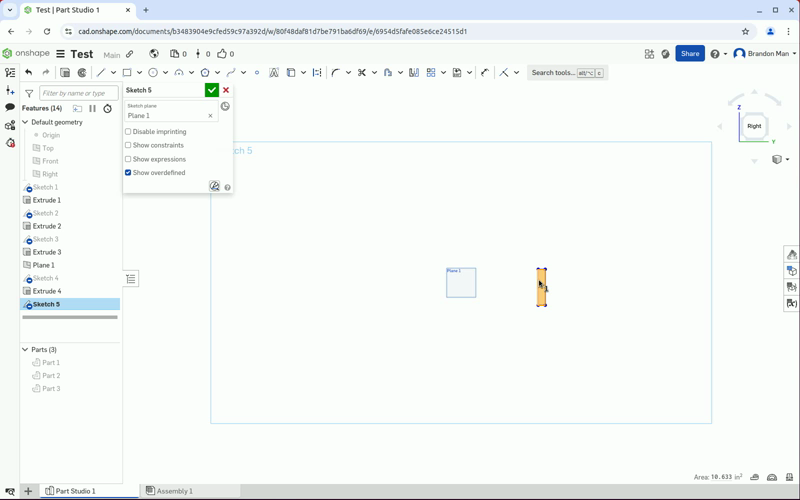
mouse_move(73, 352)
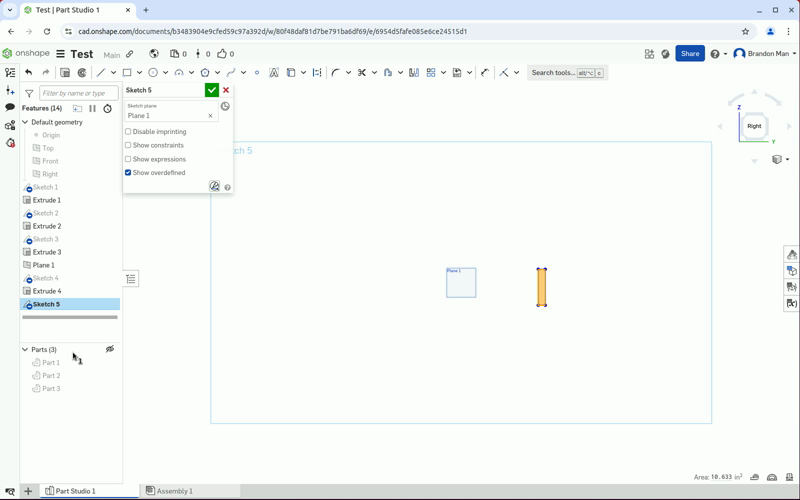
key(shift+y)
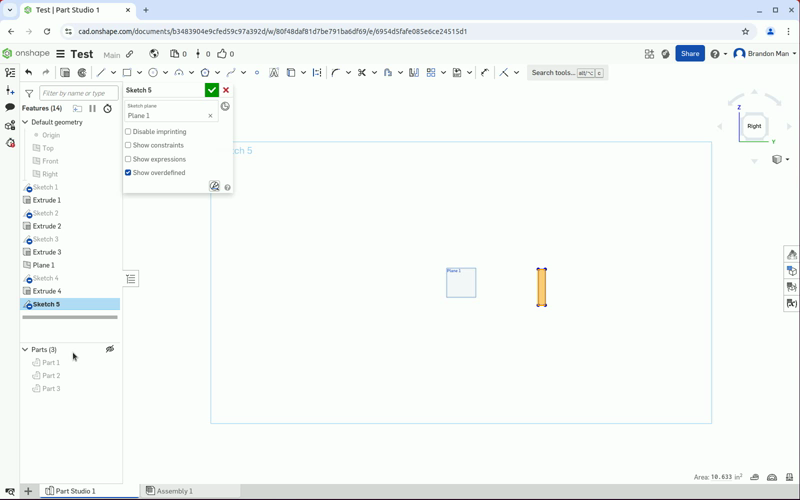
key(shift+e)
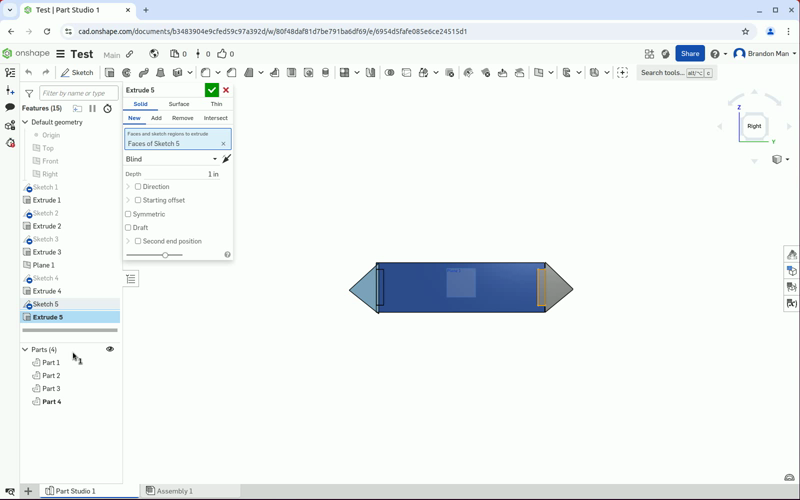
mouse_move(143, 106)
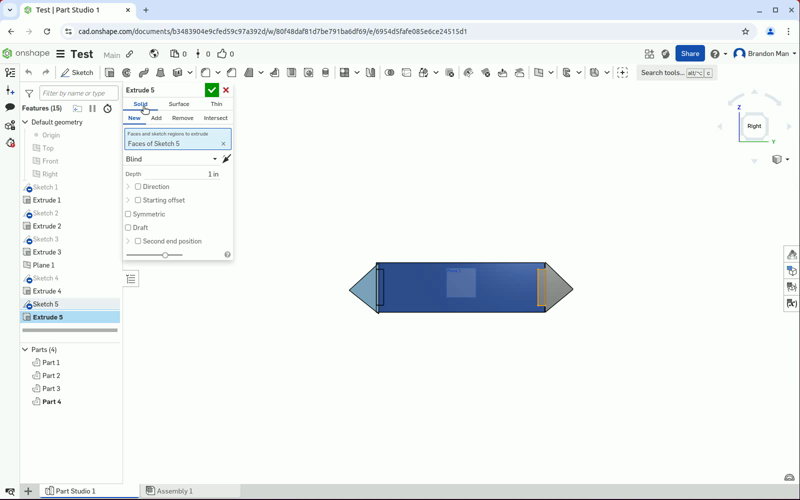
click(143, 106)
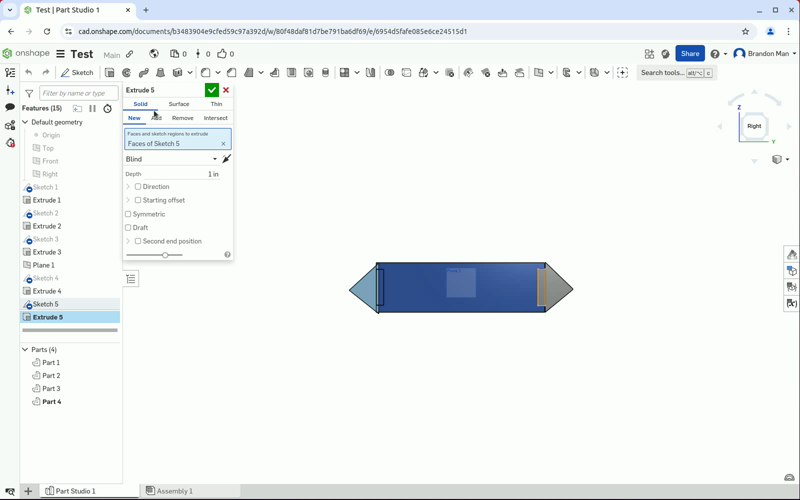
mouse_move(186, 120)
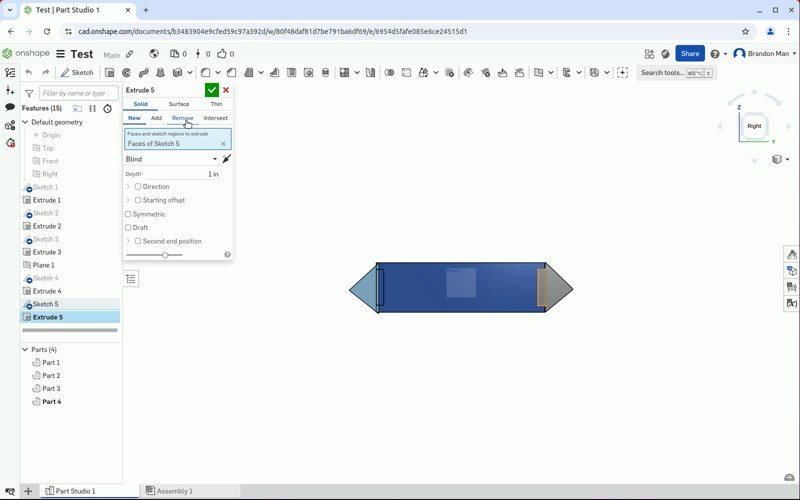
click(186, 120)
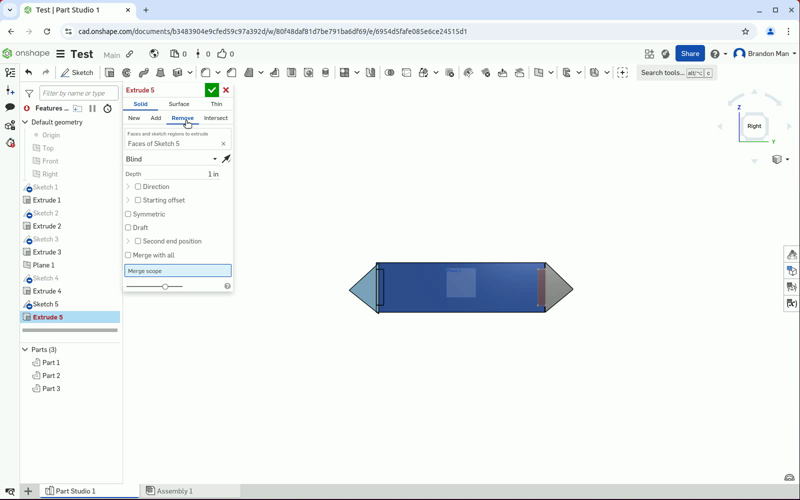
key(tab, 4)
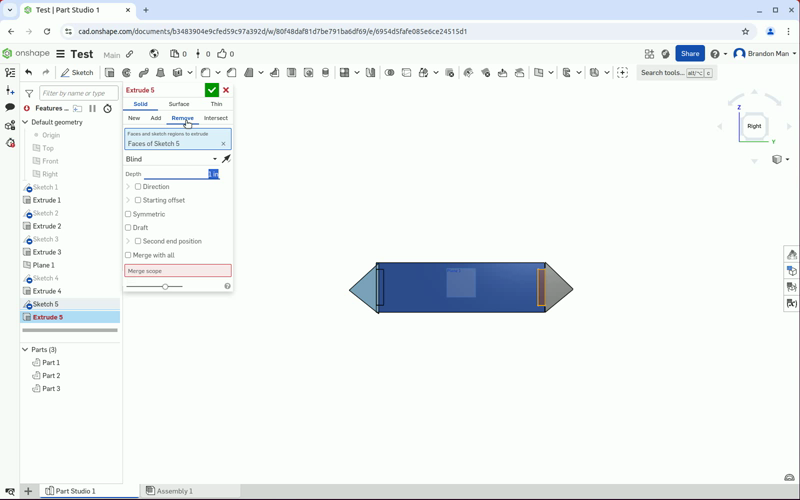
text(1.444)
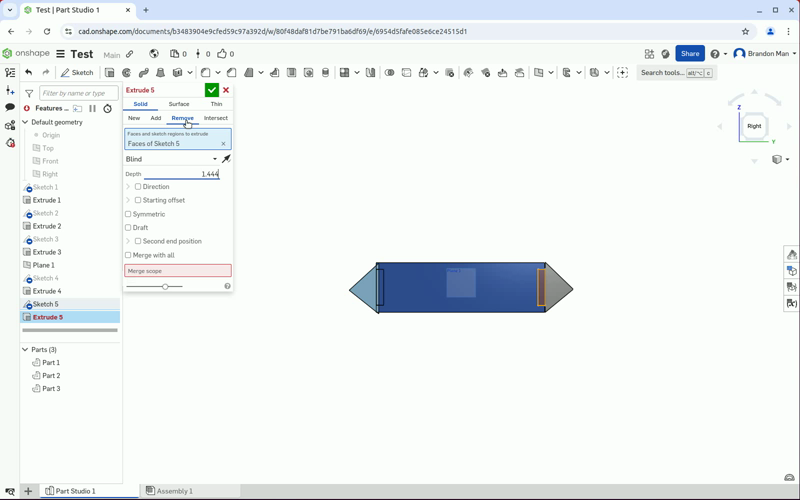
key(tab, 6)
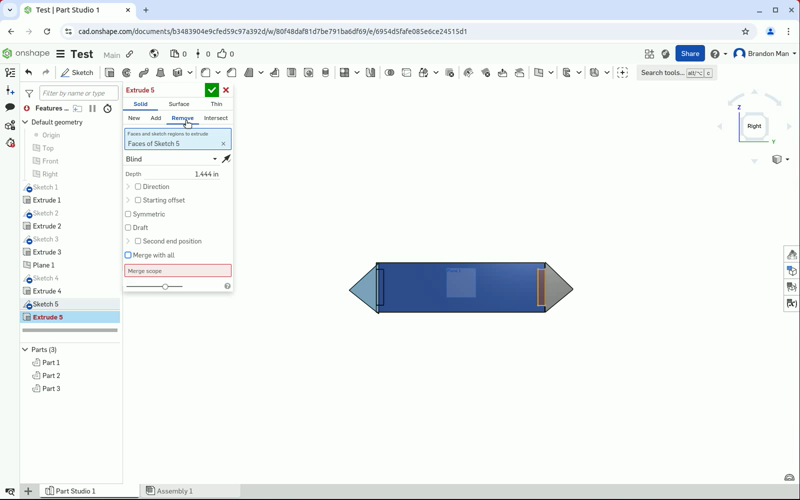
key(space)
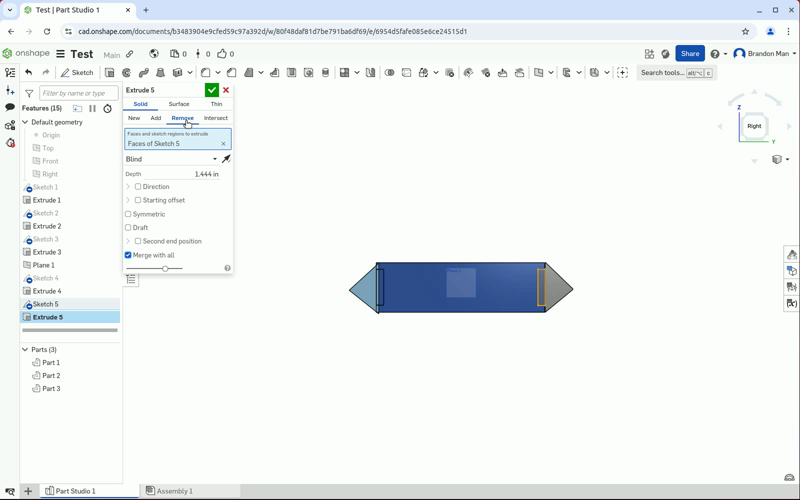
key(enter)
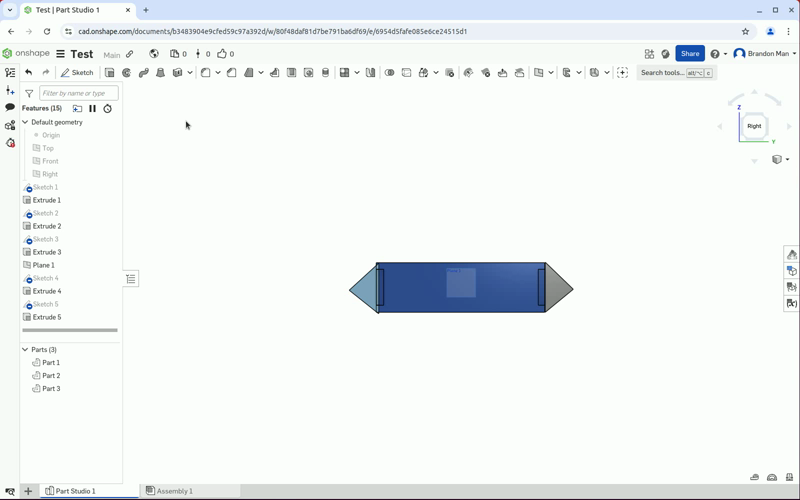
key(shift+h)
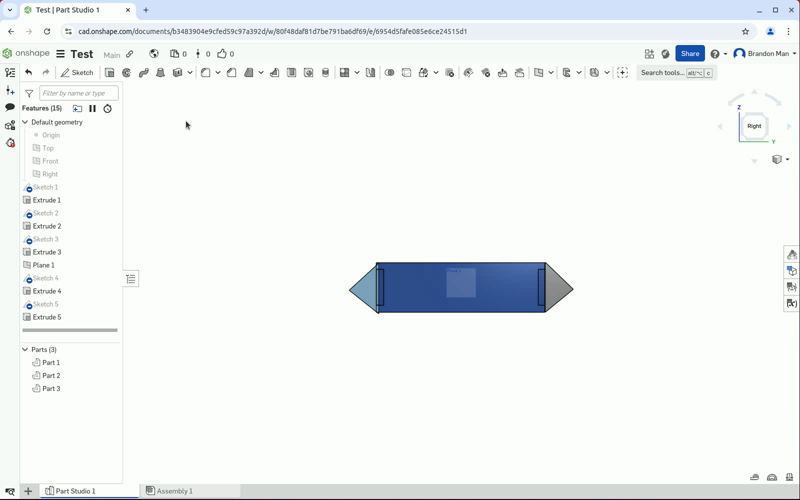
key(shift+h)
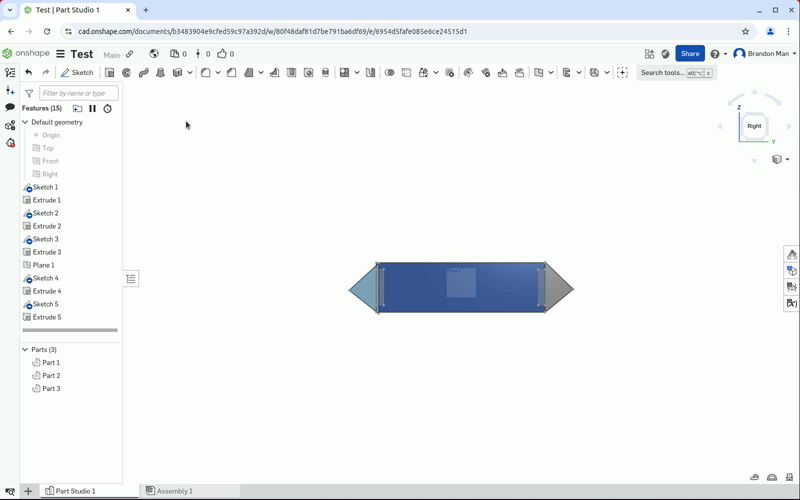
key(shift+7)
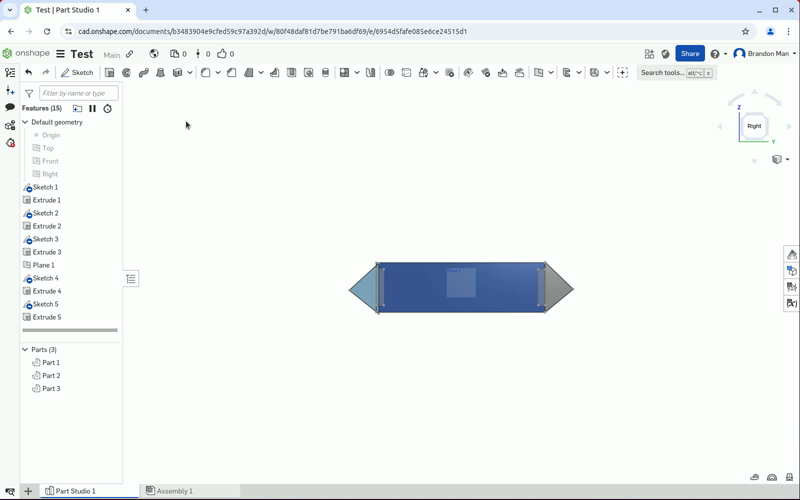
key(right, 2)
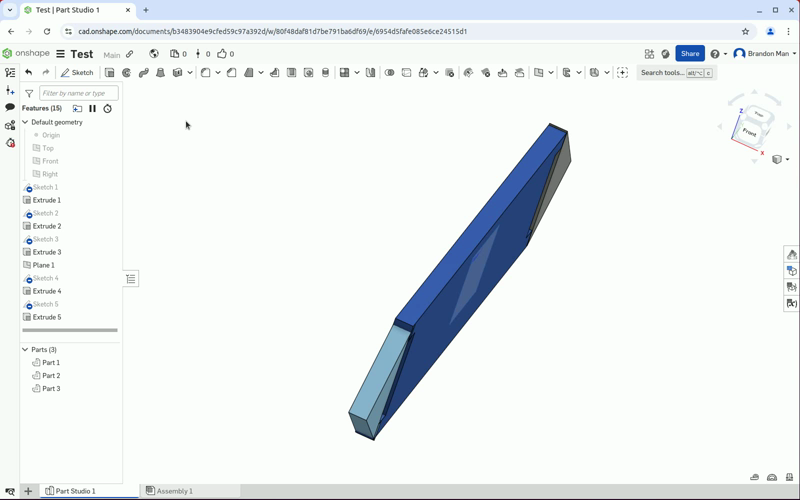
key(down, 2)
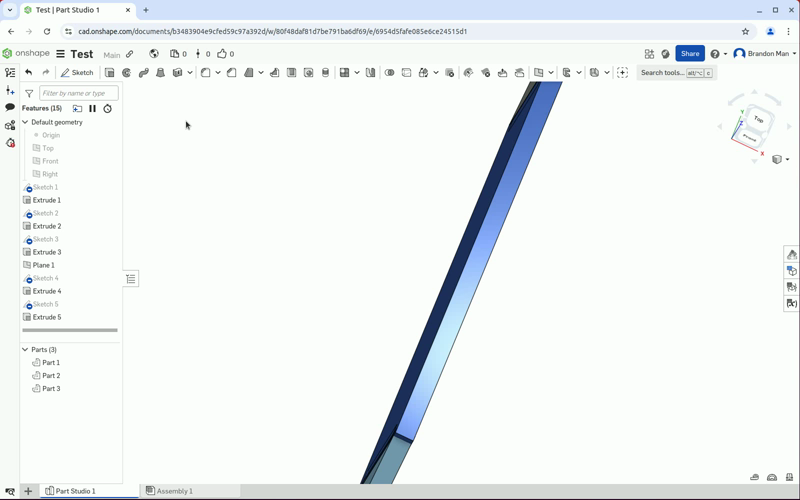
key(up, 2)
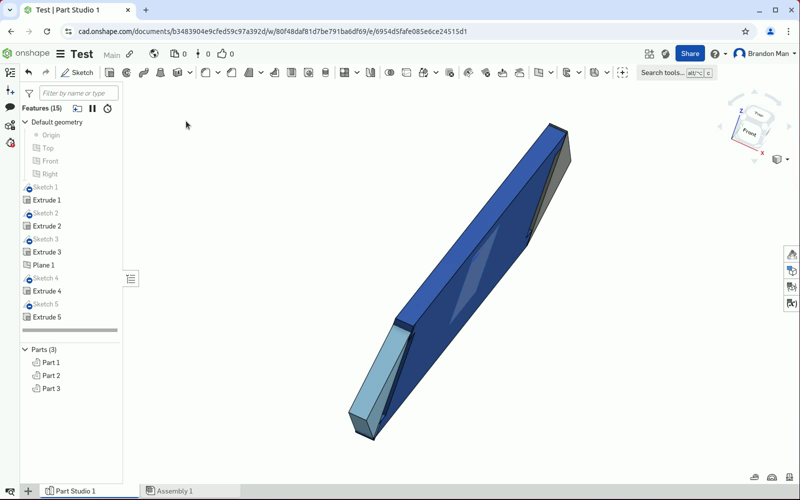
key(left, 2)
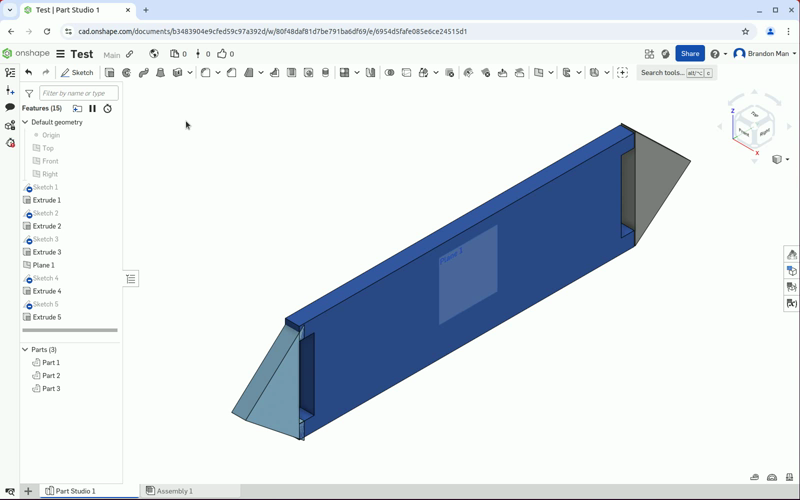
mouse_move(73, 189)
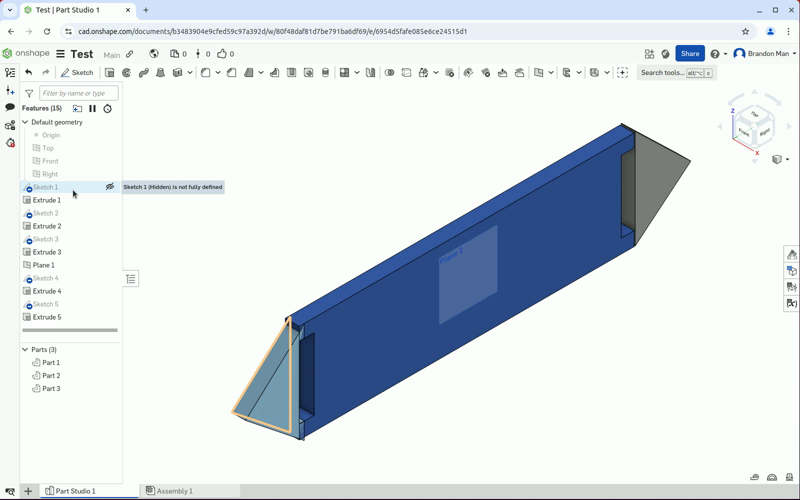
click(73, 189)